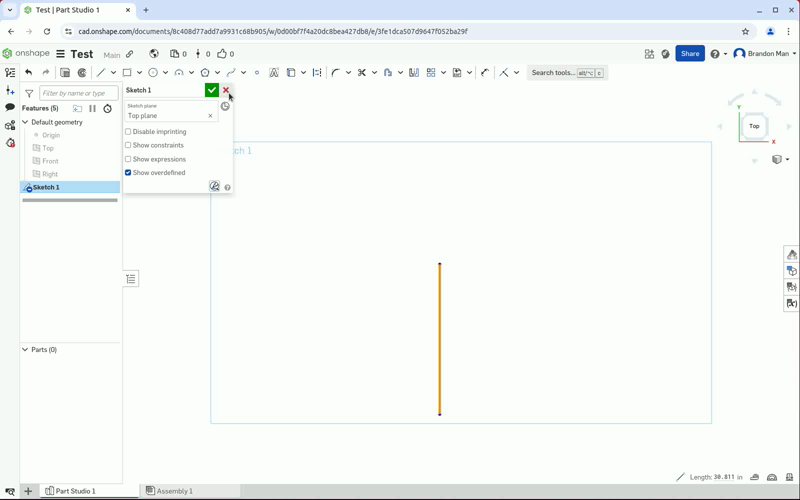
key(shift+h)
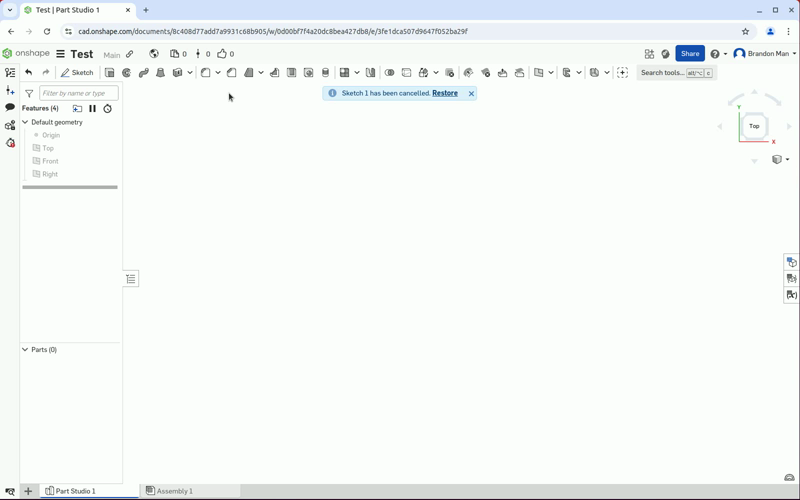
mouse_move(73, 352)
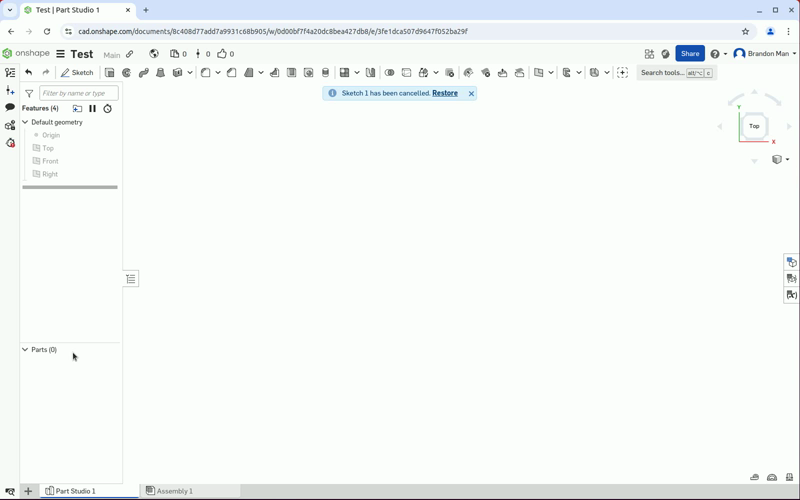
key(y)
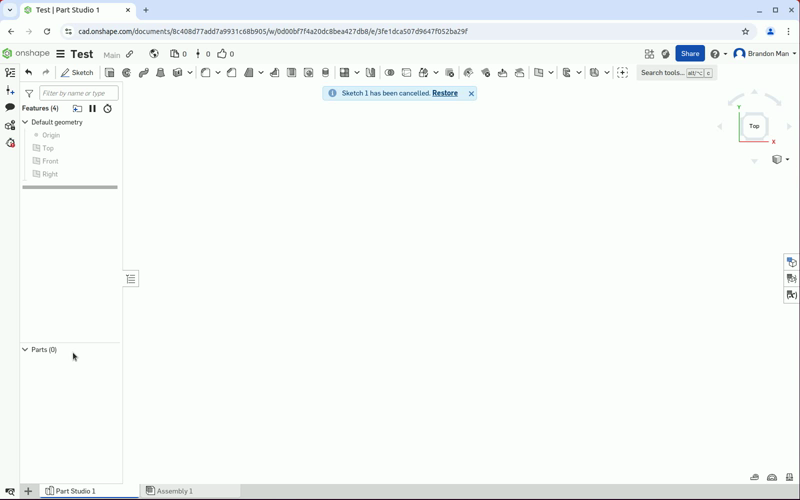
key(shift+p)
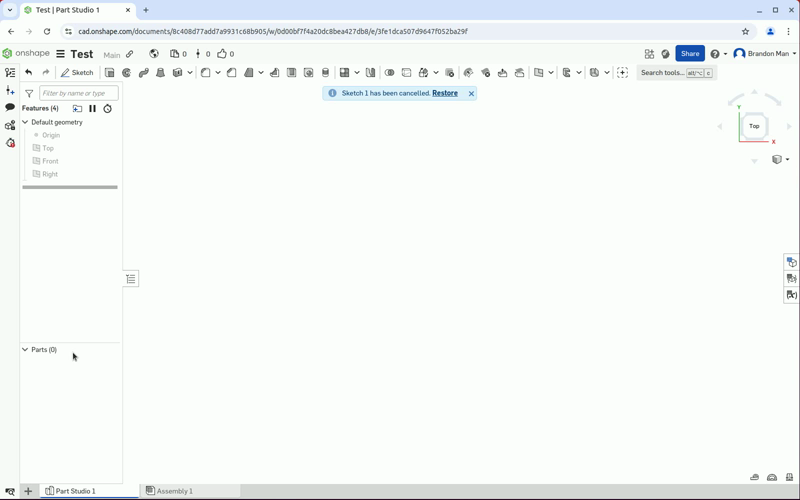
key(space)
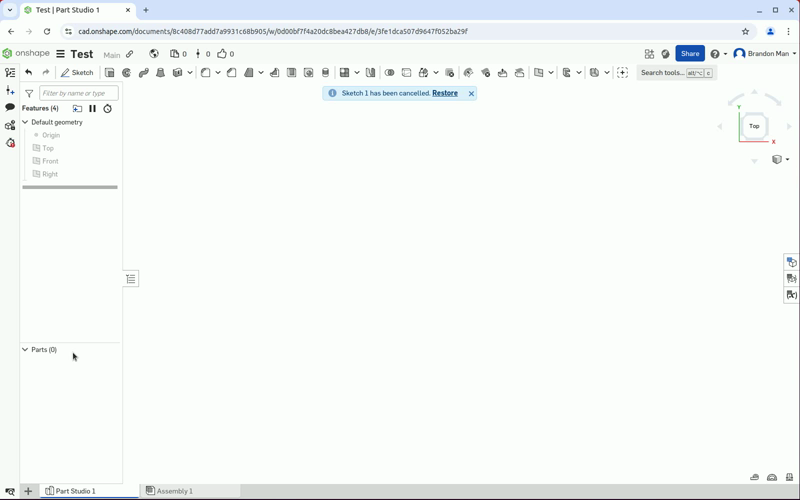
key_down(shift)
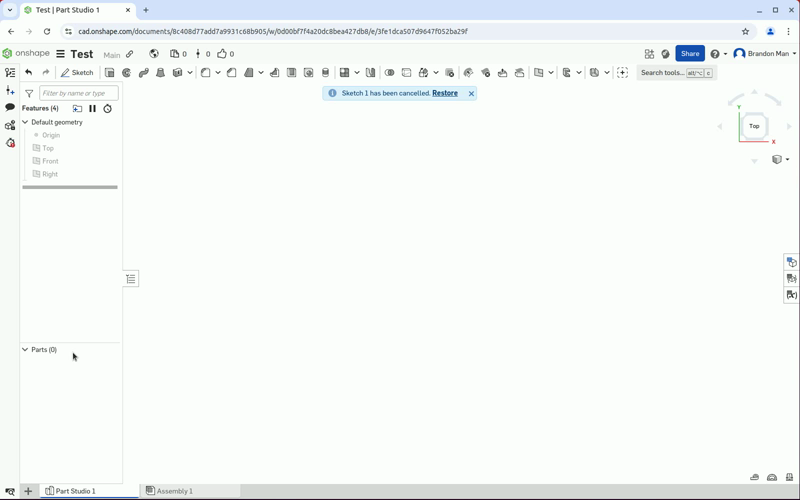
key(up)
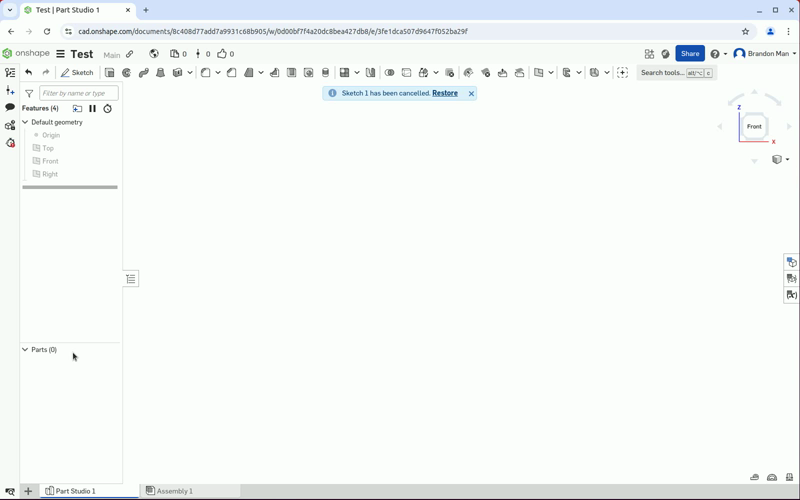
key_up(shift)
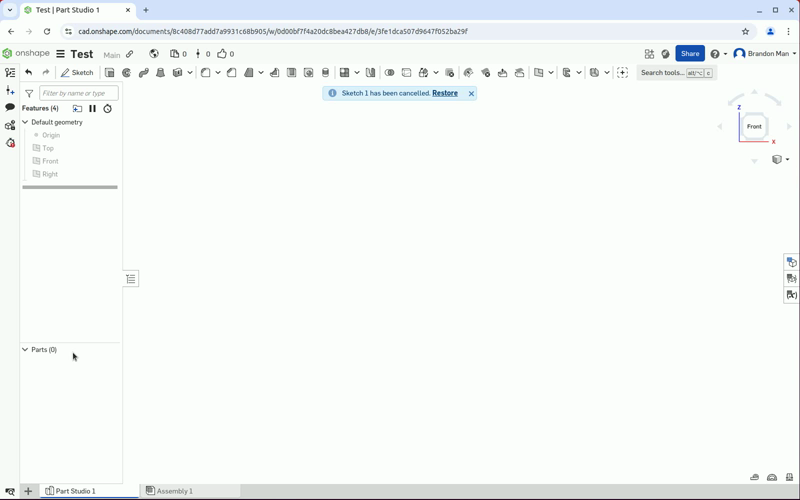
mouse_move(73, 352)
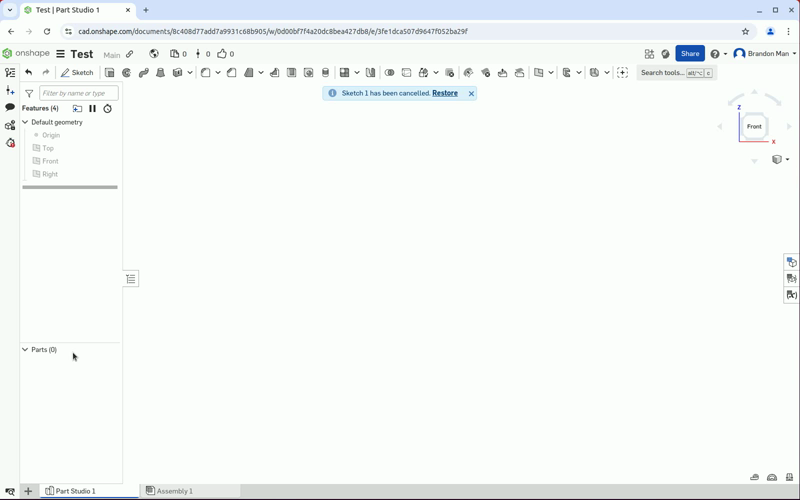
key(shift+y)
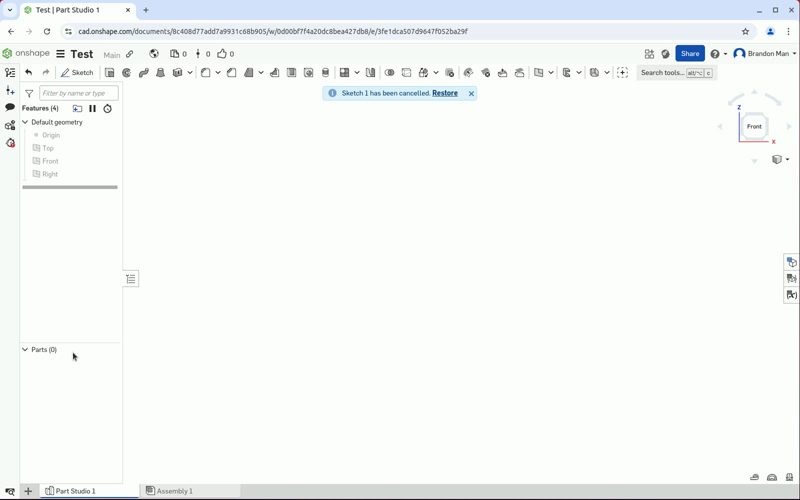
key(shift+s)
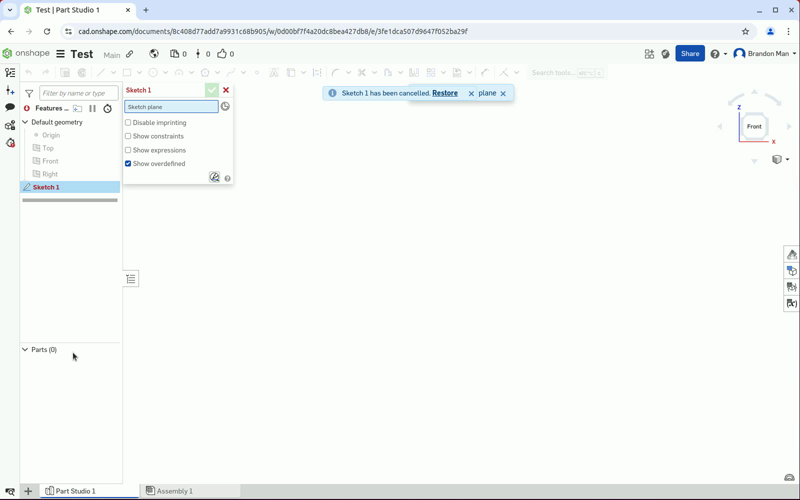
mouse_move(73, 163)
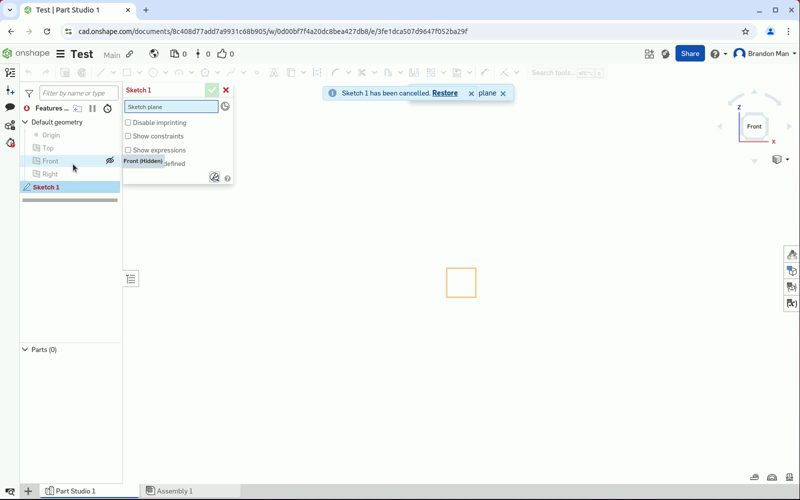
click(73, 163)
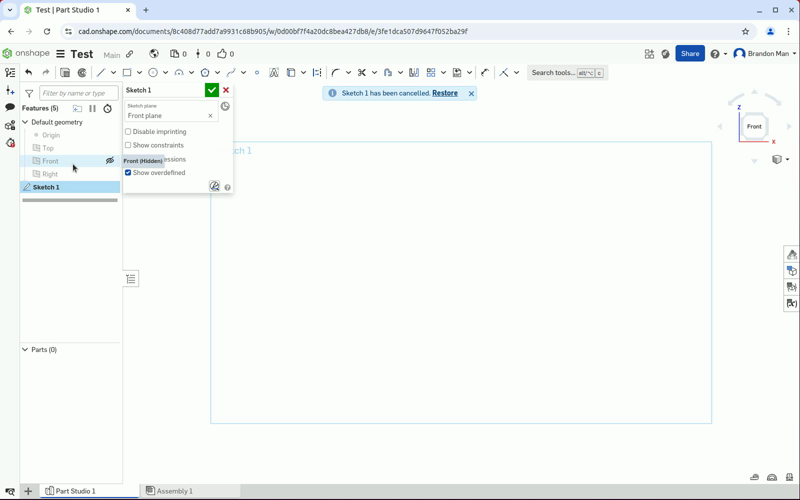
mouse_move(73, 352)
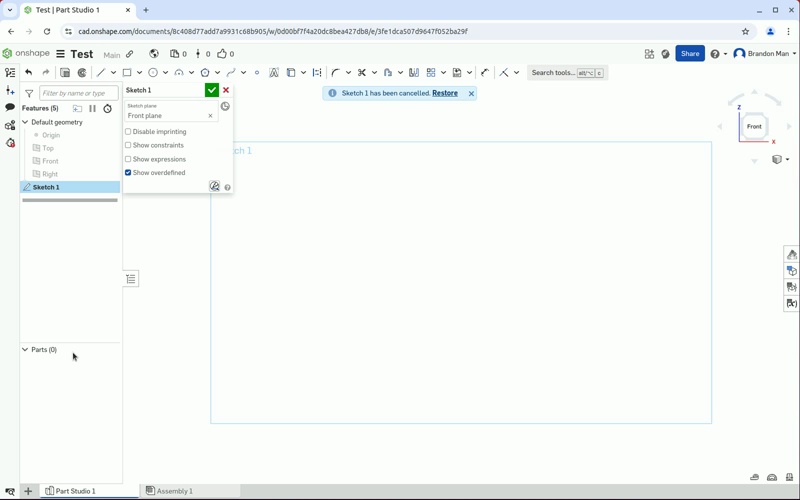
key(y)
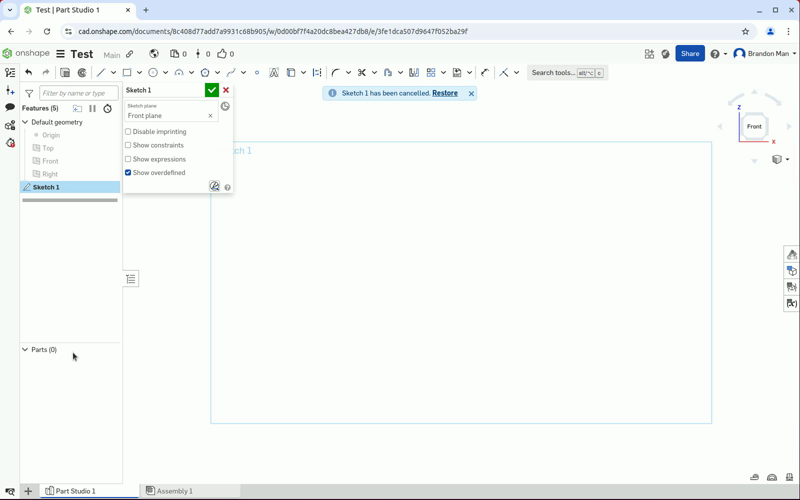
key(c)
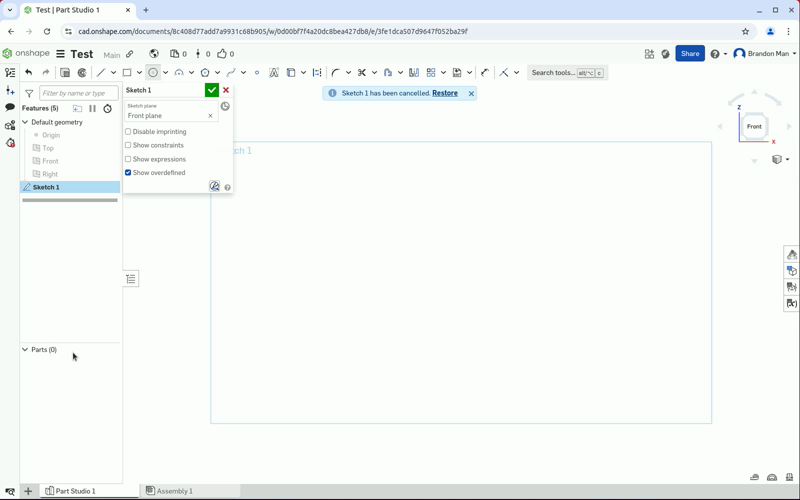
key_down(shift)
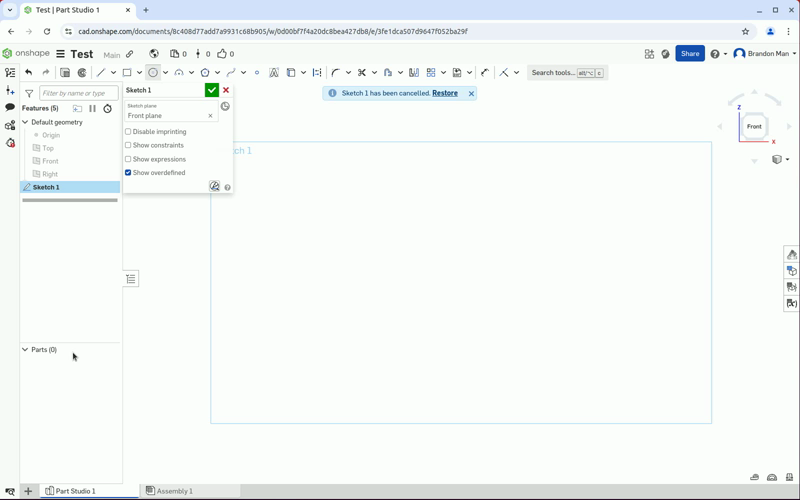
mouse_move(461, 178)
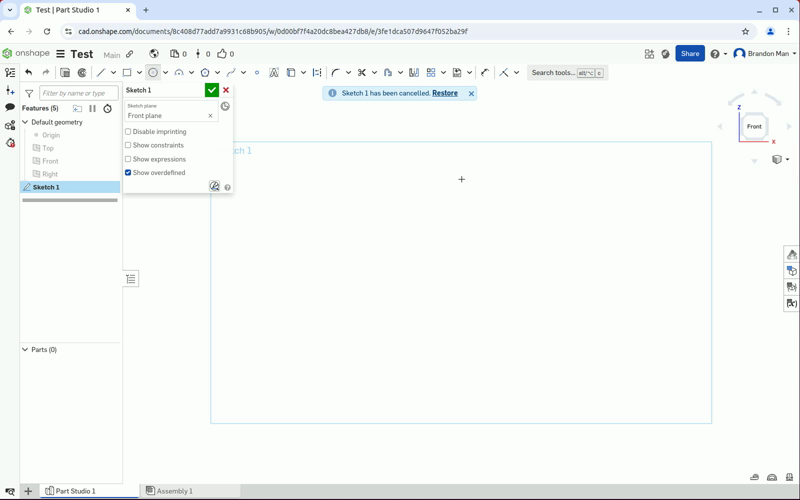
click(461, 178)
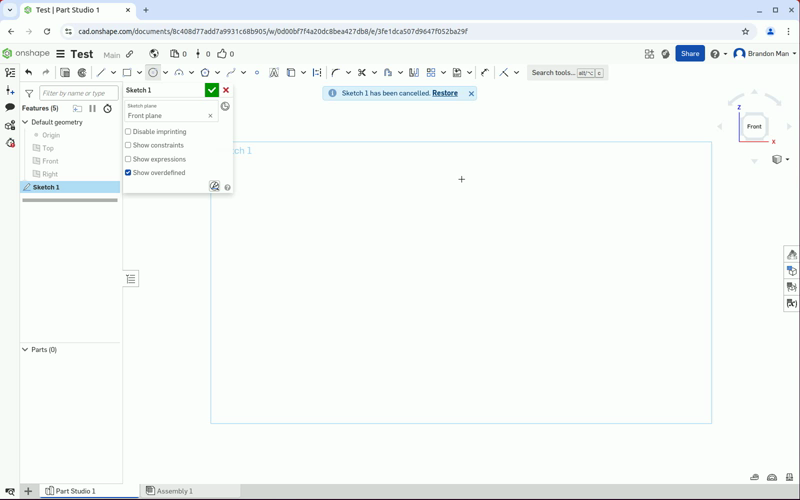
key_up(shift)
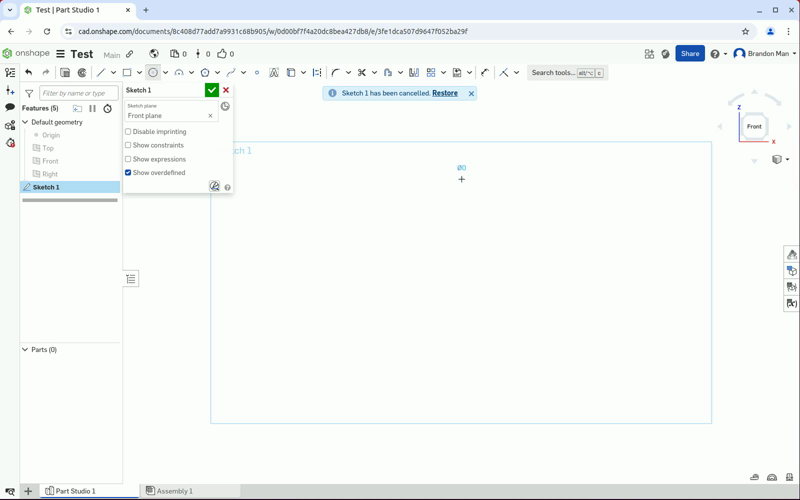
mouse_move(471, 178)
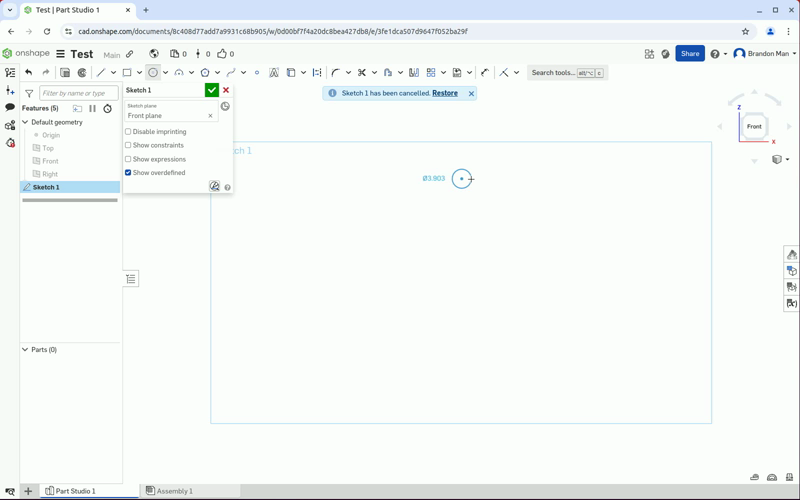
click(471, 178)
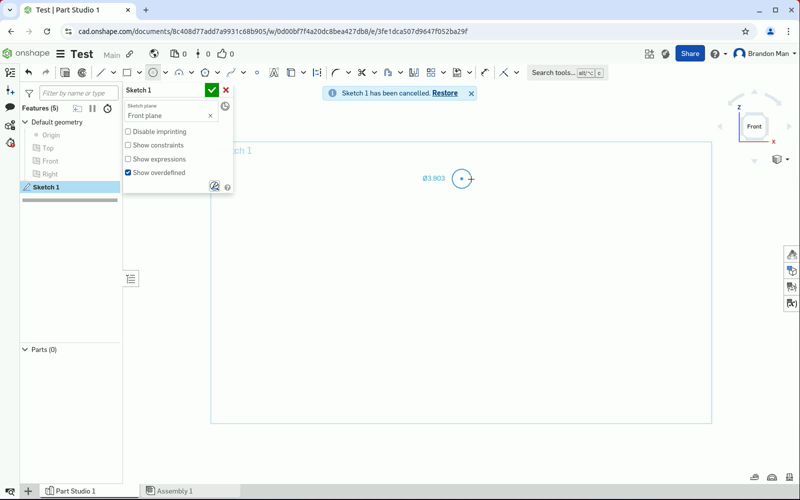
key(esc)
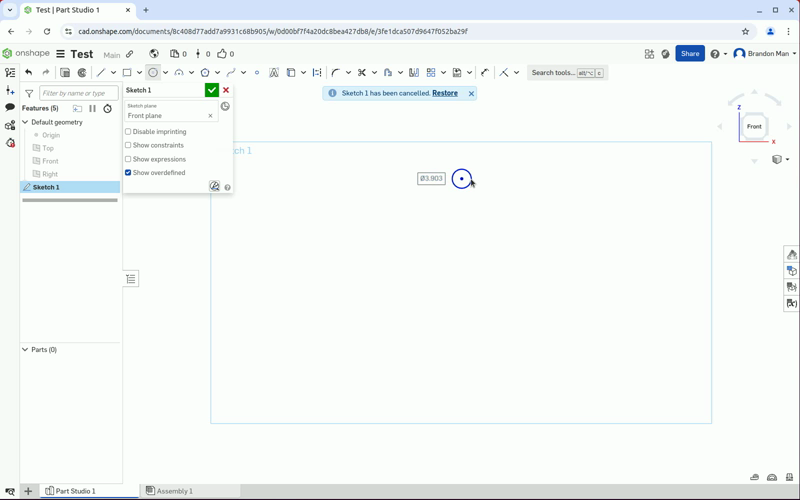
key(c)
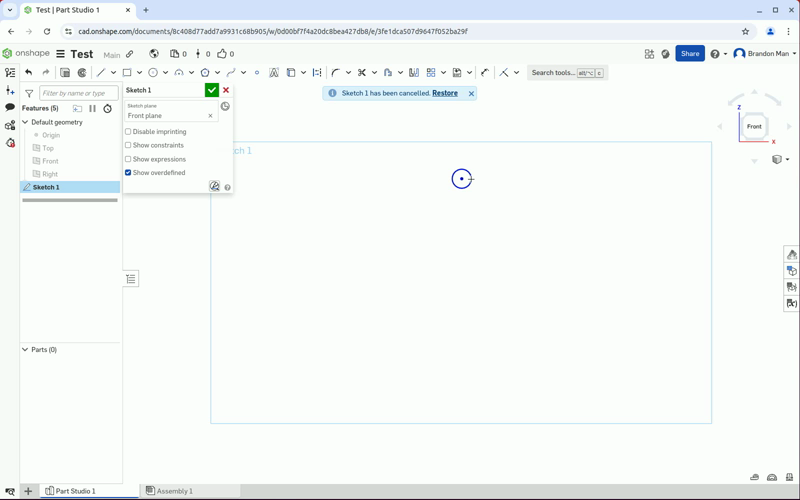
key_down(shift)
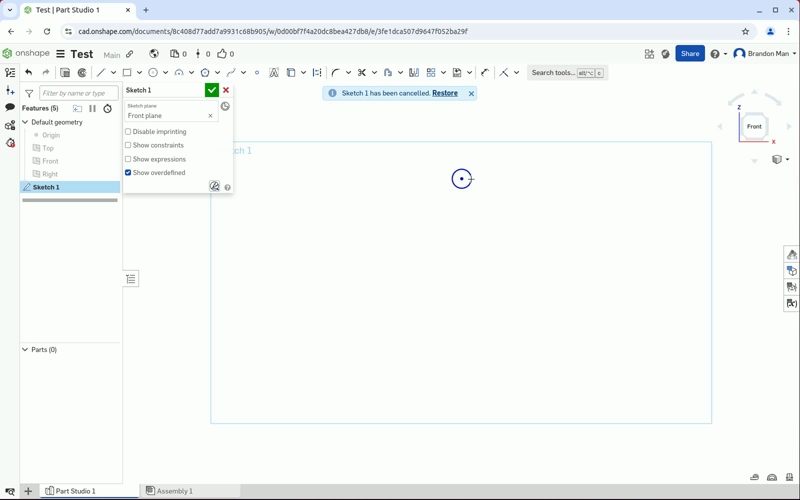
mouse_move(461, 178)
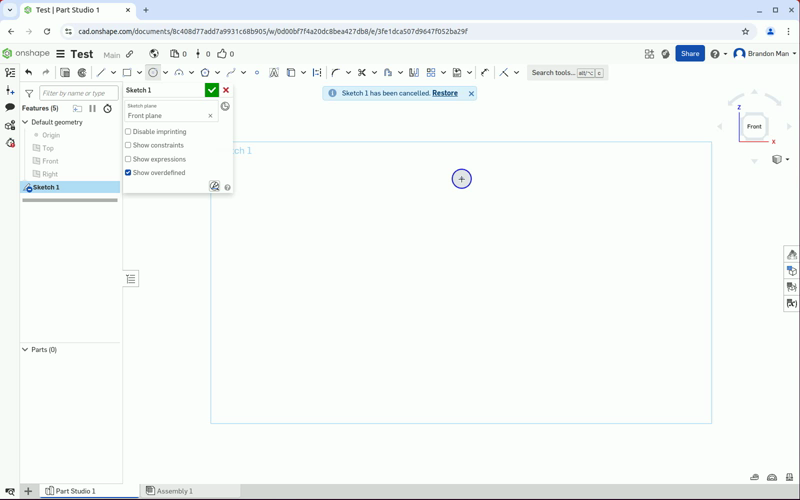
click(461, 178)
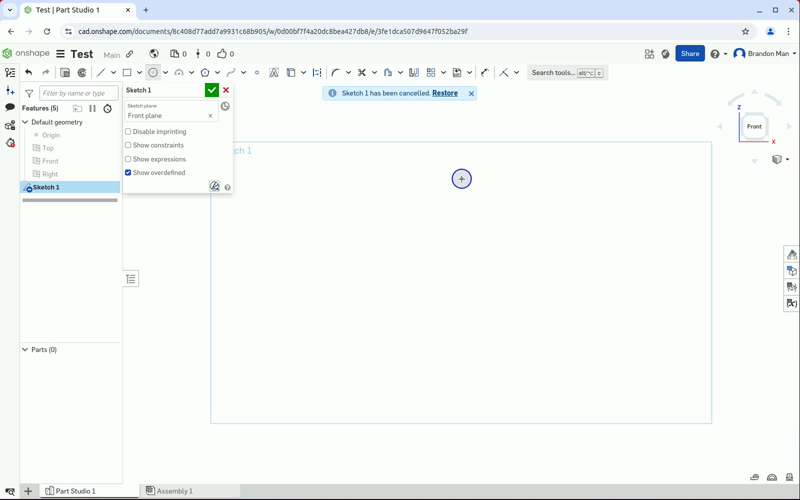
key_up(shift)
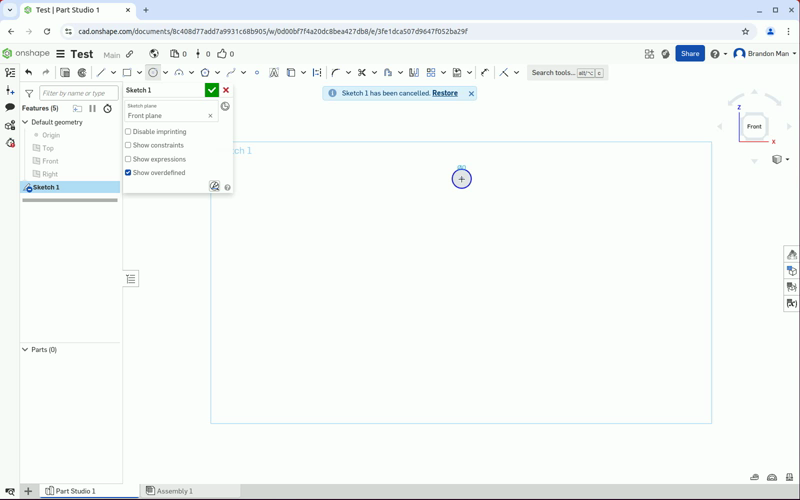
mouse_move(464, 178)
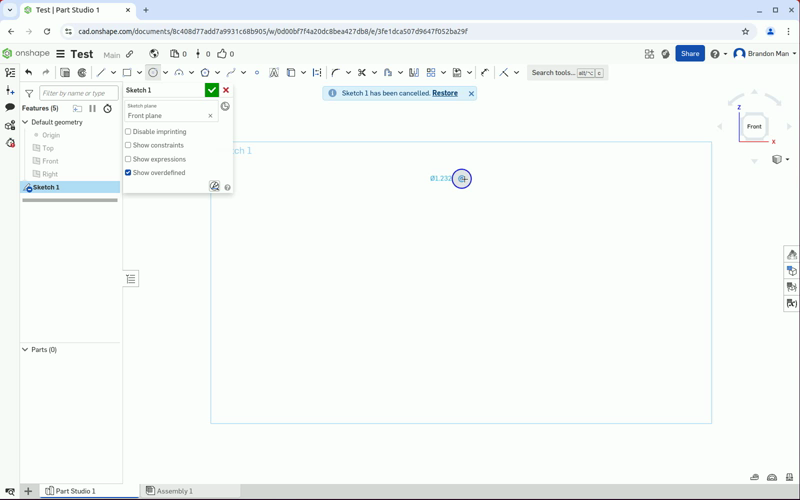
scroll(6)
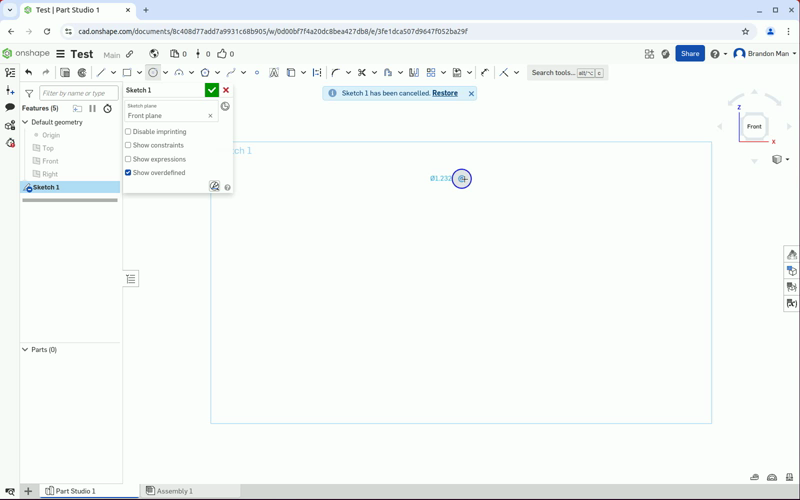
scroll(6)
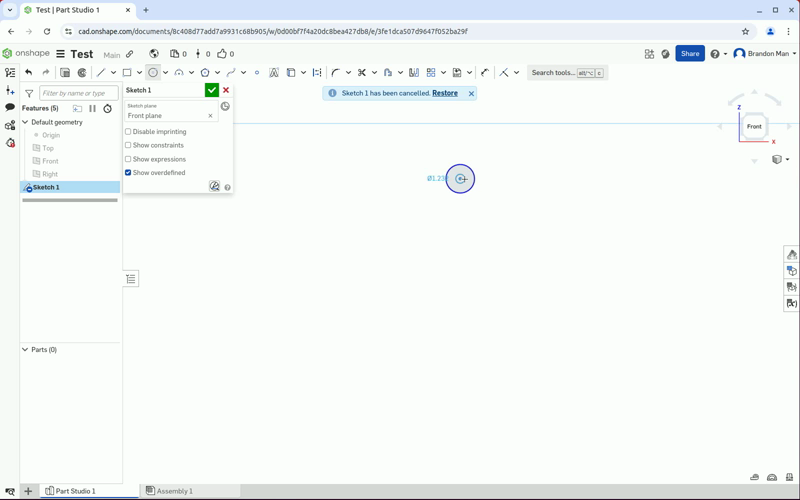
scroll(6)
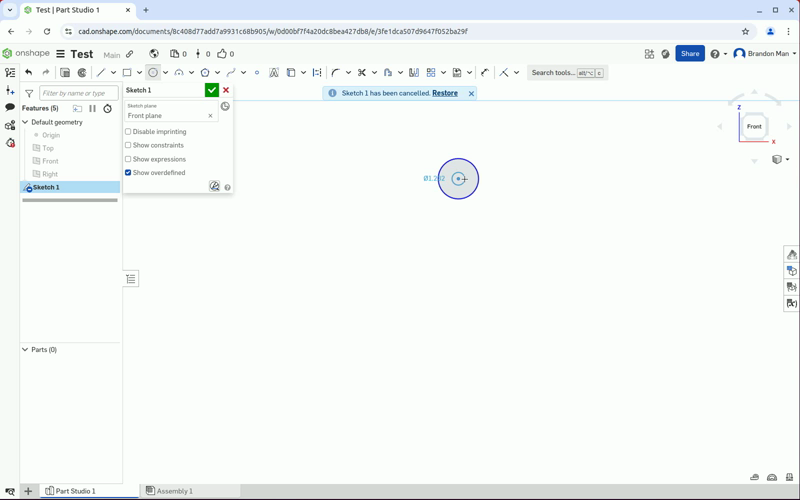
scroll(6)
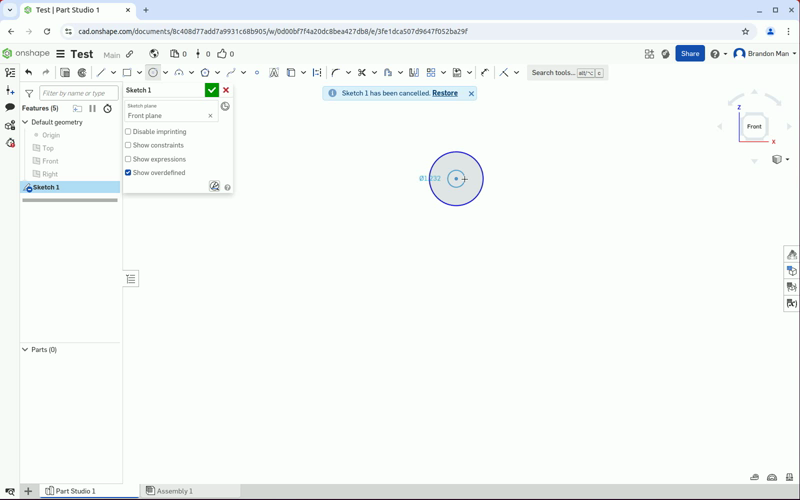
scroll(6)
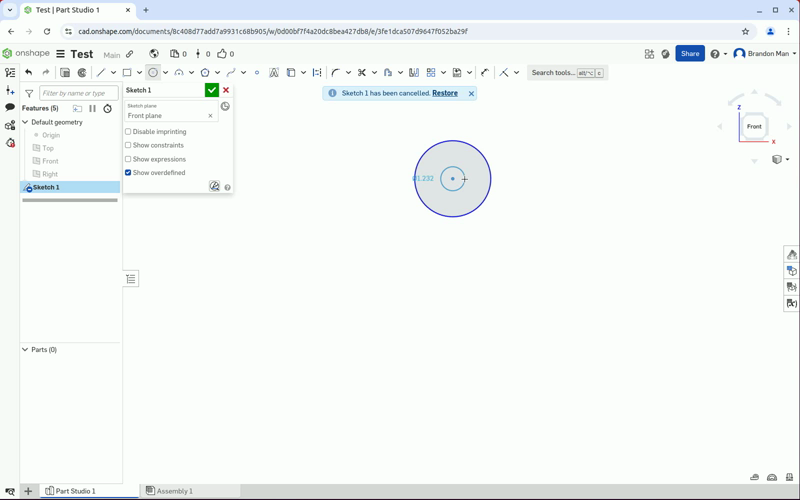
scroll(6)
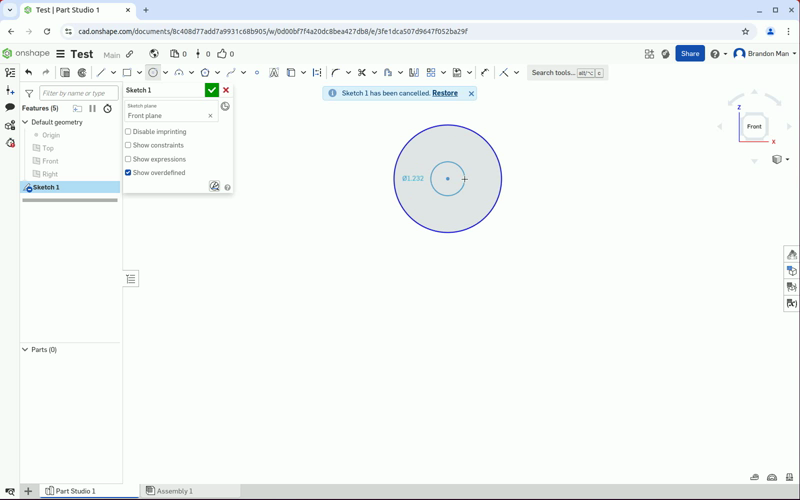
scroll(6)
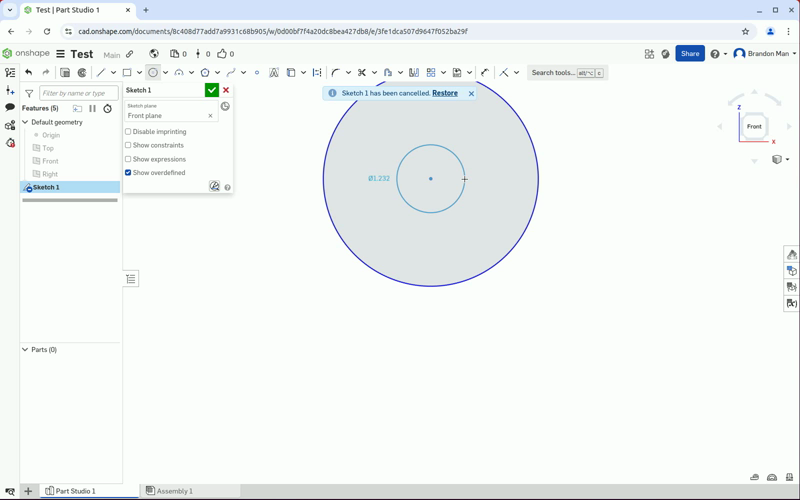
click(464, 178)
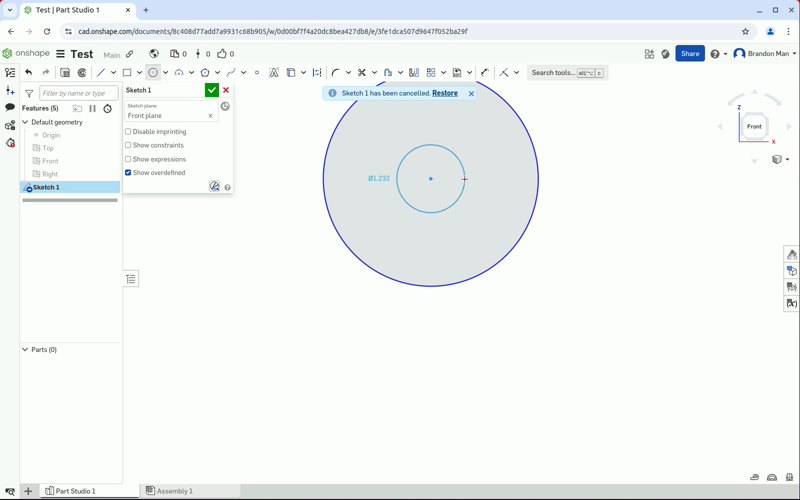
scroll(-6)
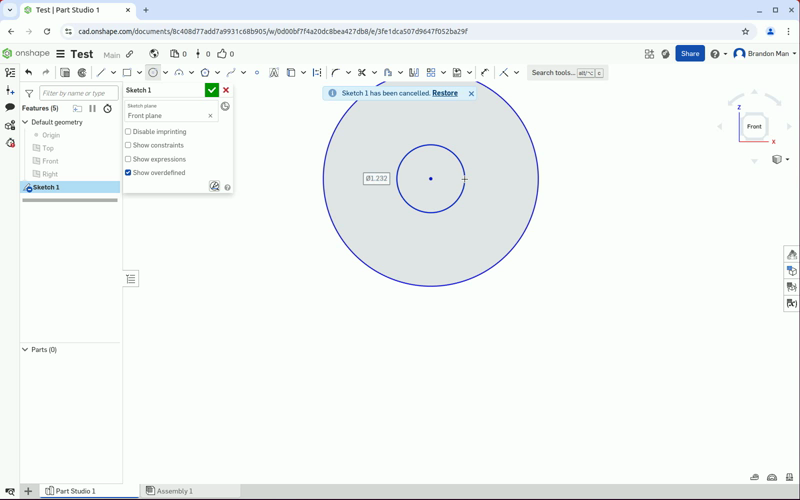
scroll(-6)
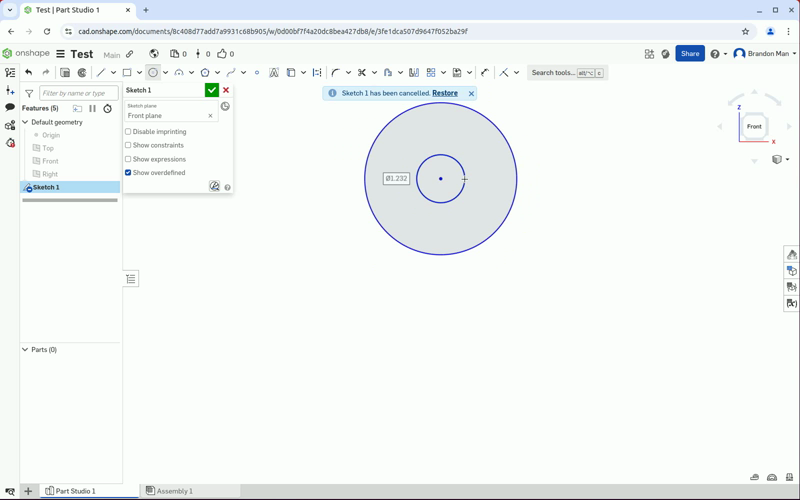
scroll(-6)
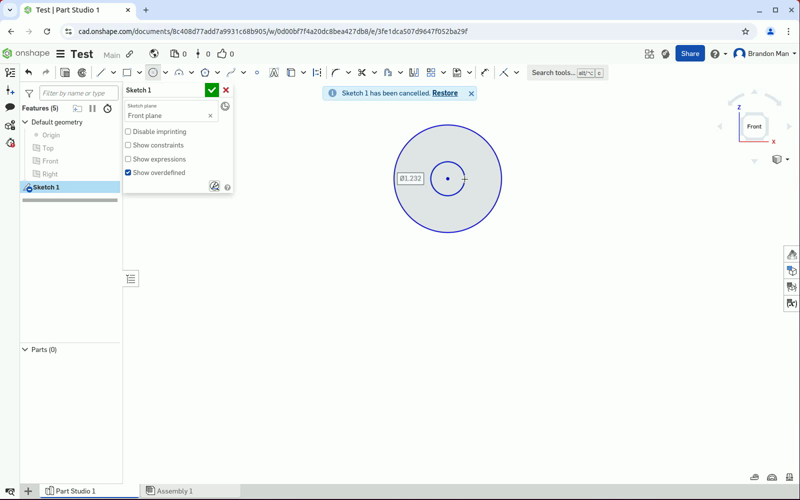
scroll(-6)
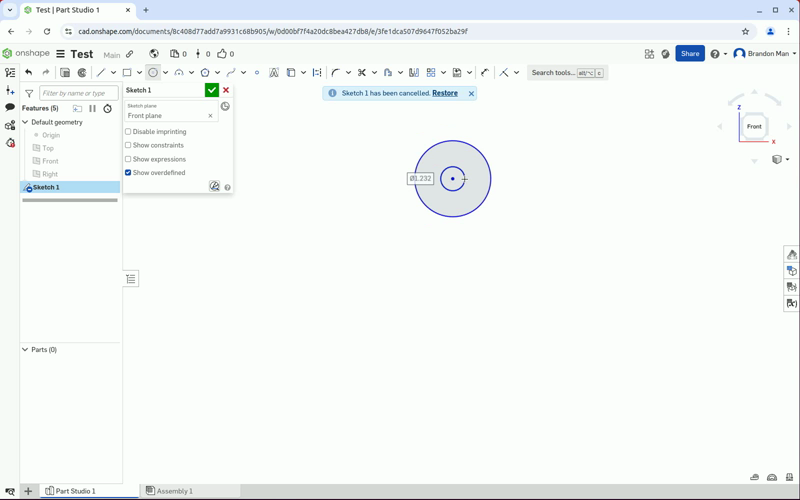
scroll(-6)
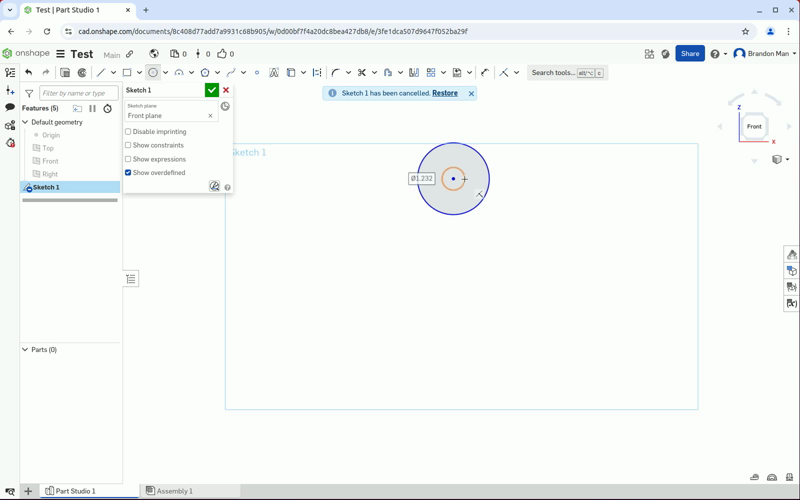
scroll(-6)
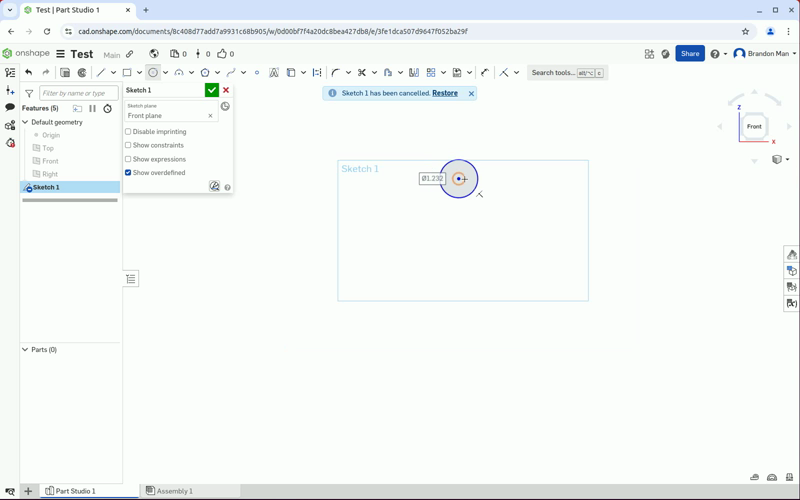
scroll(-6)
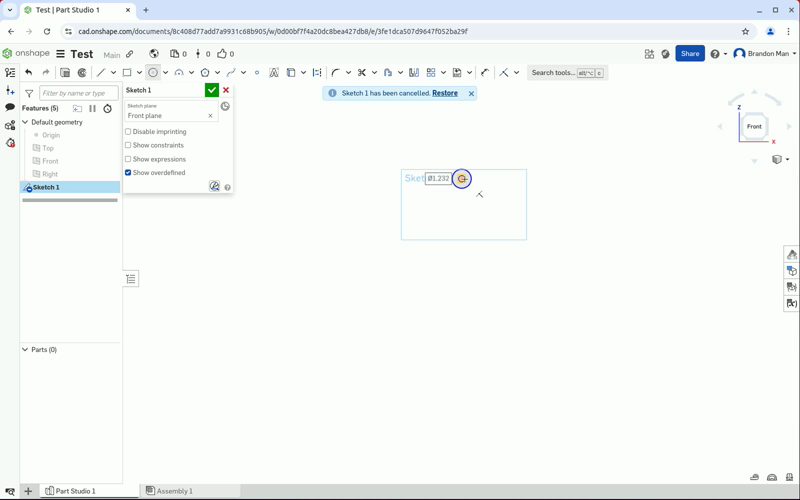
key(esc)
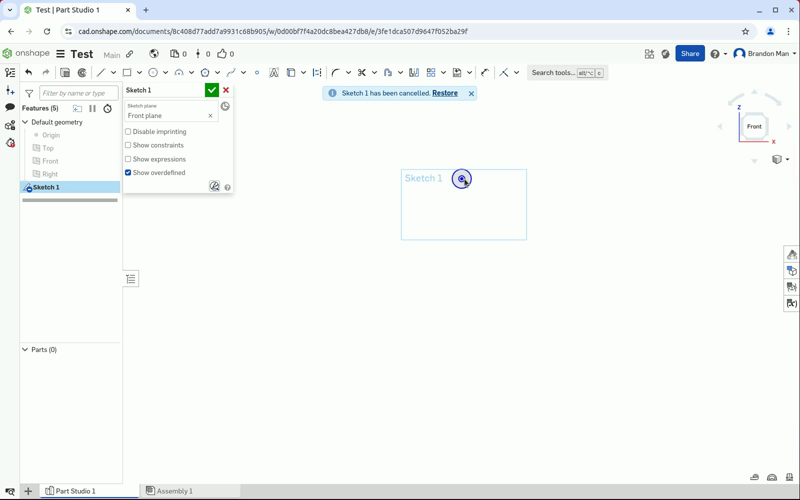
mouse_move(469, 182)
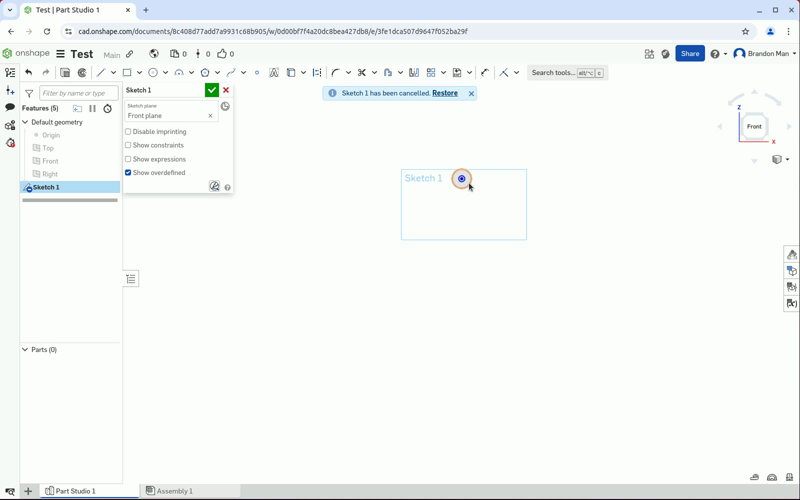
scroll(6)
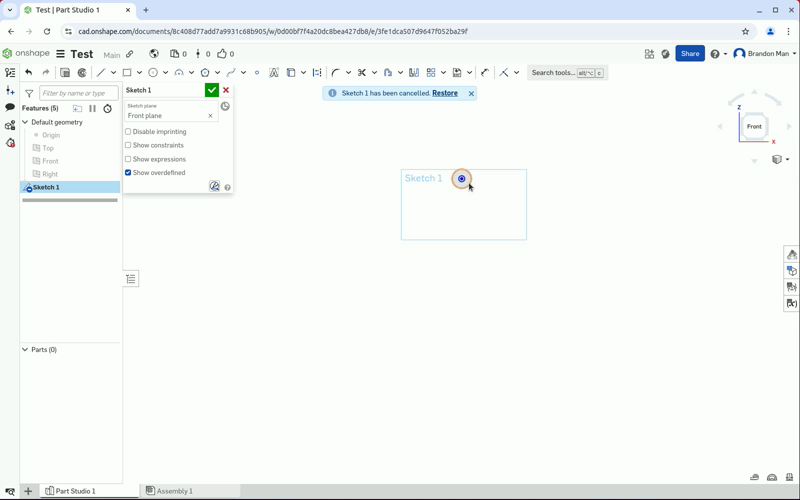
scroll(6)
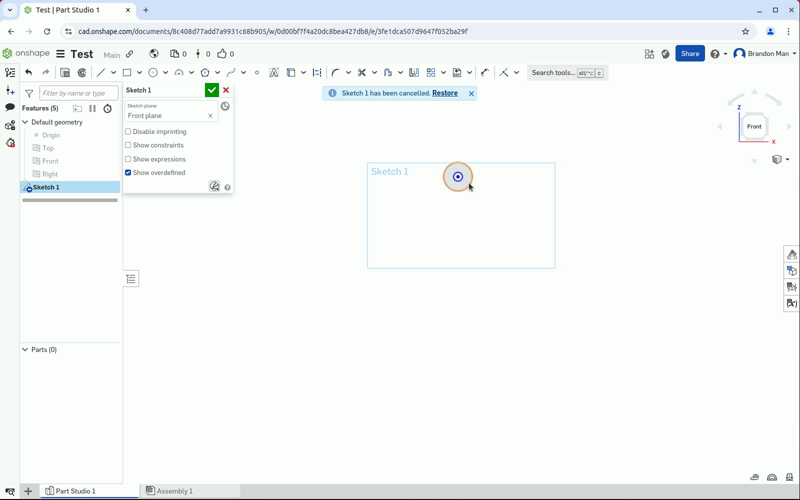
scroll(6)
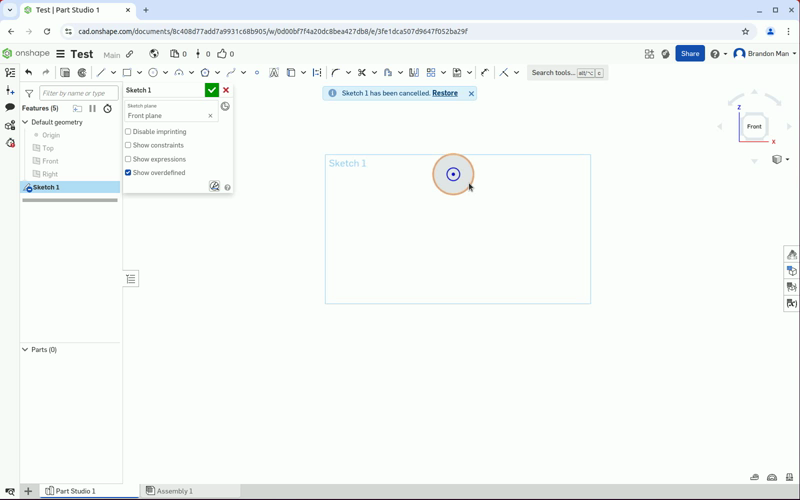
scroll(6)
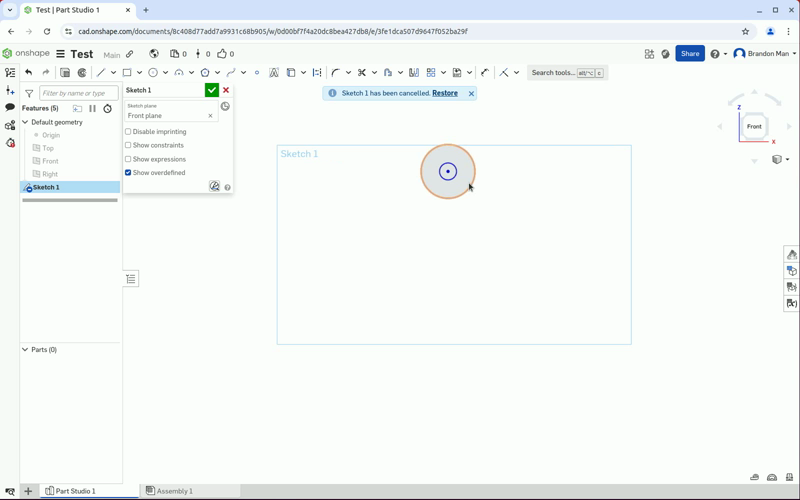
scroll(6)
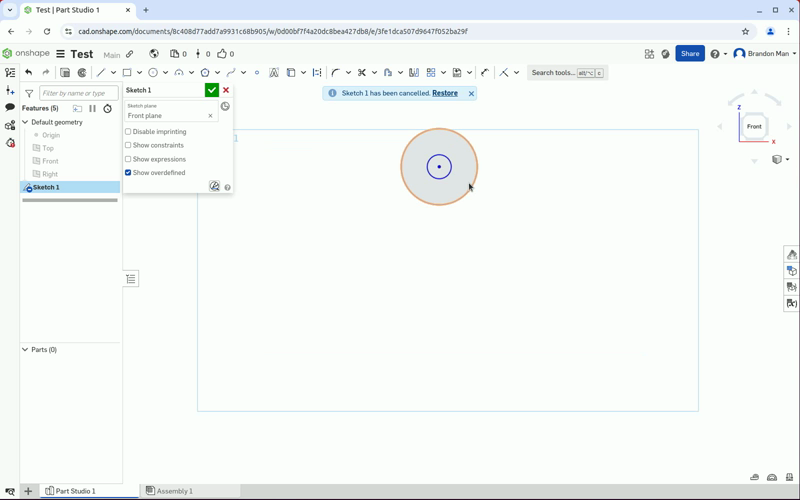
scroll(6)
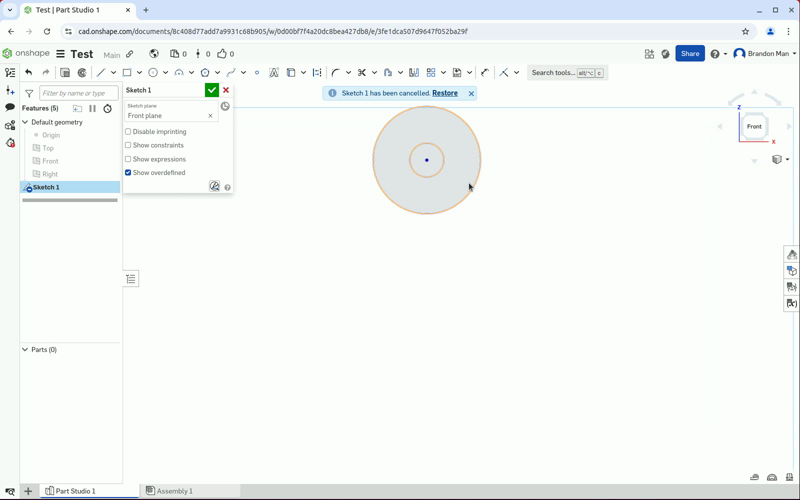
scroll(6)
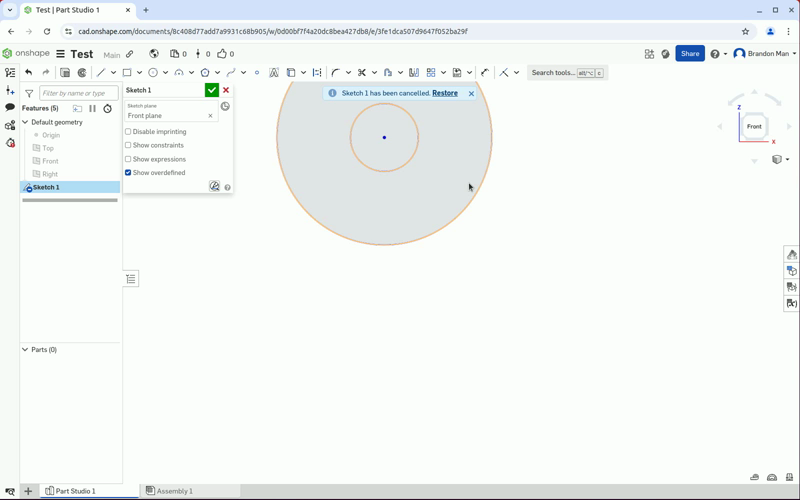
click(469, 182)
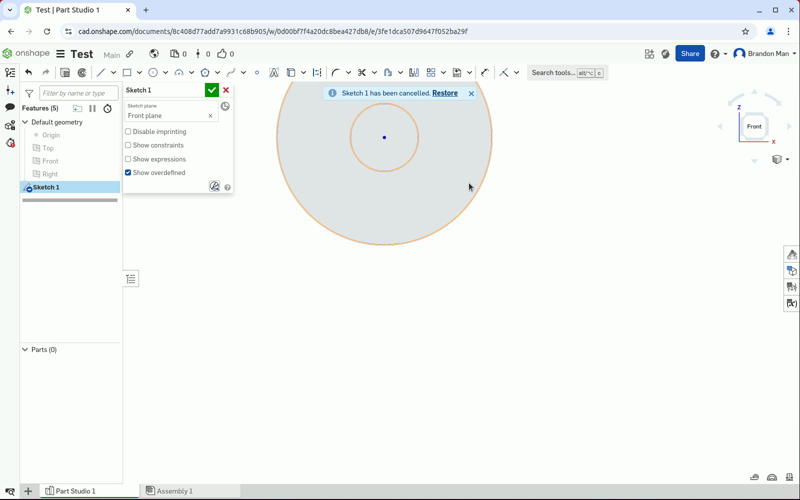
scroll(-6)
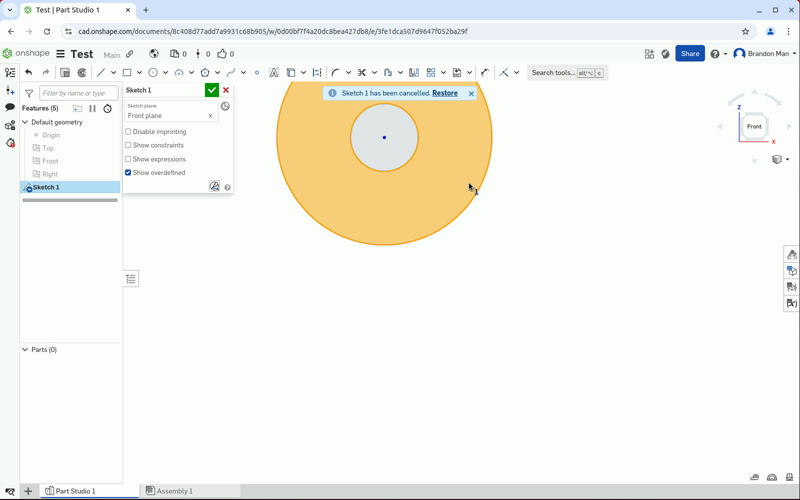
scroll(-6)
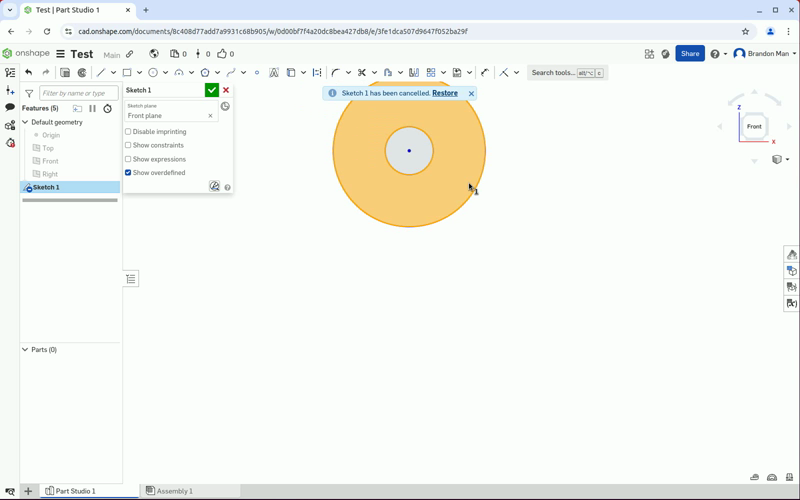
scroll(-6)
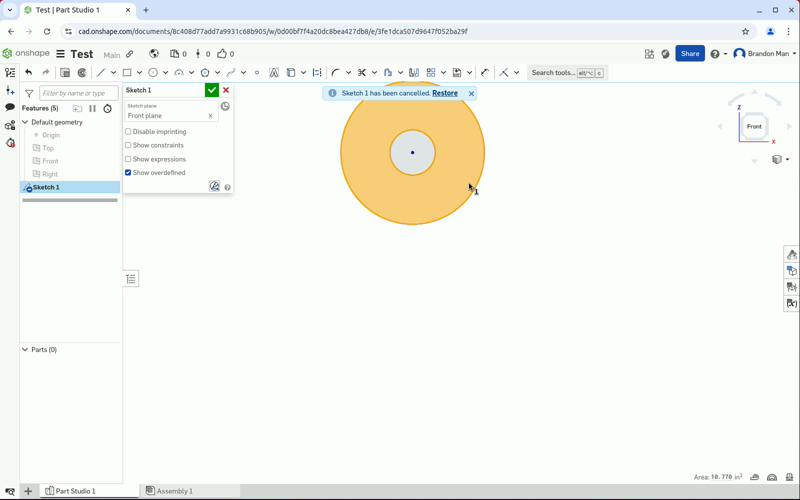
scroll(-6)
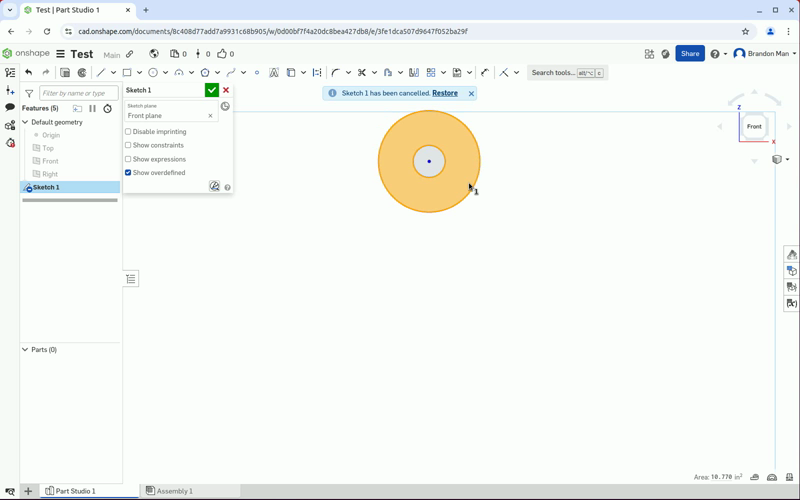
scroll(-6)
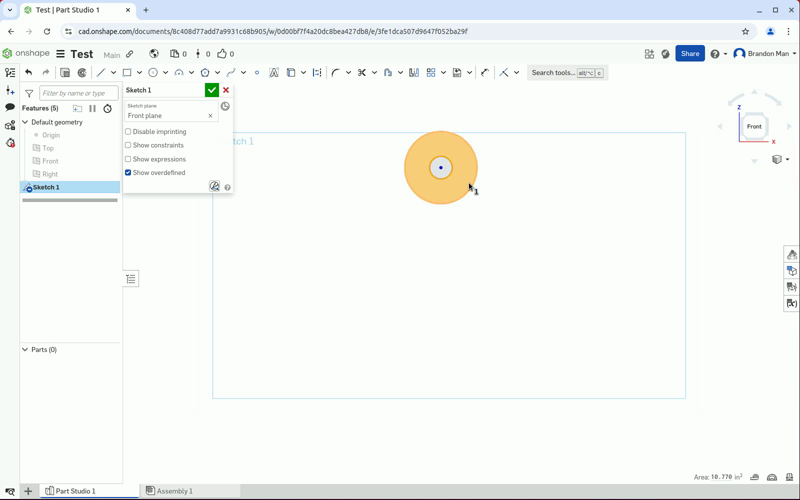
scroll(-6)
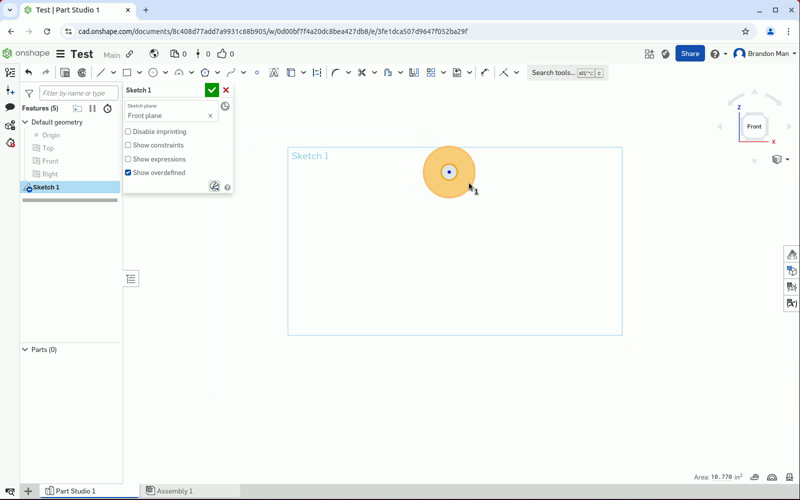
scroll(-6)
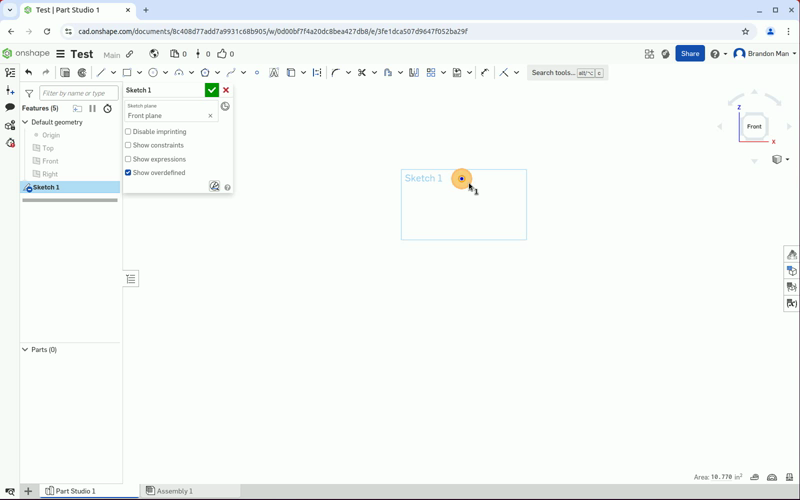
mouse_move(73, 352)
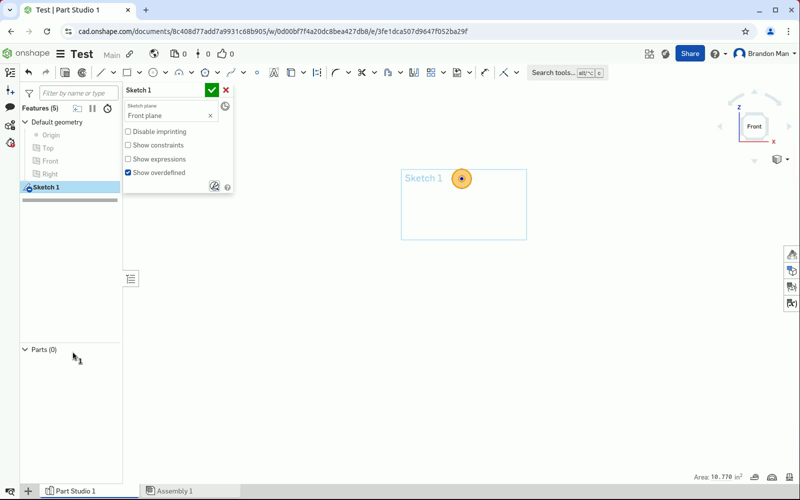
key(shift+y)
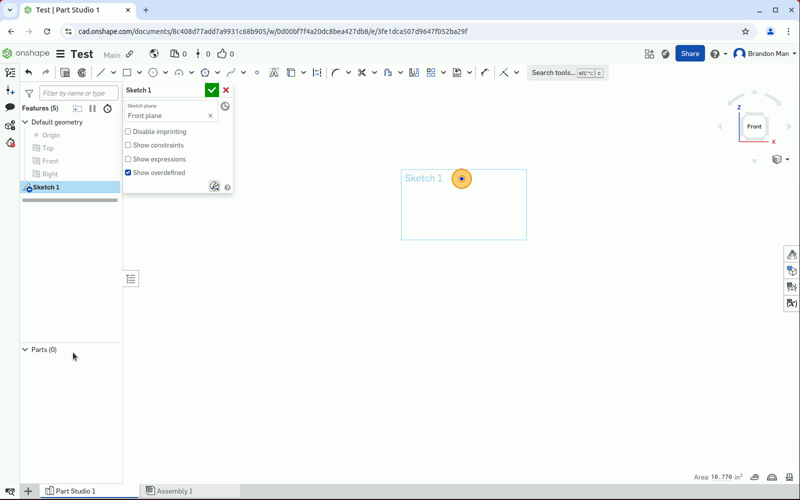
key(shift+e)
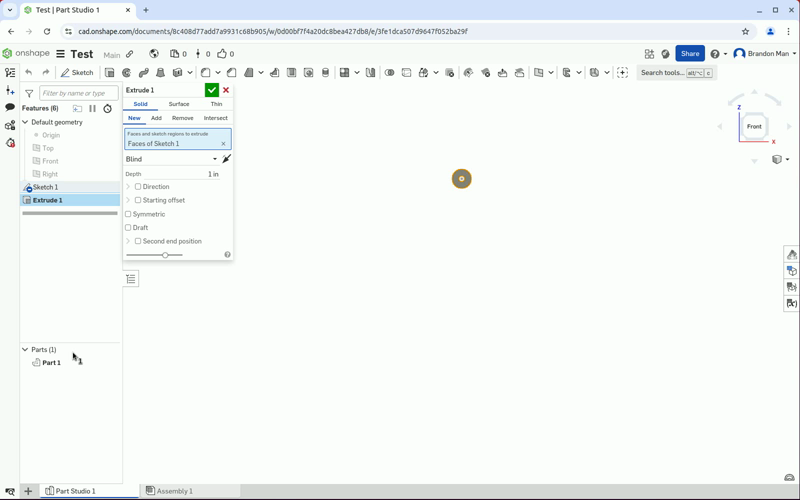
mouse_move(143, 106)
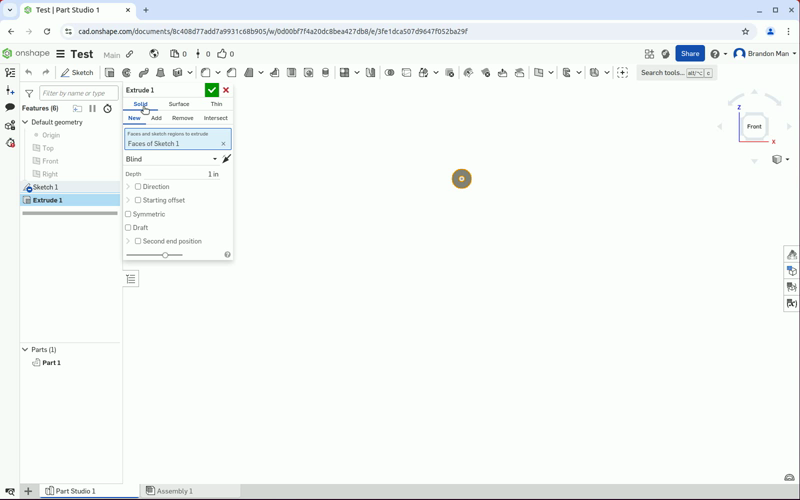
click(143, 106)
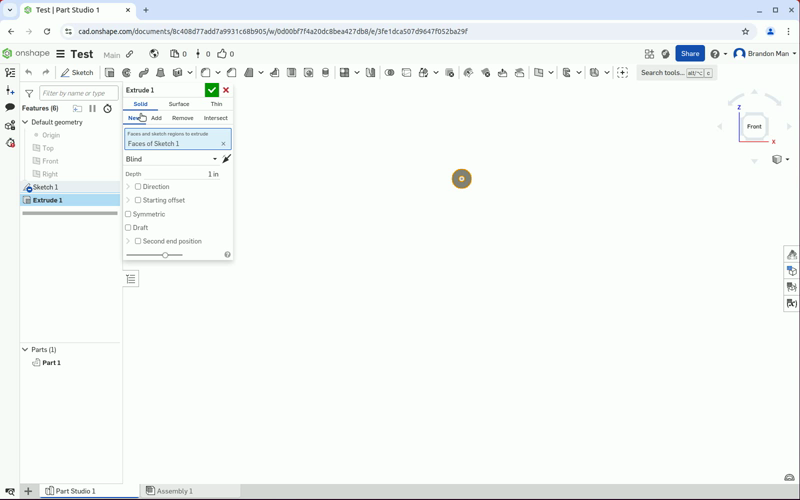
mouse_move(137, 120)
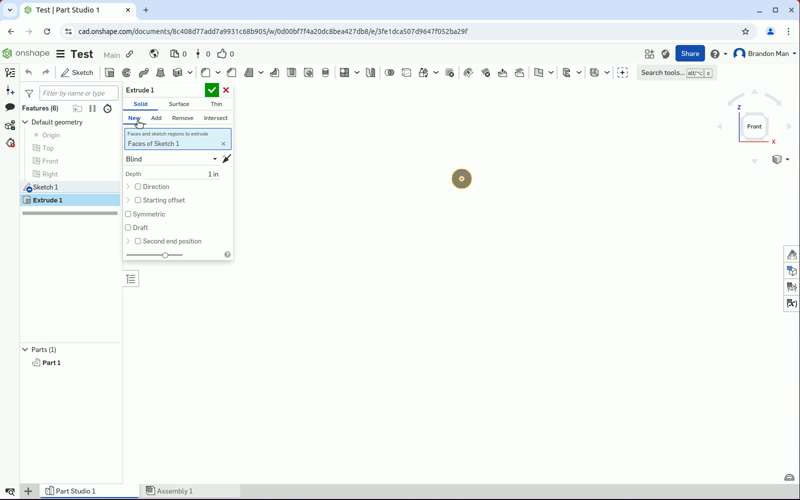
click(137, 120)
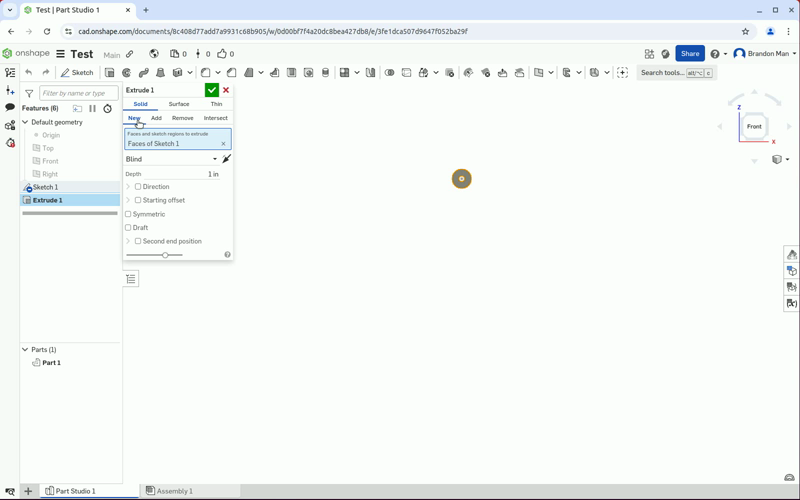
key(tab, 4)
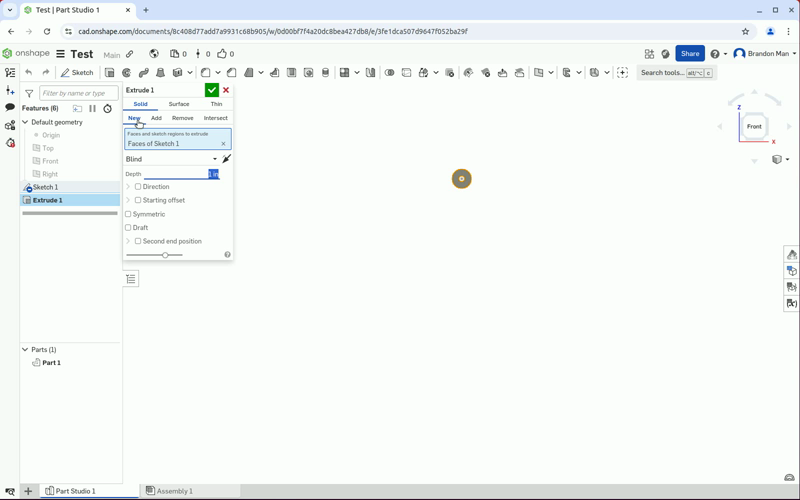
text(0.481)
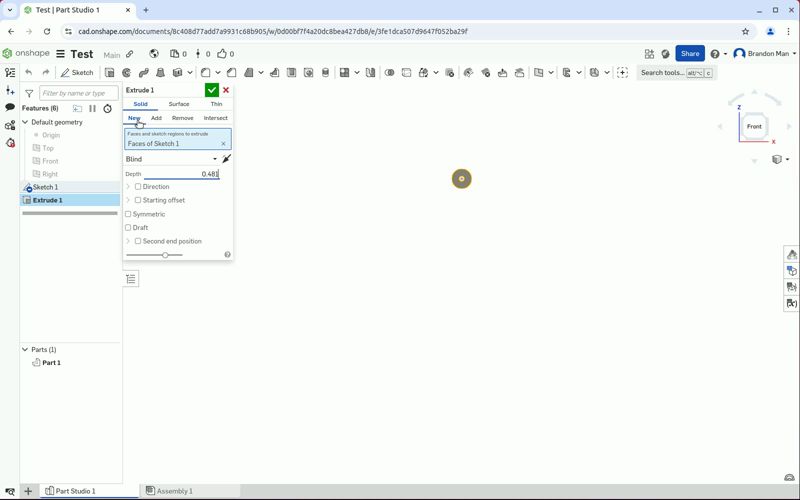
key(enter)
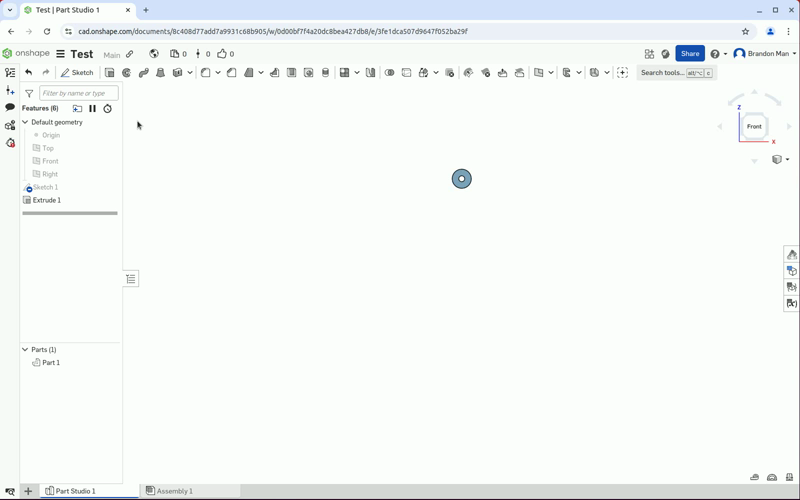
key(shift+h)
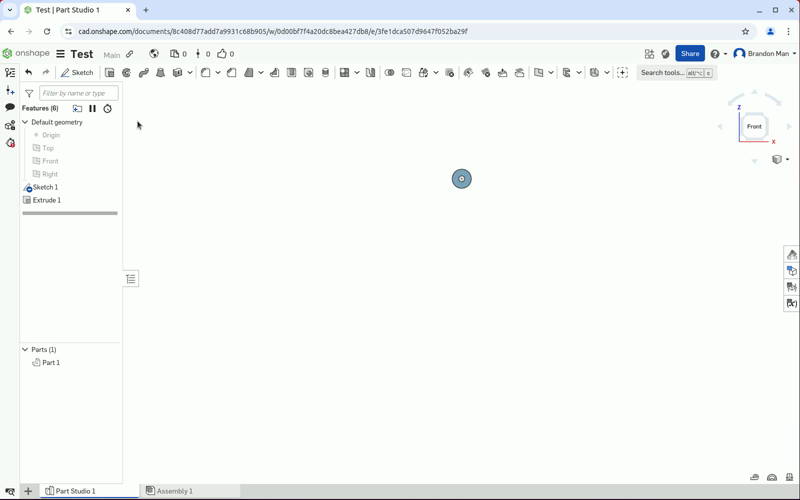
key(shift+h)
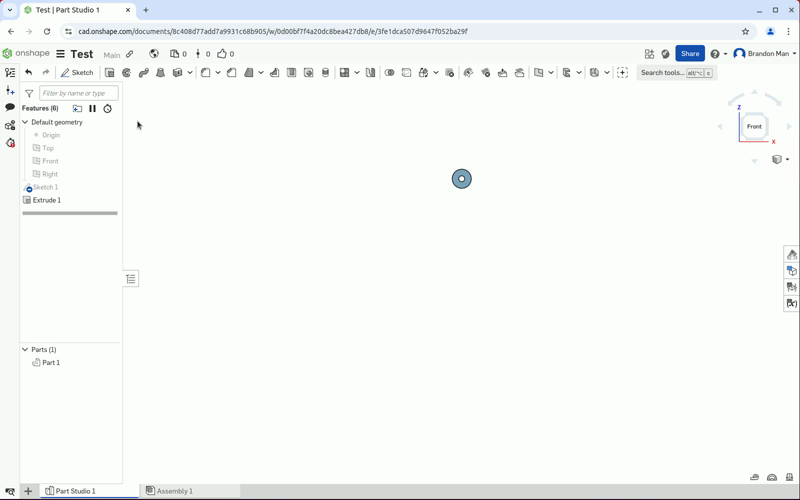
mouse_move(73, 189)
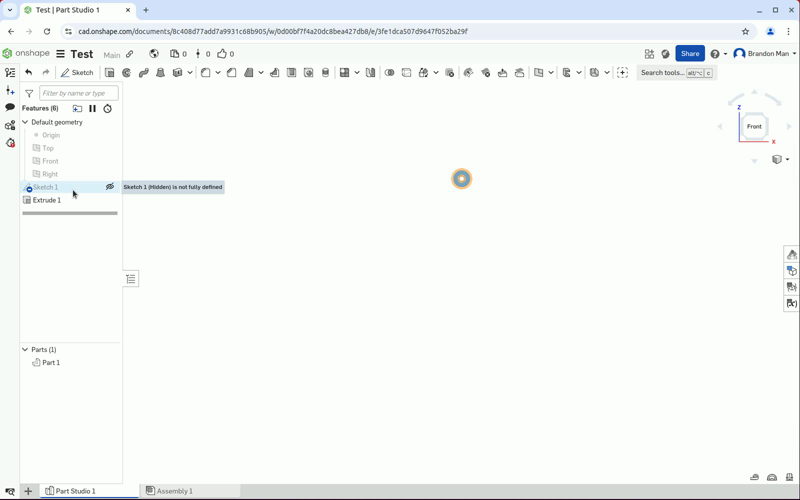
click(73, 189)
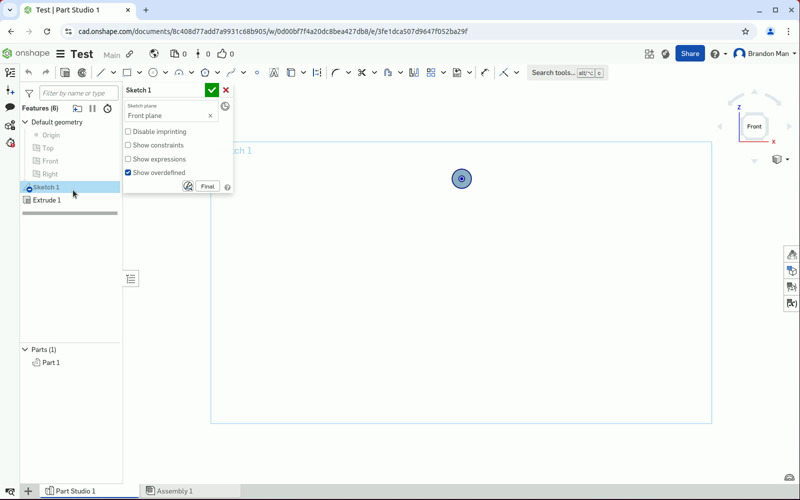
mouse_move(229, 92)
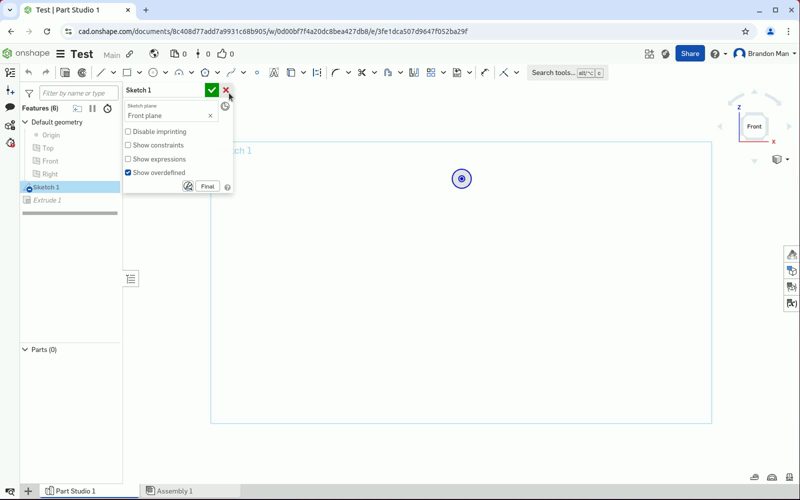
click(229, 92)
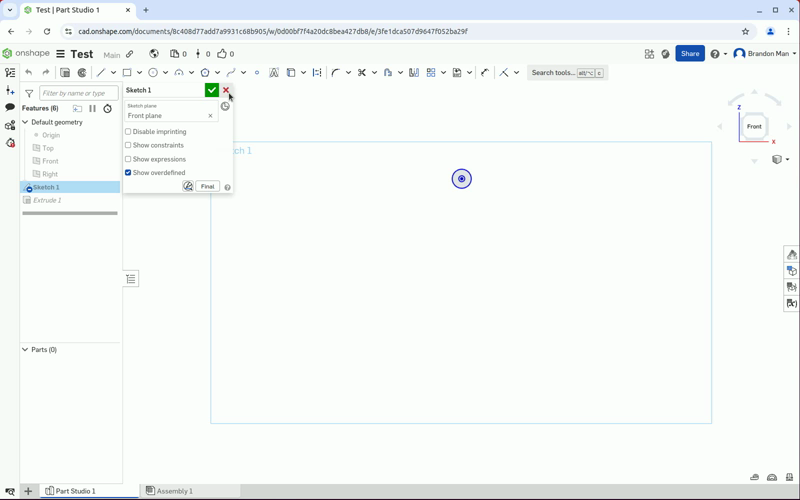
key(shift+s)
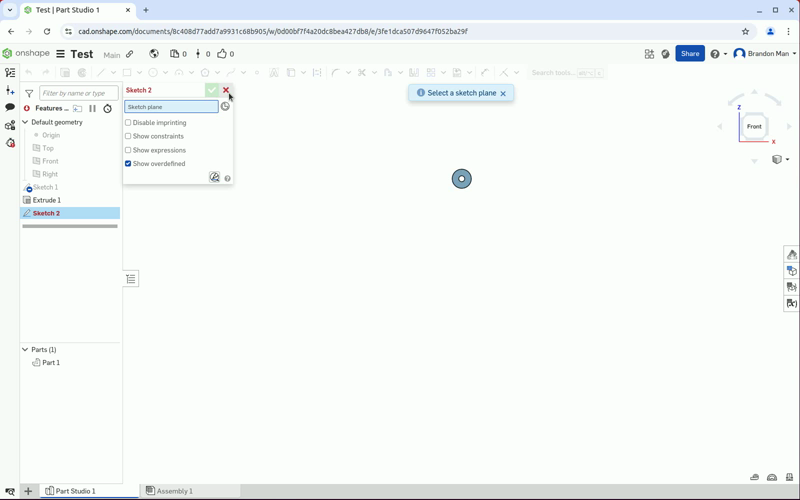
mouse_move(73, 163)
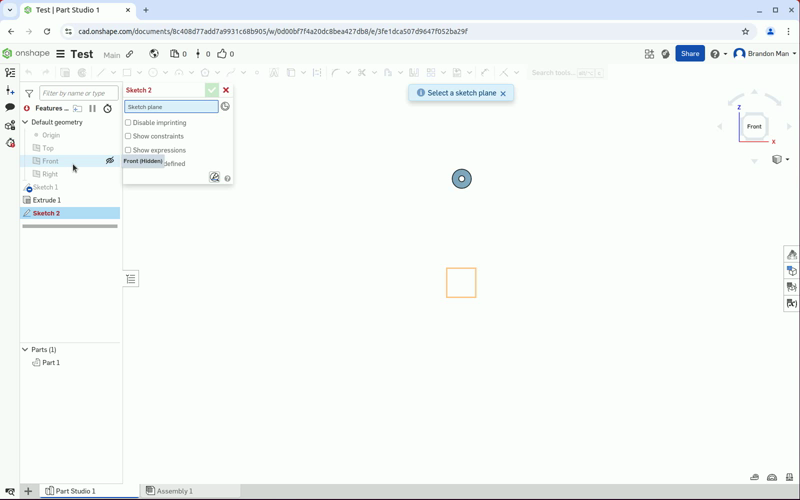
click(73, 163)
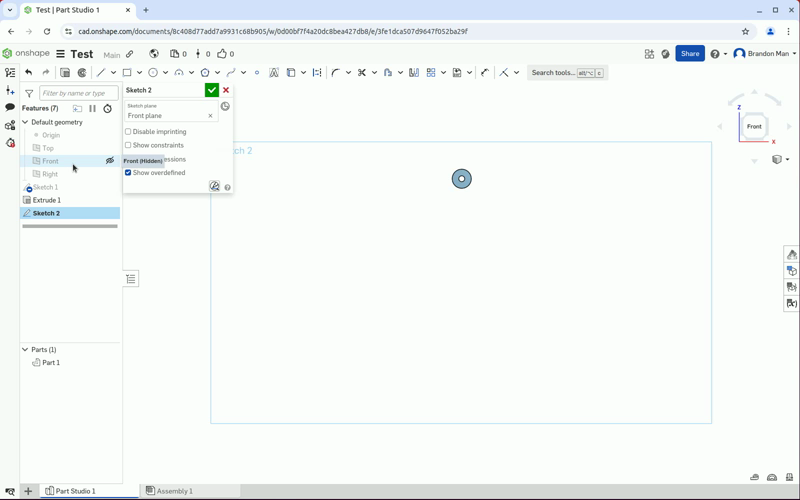
mouse_move(73, 352)
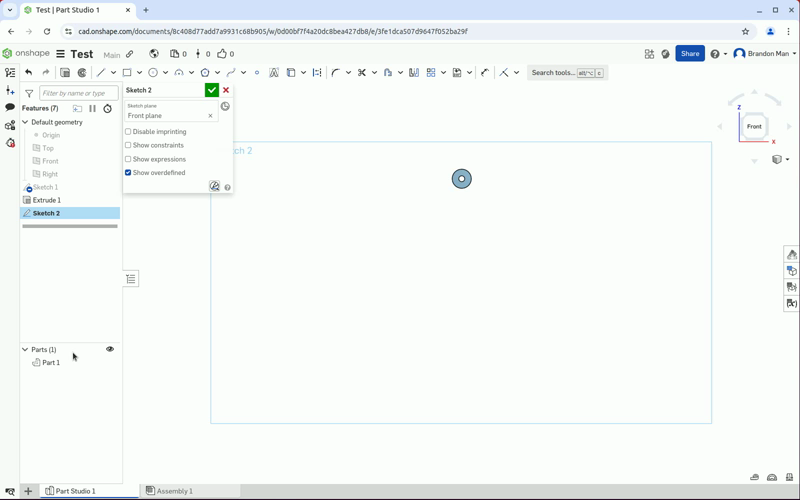
key(y)
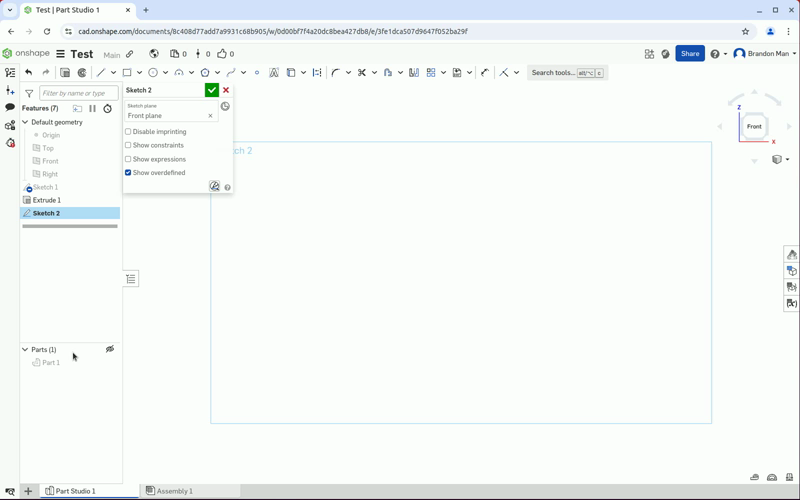
key(a)
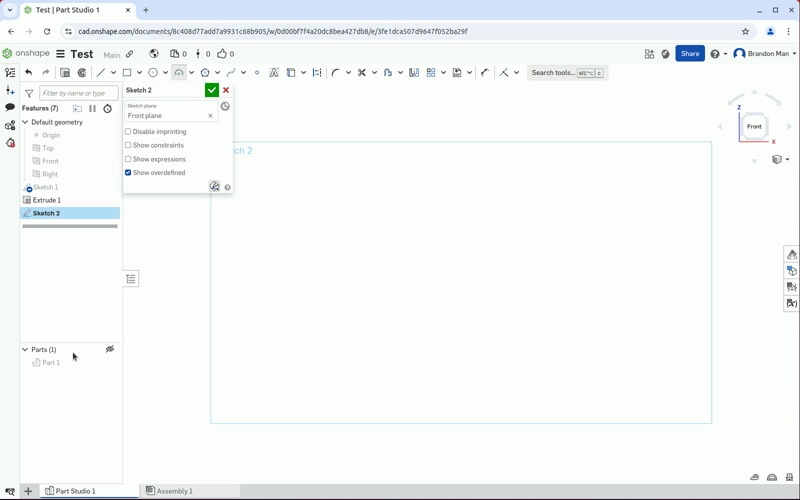
key_down(shift)
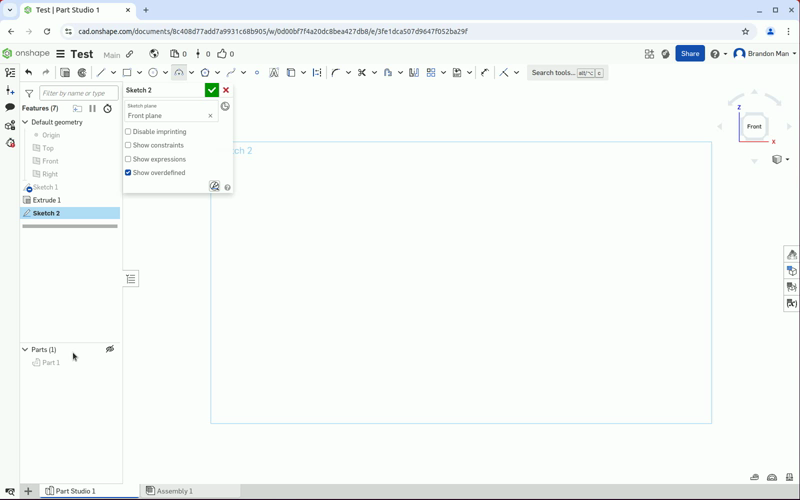
mouse_move(446, 223)
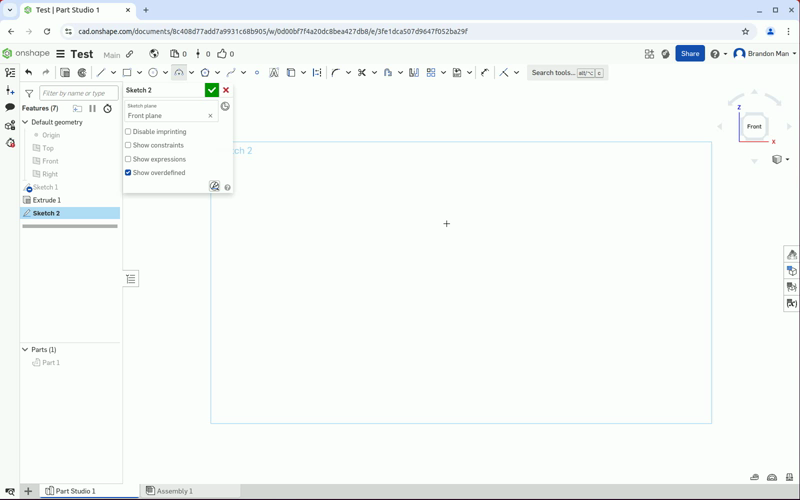
click(446, 223)
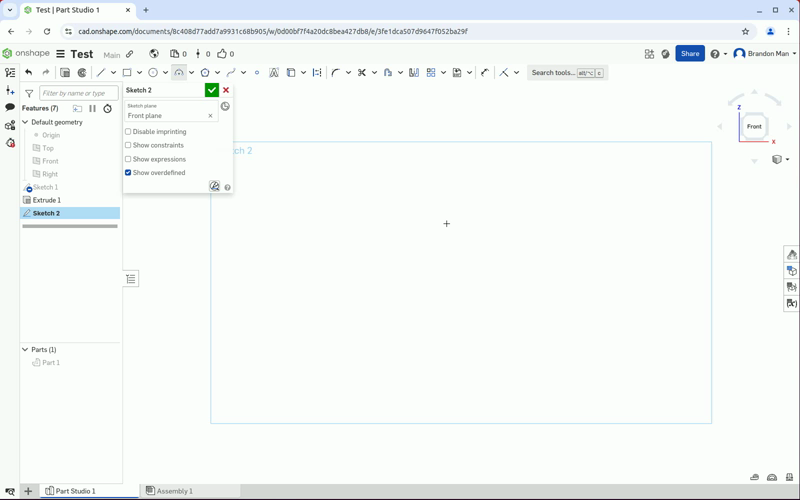
key_up(shift)
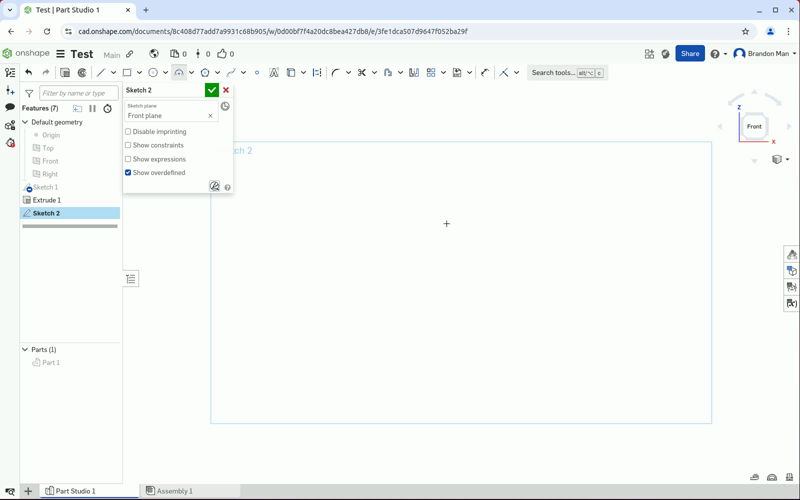
key_down(shift)
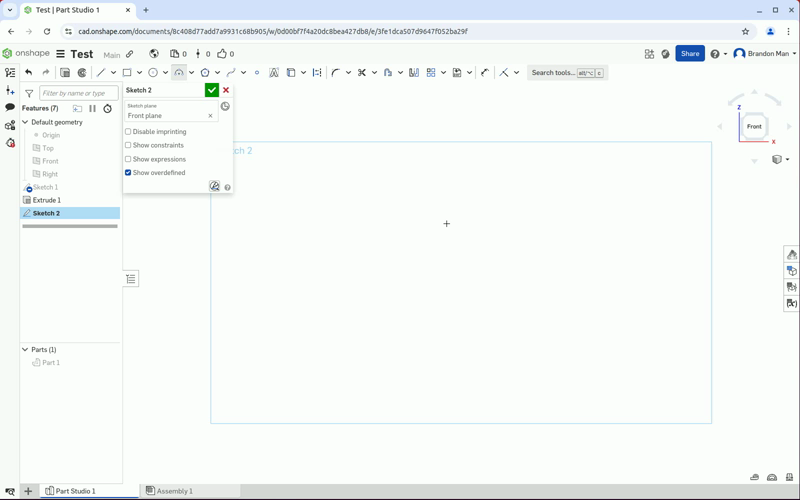
mouse_move(476, 222)
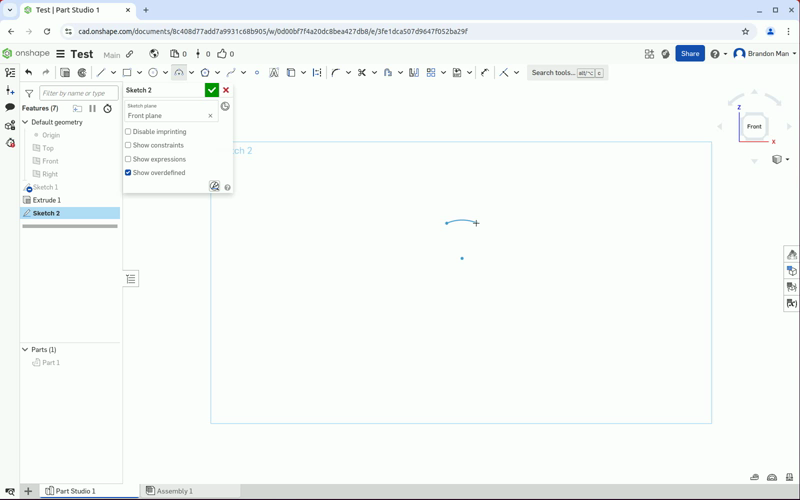
click(476, 222)
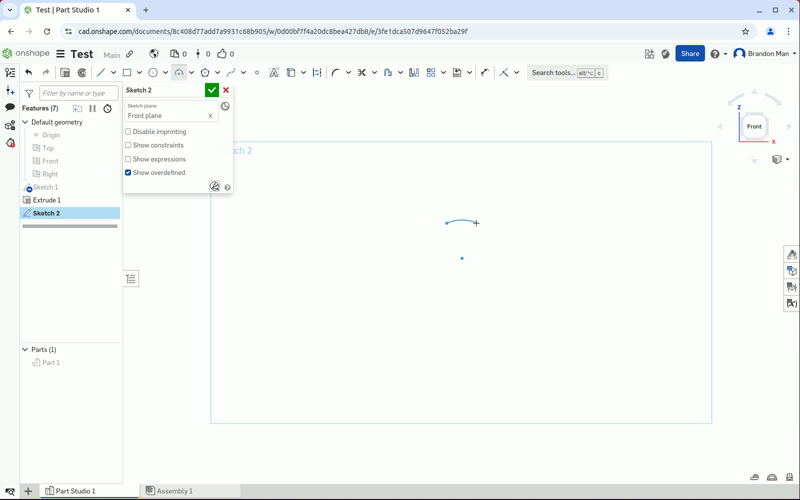
mouse_move(461, 210)
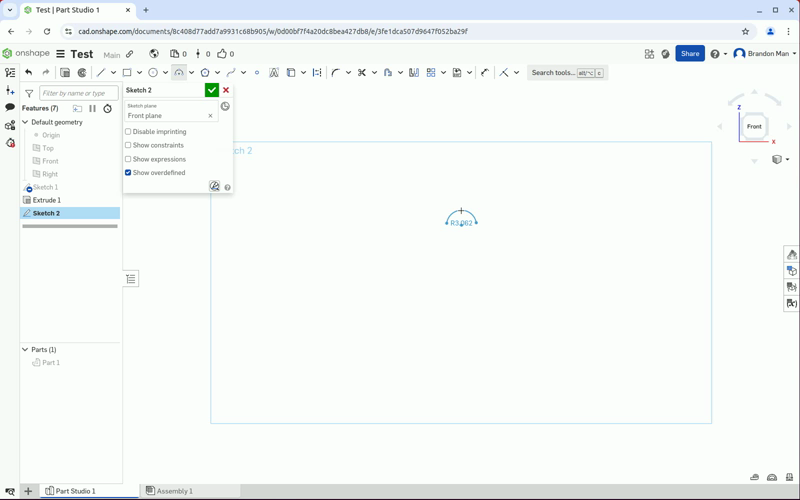
click(461, 210)
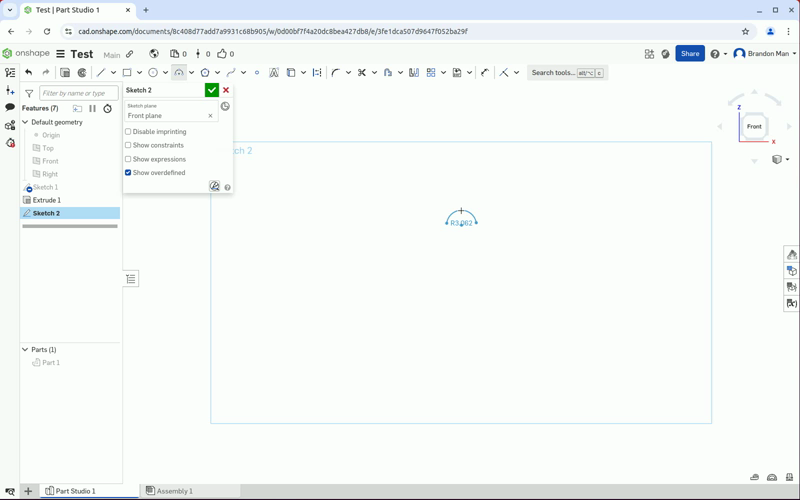
key_up(shift)
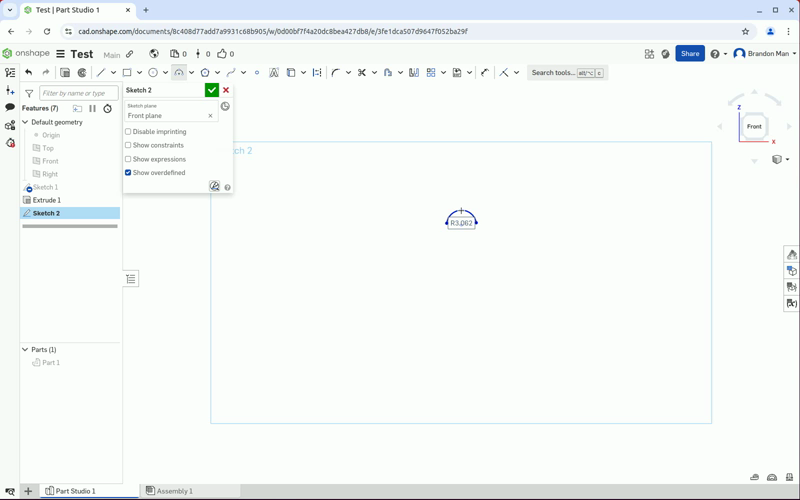
key(esc)
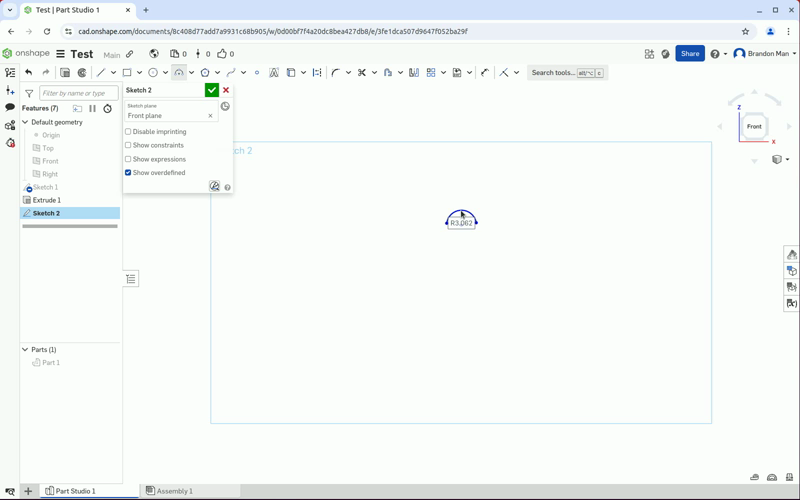
key(l)
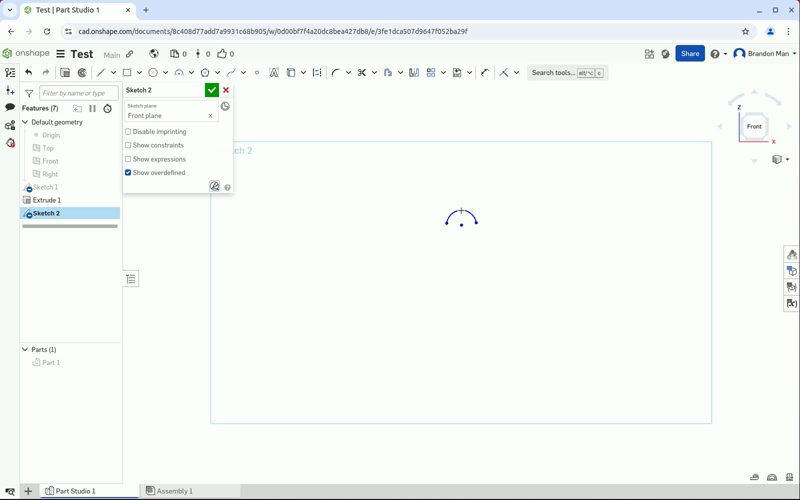
mouse_move(476, 222)
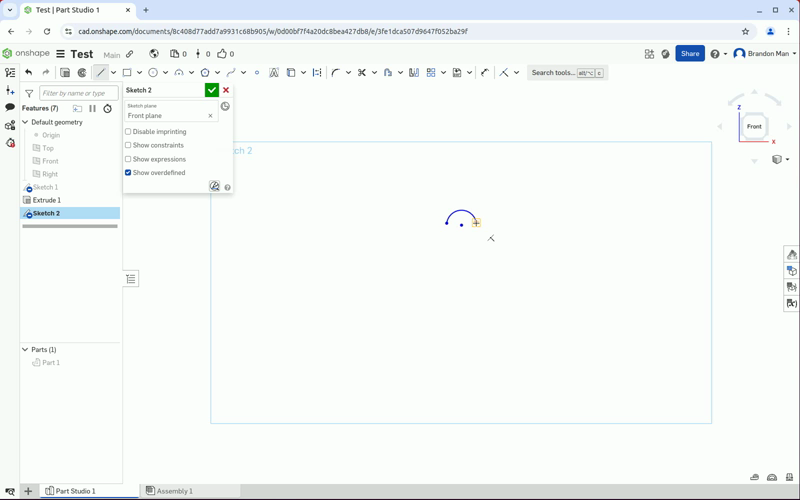
click(476, 222)
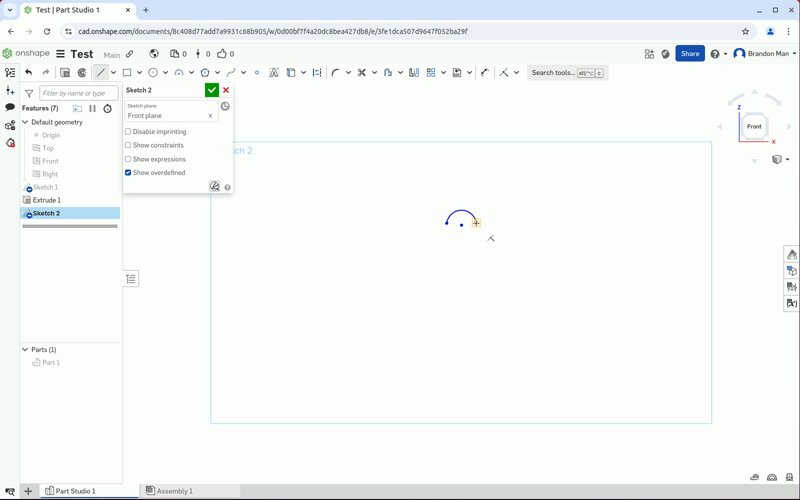
key_down(shift)
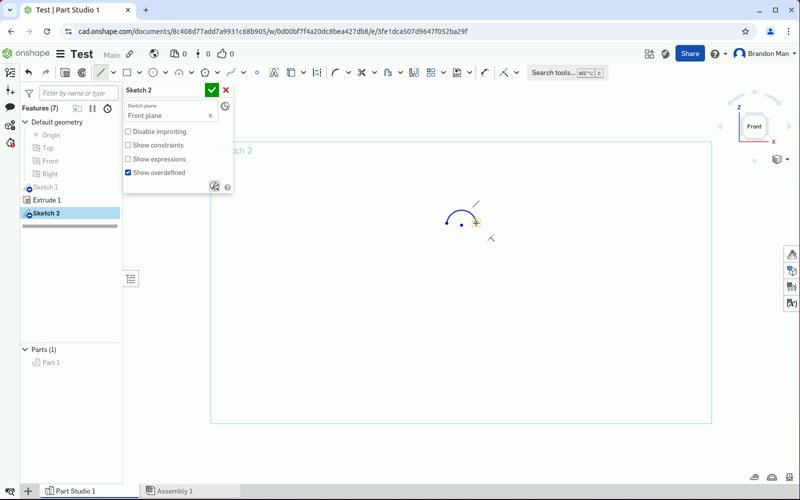
mouse_move(506, 222)
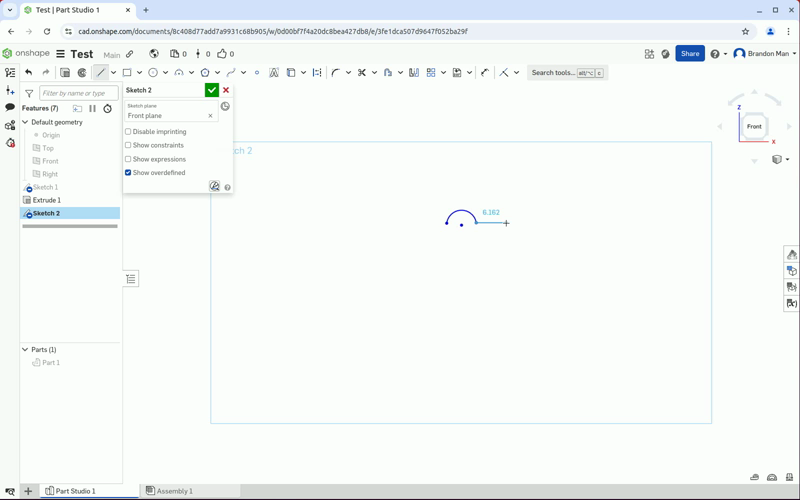
mouse_move(470, 176)
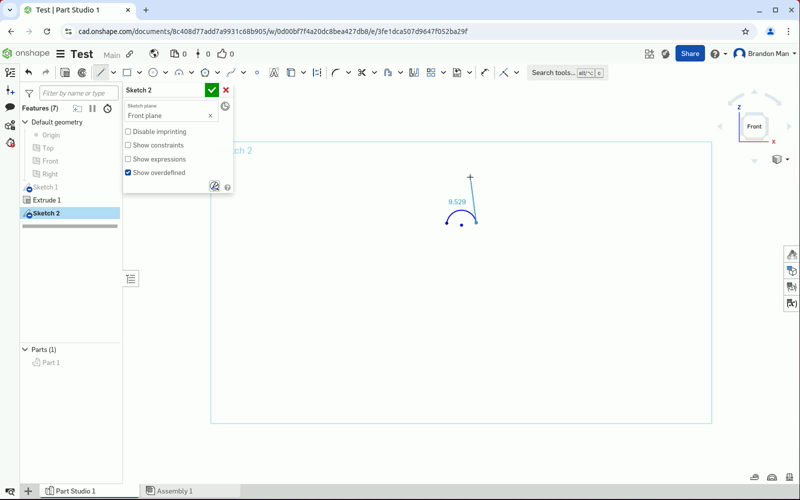
click(470, 176)
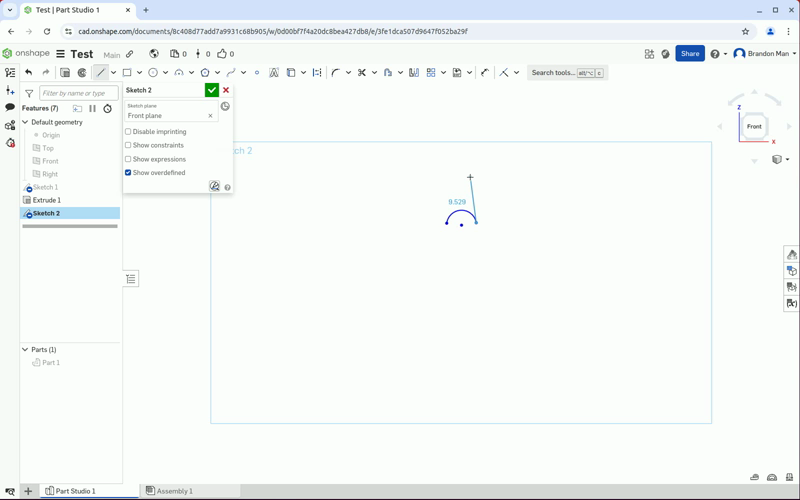
key_up(shift)
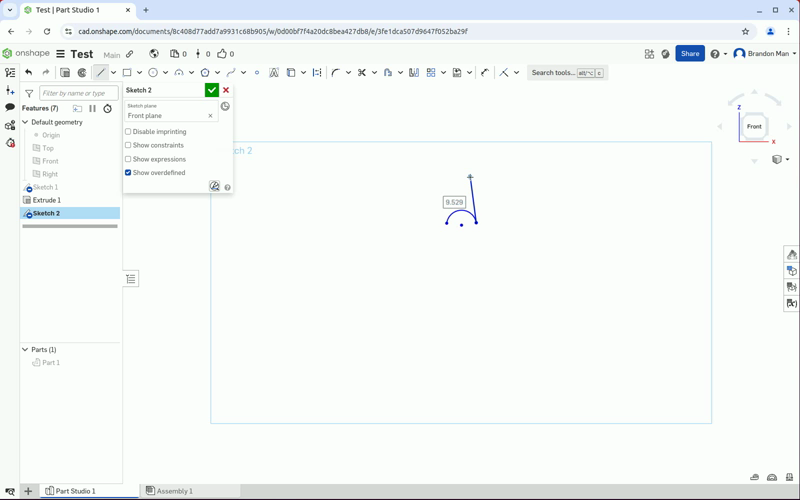
key(esc)
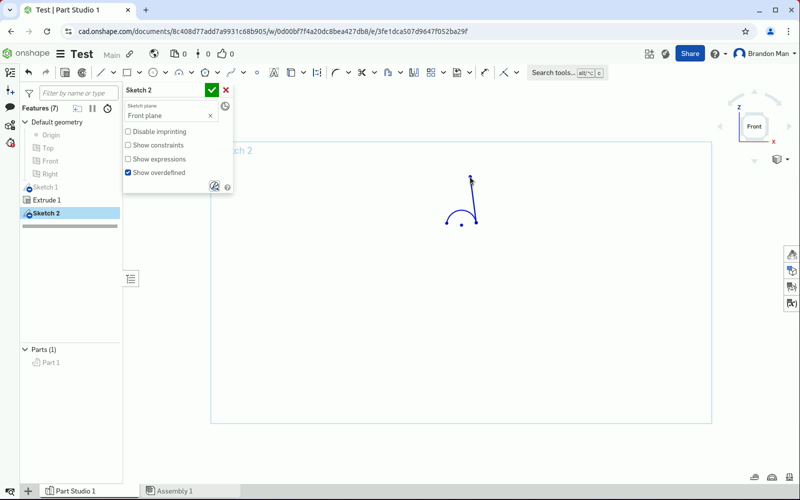
key(a)
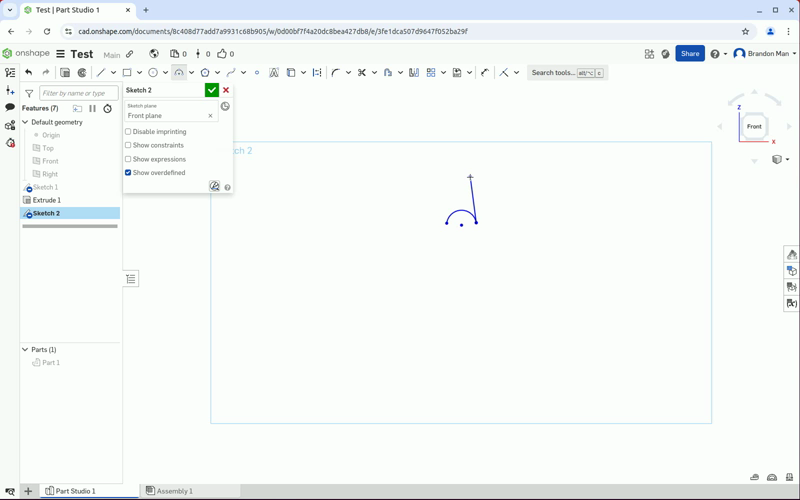
mouse_move(470, 176)
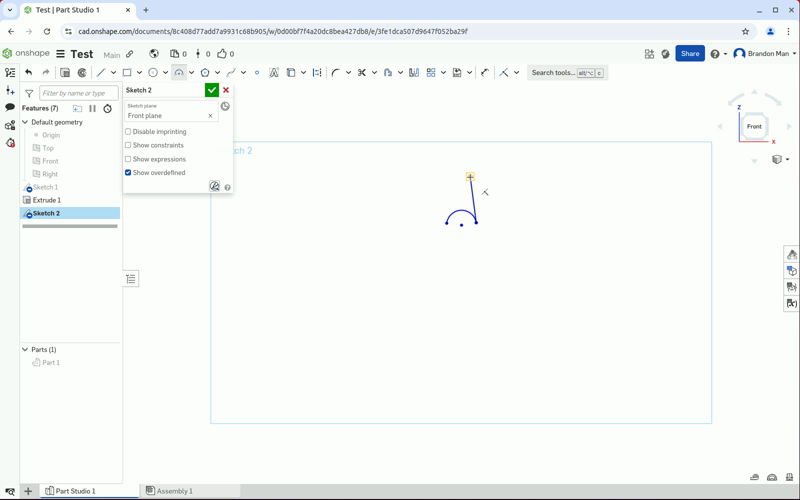
click(470, 176)
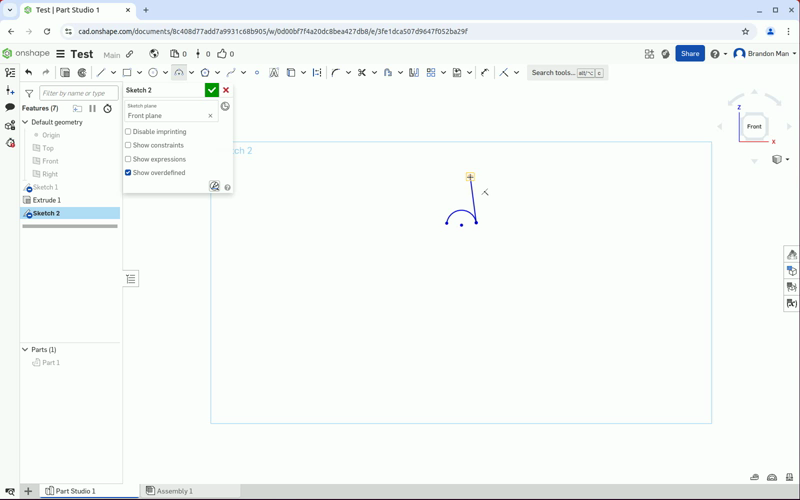
key_down(shift)
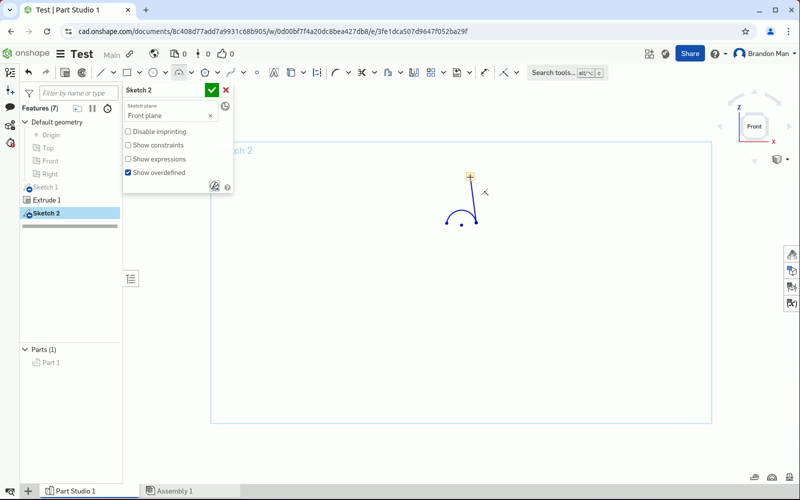
mouse_move(452, 176)
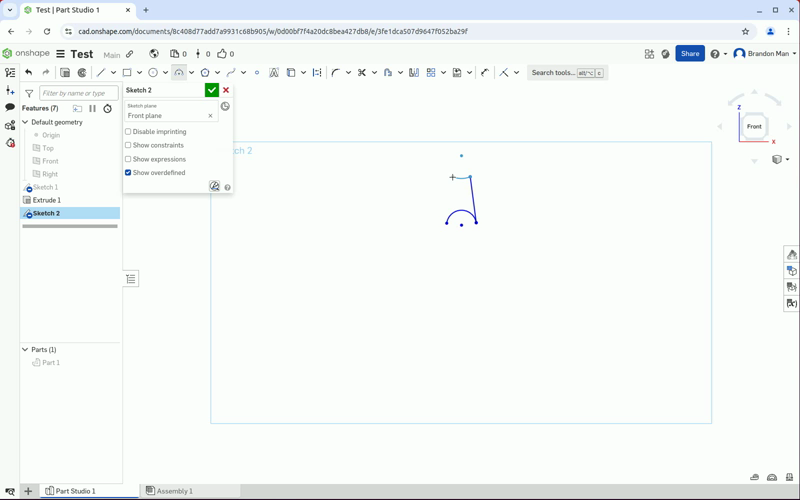
click(452, 176)
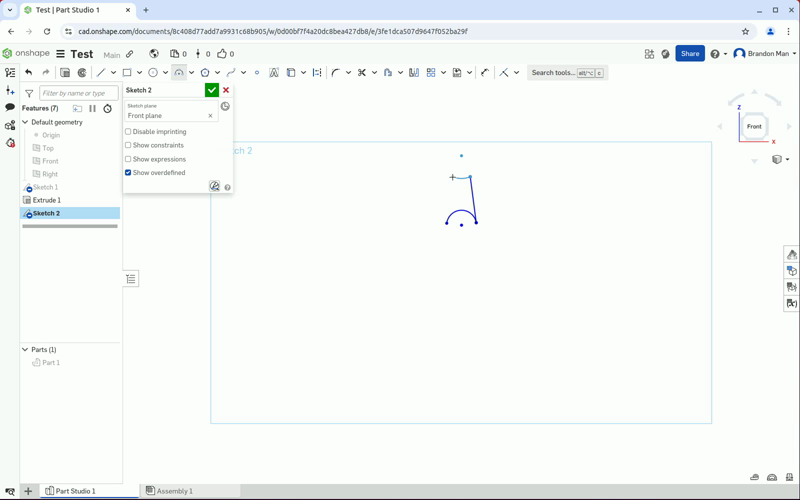
mouse_move(461, 186)
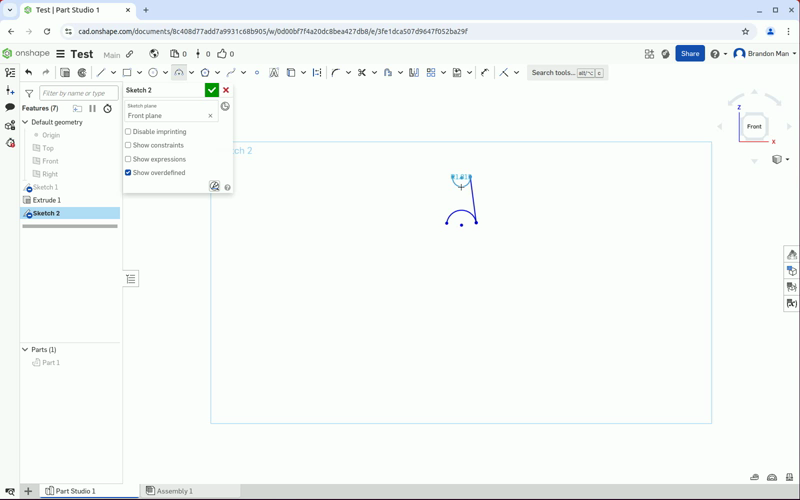
click(461, 186)
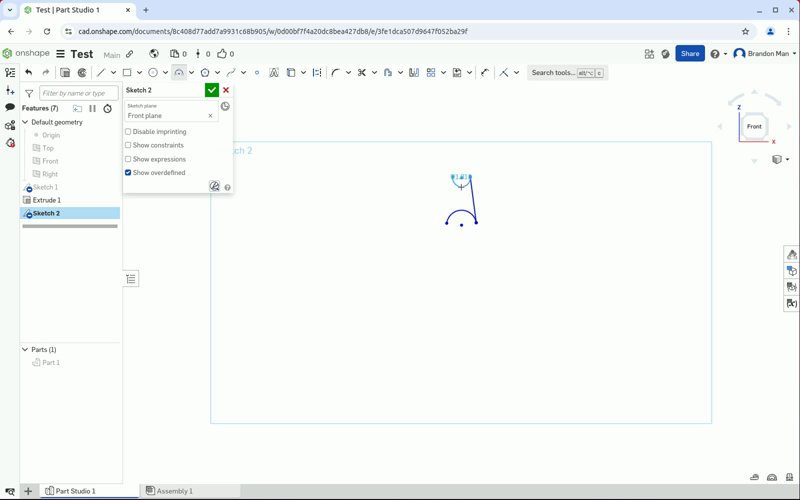
key_up(shift)
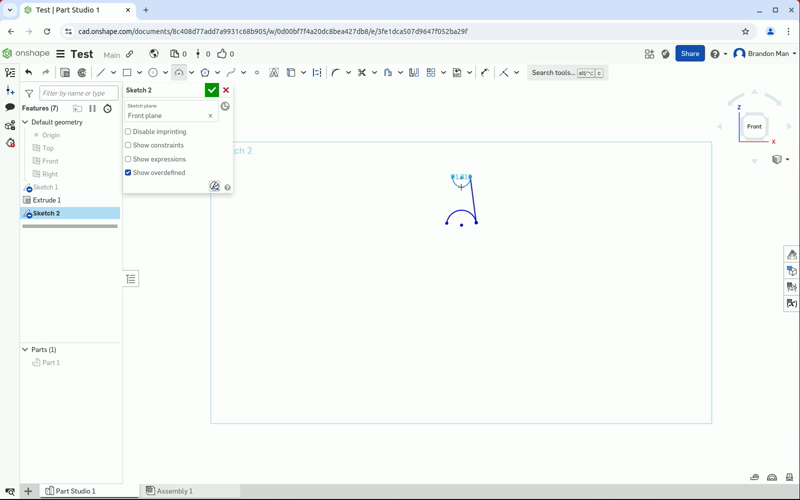
key(esc)
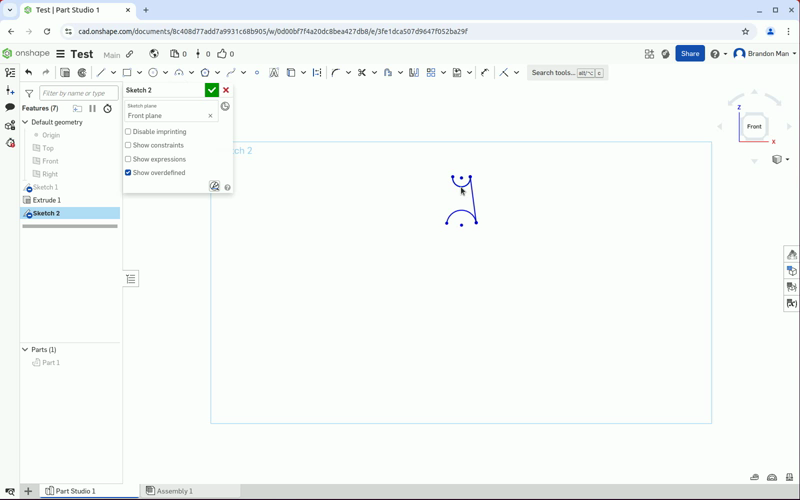
key(l)
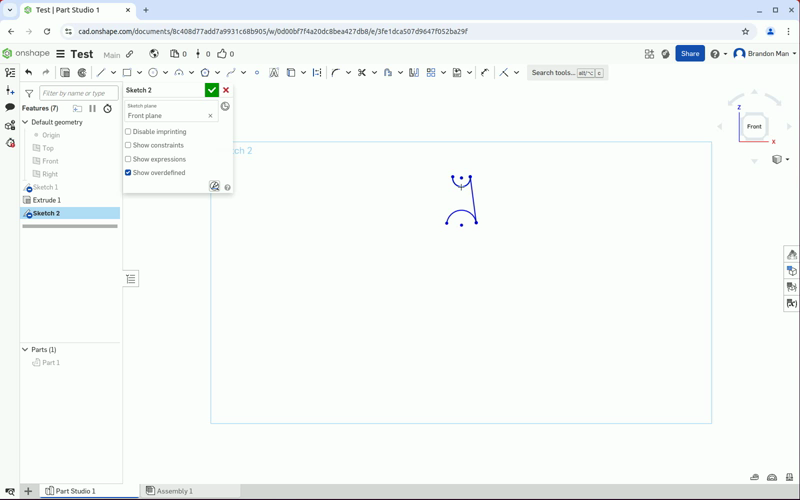
mouse_move(452, 176)
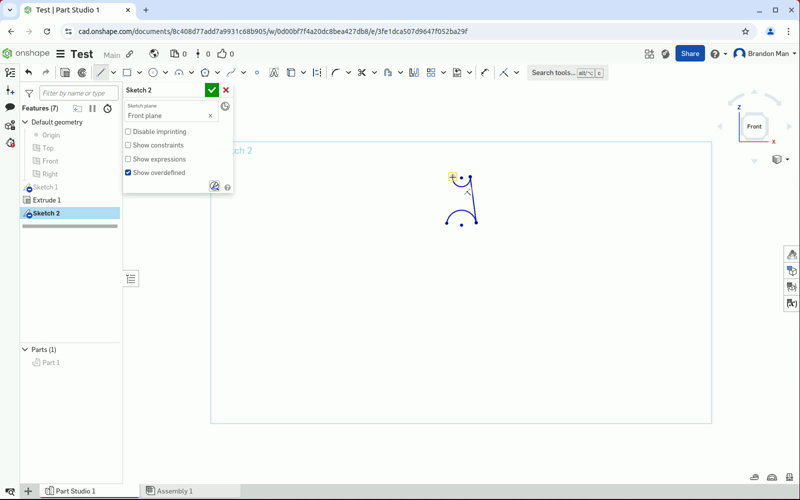
click(452, 176)
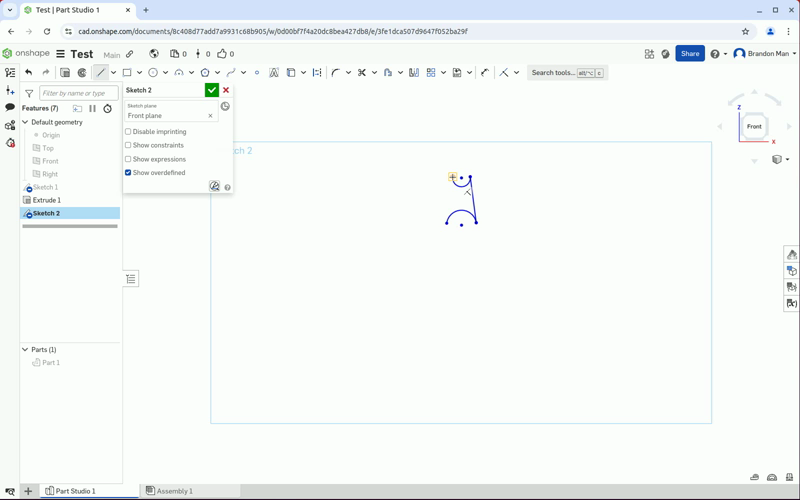
mouse_move(482, 176)
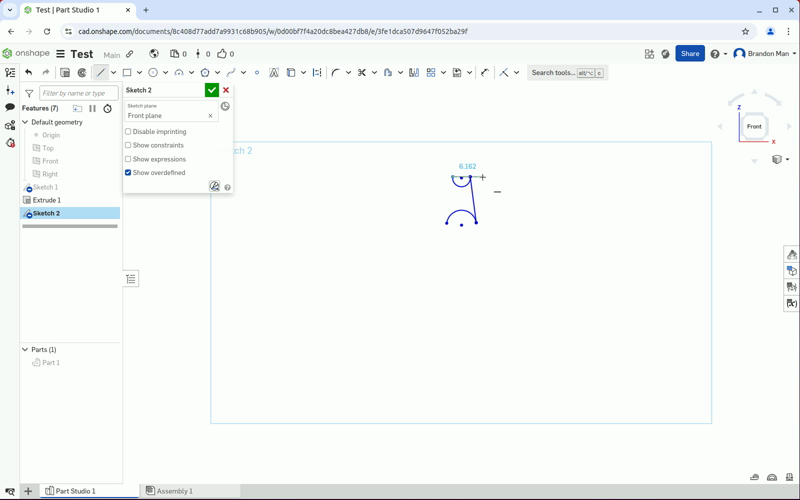
key_down(shift)
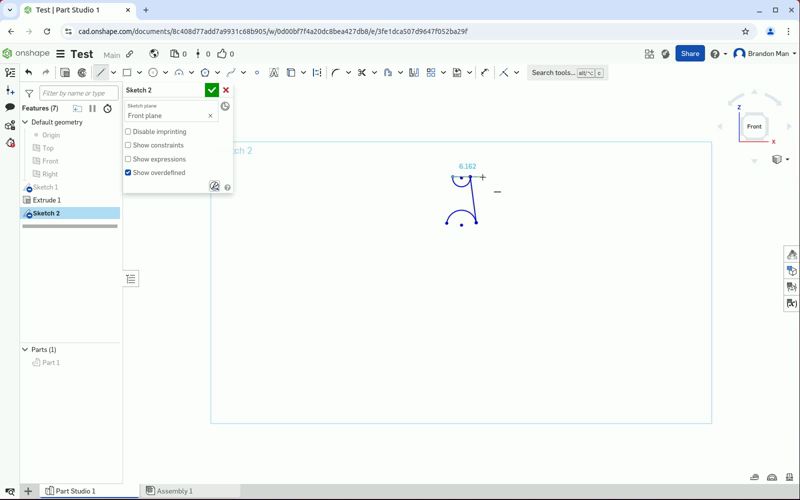
mouse_move(446, 223)
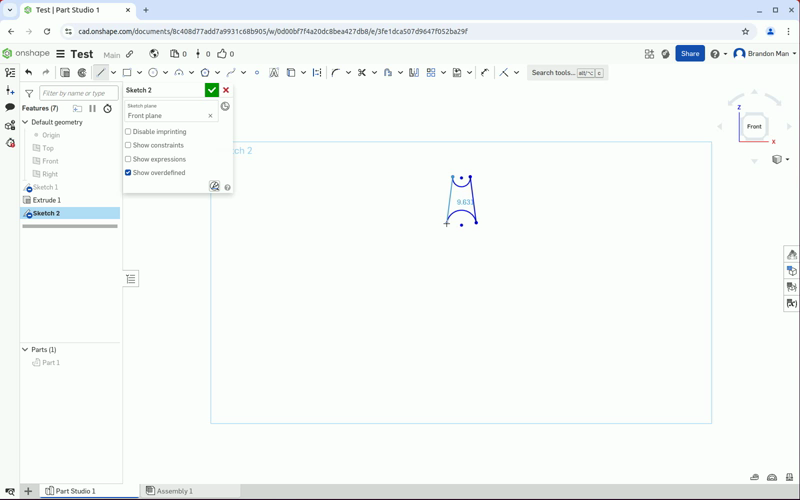
key_up(shift)
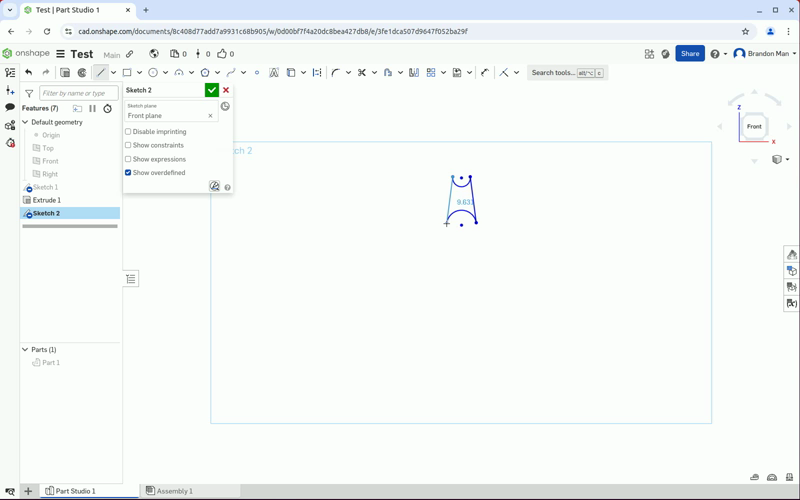
click(446, 223)
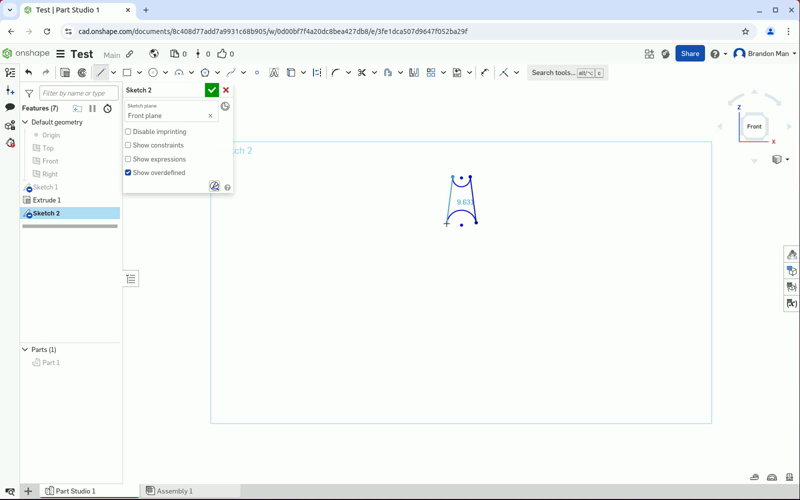
key(esc)
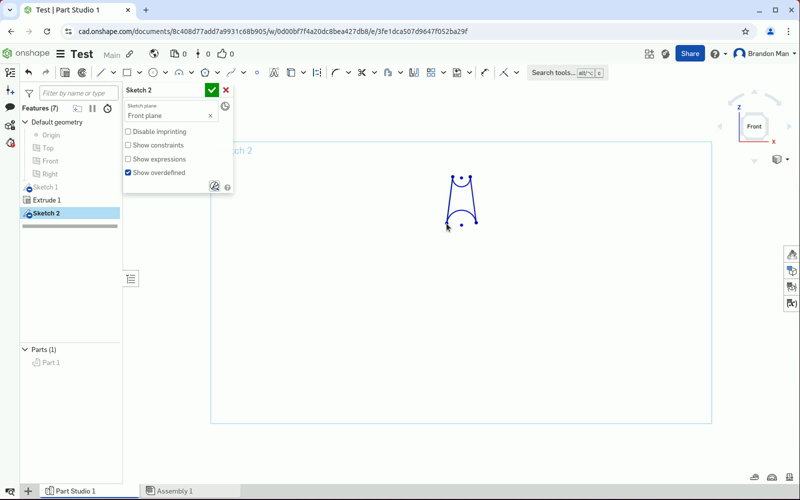
key(c)
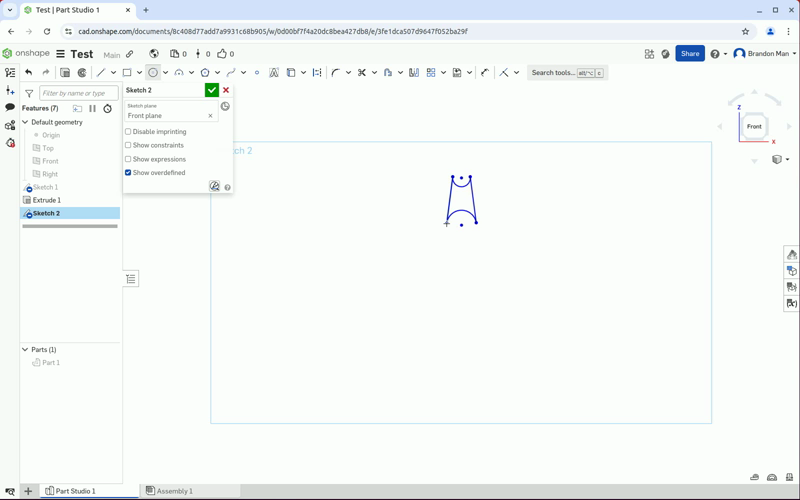
key_down(shift)
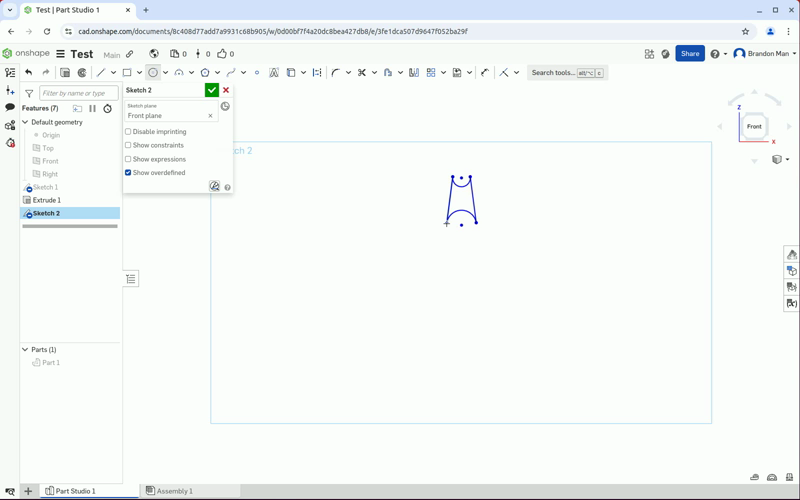
mouse_move(458, 191)
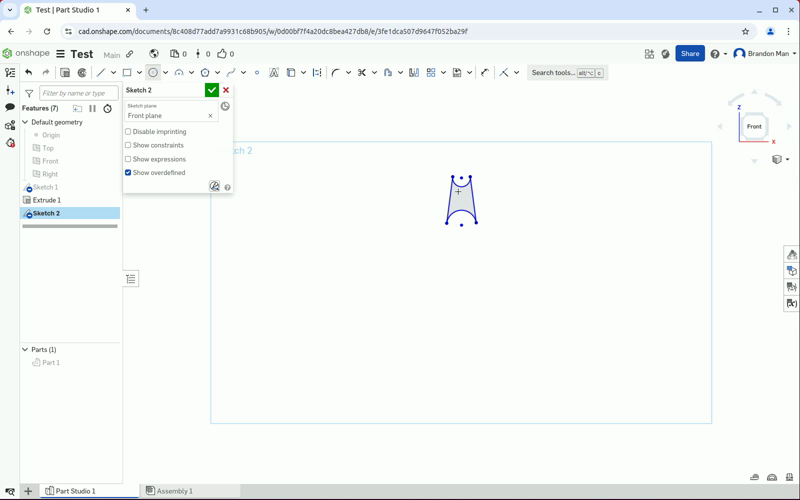
click(458, 191)
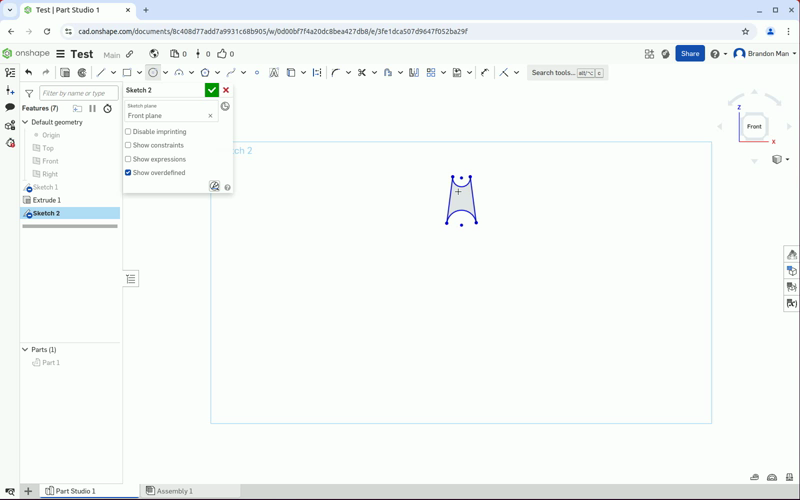
key_up(shift)
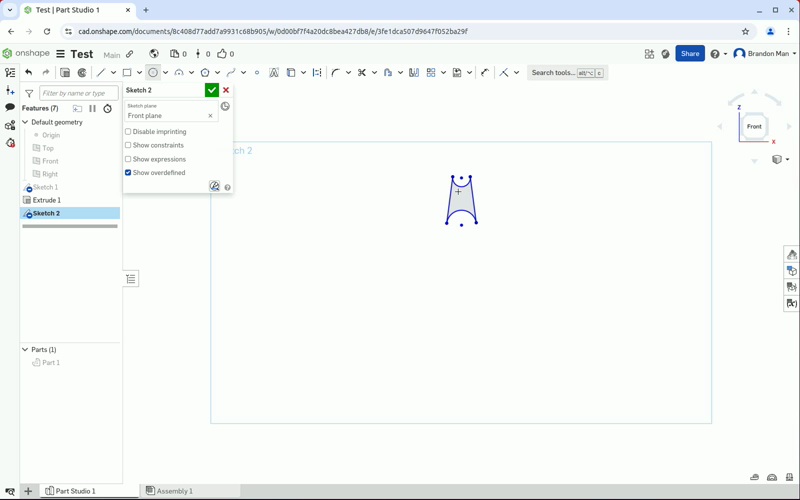
mouse_move(461, 191)
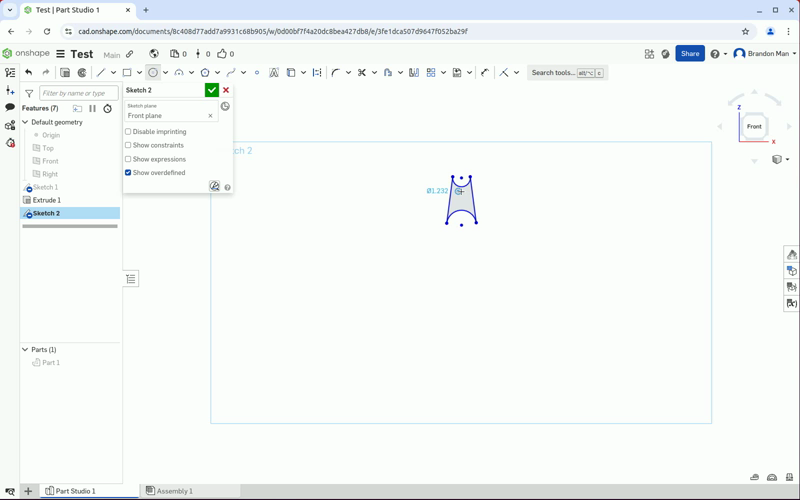
scroll(6)
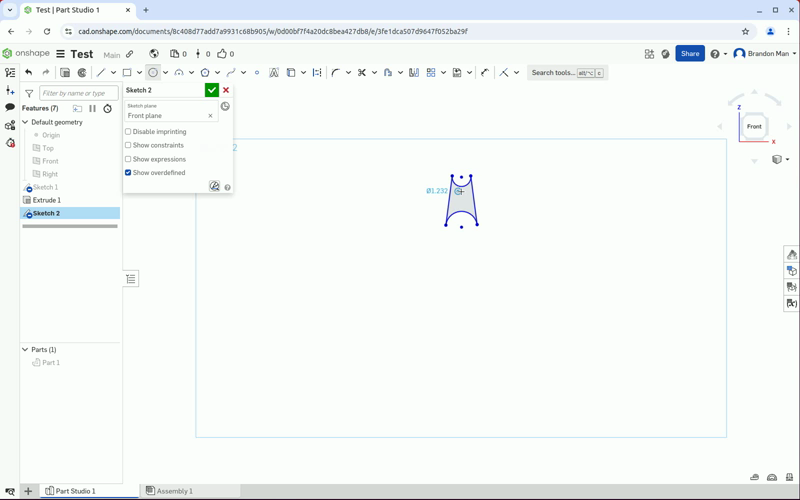
scroll(6)
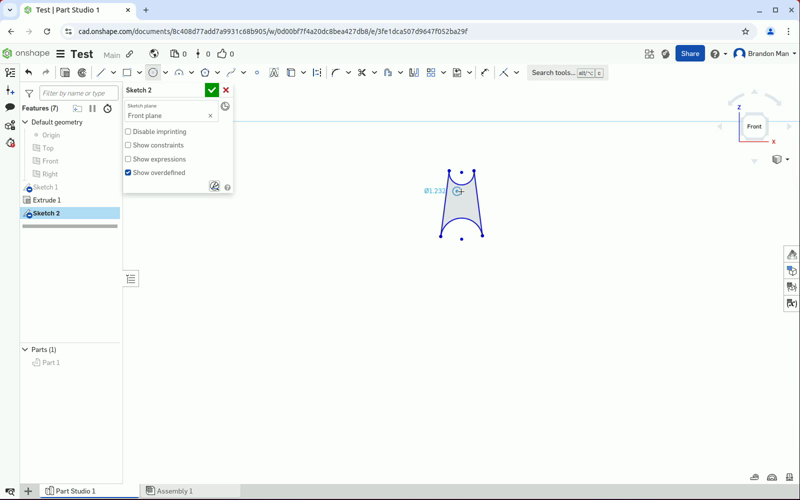
scroll(6)
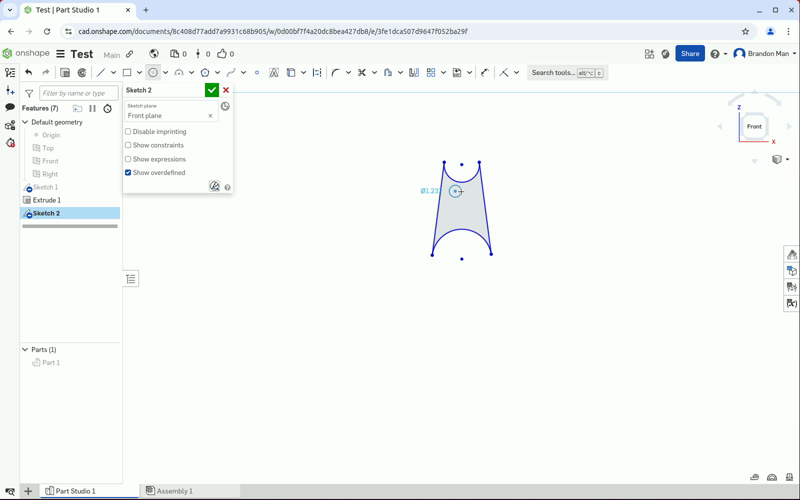
scroll(6)
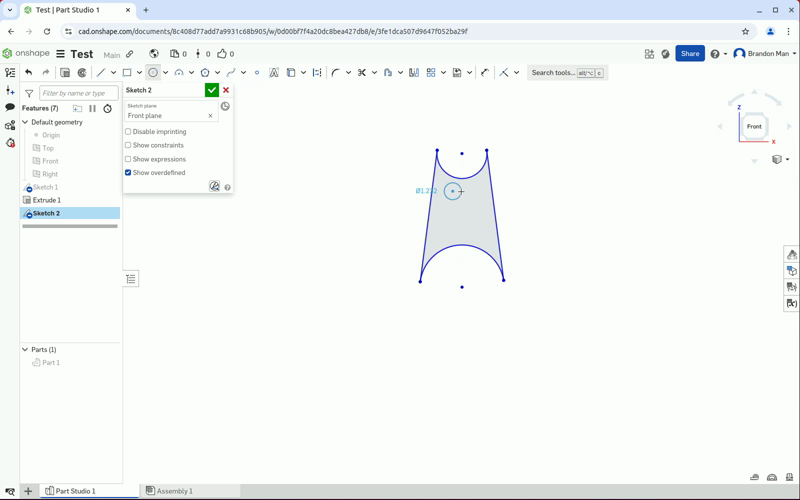
scroll(6)
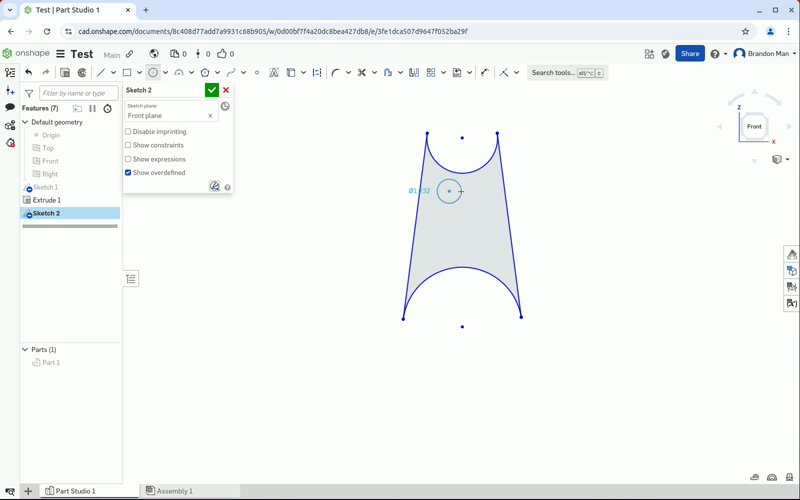
scroll(6)
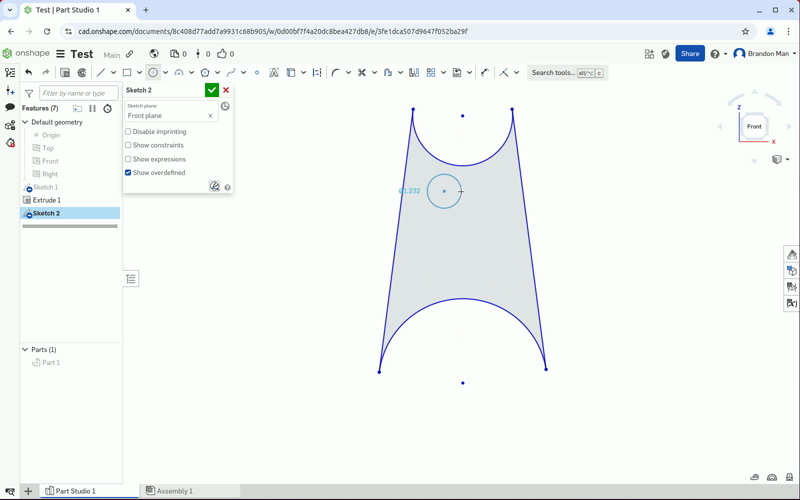
scroll(6)
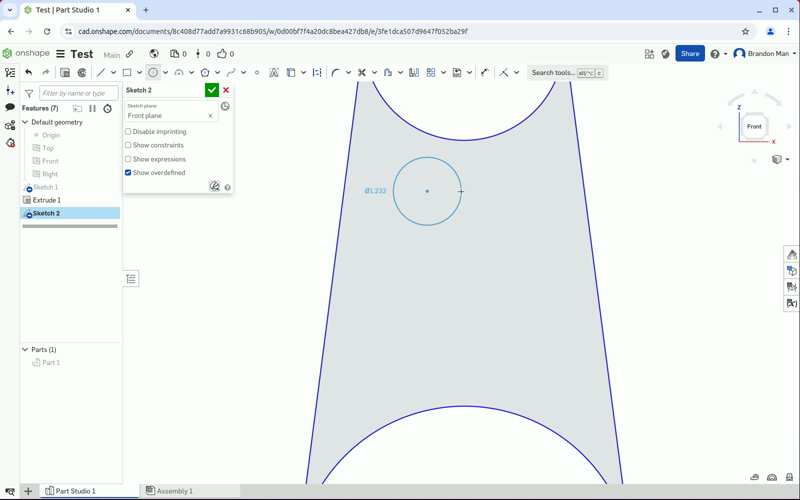
click(461, 191)
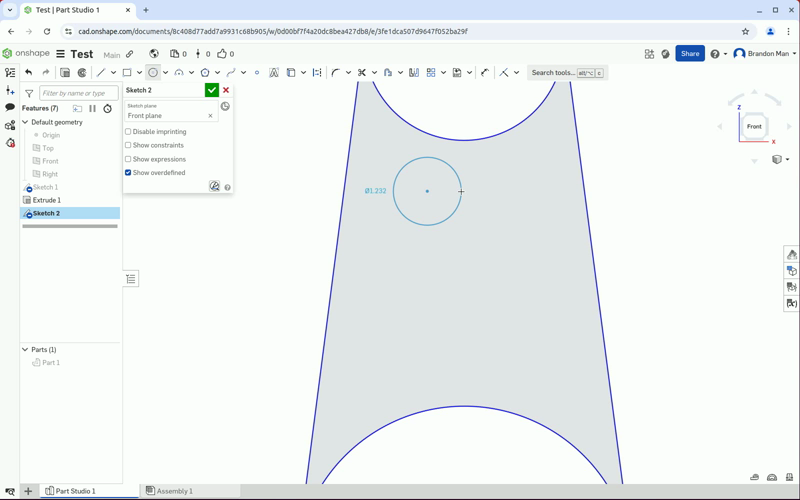
scroll(-6)
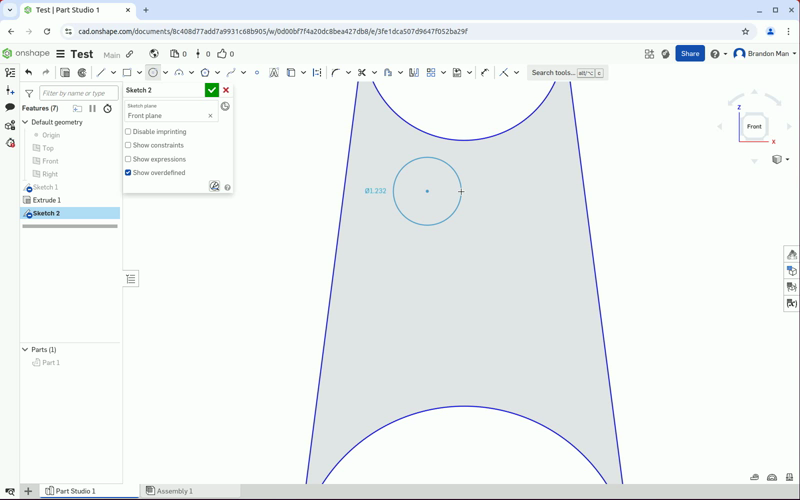
scroll(-6)
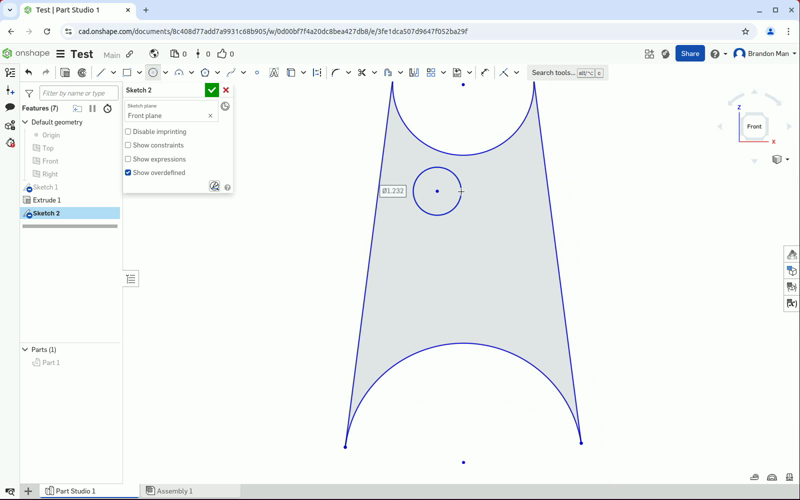
scroll(-6)
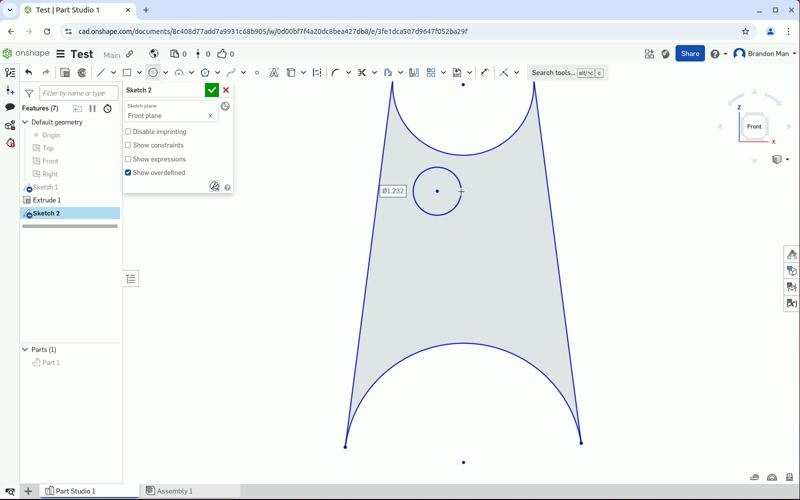
scroll(-6)
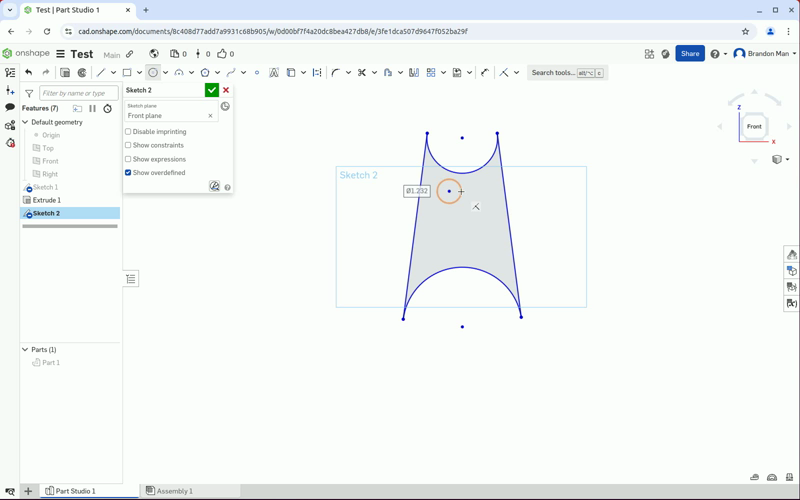
scroll(-6)
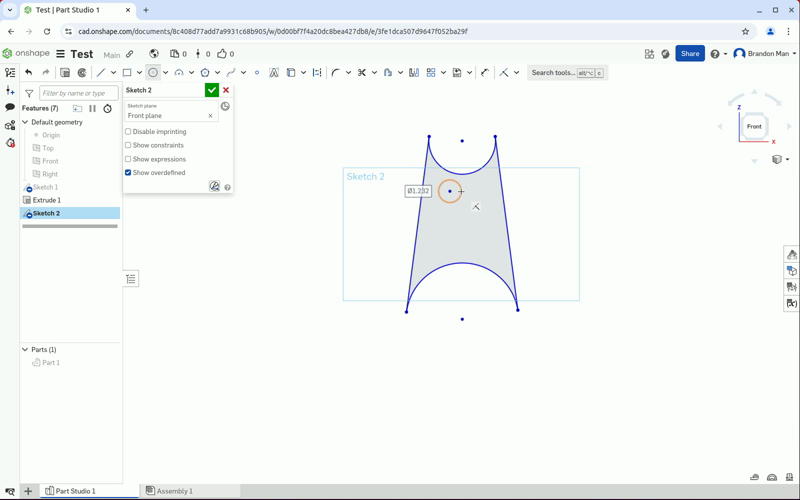
scroll(-6)
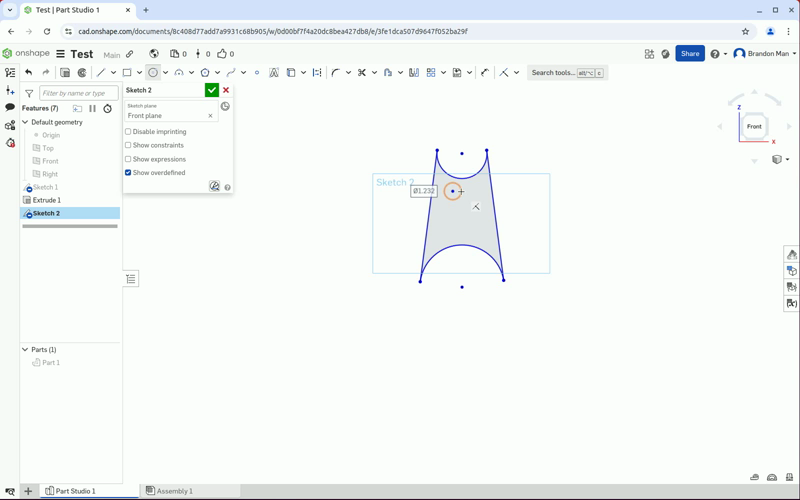
scroll(-6)
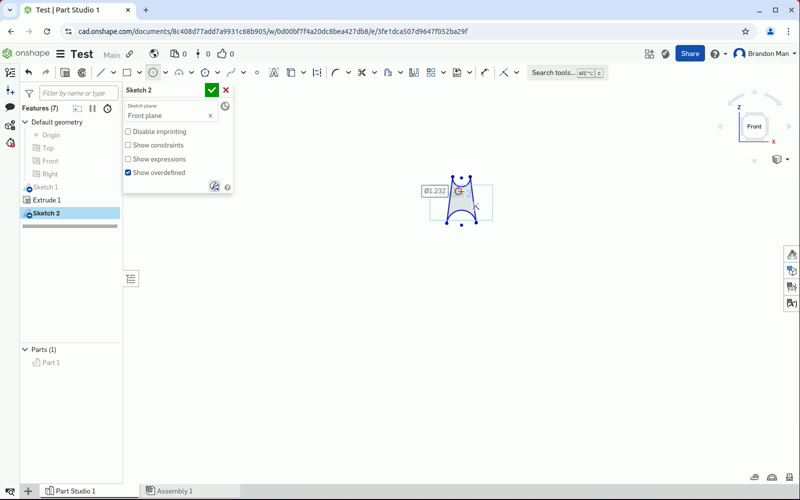
key(esc)
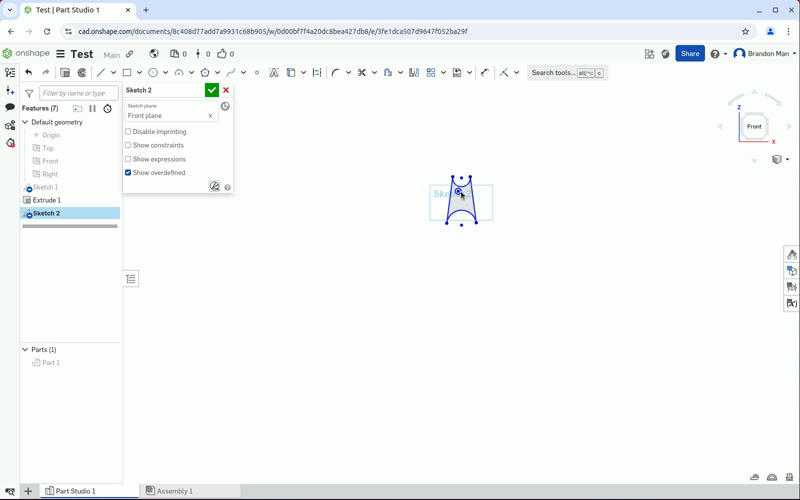
mouse_move(468, 197)
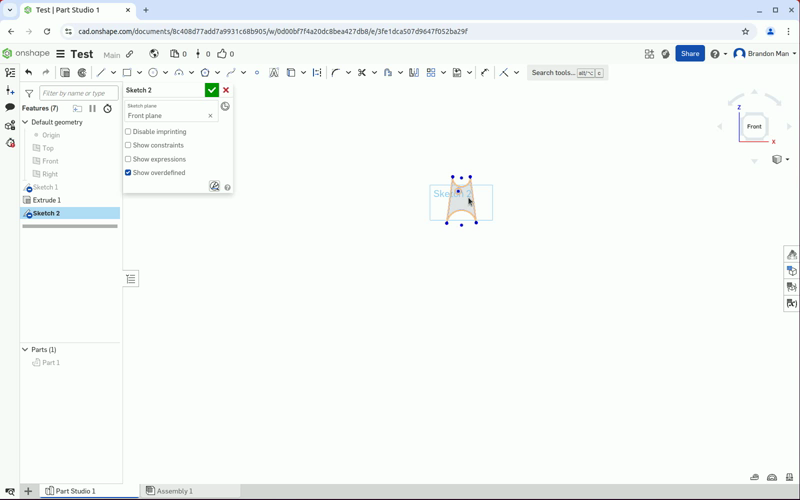
scroll(6)
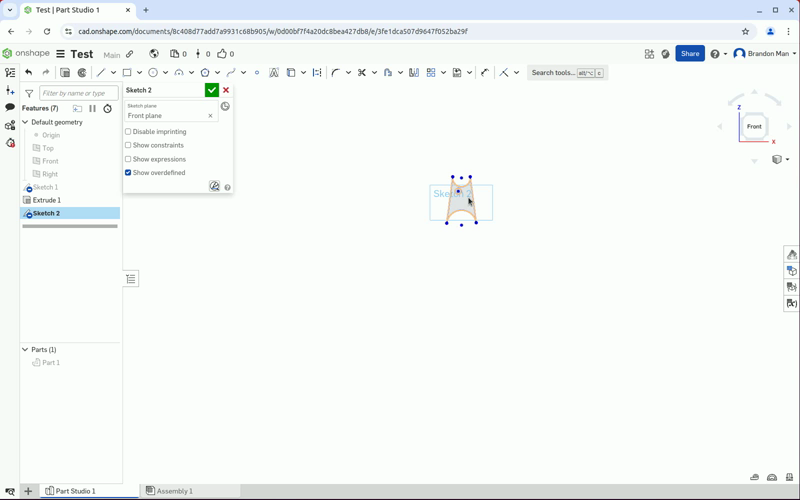
scroll(6)
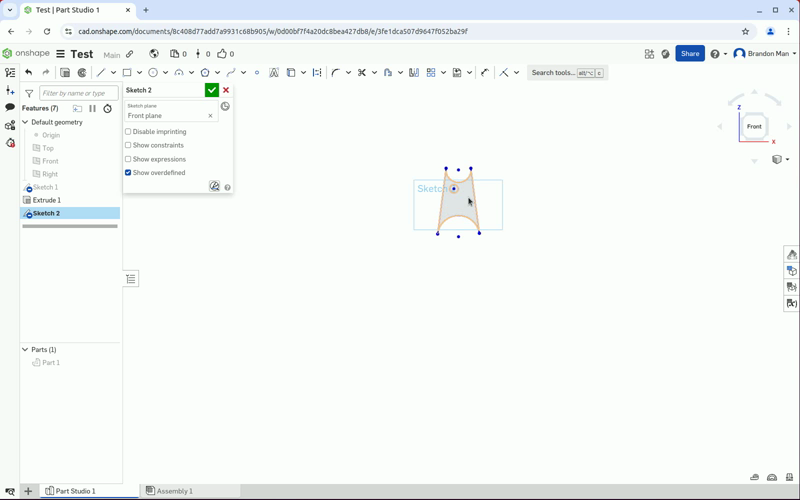
scroll(6)
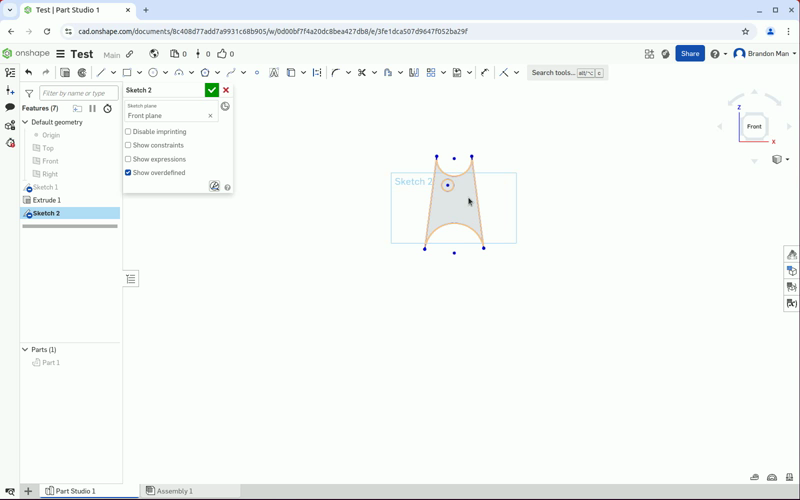
scroll(6)
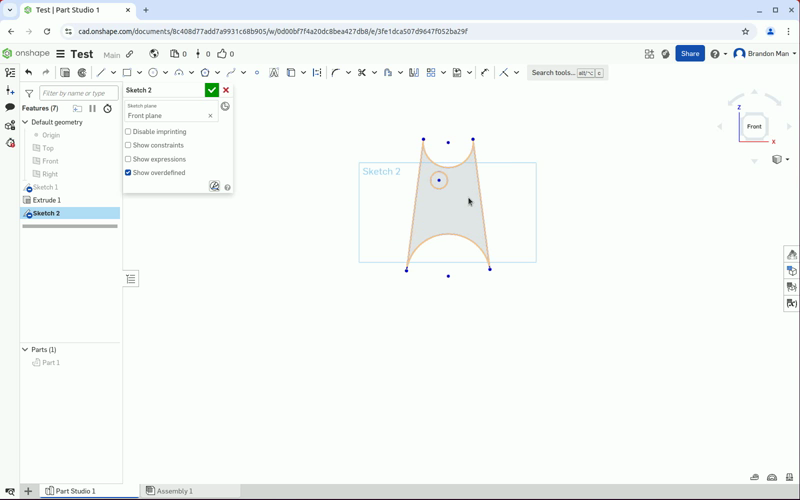
scroll(6)
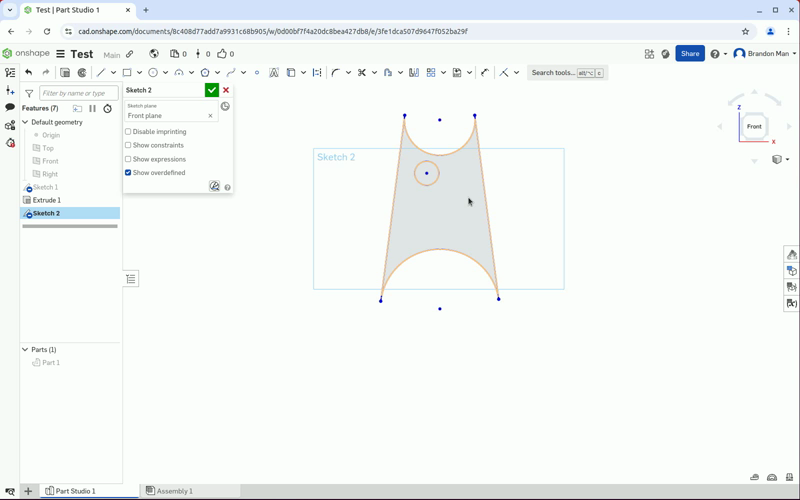
scroll(6)
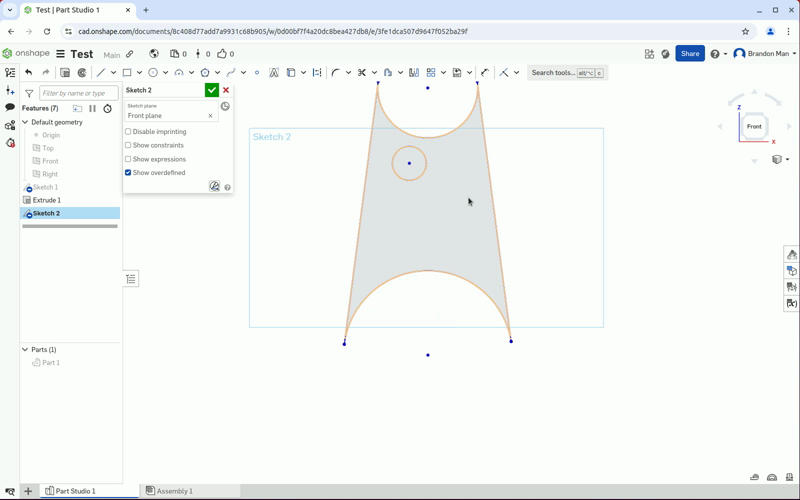
scroll(6)
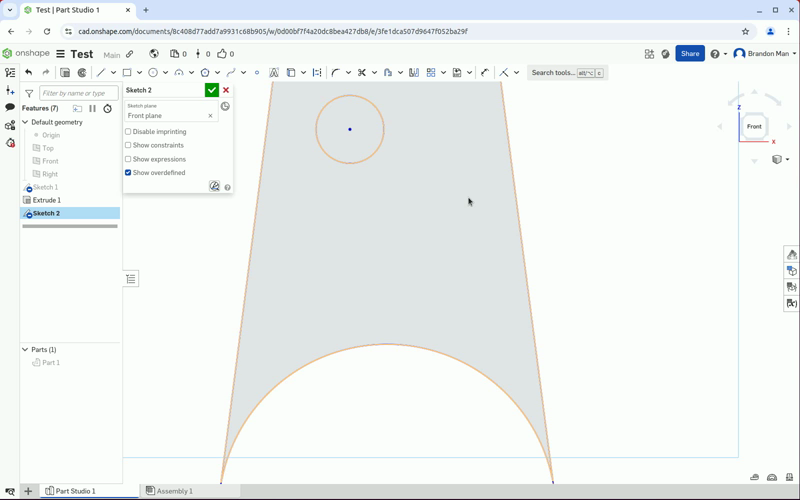
click(468, 197)
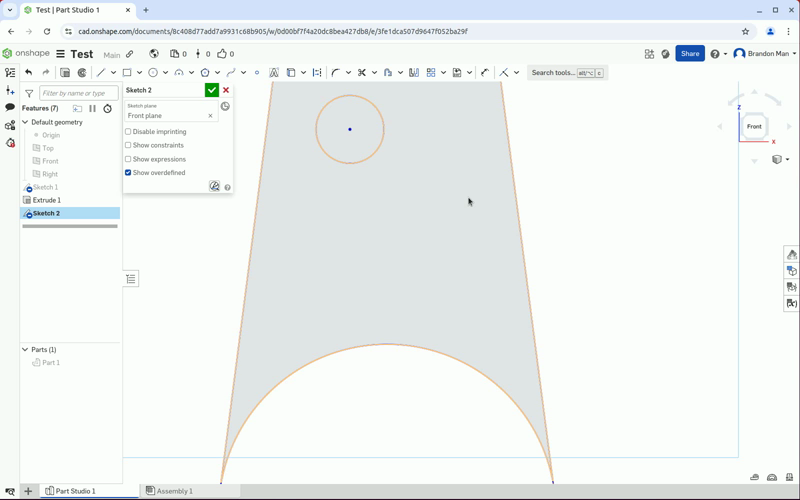
scroll(-6)
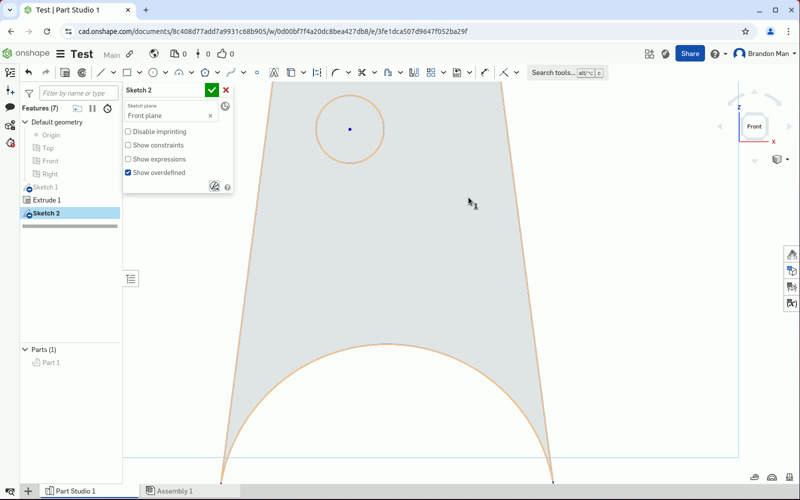
scroll(-6)
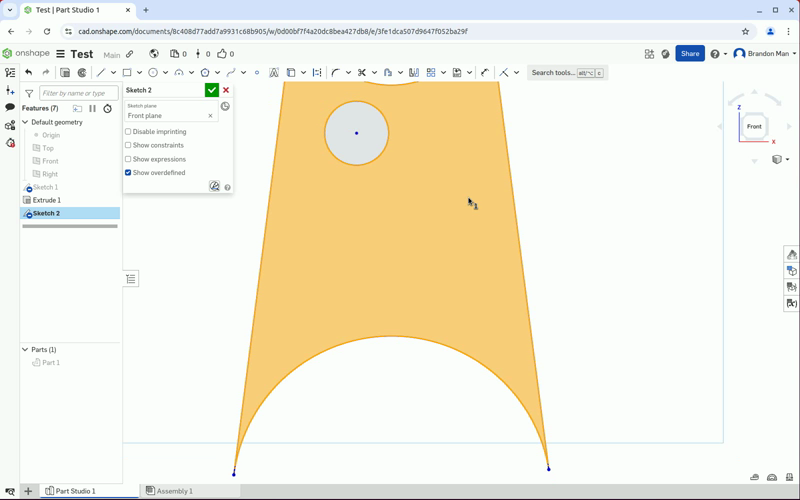
scroll(-6)
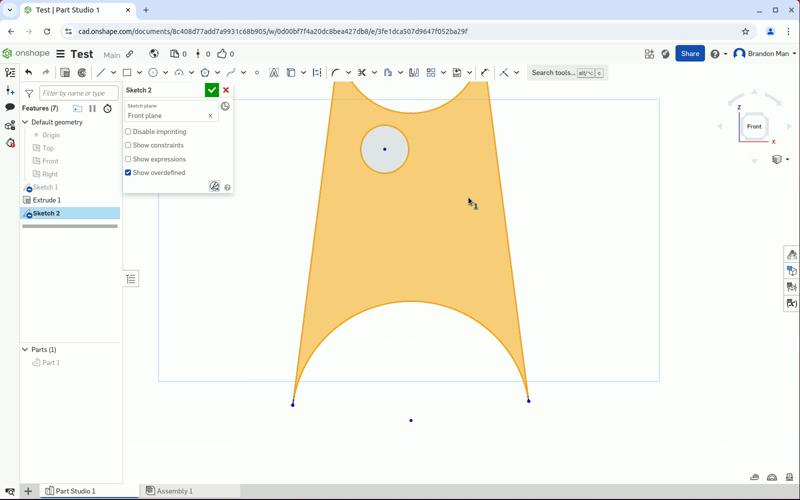
scroll(-6)
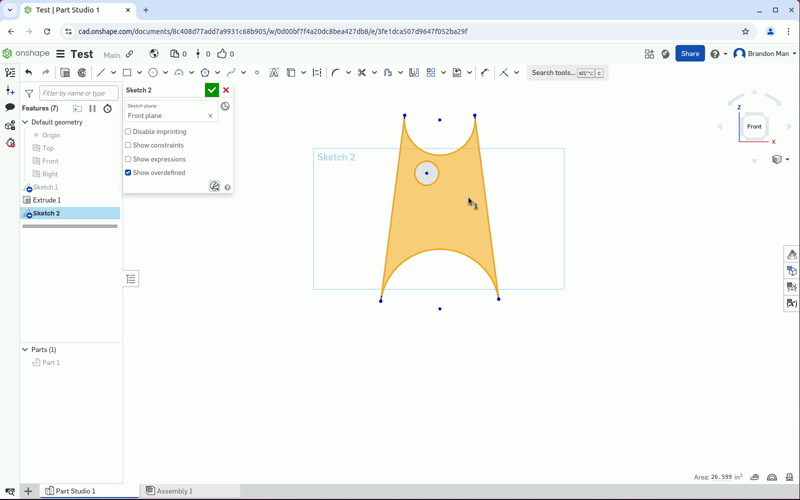
scroll(-6)
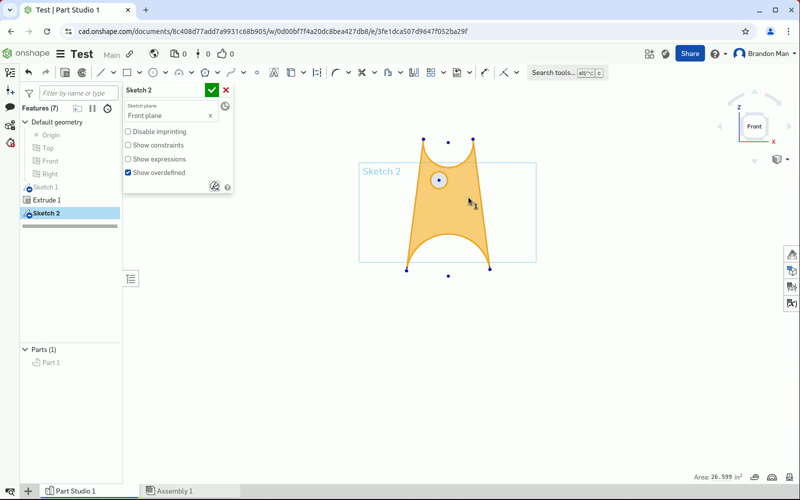
scroll(-6)
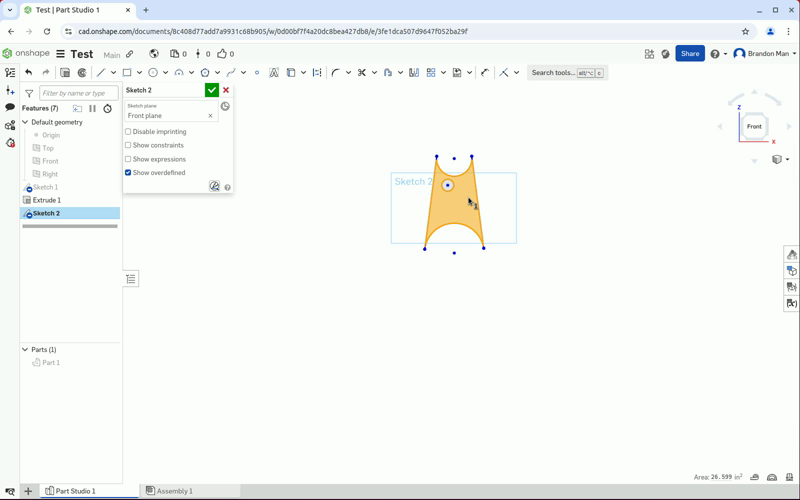
scroll(-6)
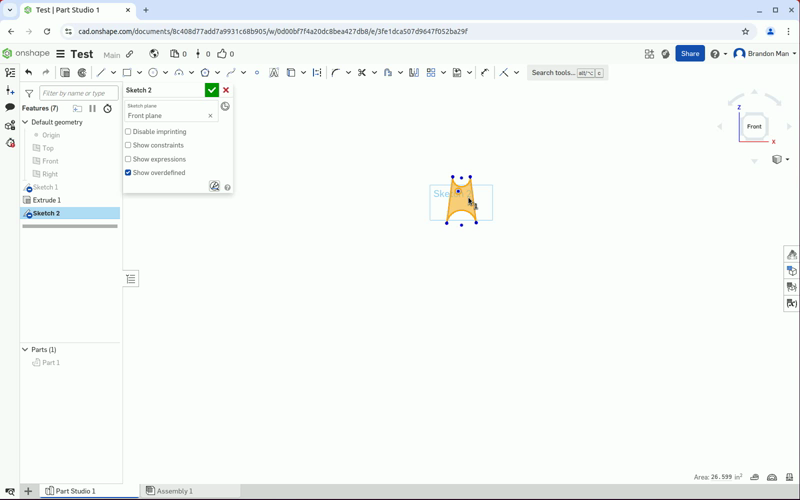
mouse_move(73, 352)
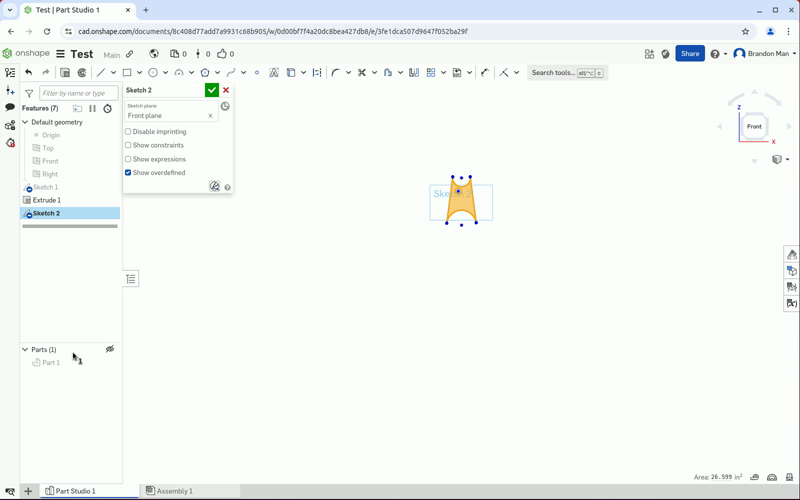
key(shift+y)
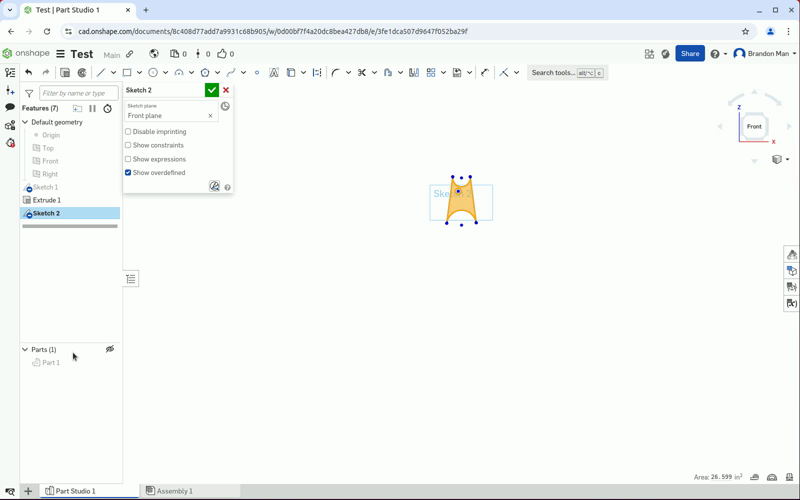
key(shift+e)
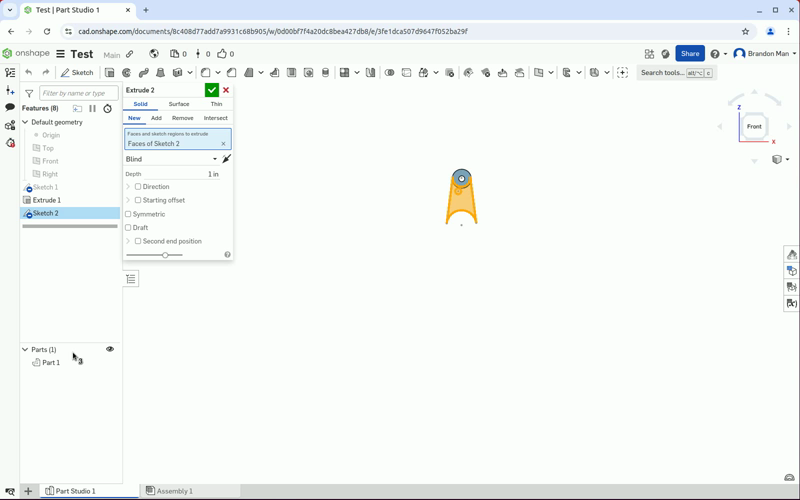
mouse_move(143, 106)
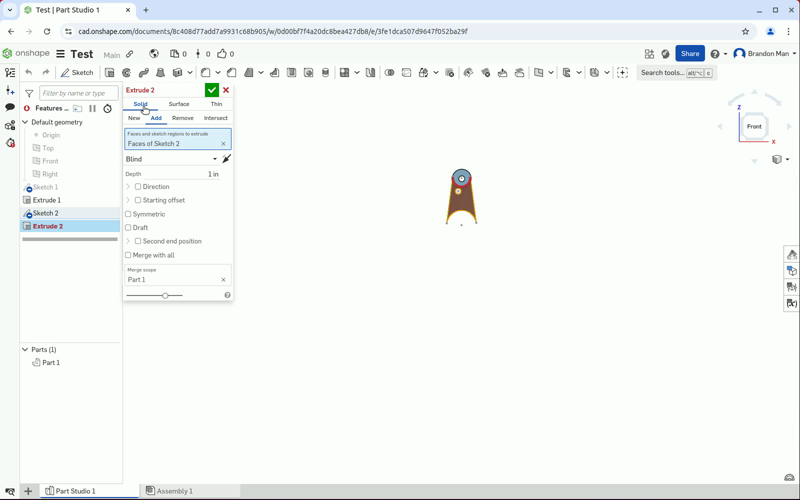
click(143, 106)
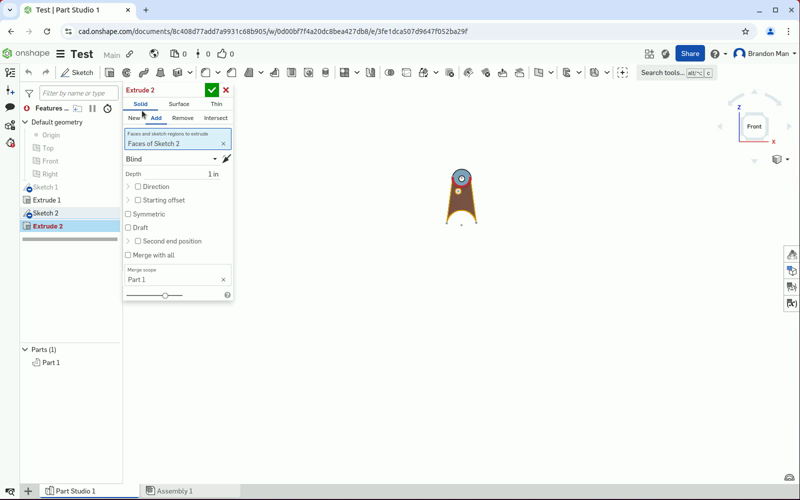
mouse_move(137, 120)
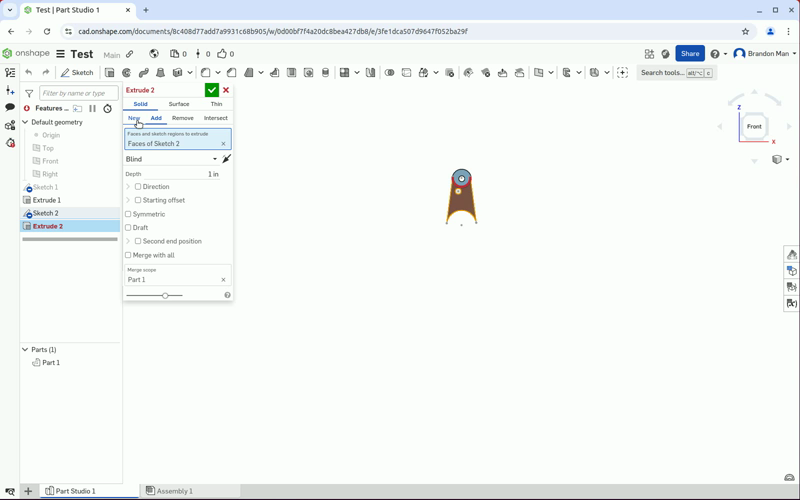
click(137, 120)
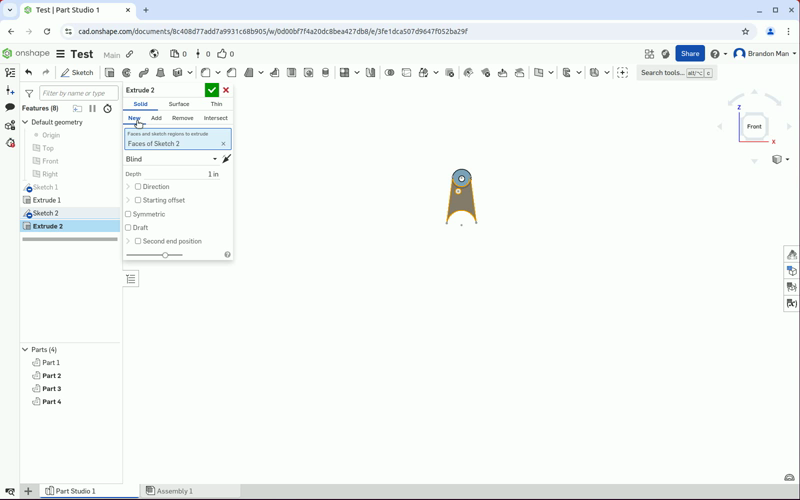
key(tab, 4)
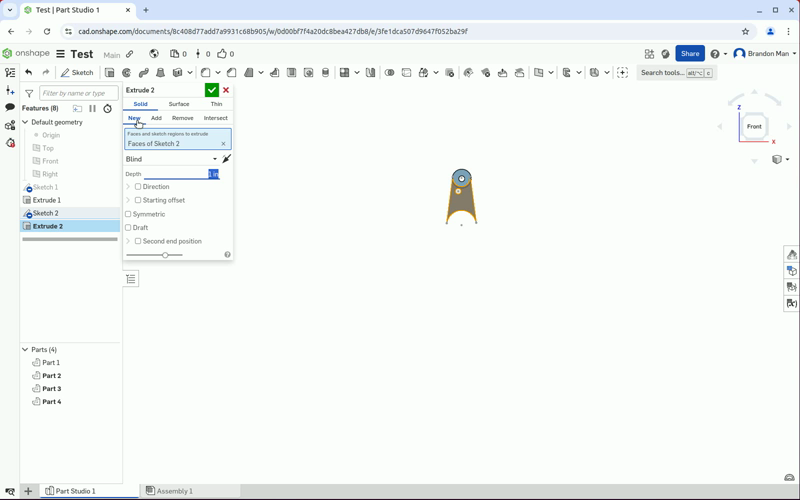
text(0.481)
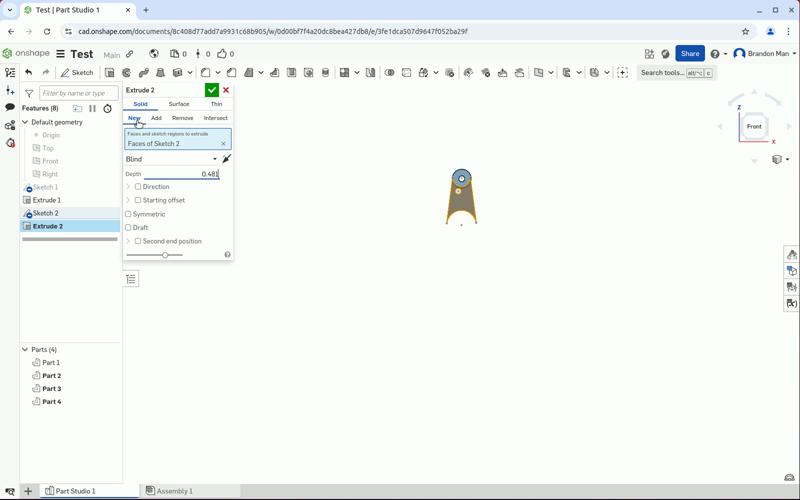
key(enter)
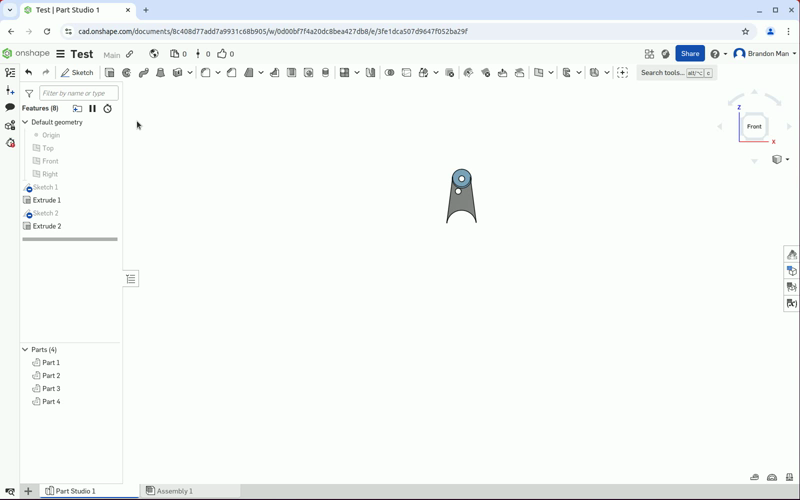
key(shift+h)
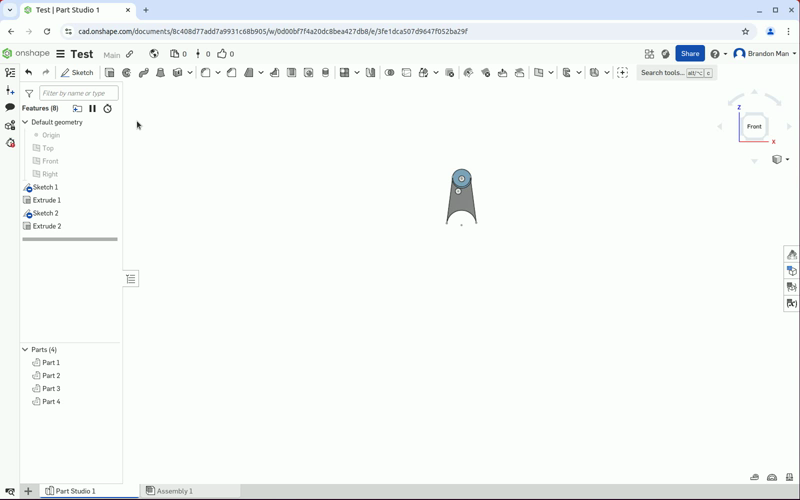
key(shift+h)
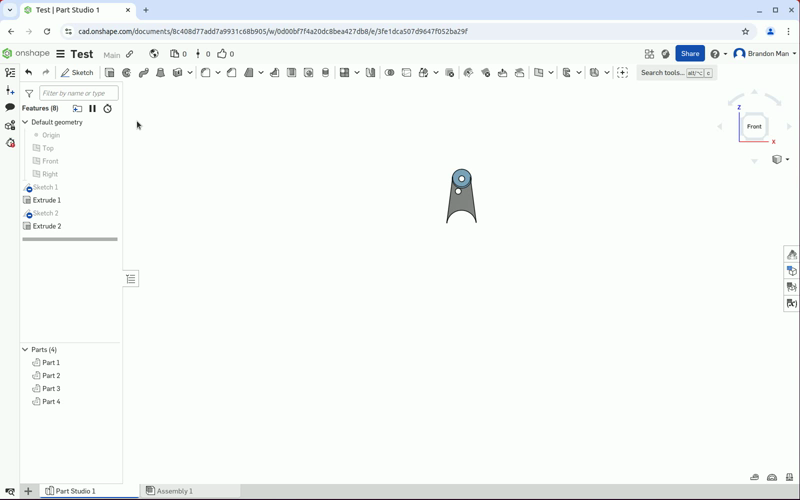
mouse_move(73, 189)
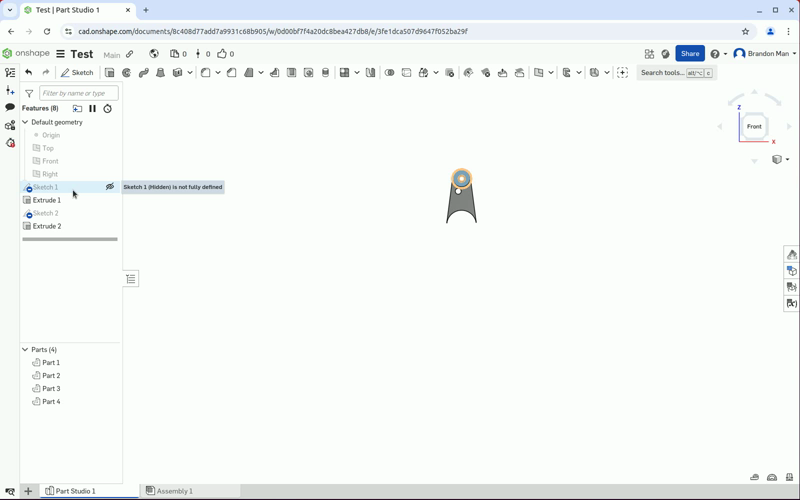
click(73, 189)
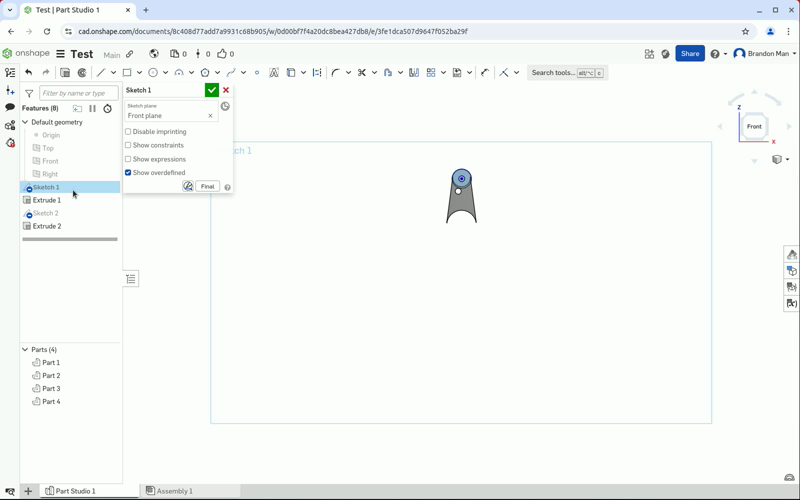
mouse_move(229, 92)
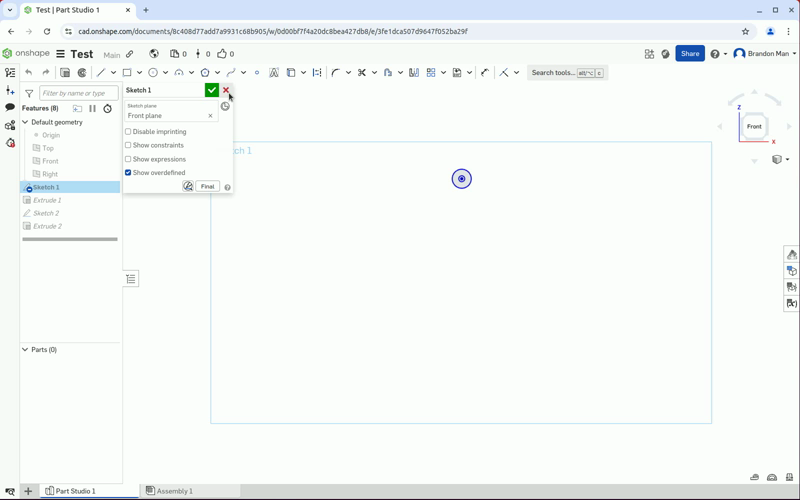
click(229, 92)
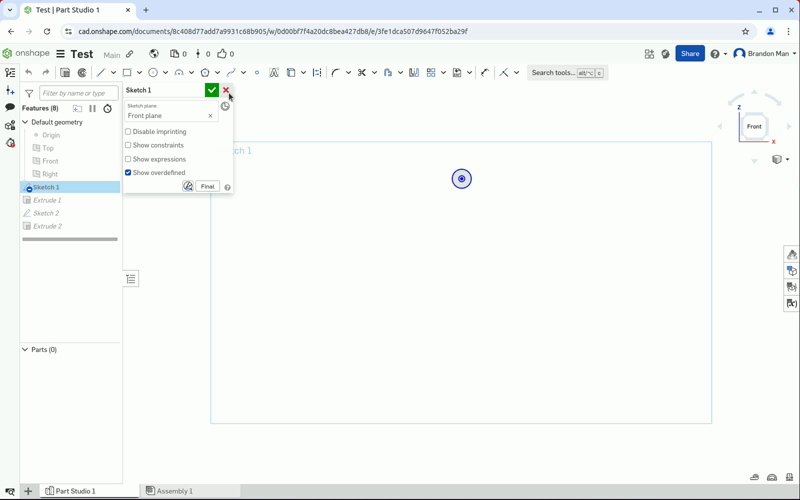
key(shift+s)
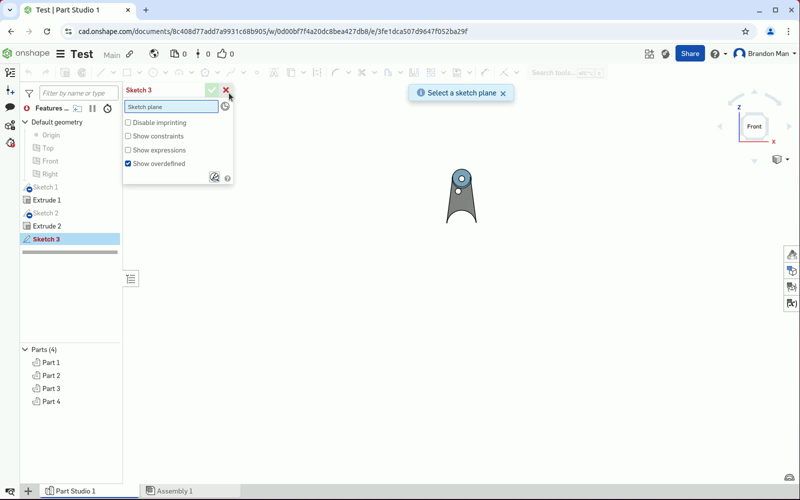
mouse_move(73, 163)
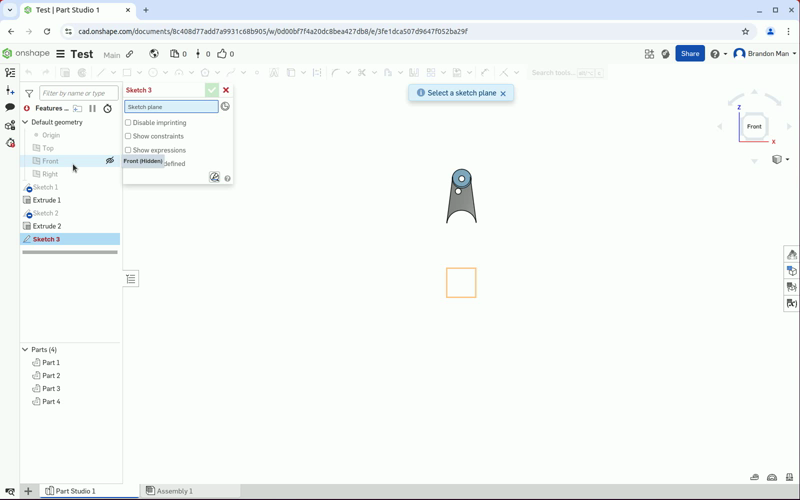
click(73, 163)
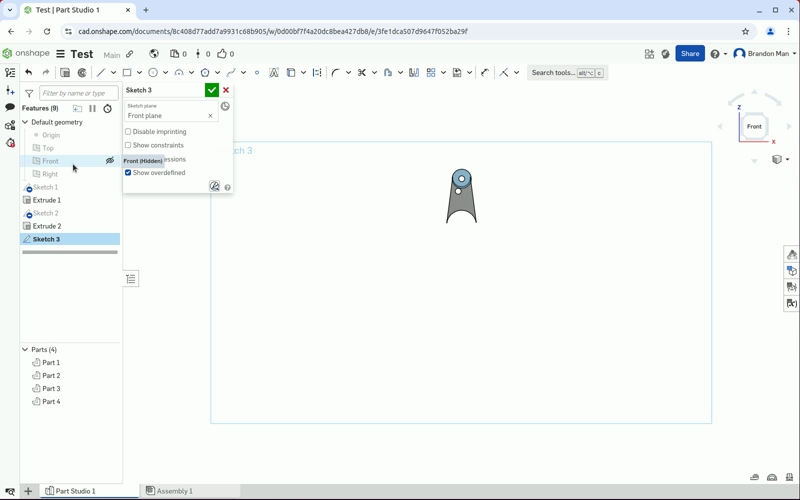
mouse_move(73, 352)
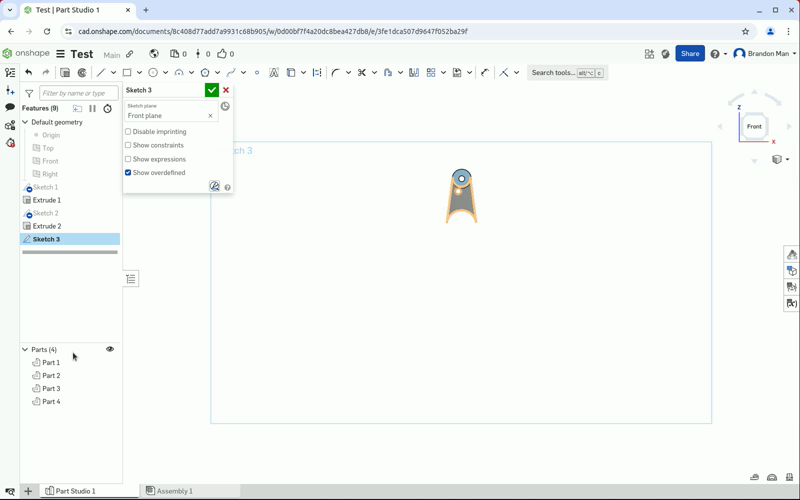
key(y)
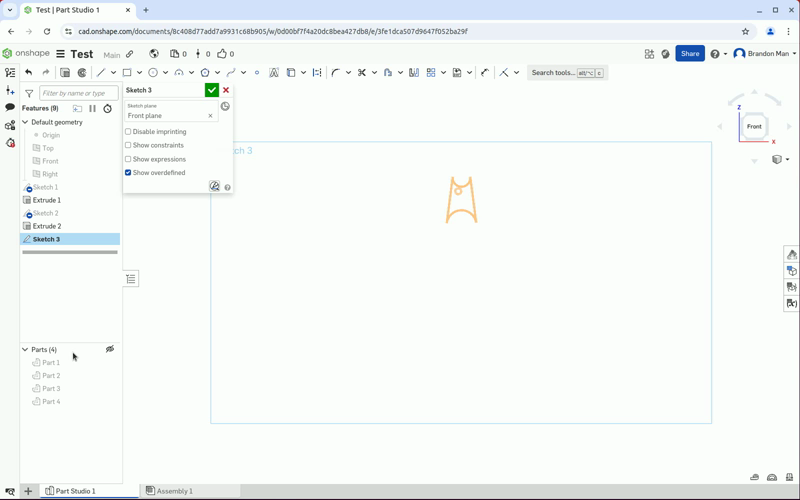
key(c)
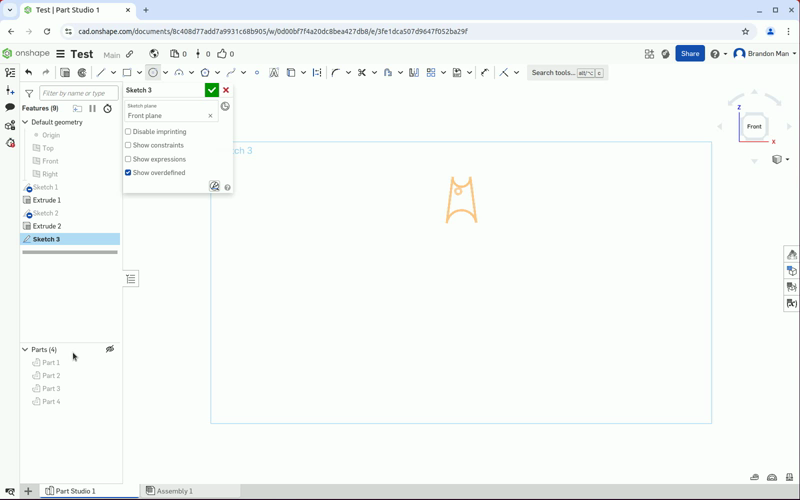
key_down(shift)
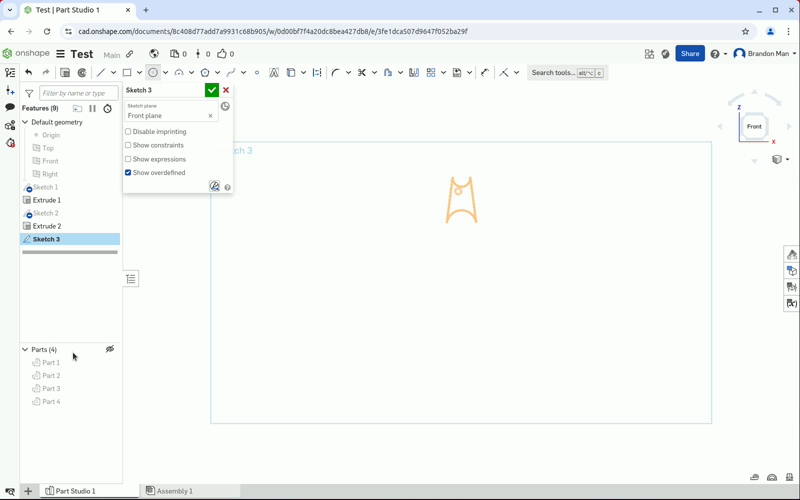
mouse_move(461, 225)
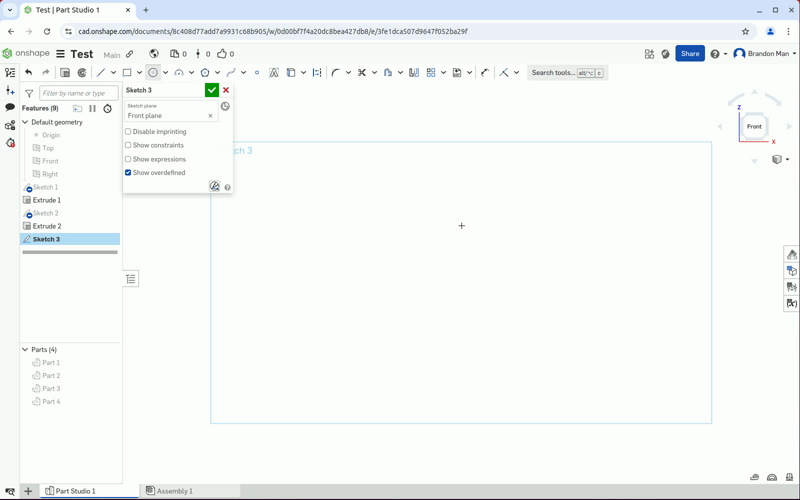
click(461, 225)
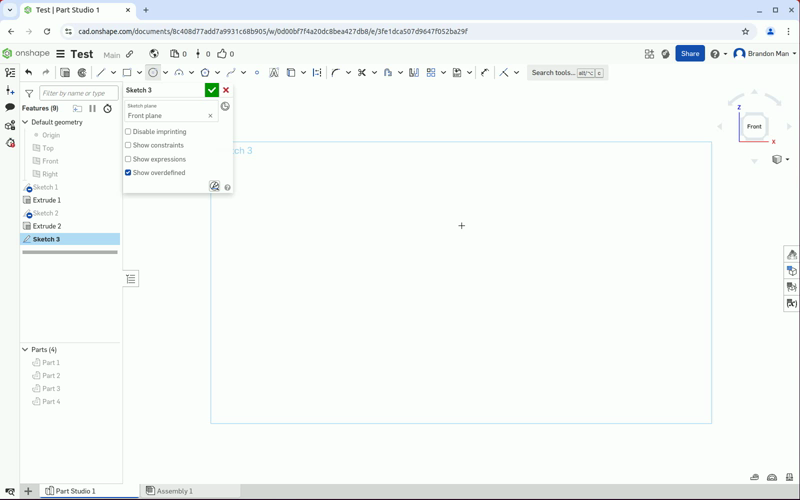
key_up(shift)
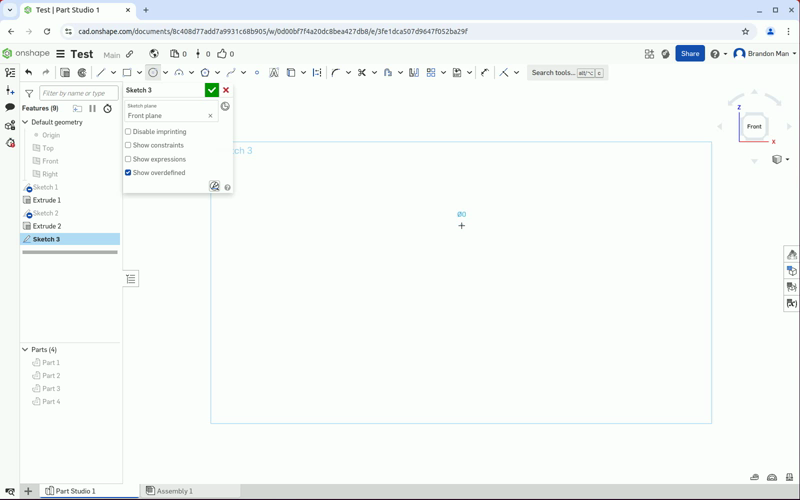
mouse_move(477, 225)
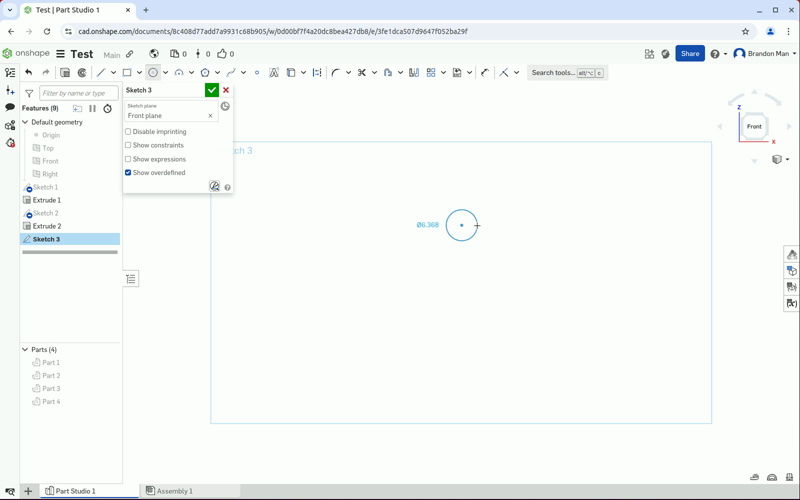
click(477, 225)
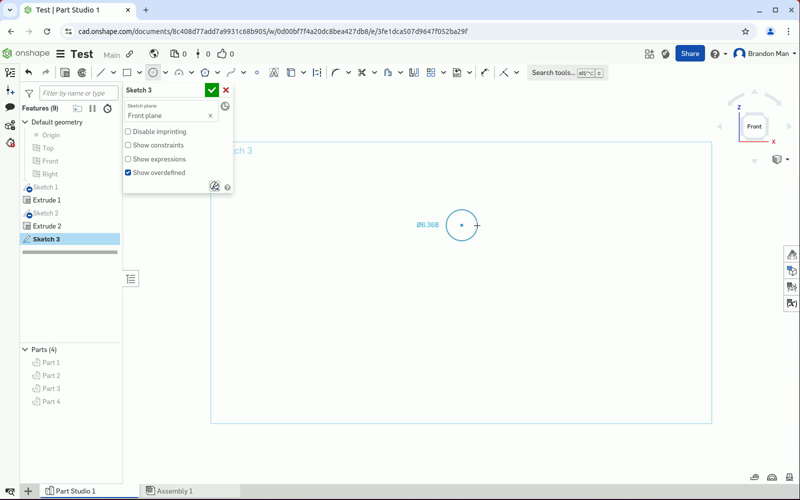
key(esc)
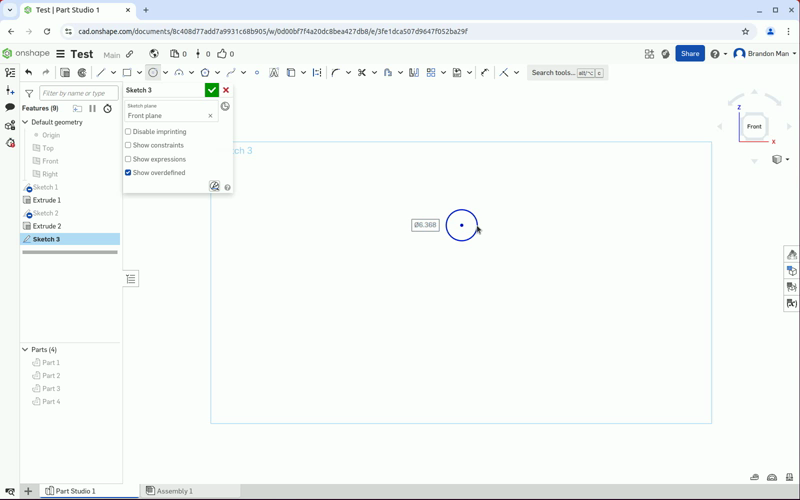
key(c)
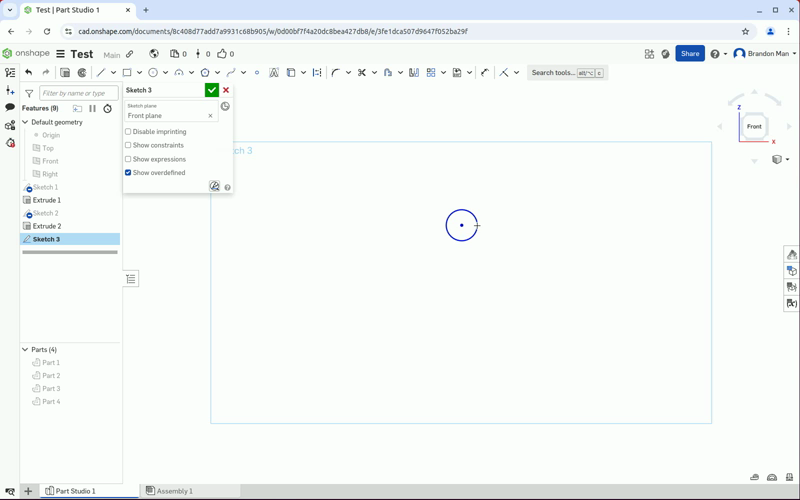
key_down(shift)
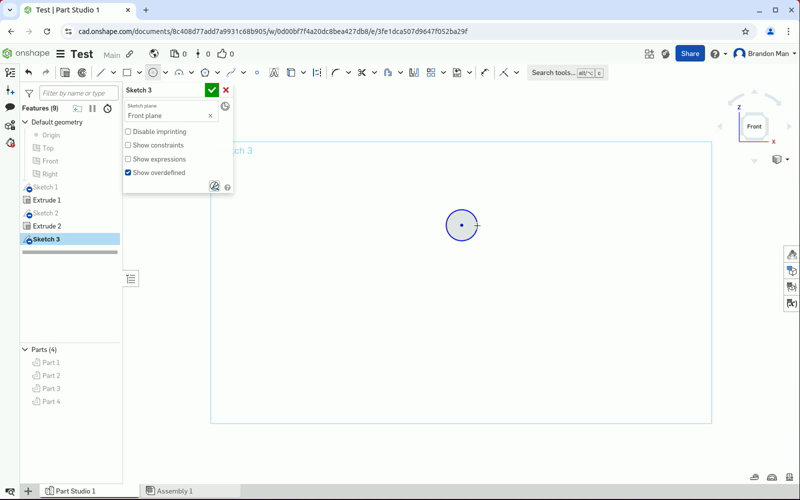
mouse_move(461, 225)
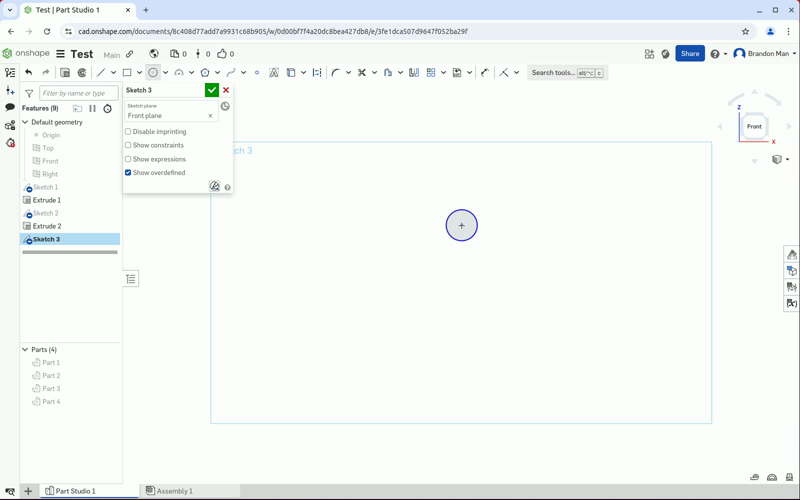
click(461, 225)
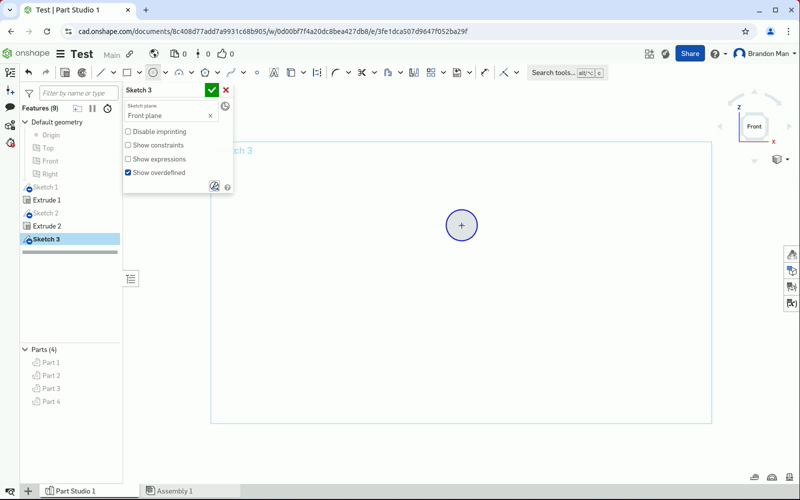
key_up(shift)
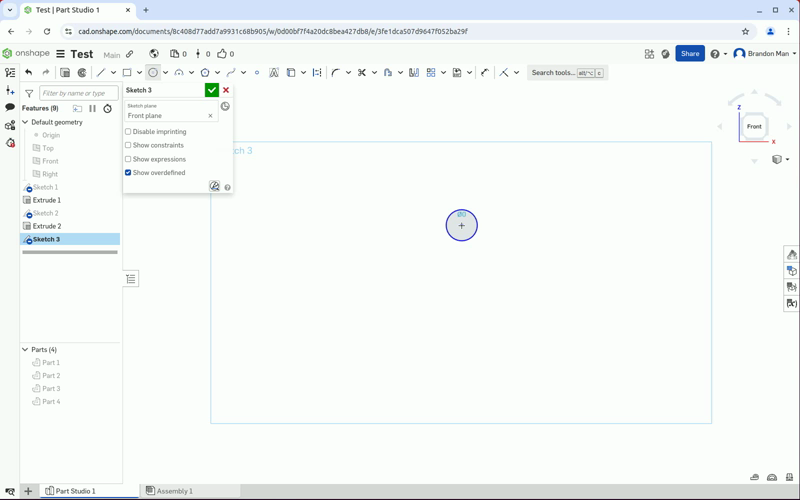
mouse_move(465, 225)
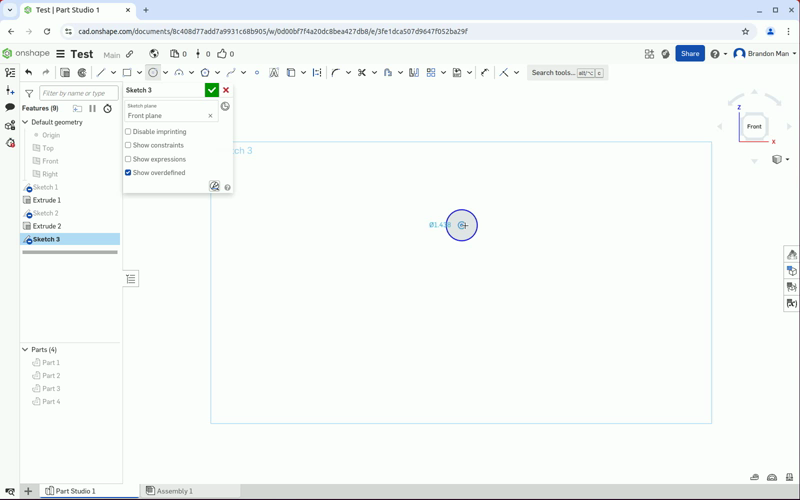
scroll(6)
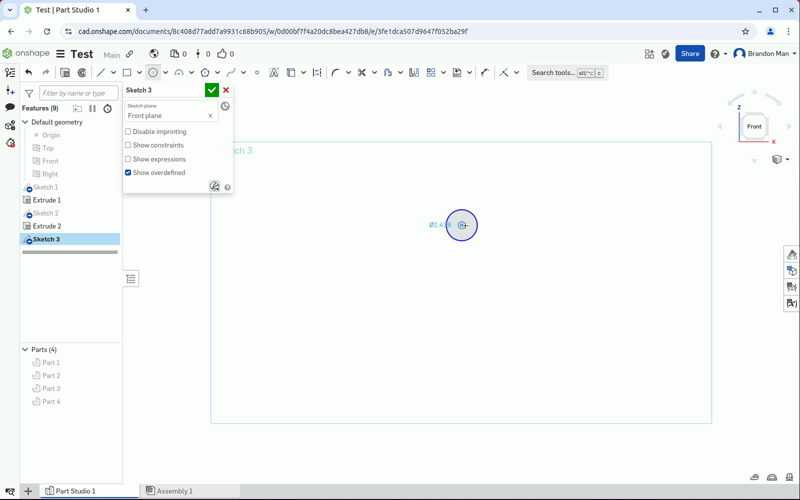
scroll(6)
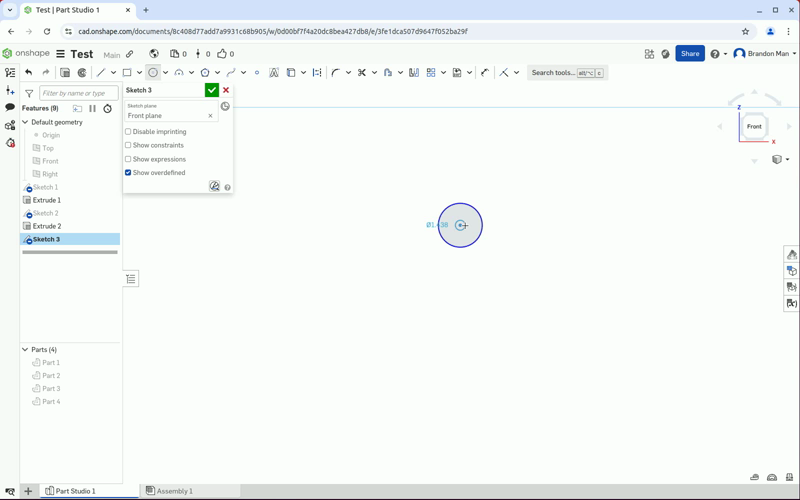
scroll(6)
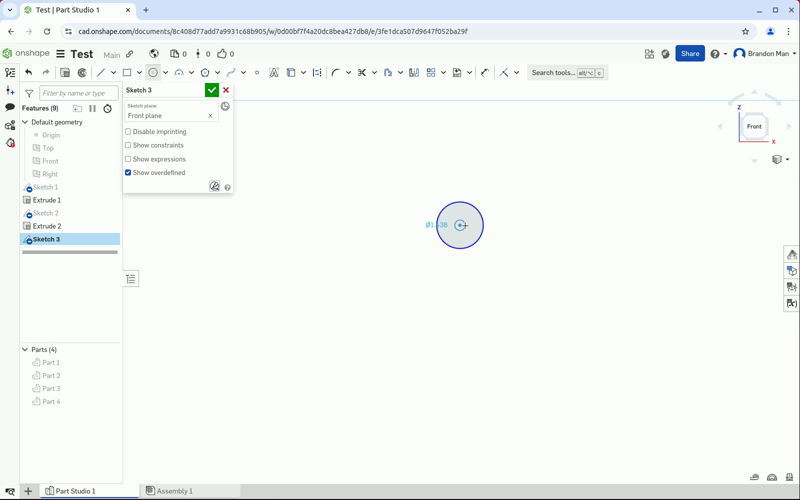
scroll(6)
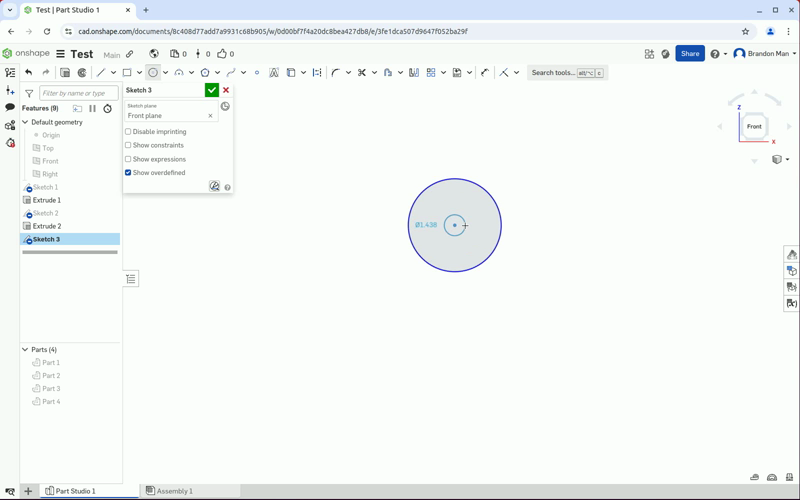
scroll(6)
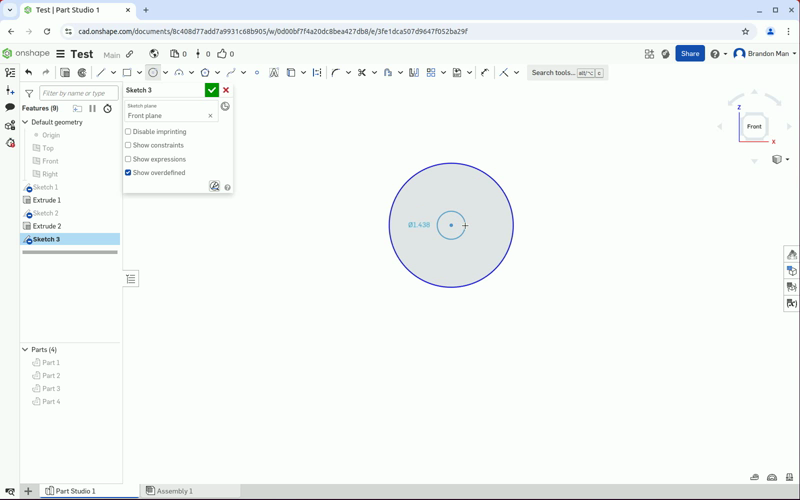
scroll(6)
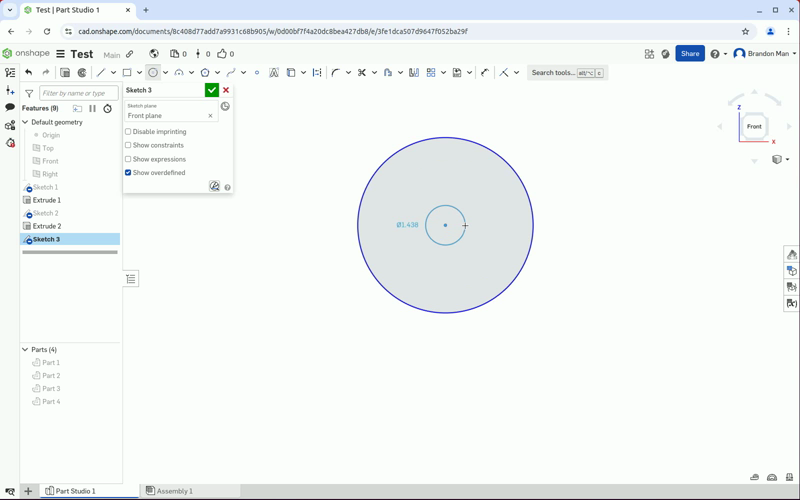
scroll(6)
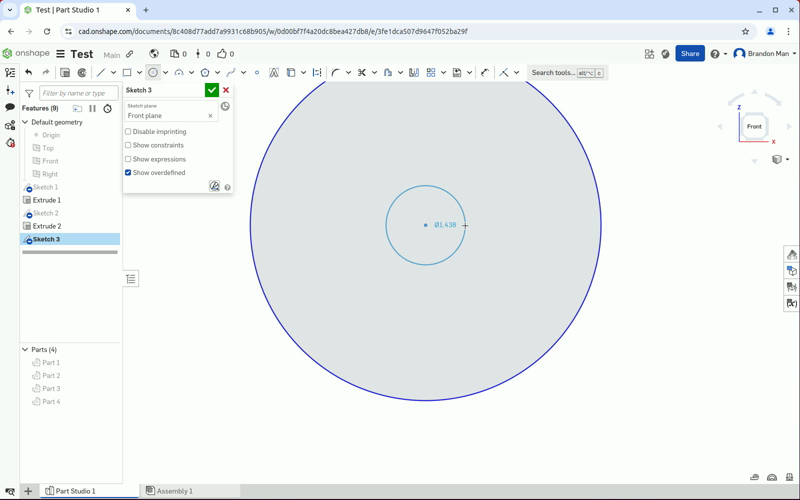
click(465, 225)
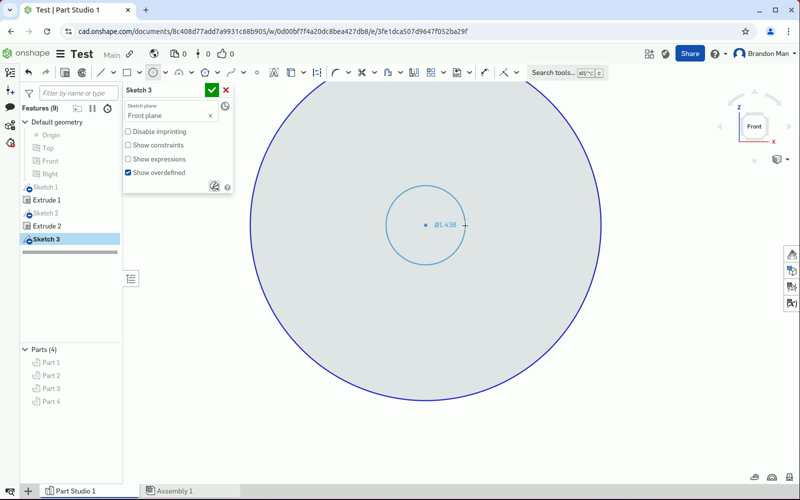
scroll(-6)
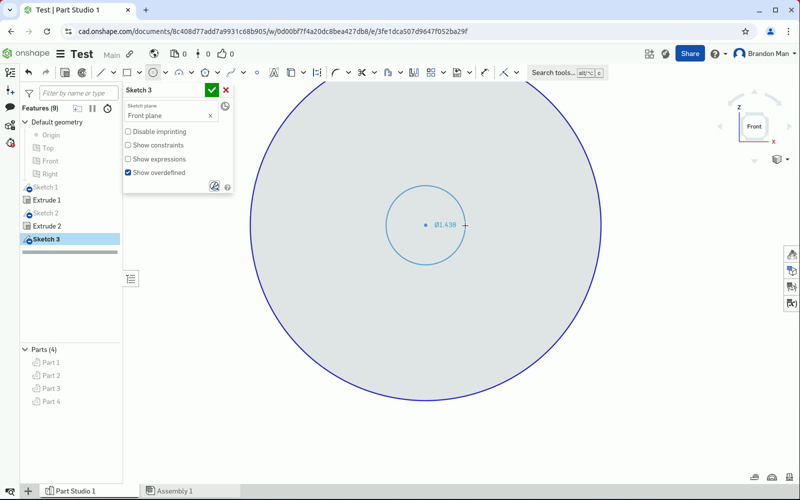
scroll(-6)
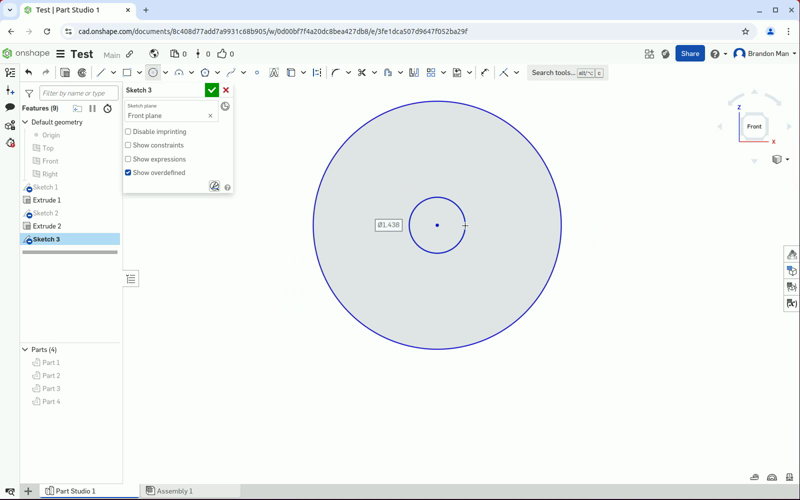
scroll(-6)
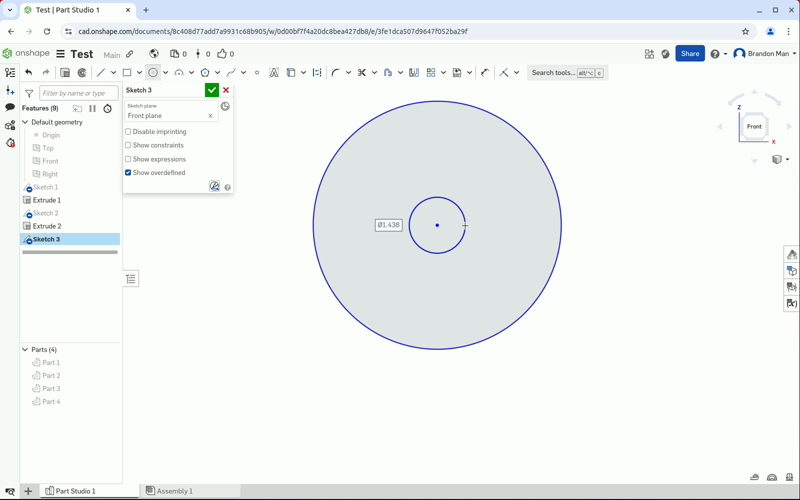
scroll(-6)
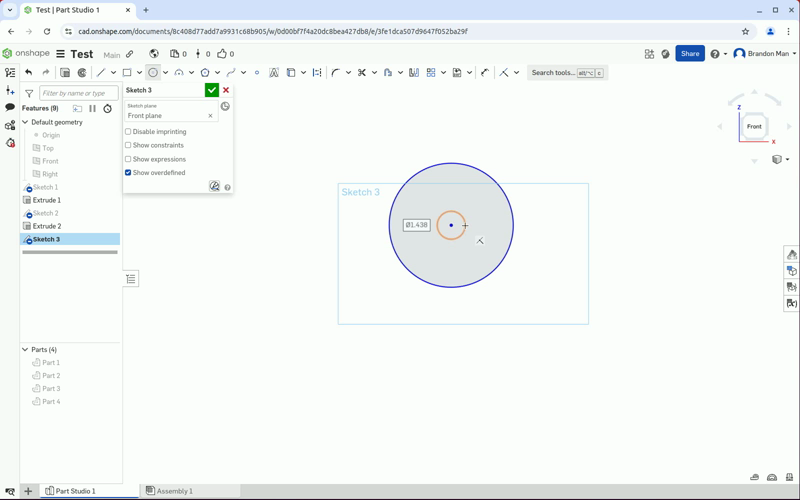
scroll(-6)
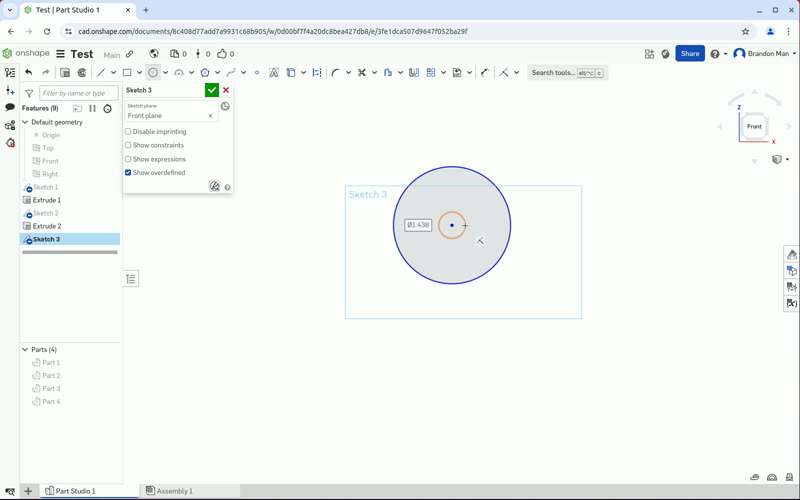
scroll(-6)
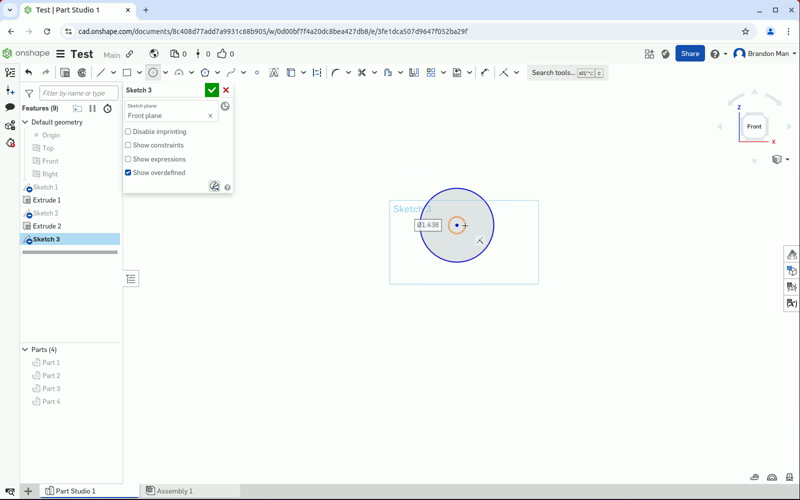
scroll(-6)
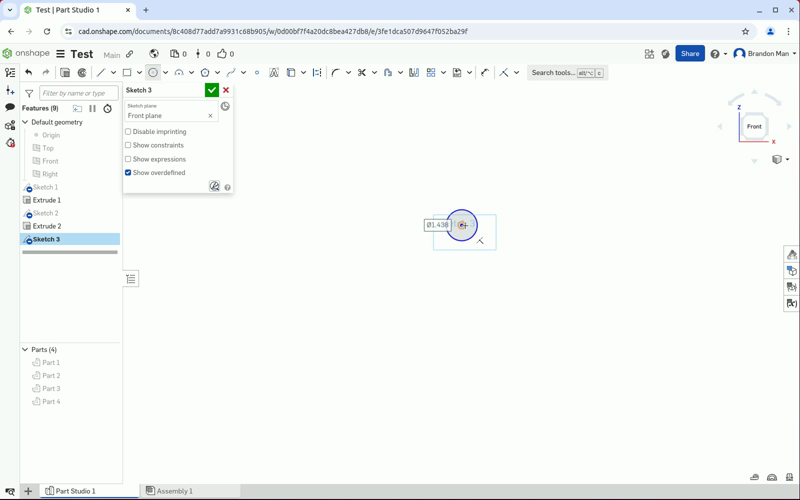
key(esc)
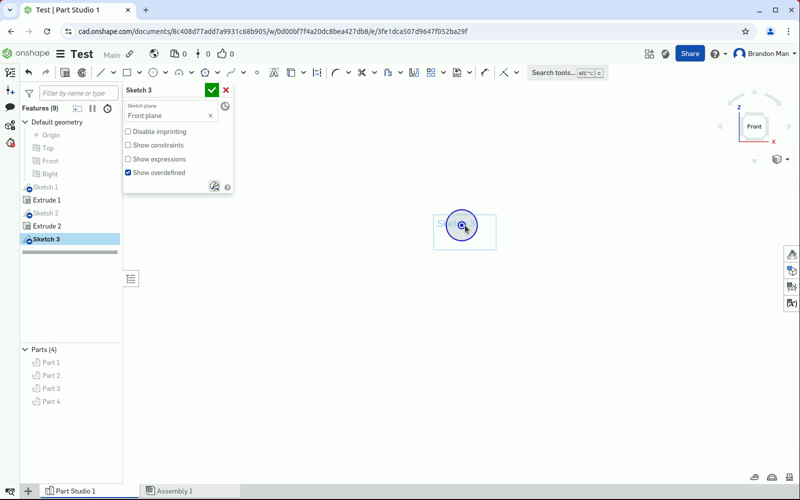
mouse_move(455, 223)
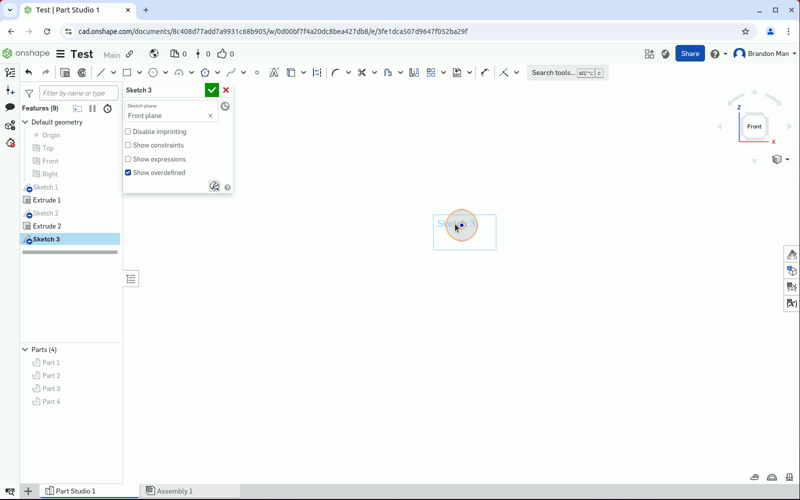
scroll(6)
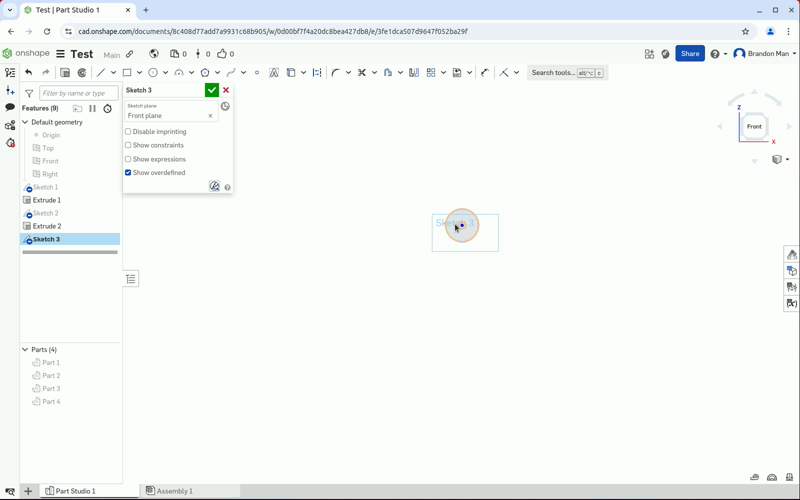
scroll(6)
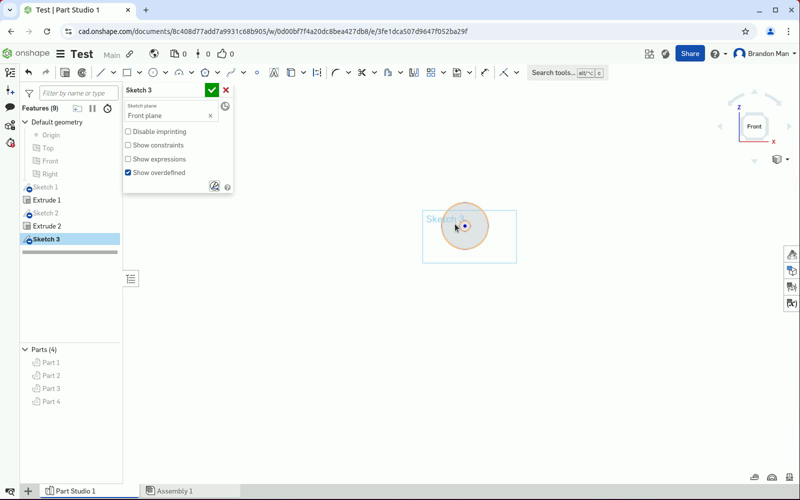
scroll(6)
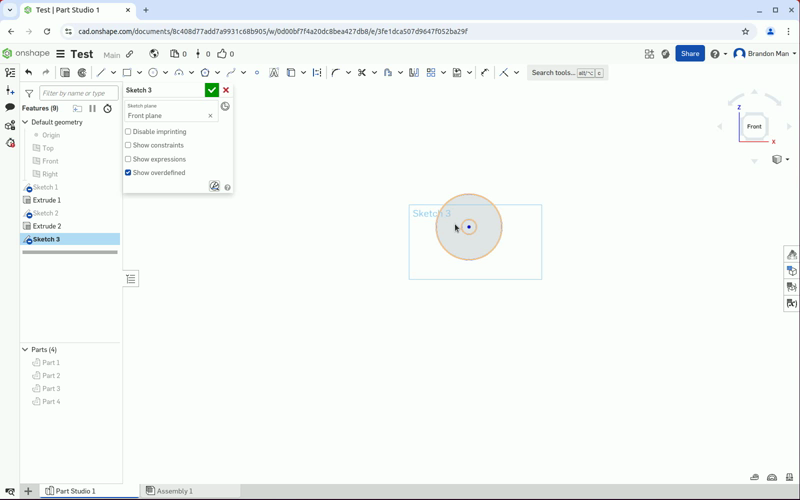
scroll(6)
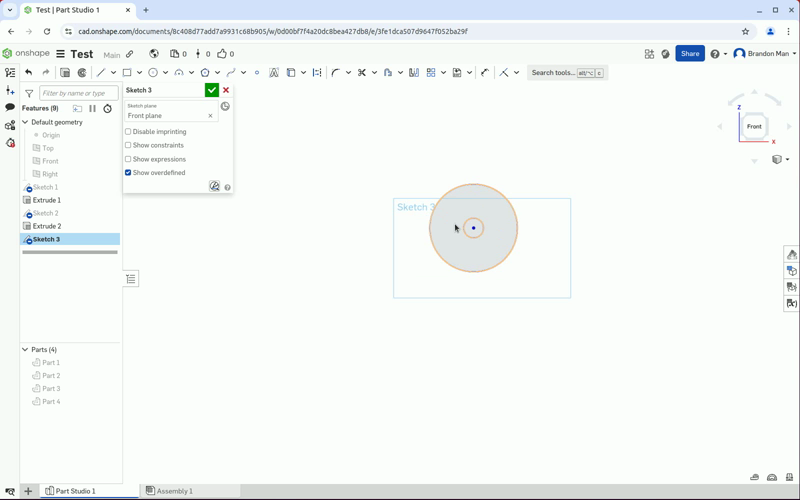
scroll(6)
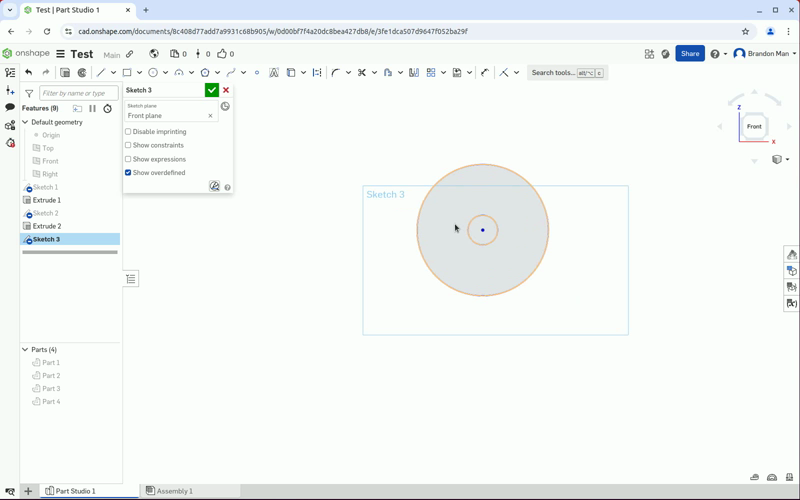
scroll(6)
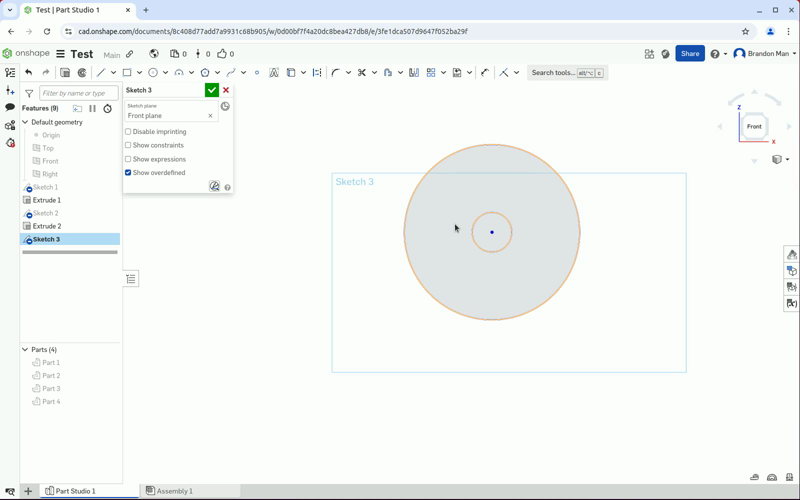
scroll(6)
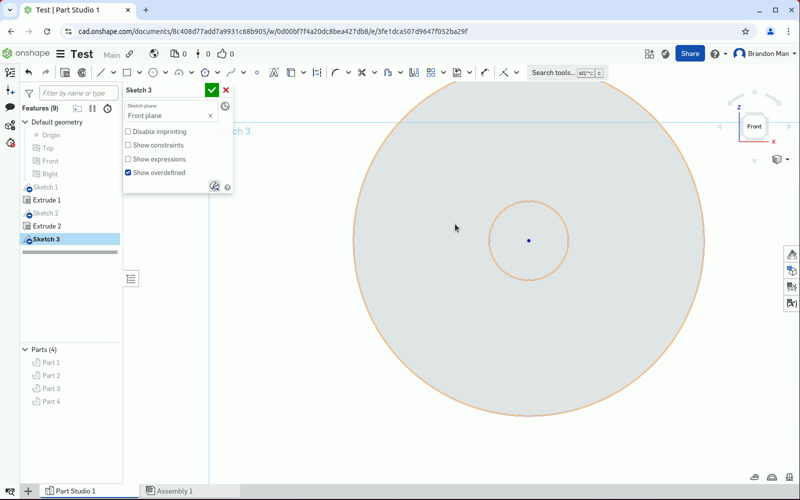
click(455, 223)
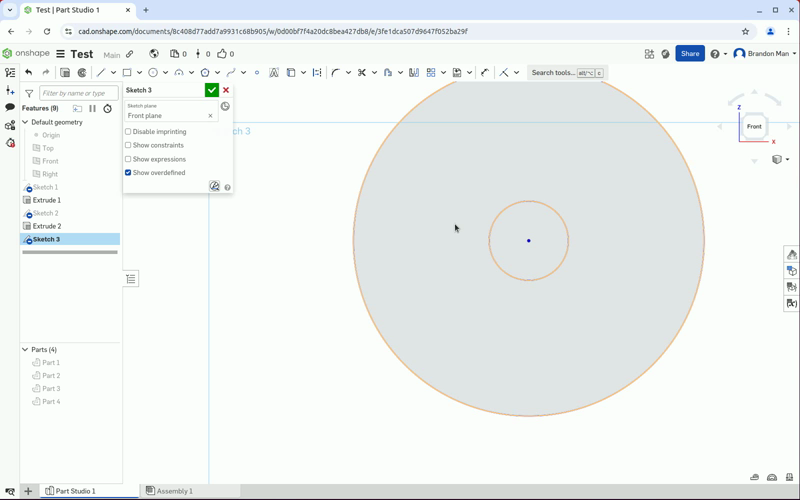
scroll(-6)
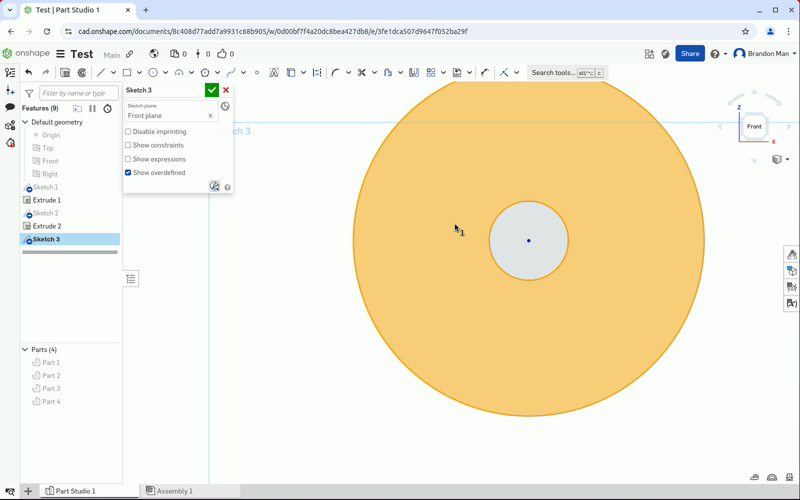
scroll(-6)
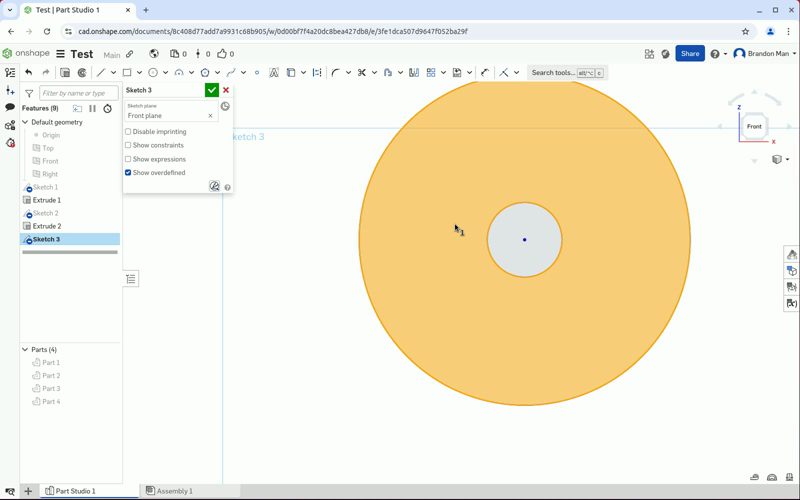
scroll(-6)
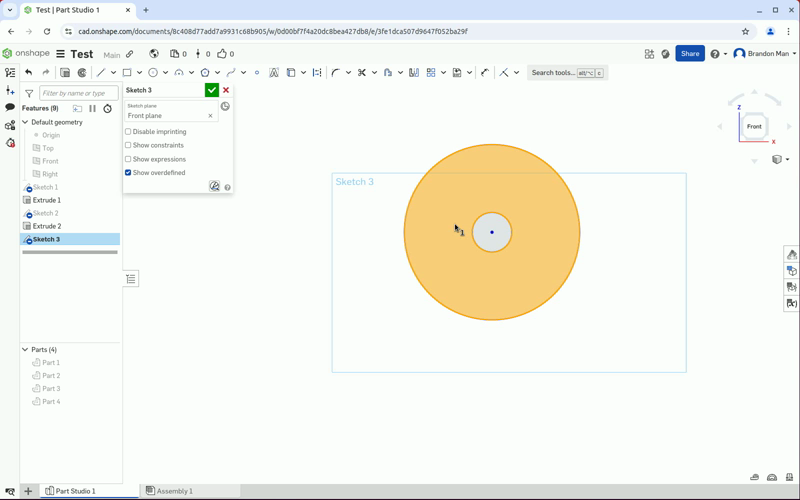
scroll(-6)
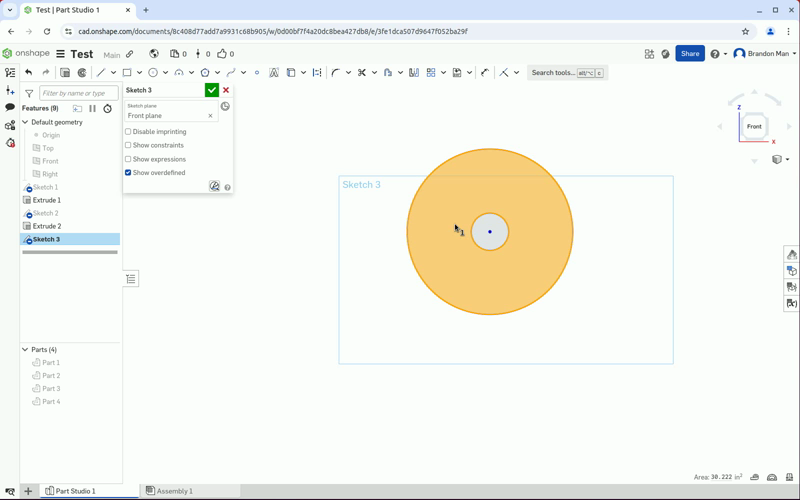
scroll(-6)
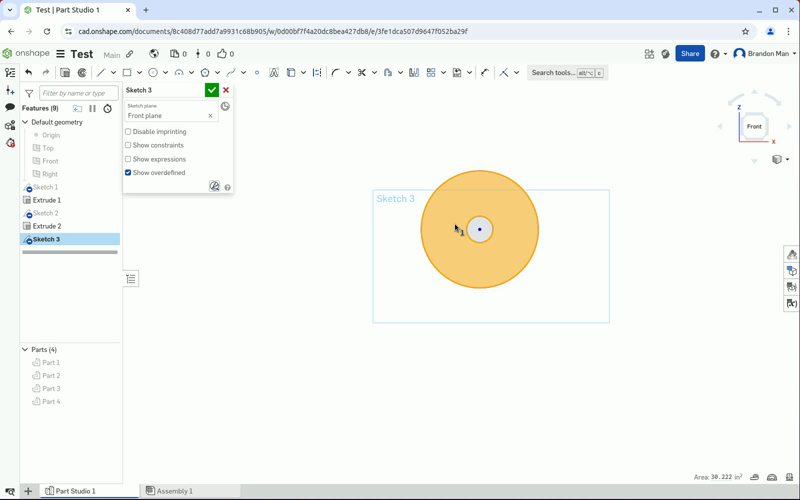
scroll(-6)
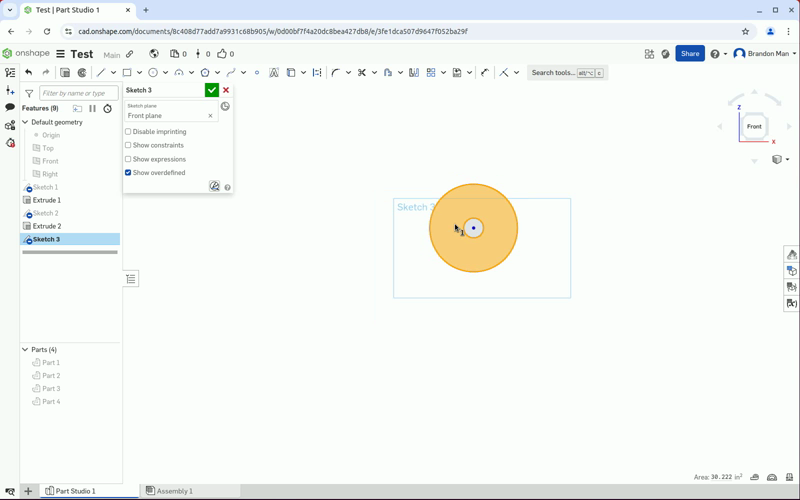
scroll(-6)
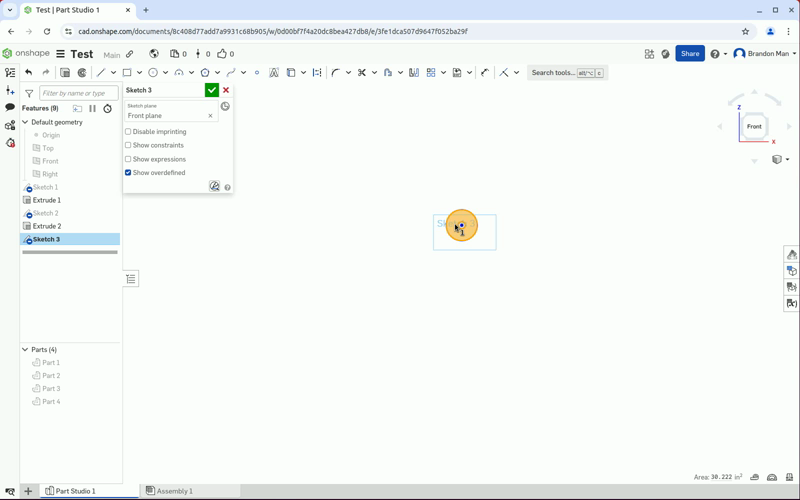
mouse_move(73, 352)
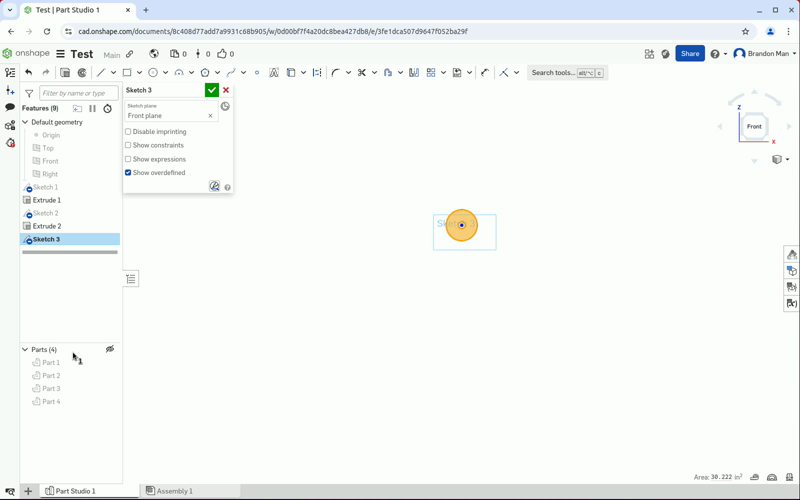
key(shift+y)
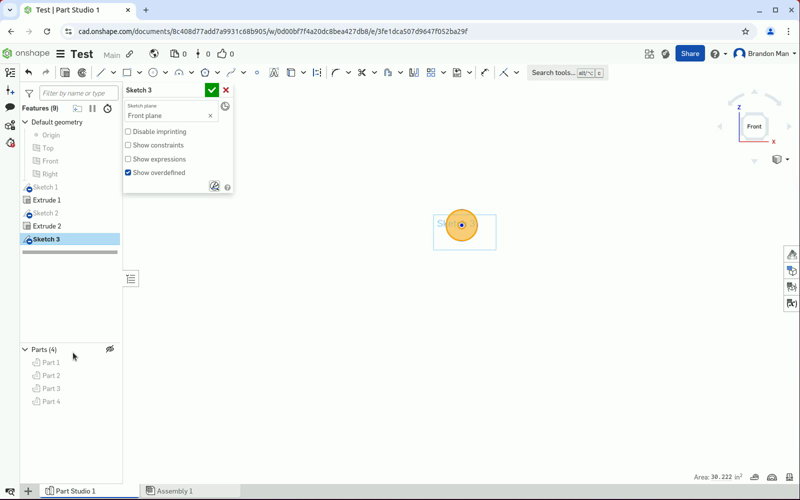
key(shift+e)
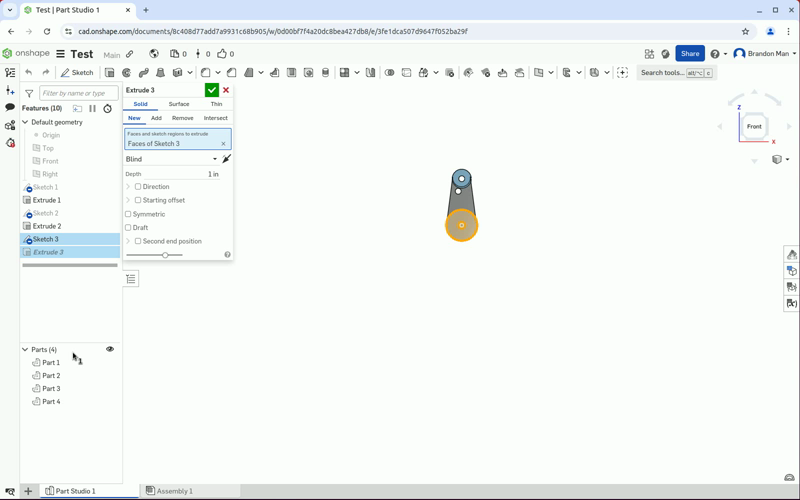
mouse_move(143, 106)
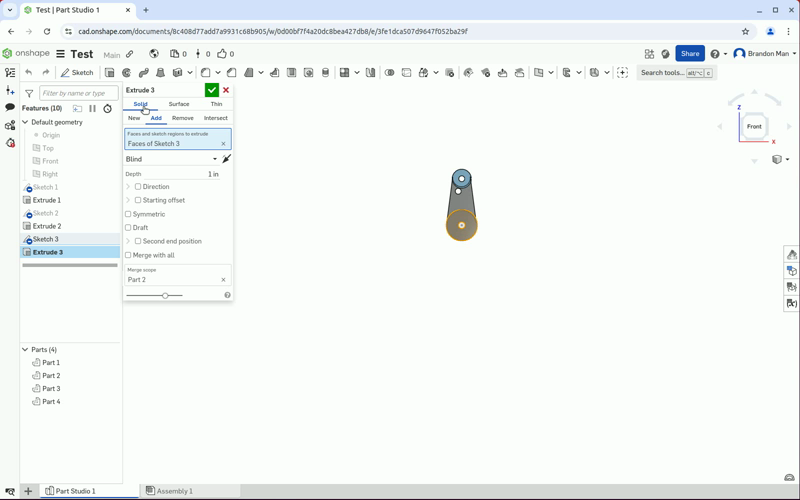
click(143, 106)
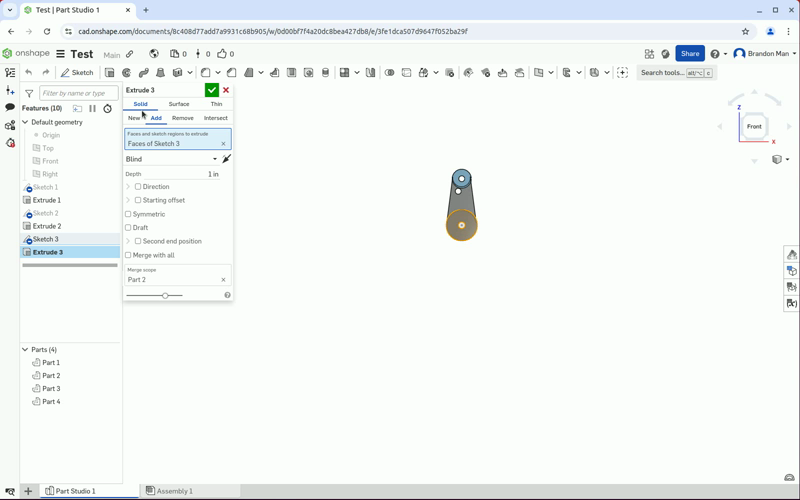
mouse_move(137, 120)
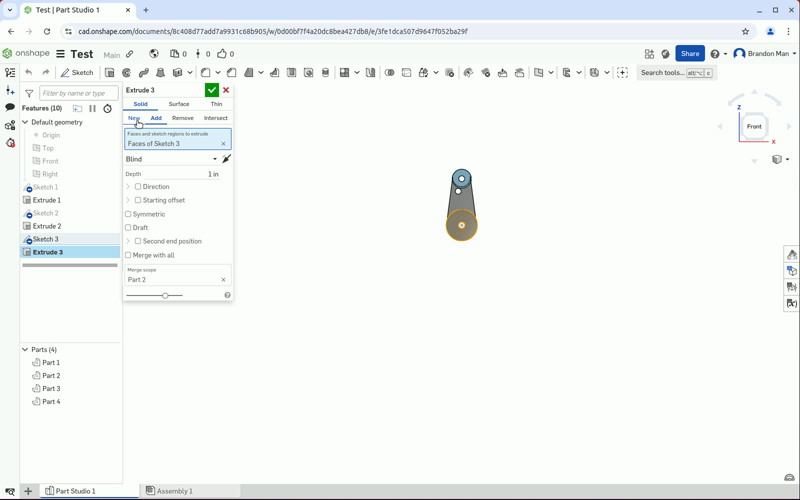
click(137, 120)
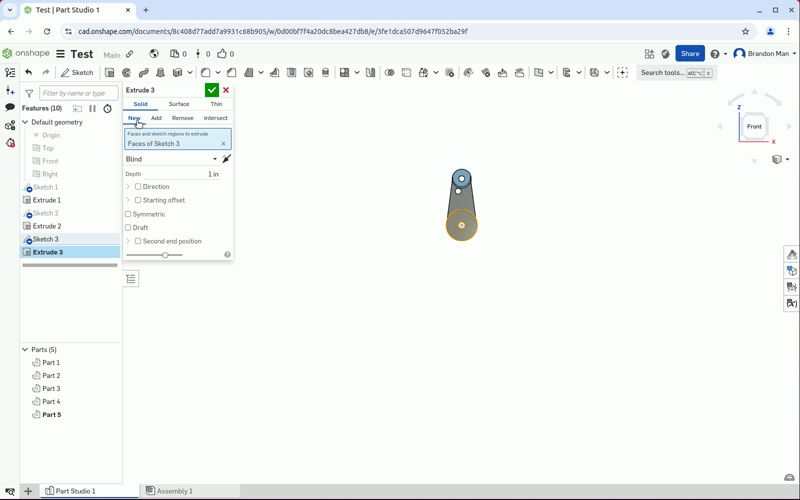
key(tab, 4)
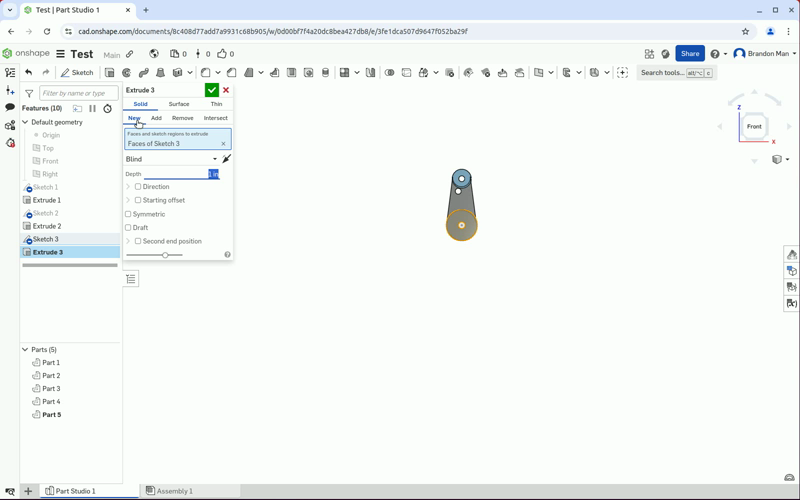
text(0.481)
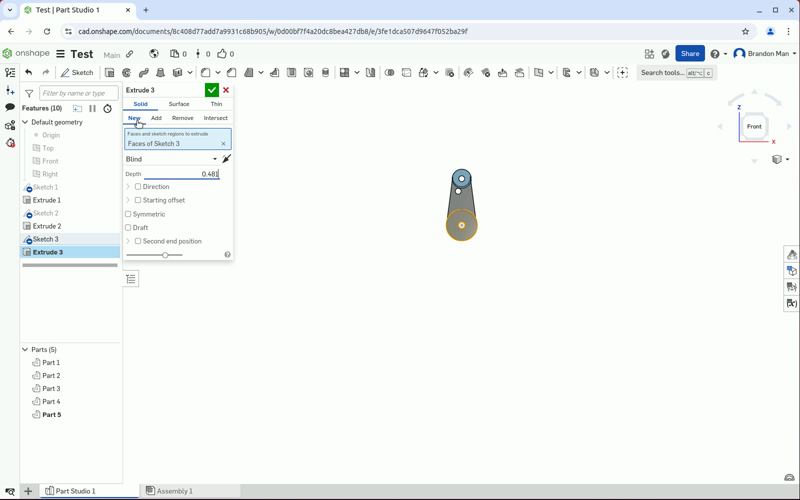
key(enter)
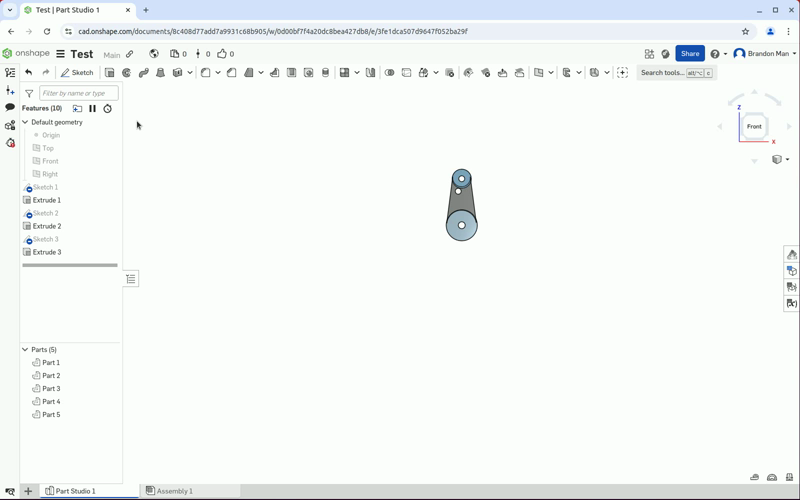
key(shift+h)
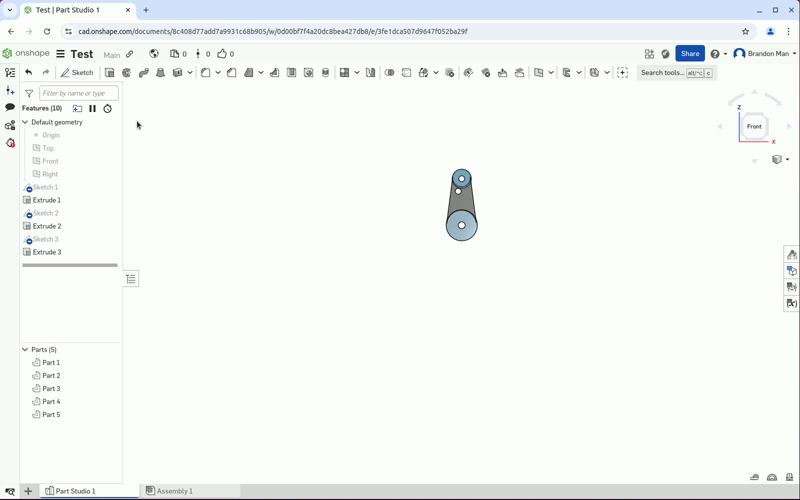
key(shift+h)
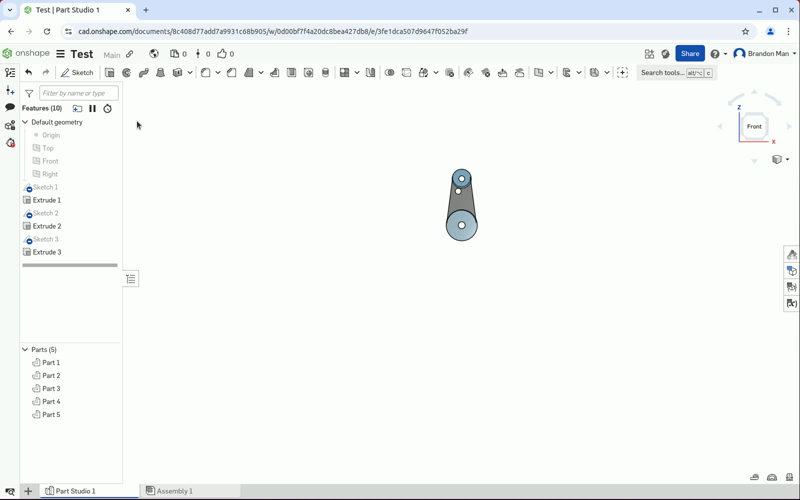
mouse_move(73, 189)
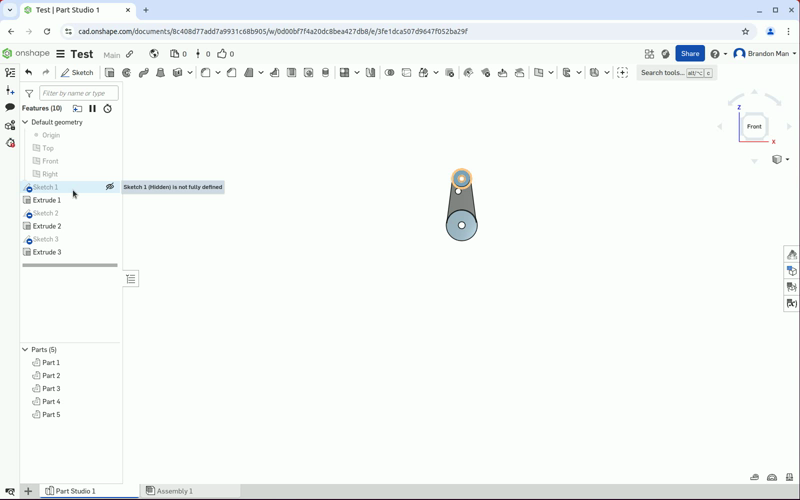
click(73, 189)
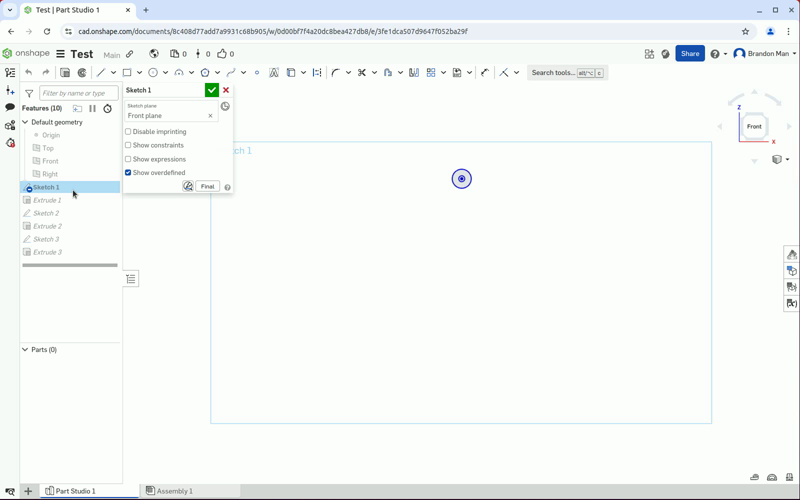
mouse_move(229, 92)
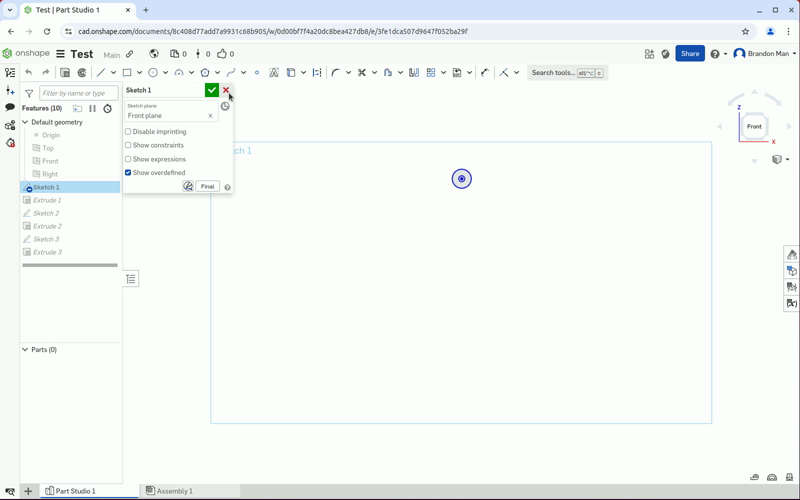
click(229, 92)
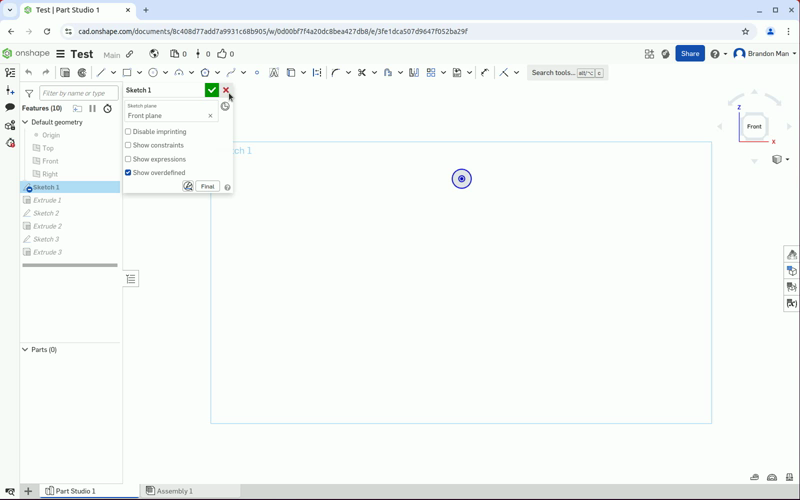
key(shift+s)
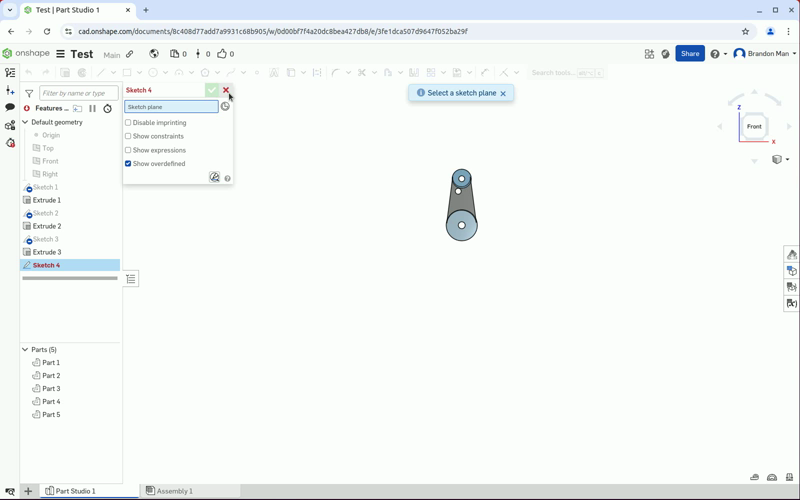
mouse_move(73, 163)
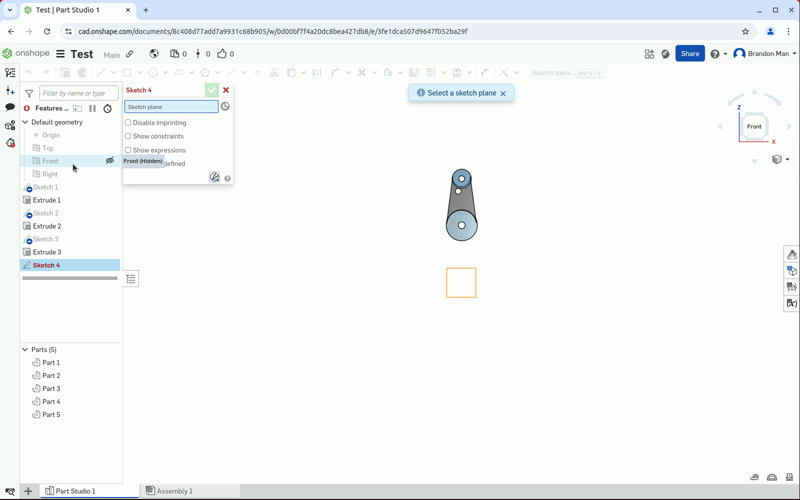
click(73, 163)
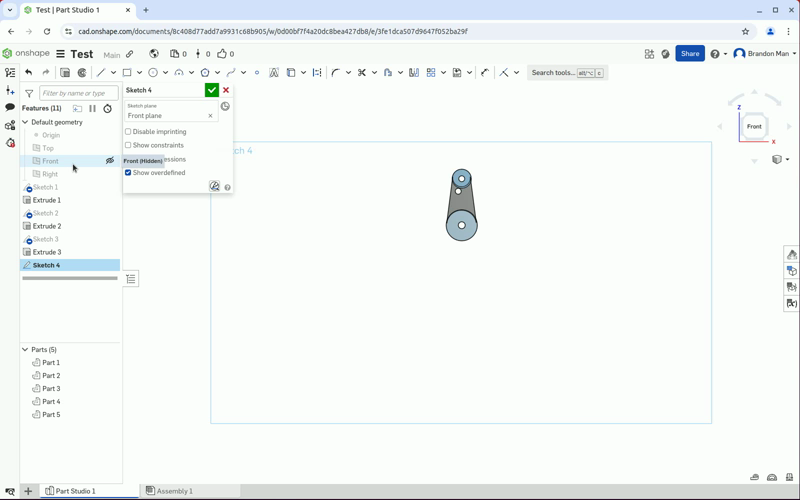
mouse_move(73, 352)
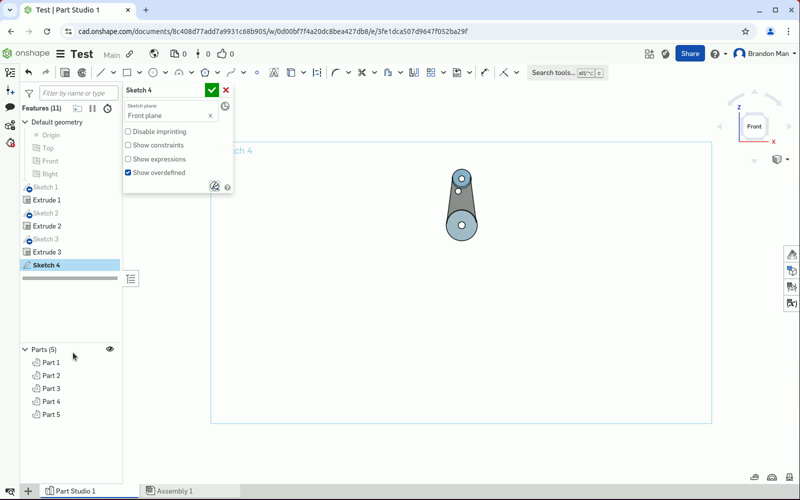
key(y)
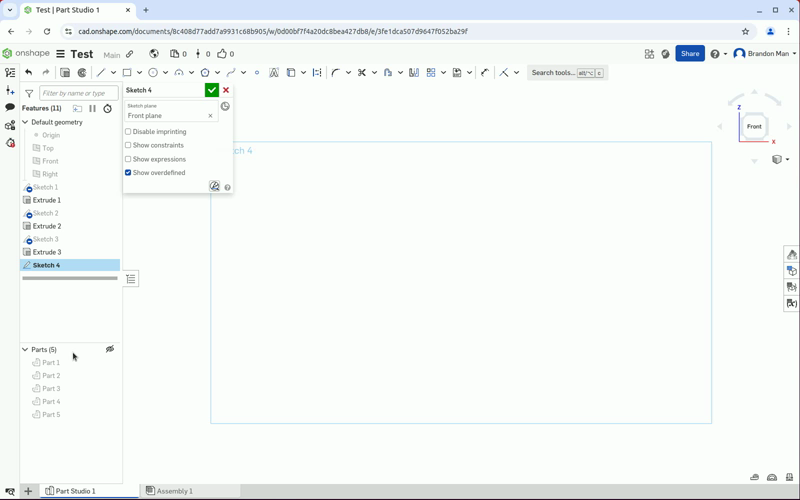
key(l)
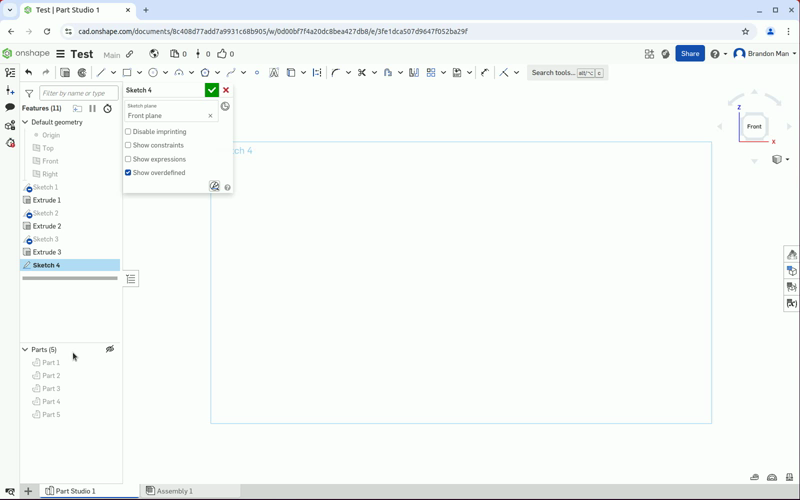
key_down(shift)
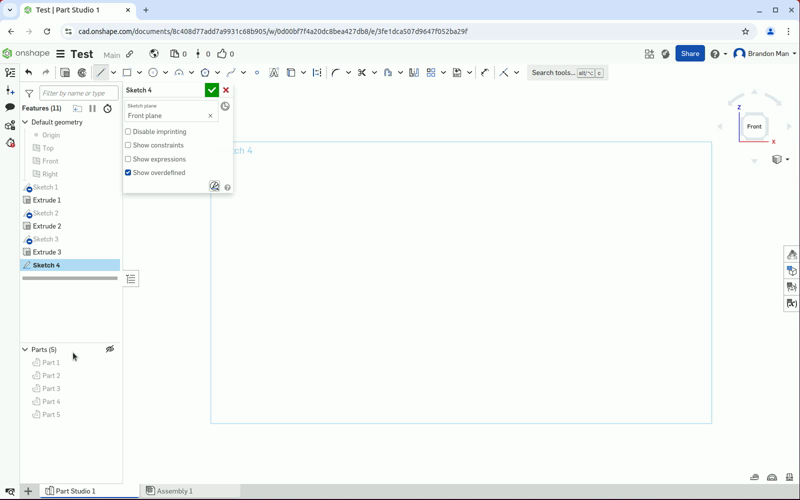
mouse_move(446, 226)
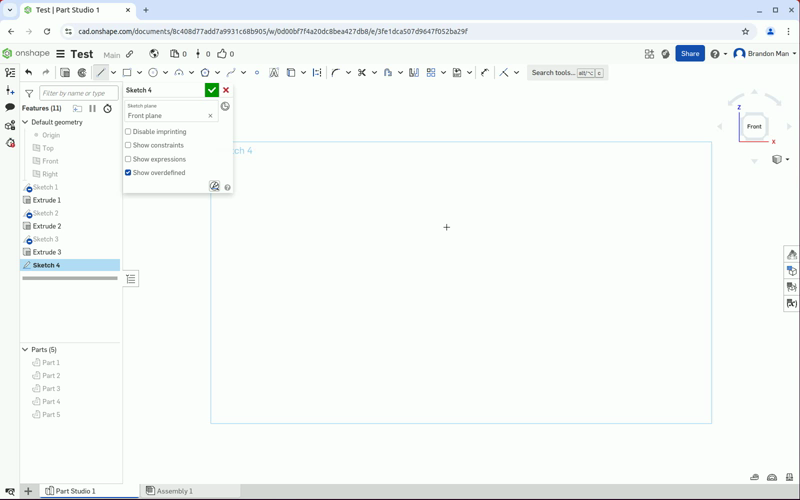
click(446, 226)
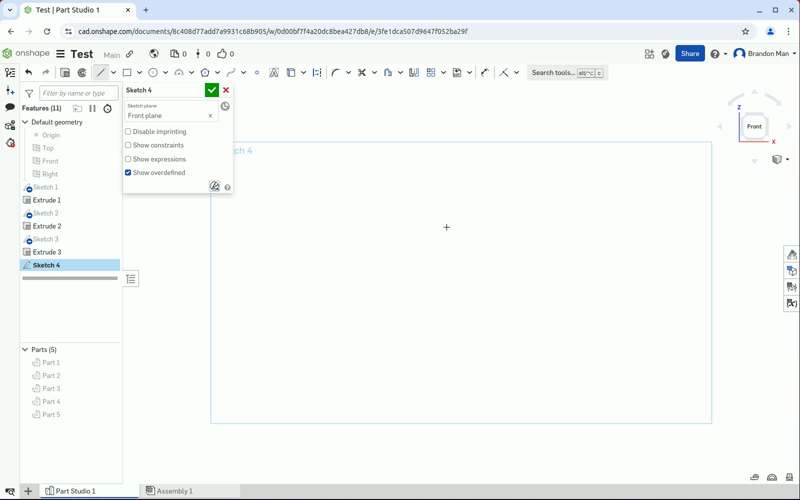
key_up(shift)
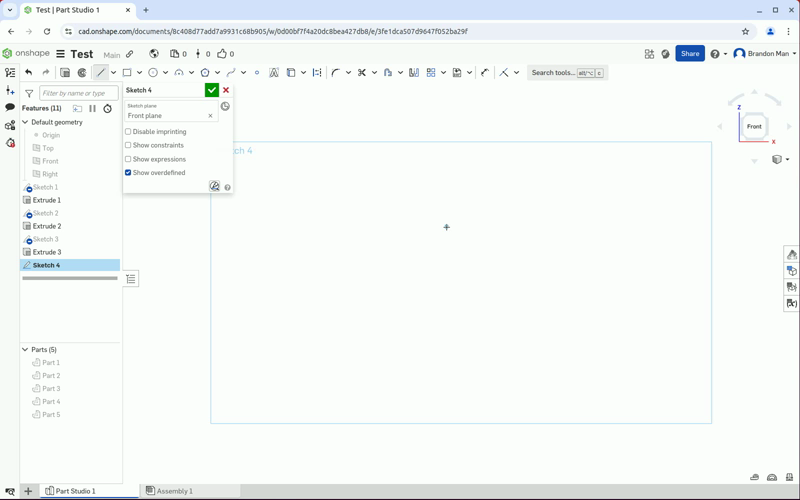
key_down(shift)
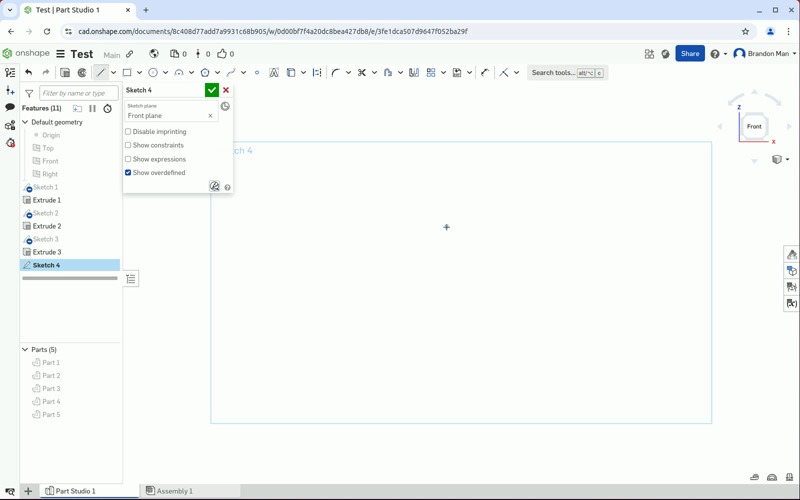
mouse_move(476, 226)
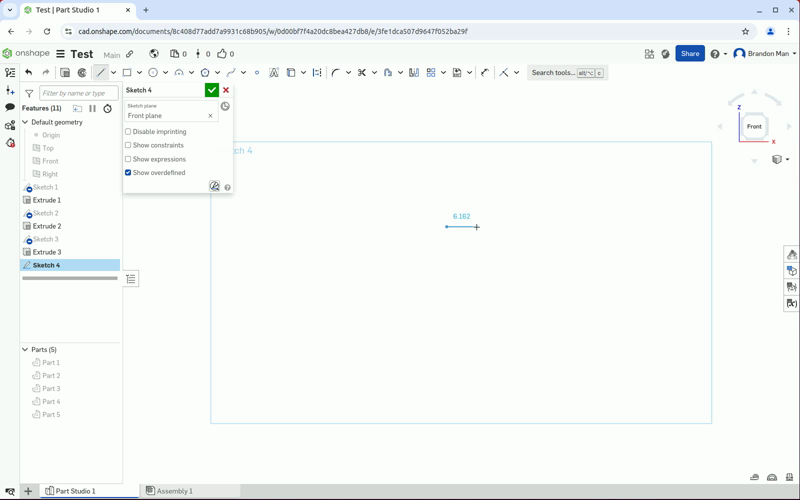
mouse_move(452, 284)
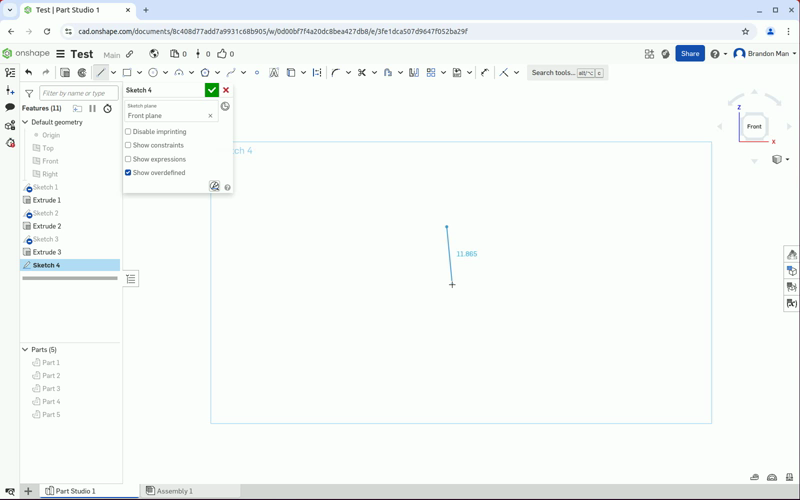
click(452, 284)
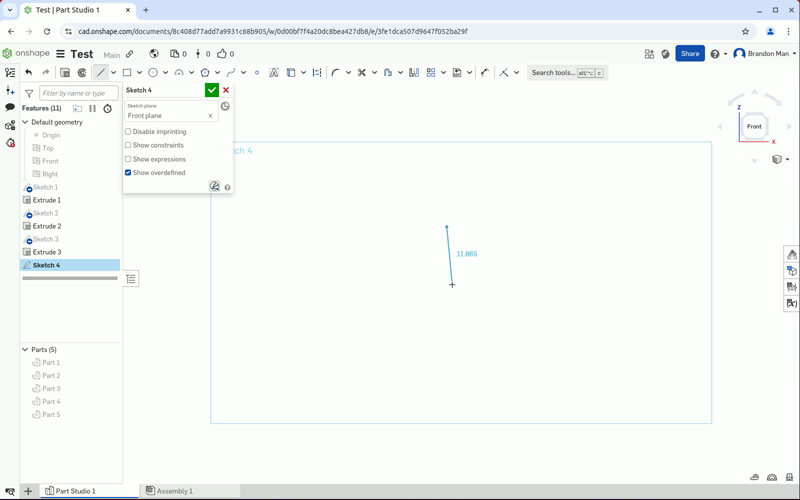
key_up(shift)
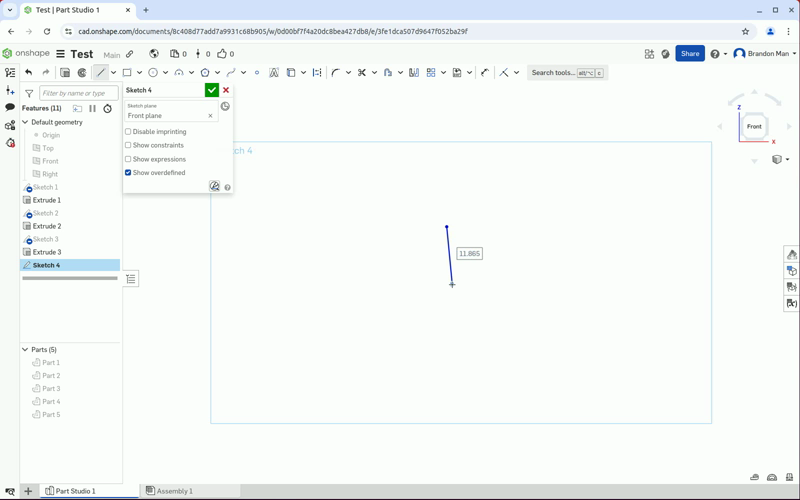
key(esc)
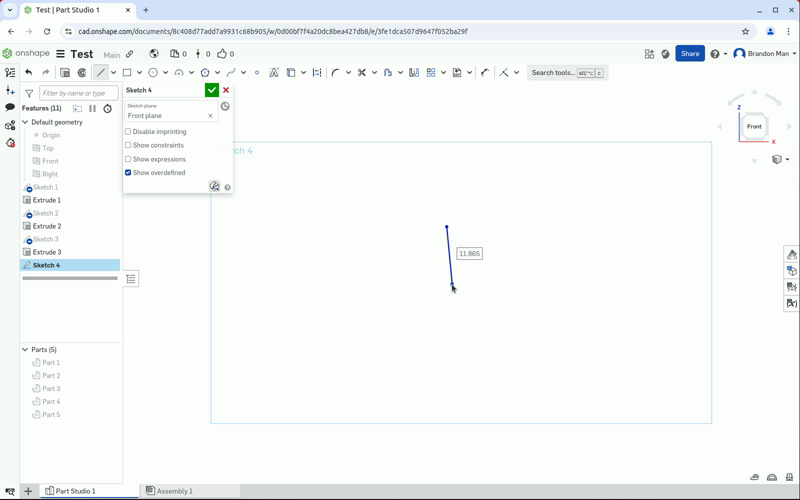
key(a)
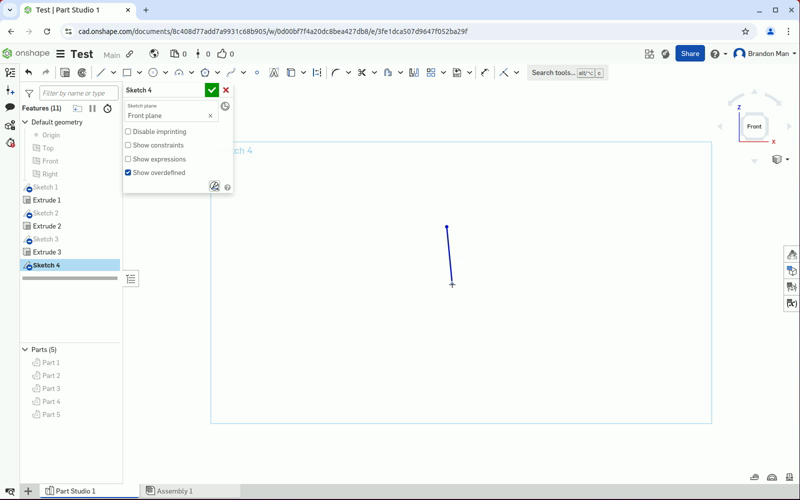
mouse_move(452, 284)
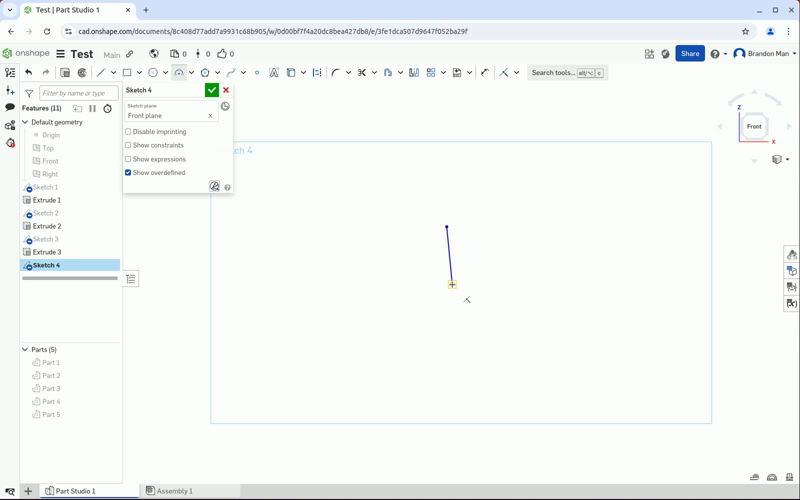
click(452, 284)
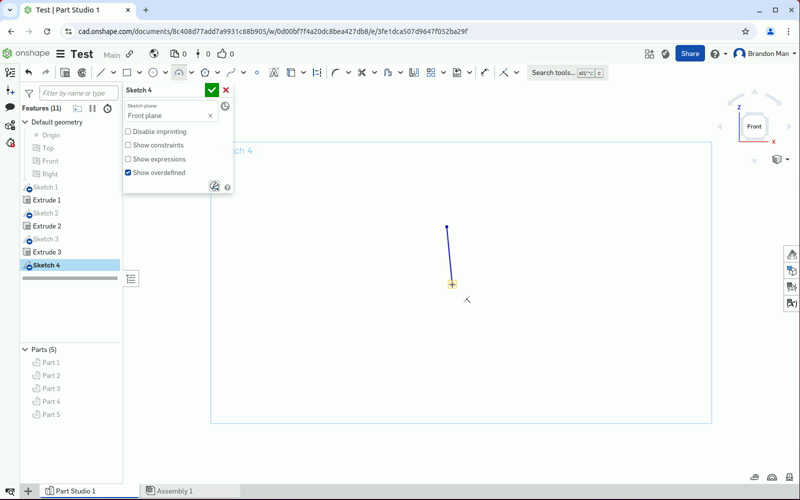
key_down(shift)
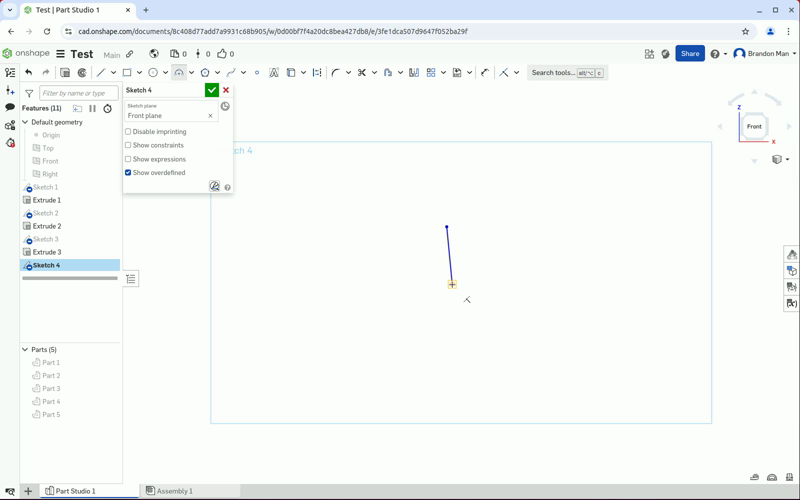
mouse_move(461, 291)
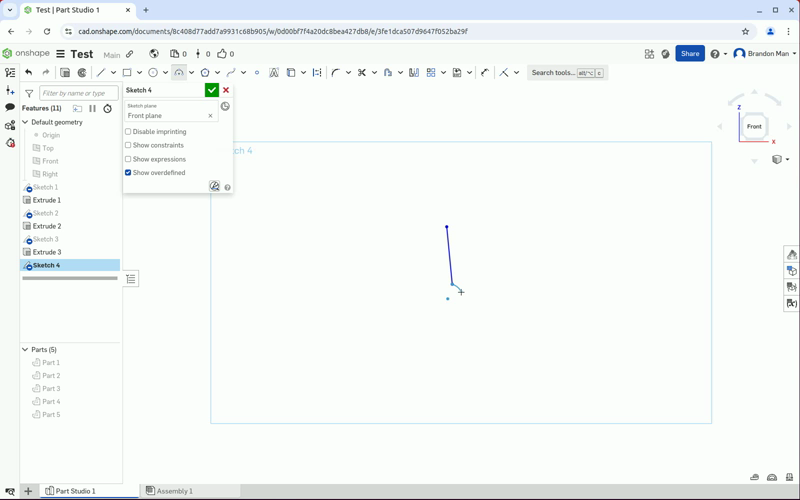
click(461, 291)
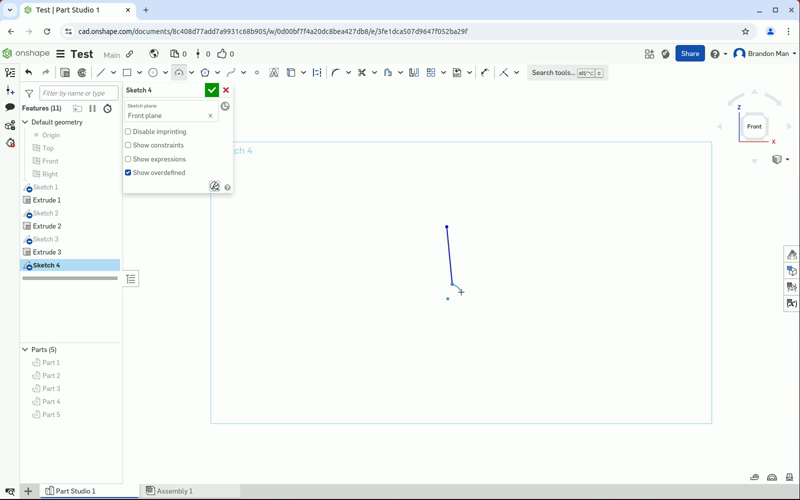
mouse_move(466, 276)
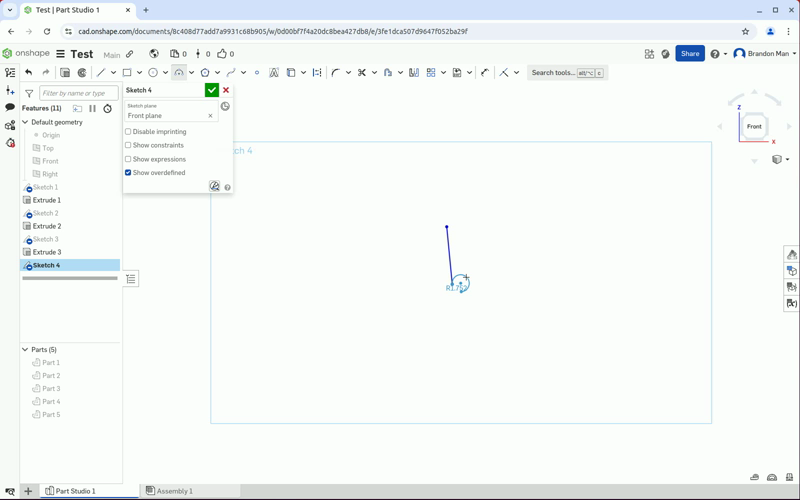
click(466, 276)
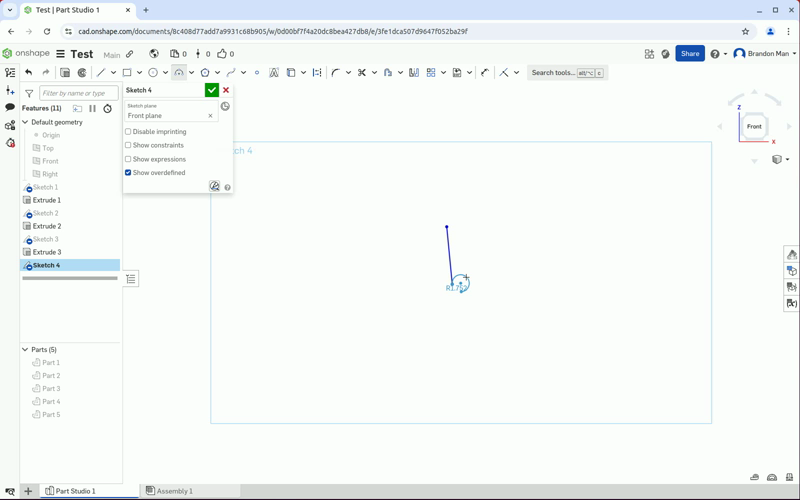
key_up(shift)
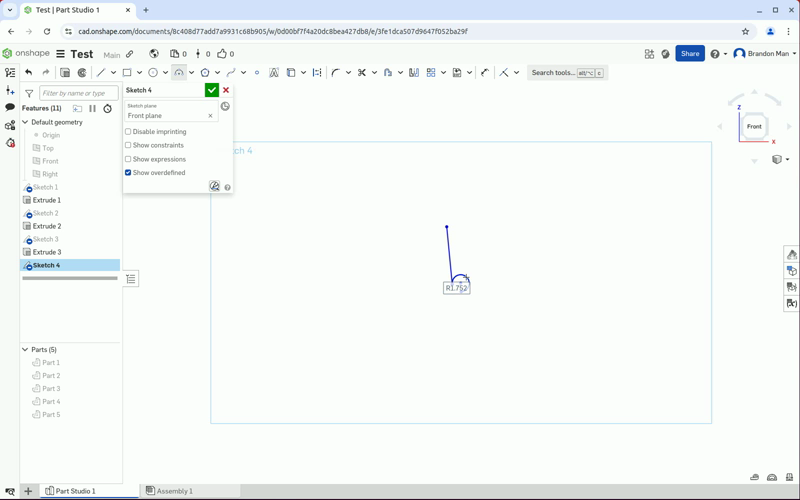
key(esc)
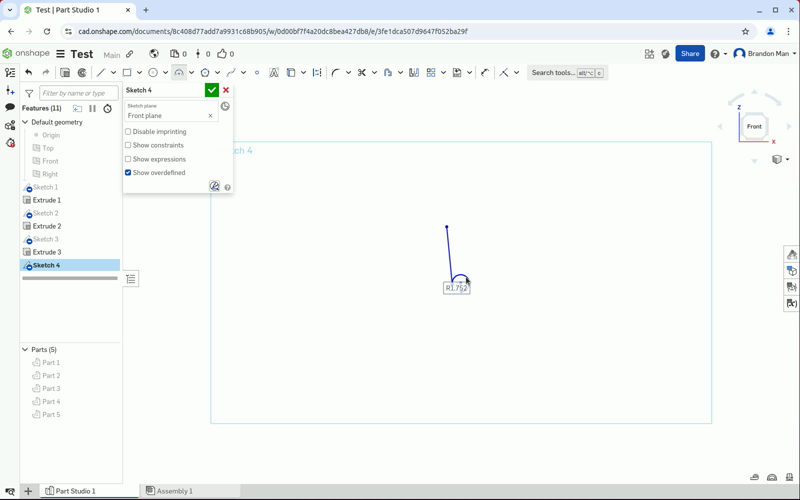
key(l)
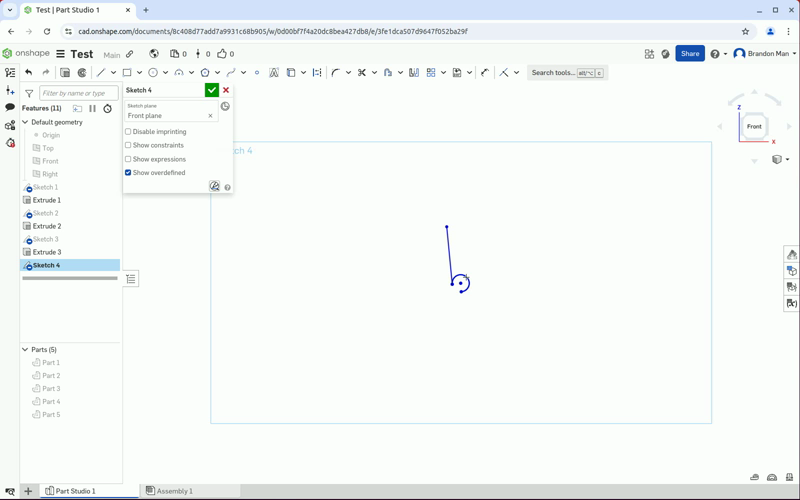
mouse_move(461, 291)
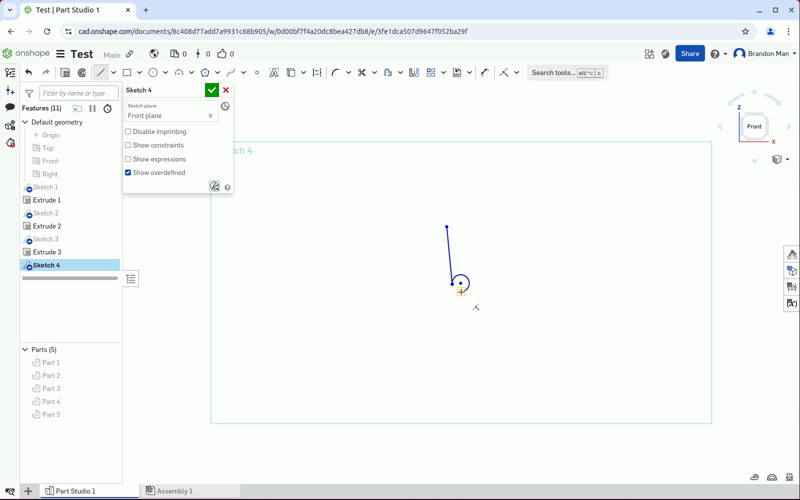
click(461, 291)
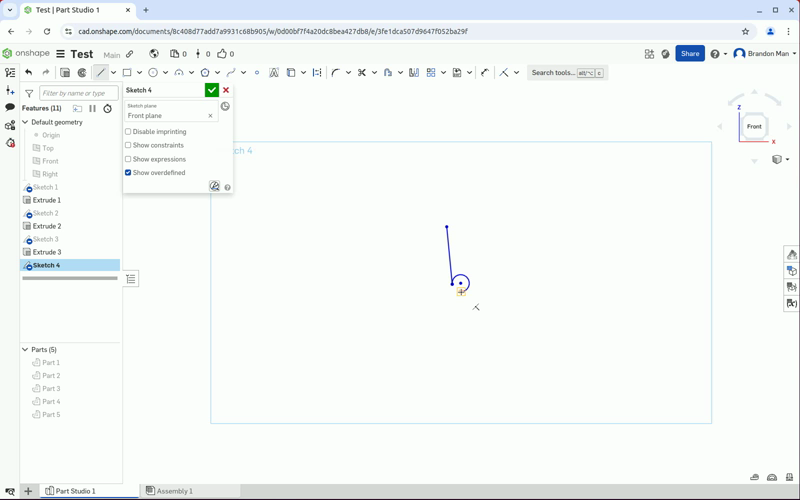
key_down(shift)
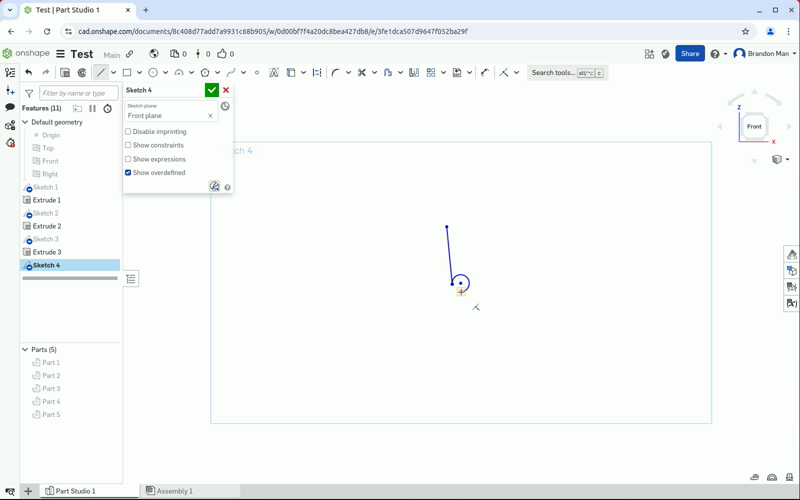
mouse_move(491, 291)
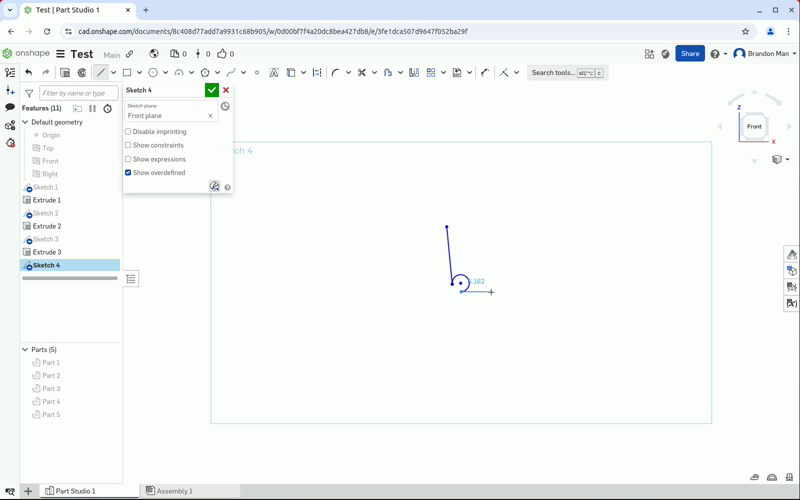
mouse_move(502, 290)
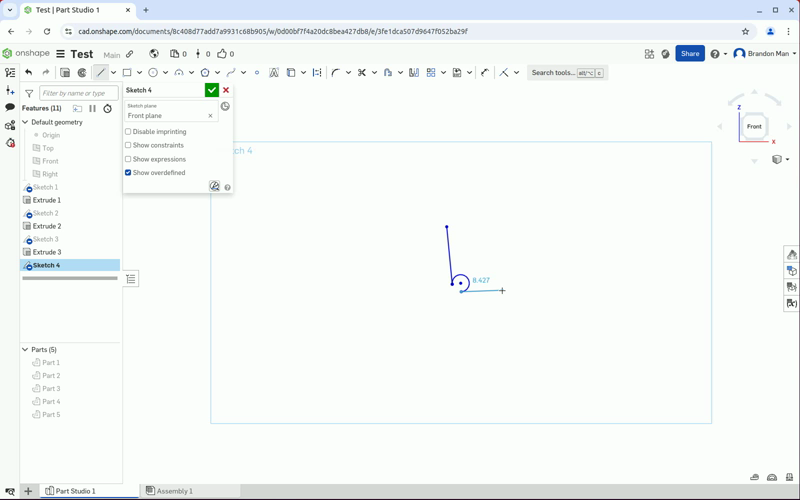
click(502, 290)
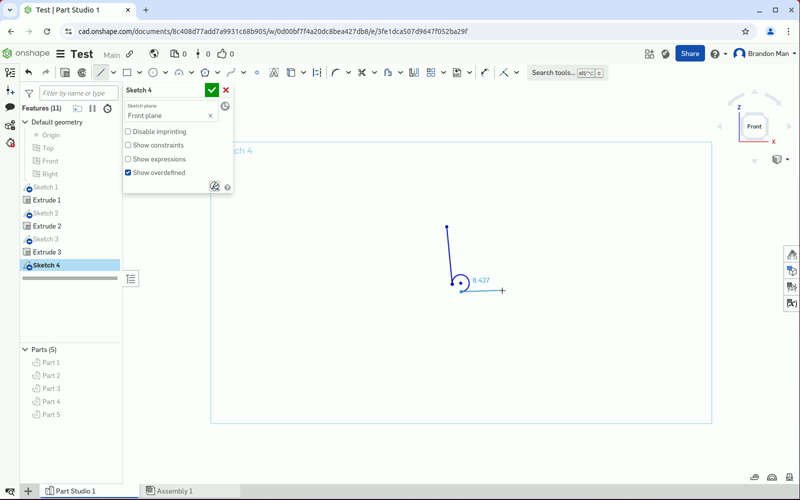
key_up(shift)
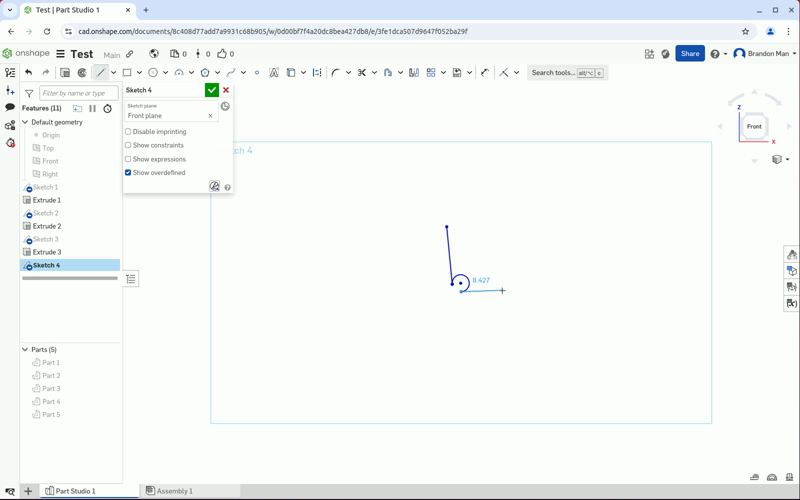
key(esc)
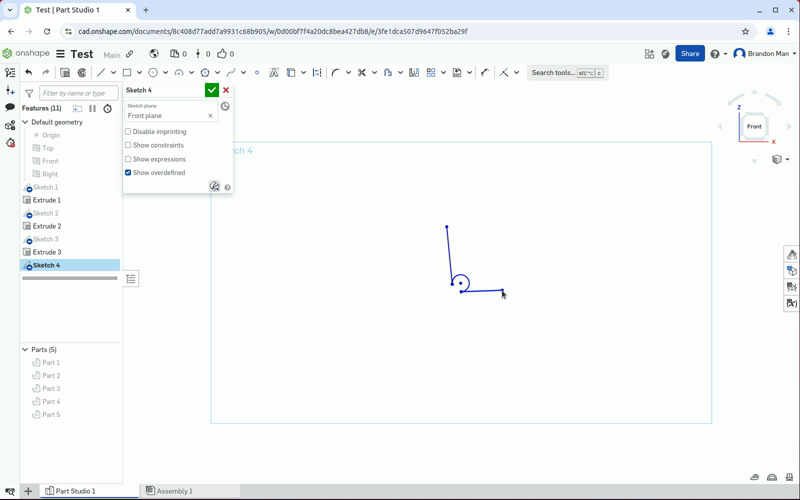
key(a)
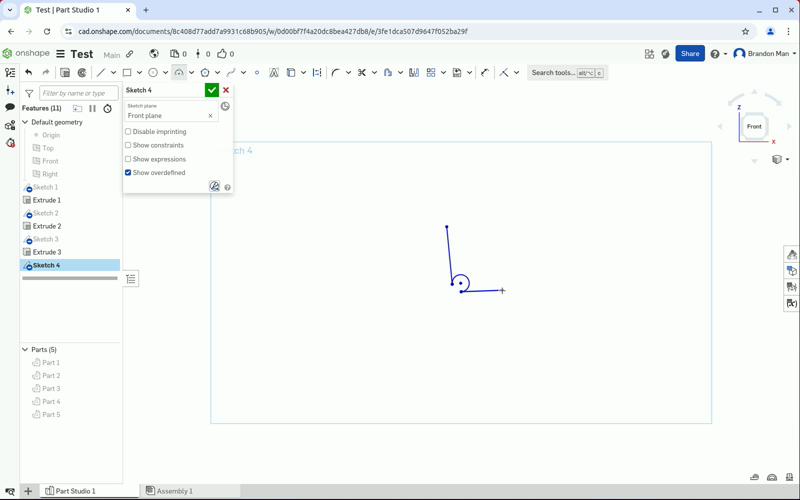
mouse_move(502, 290)
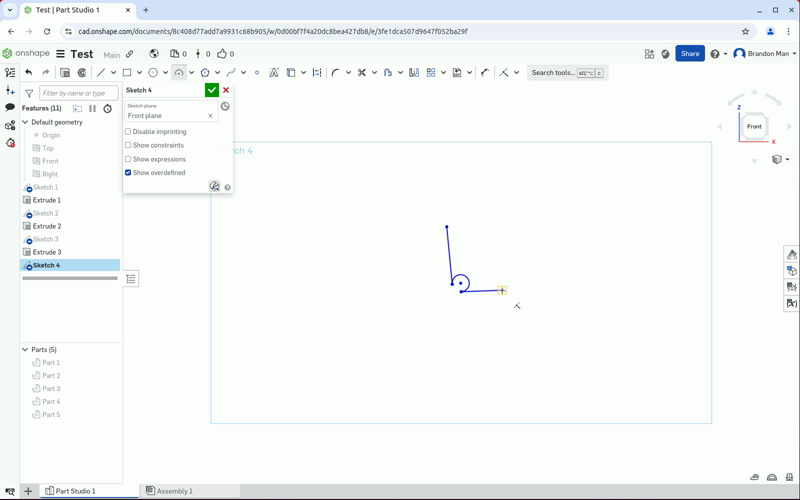
click(502, 290)
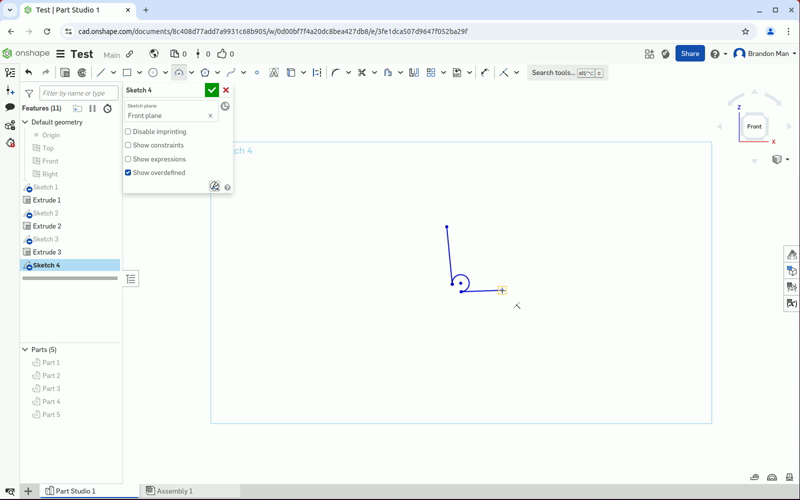
key_down(shift)
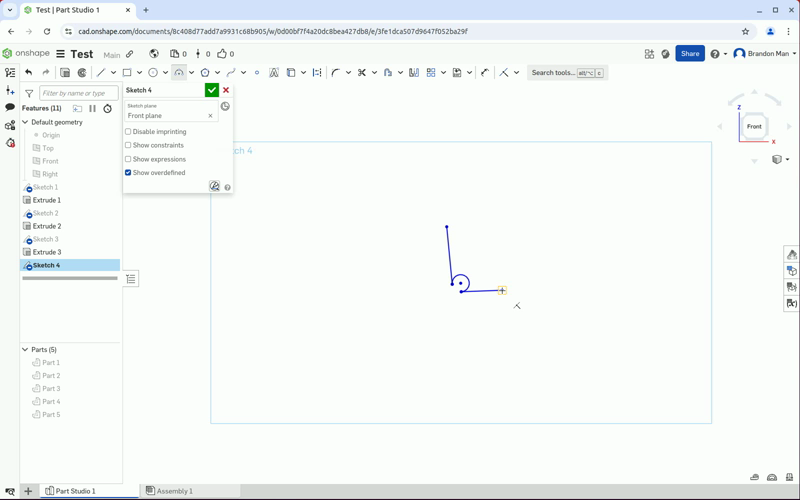
mouse_move(502, 276)
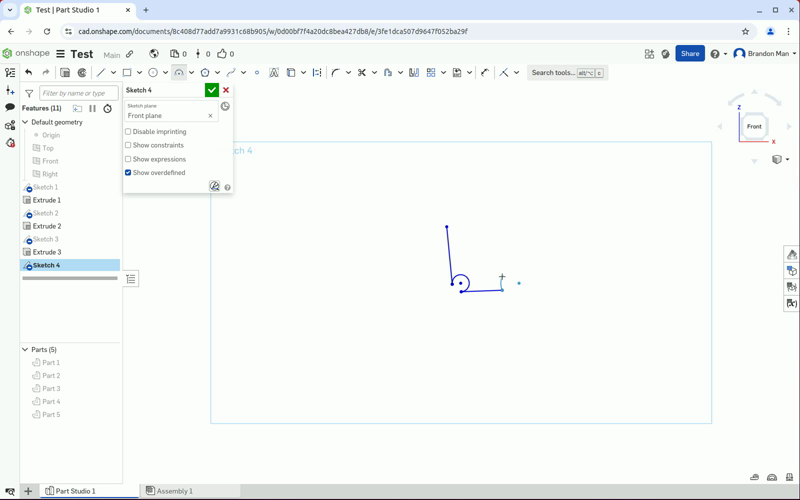
click(502, 276)
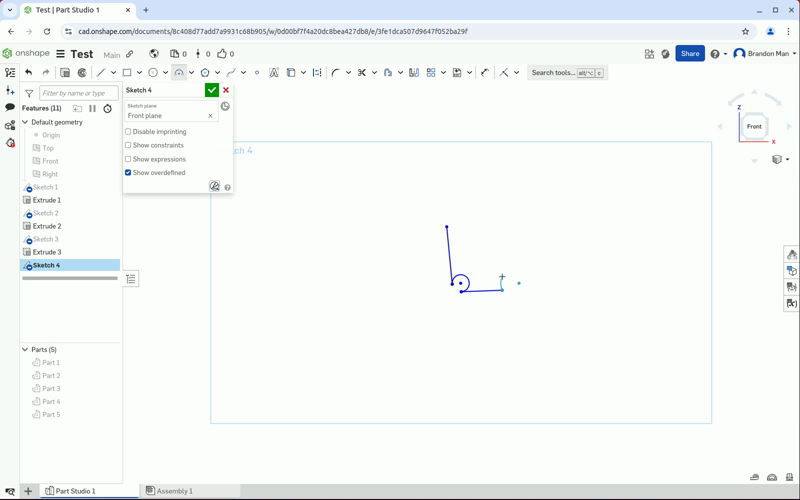
mouse_move(494, 282)
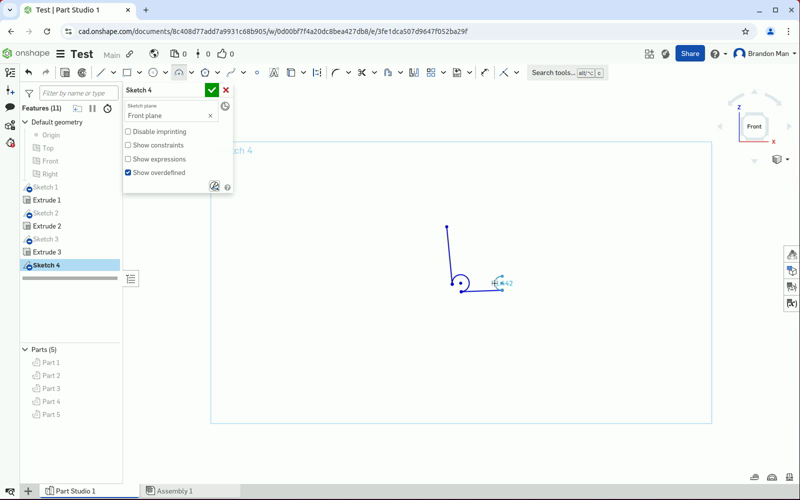
click(494, 282)
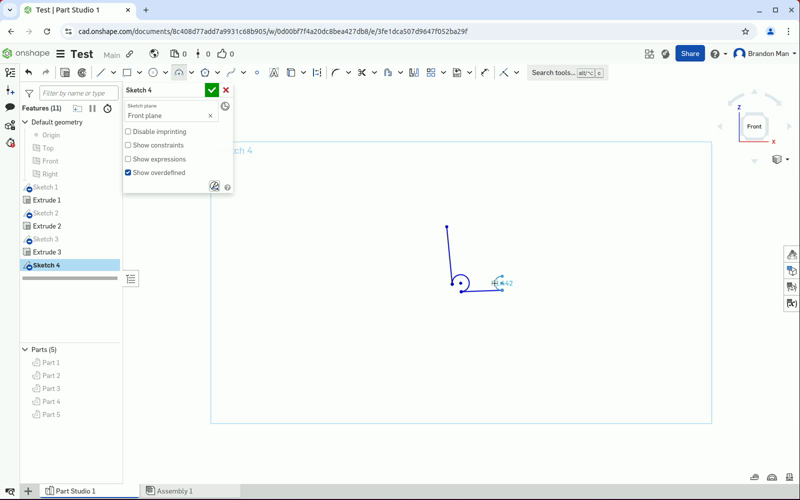
key_up(shift)
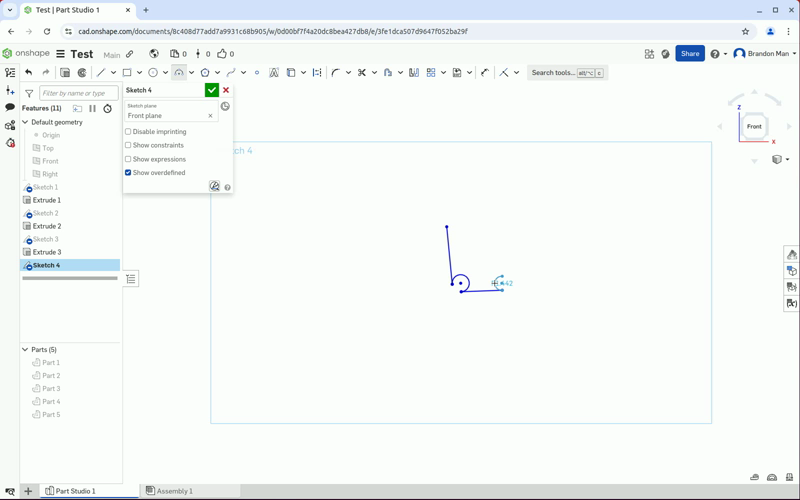
key(esc)
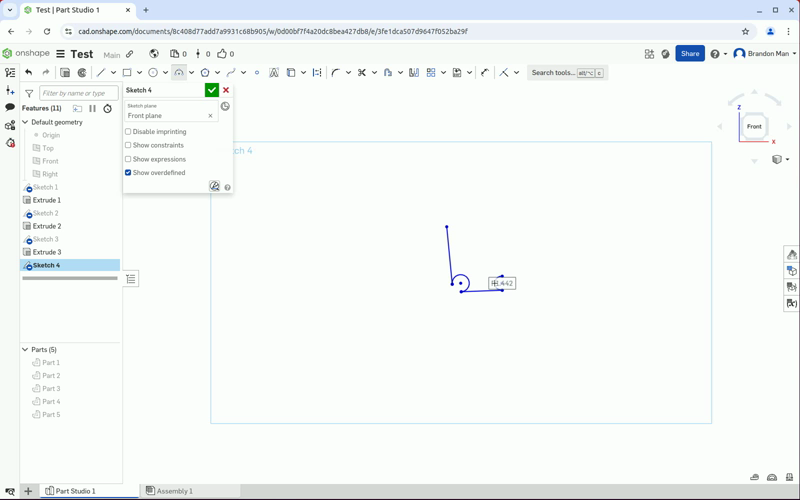
key(l)
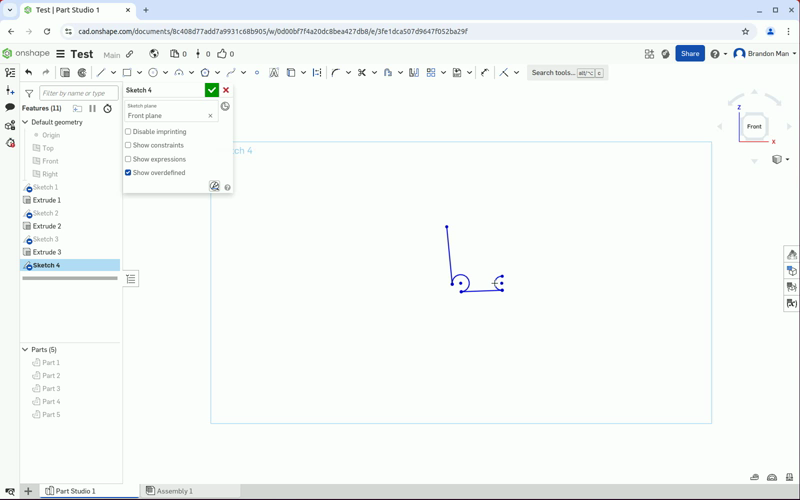
mouse_move(502, 276)
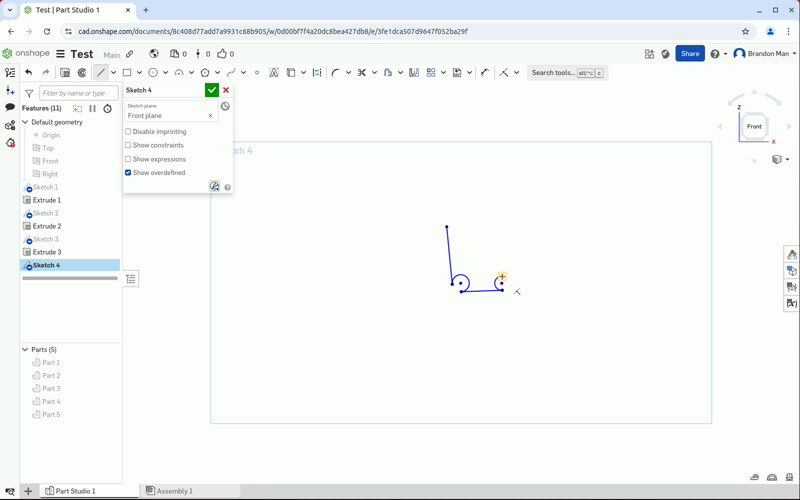
click(502, 276)
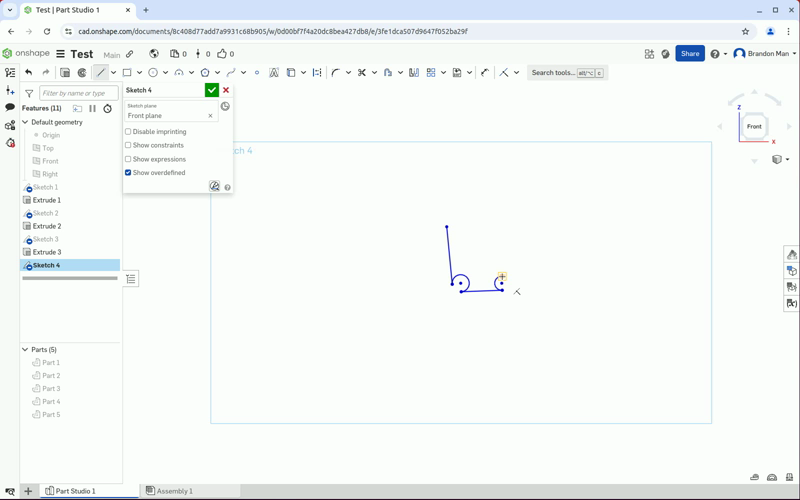
key_down(shift)
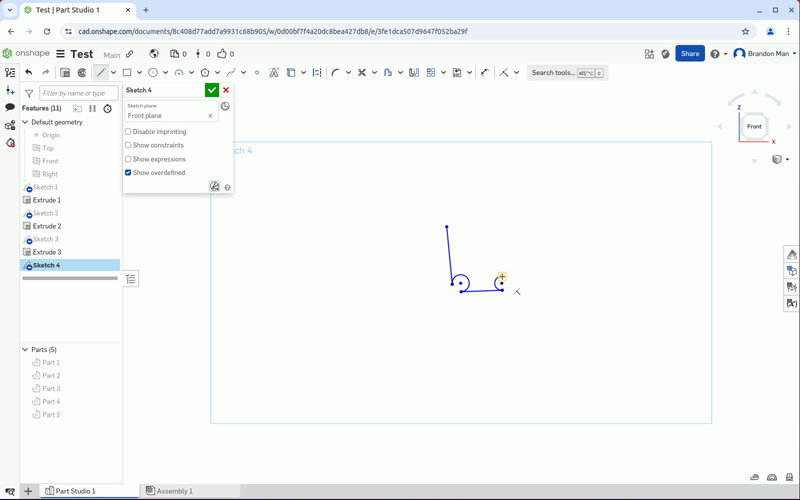
mouse_move(532, 276)
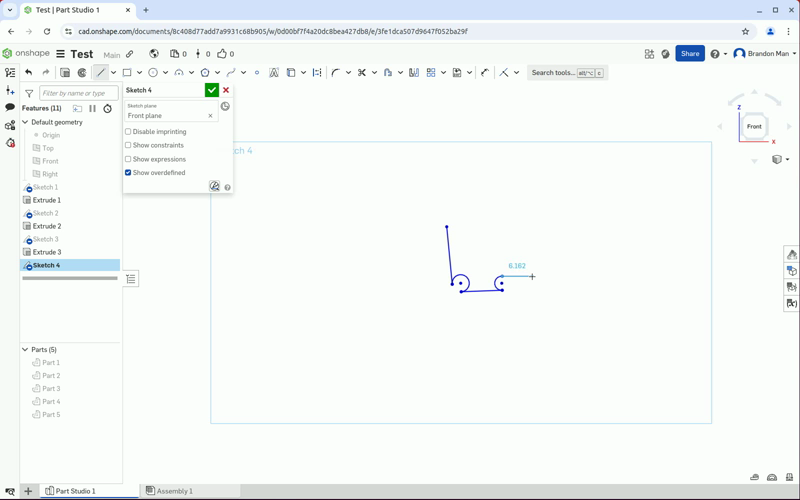
mouse_move(478, 275)
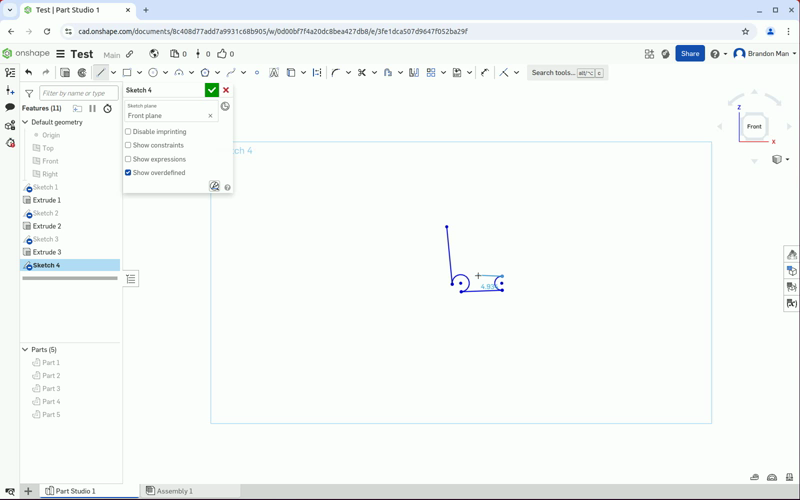
click(478, 275)
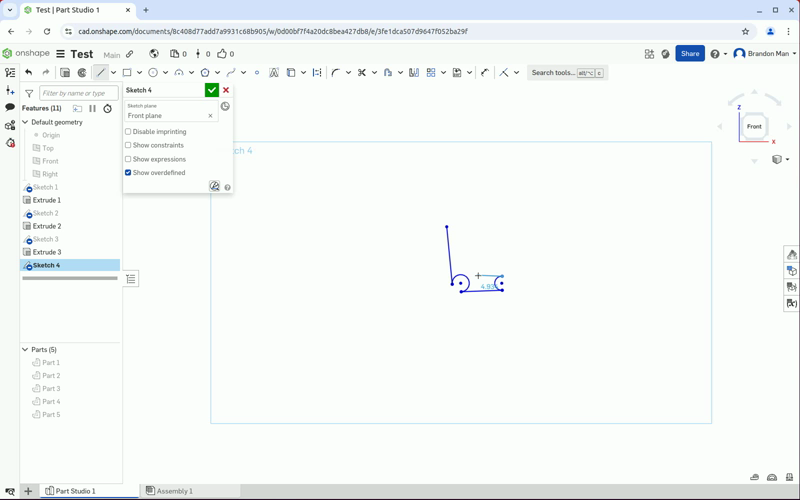
key_up(shift)
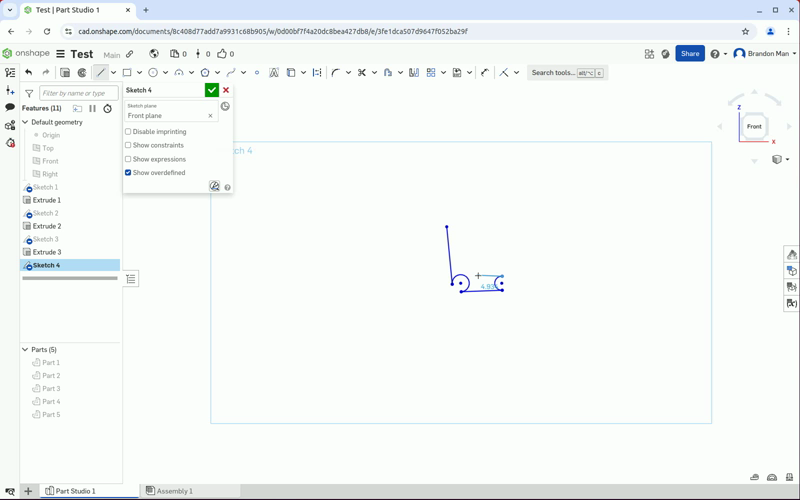
key(esc)
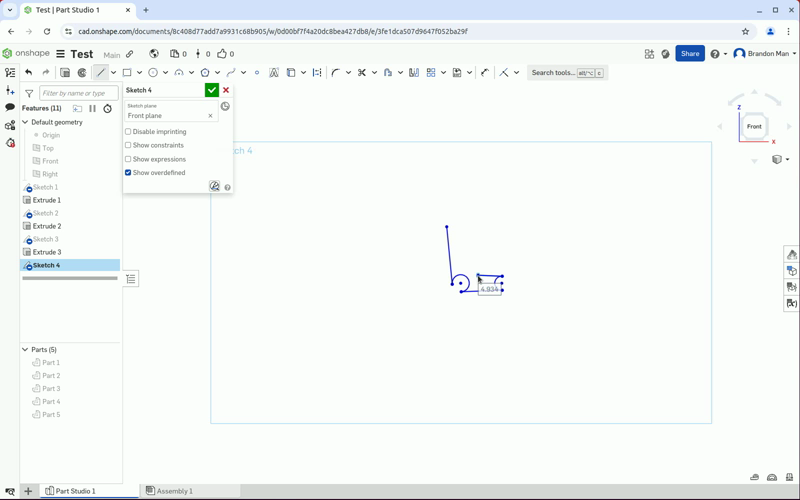
key(a)
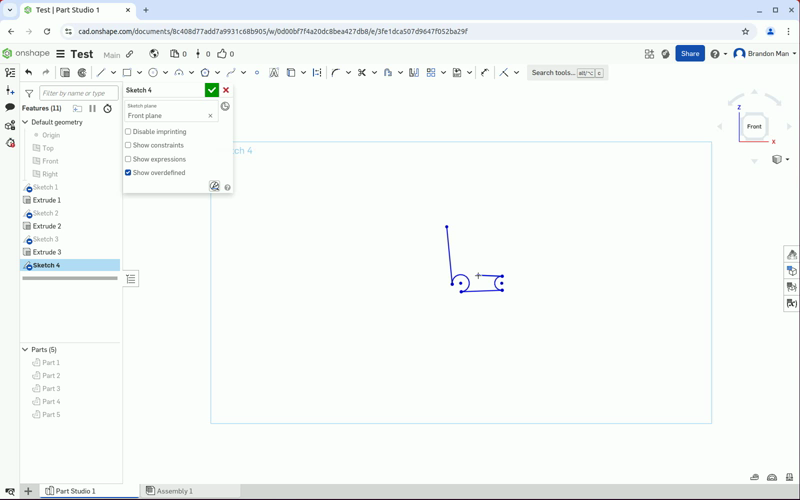
mouse_move(478, 275)
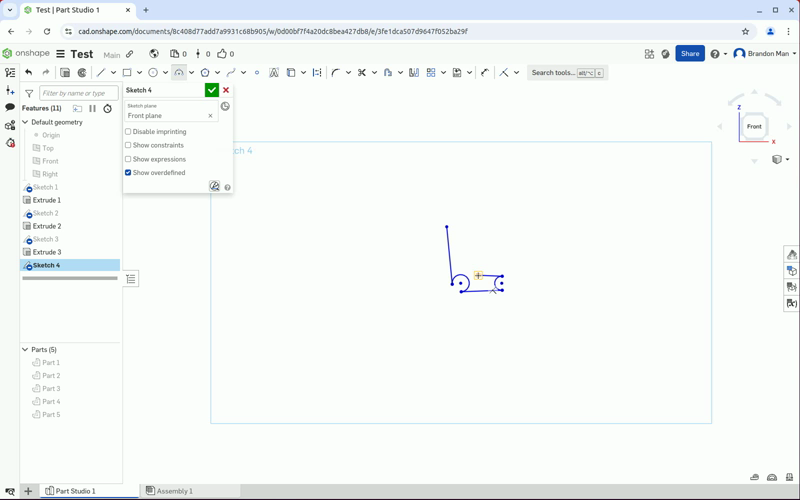
click(478, 275)
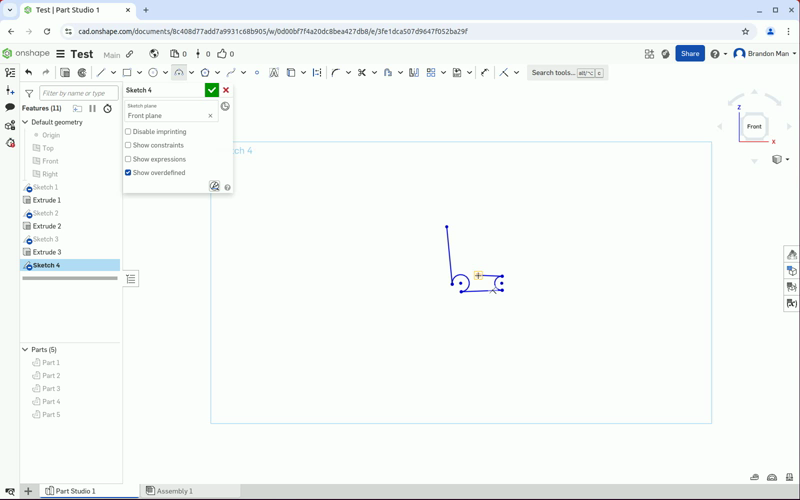
key_down(shift)
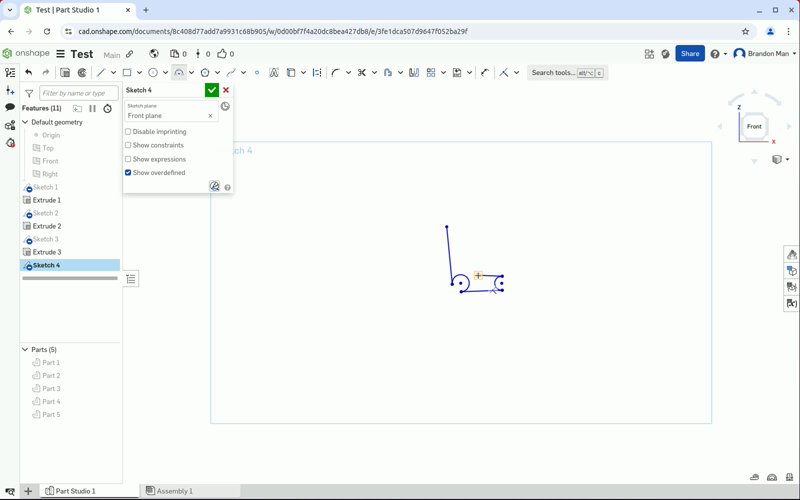
mouse_move(471, 267)
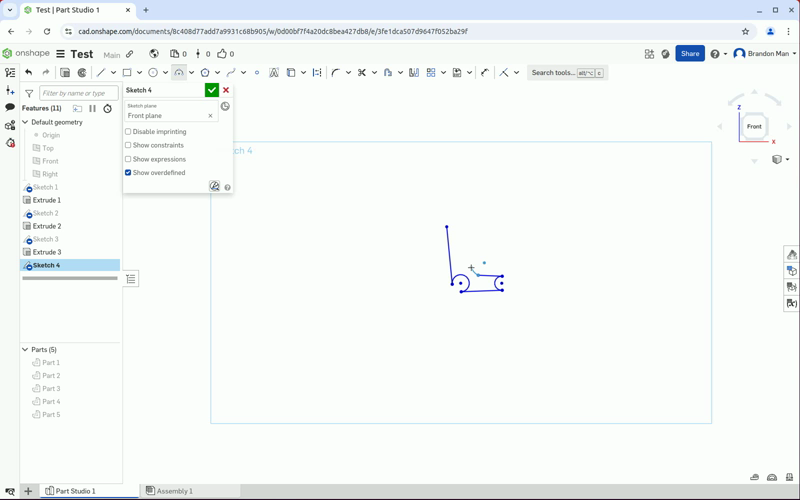
click(471, 267)
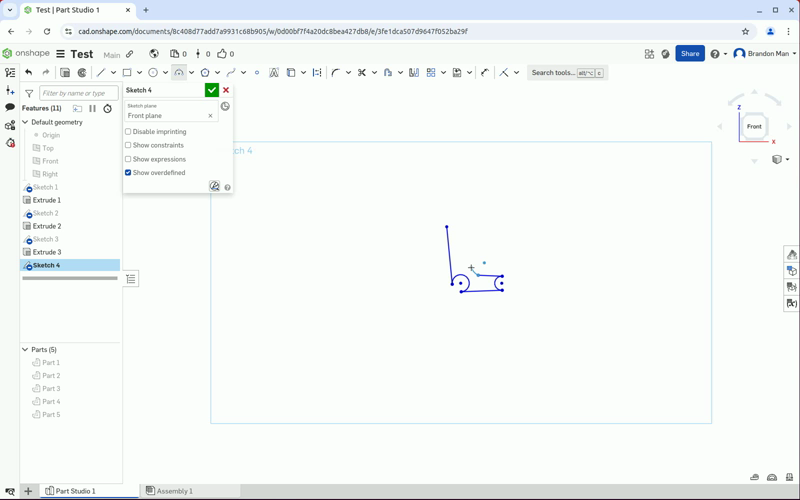
mouse_move(472, 272)
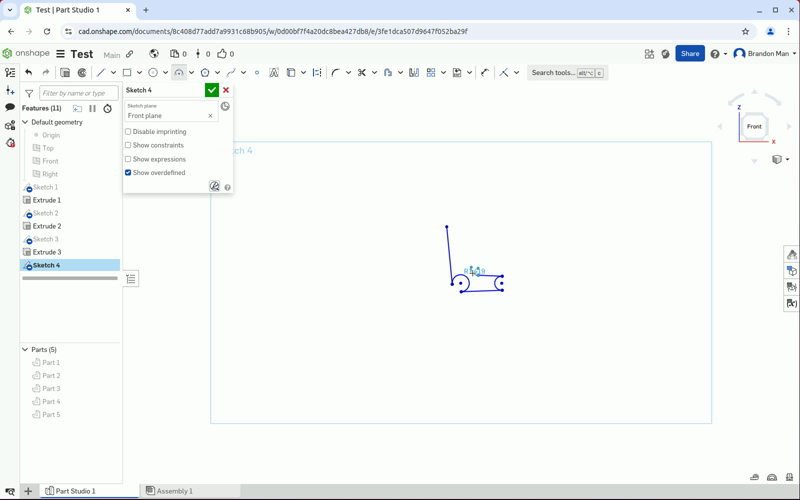
click(472, 272)
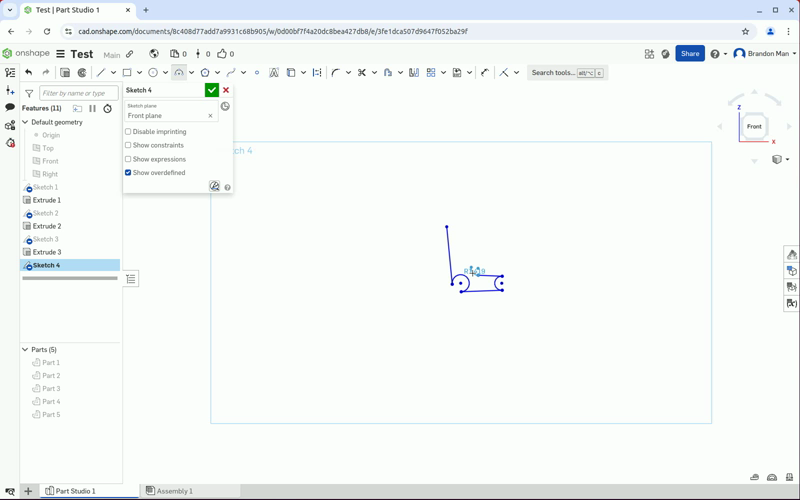
key_up(shift)
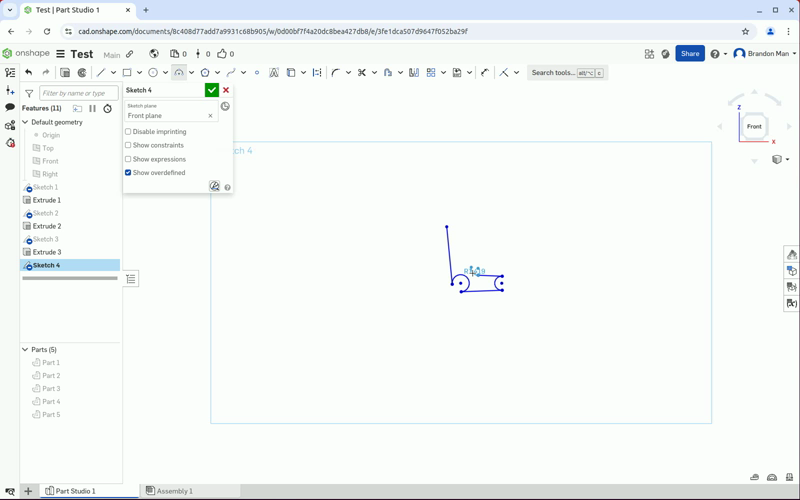
key(esc)
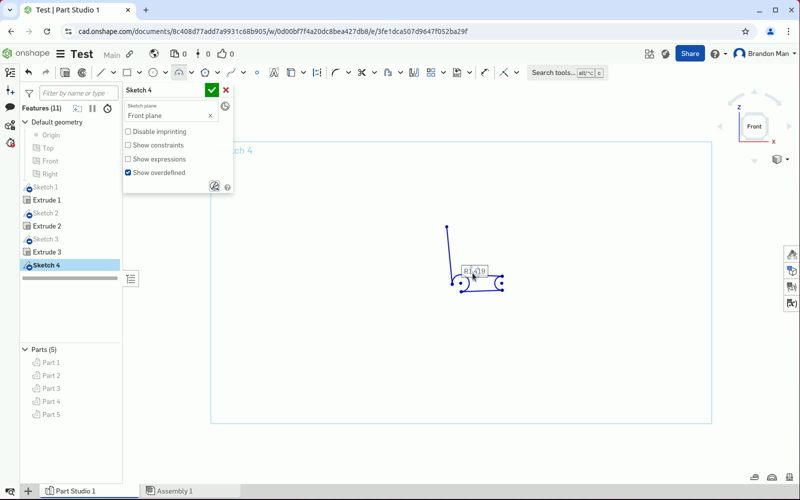
key(l)
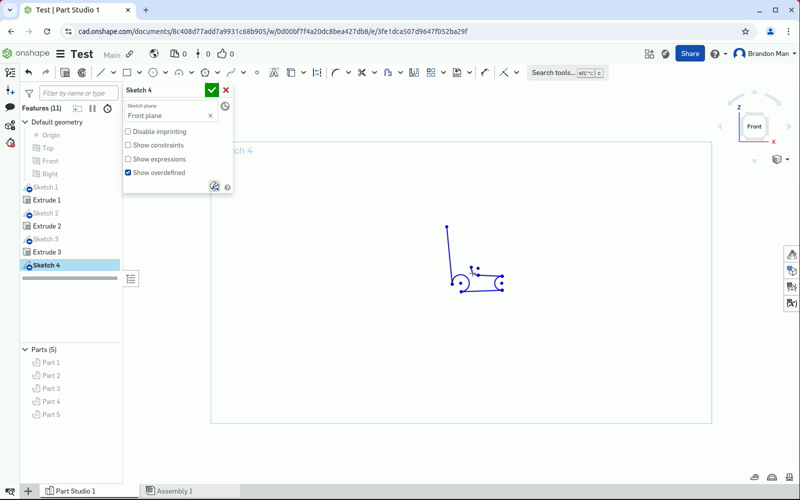
mouse_move(471, 267)
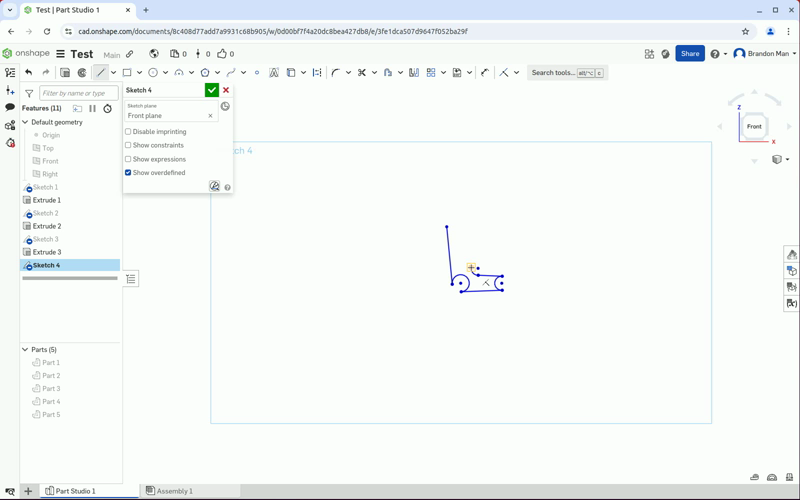
click(471, 267)
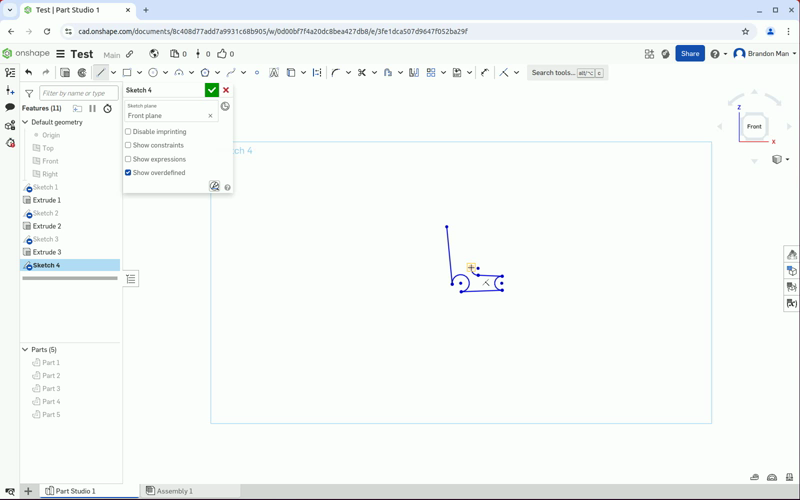
key_down(shift)
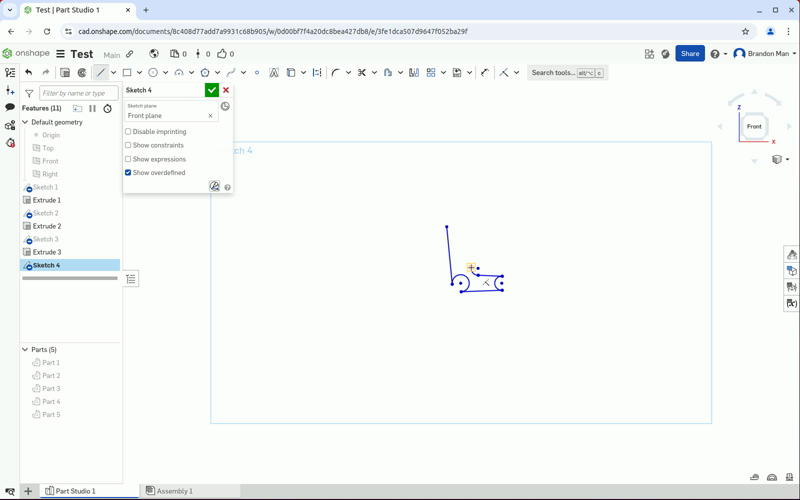
mouse_move(501, 267)
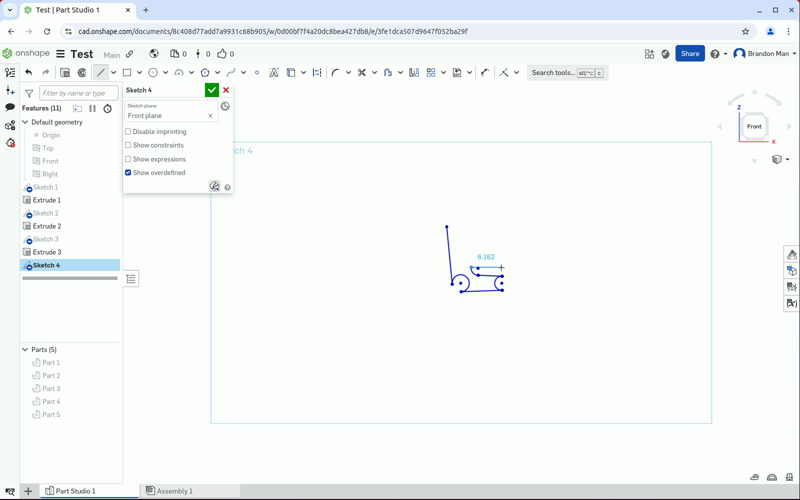
mouse_move(475, 226)
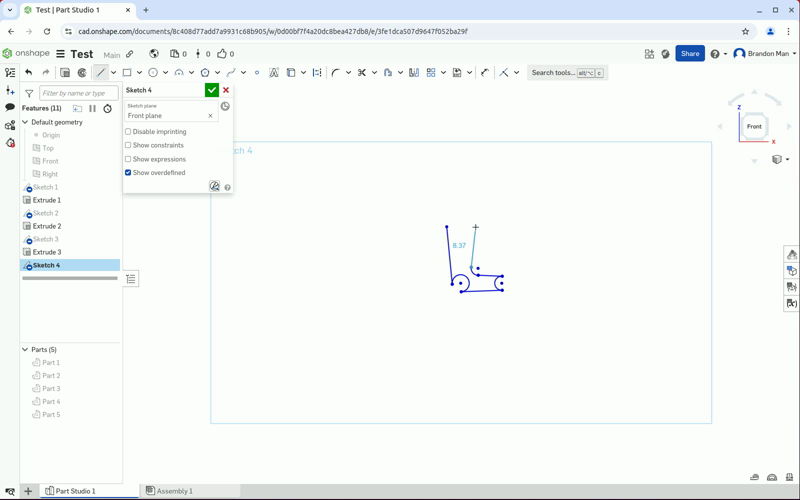
click(475, 226)
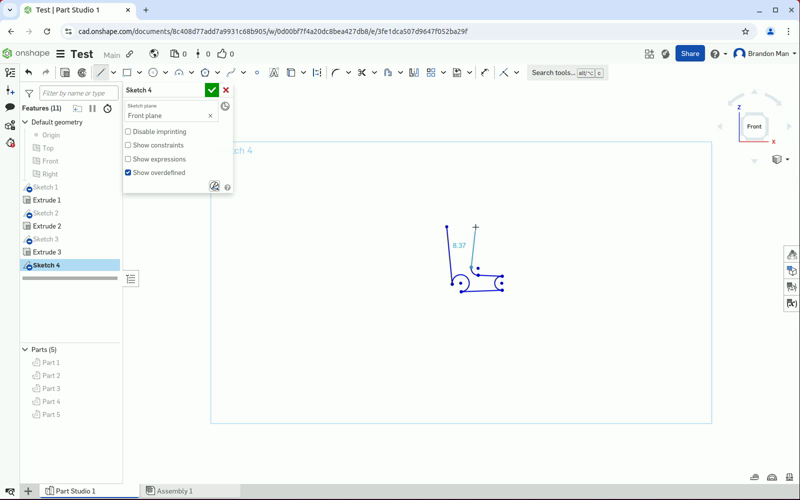
key_up(shift)
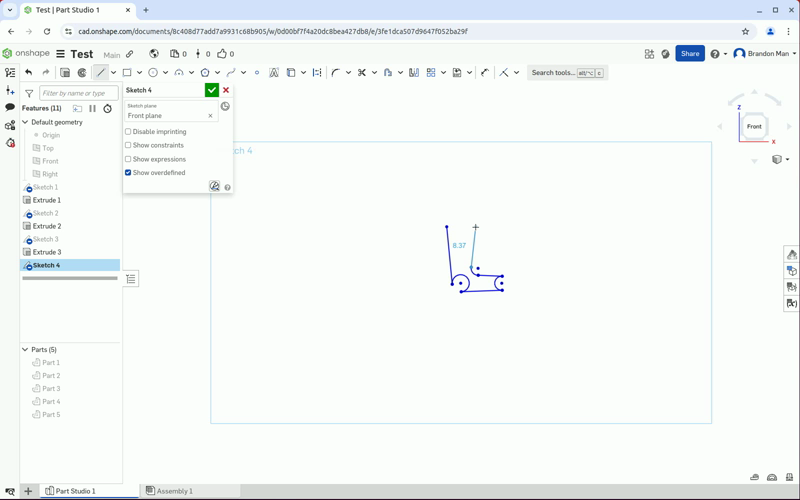
key(esc)
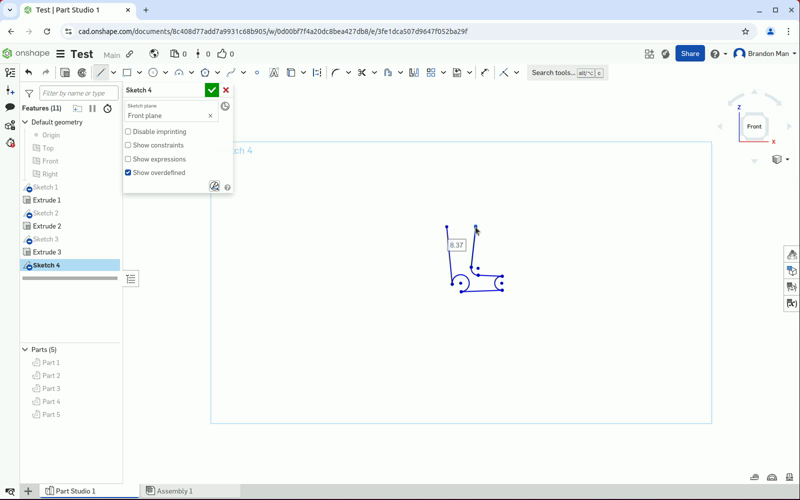
key(a)
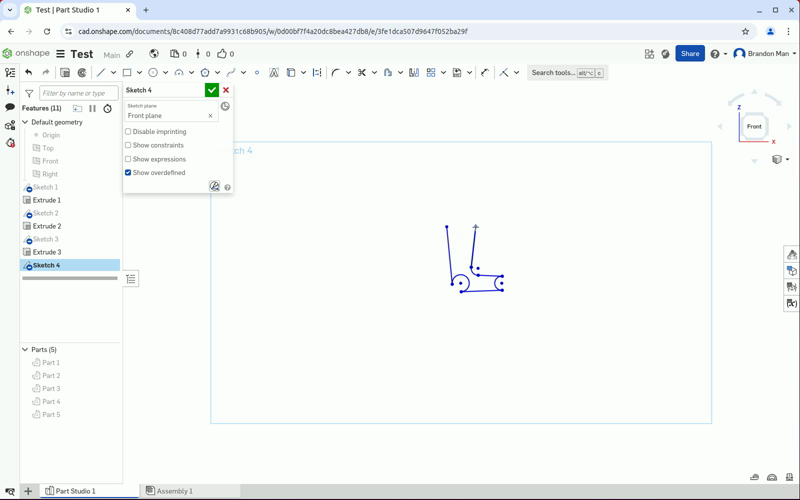
mouse_move(475, 226)
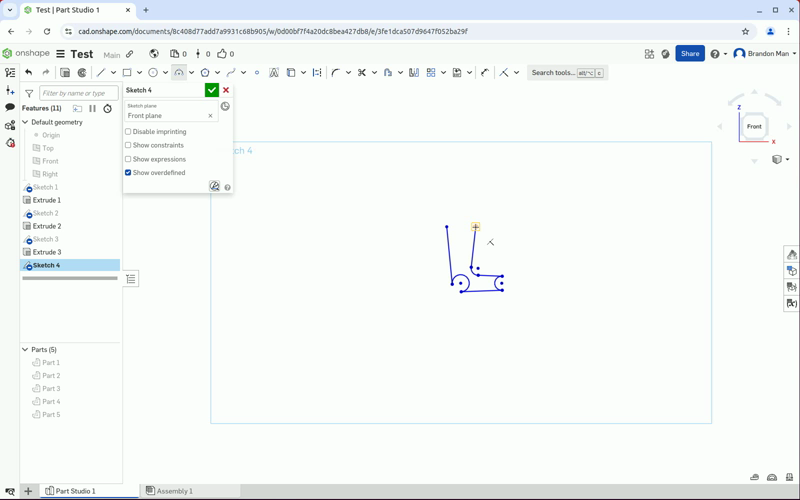
click(475, 226)
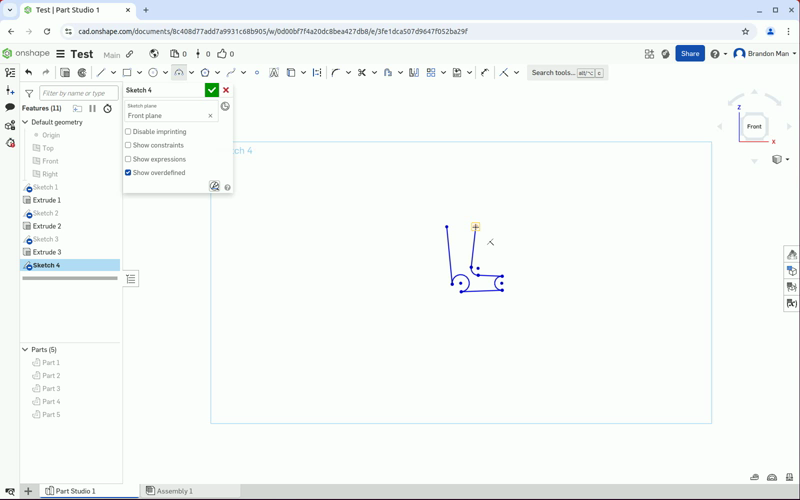
mouse_move(446, 226)
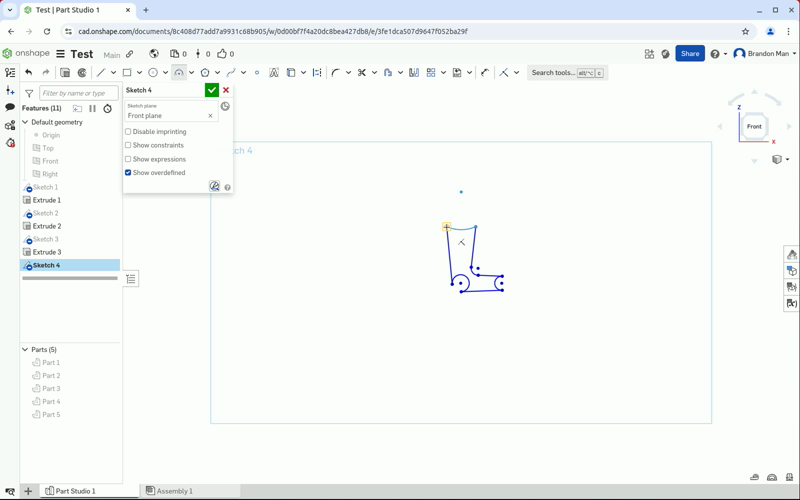
click(446, 226)
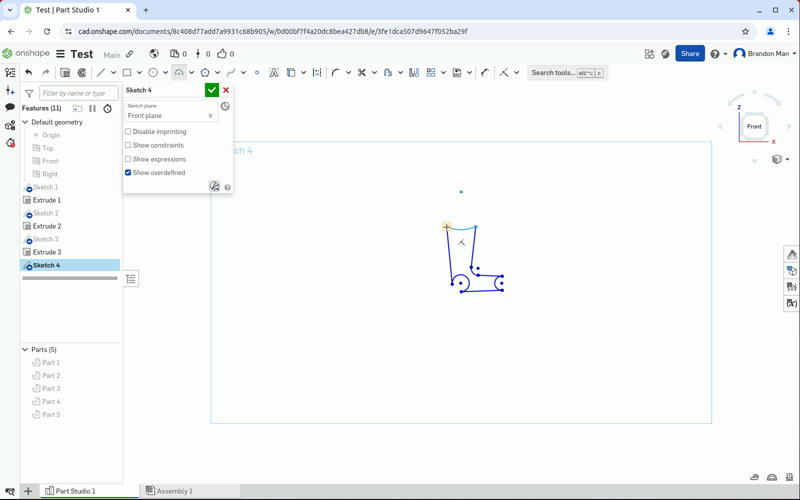
key_down(shift)
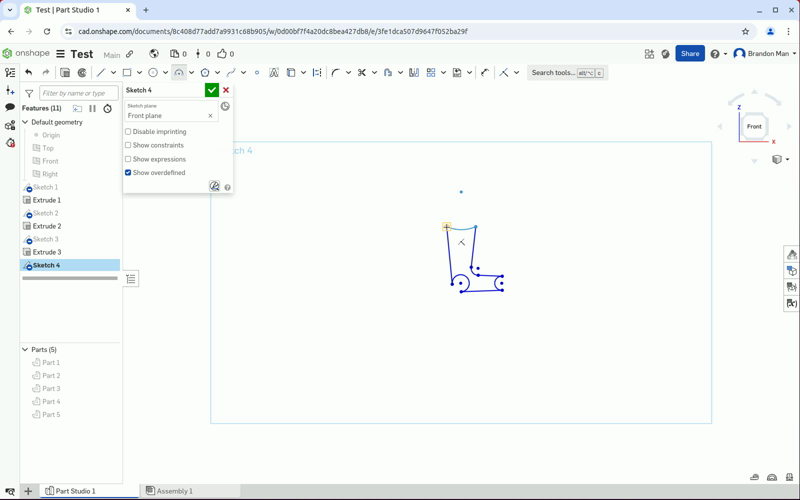
mouse_move(461, 239)
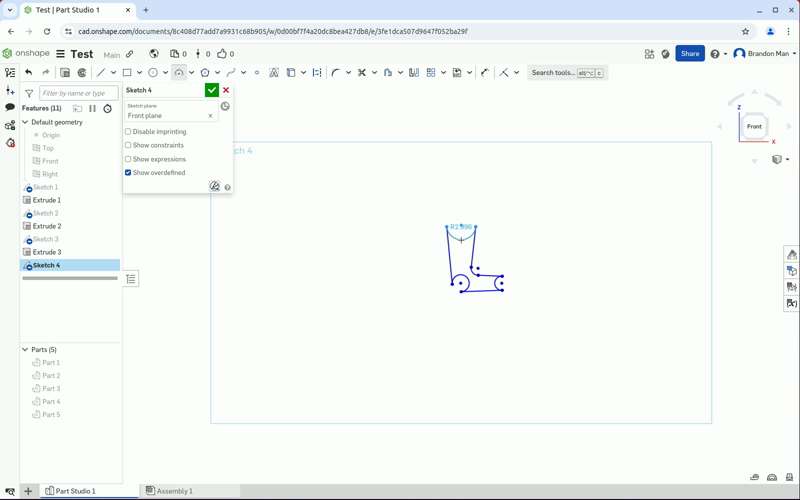
click(461, 239)
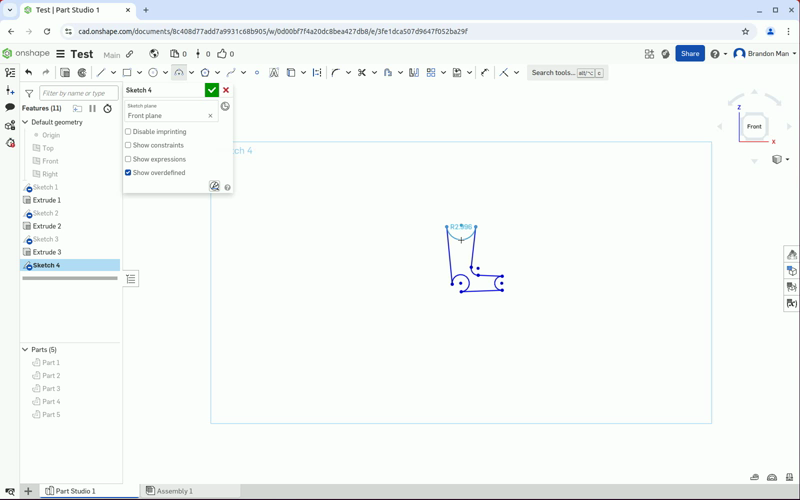
key_up(shift)
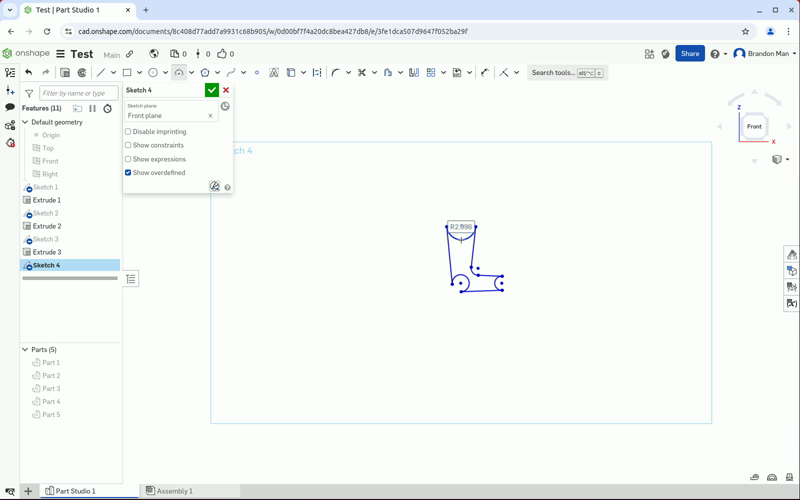
key(esc)
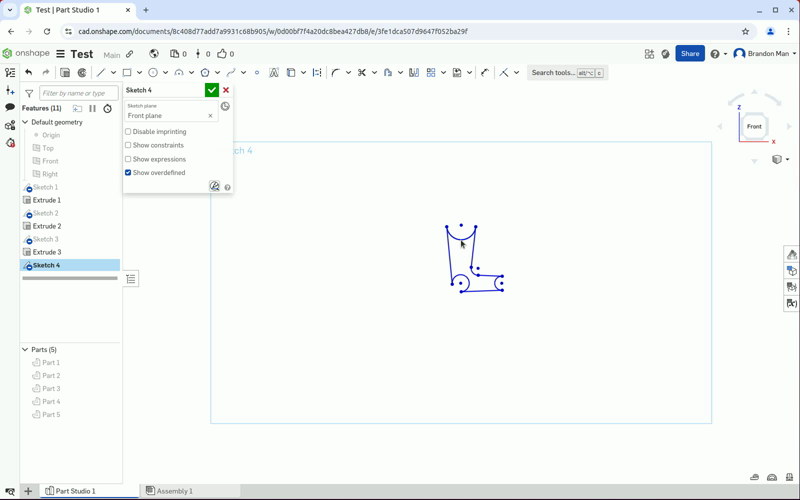
mouse_move(487, 282)
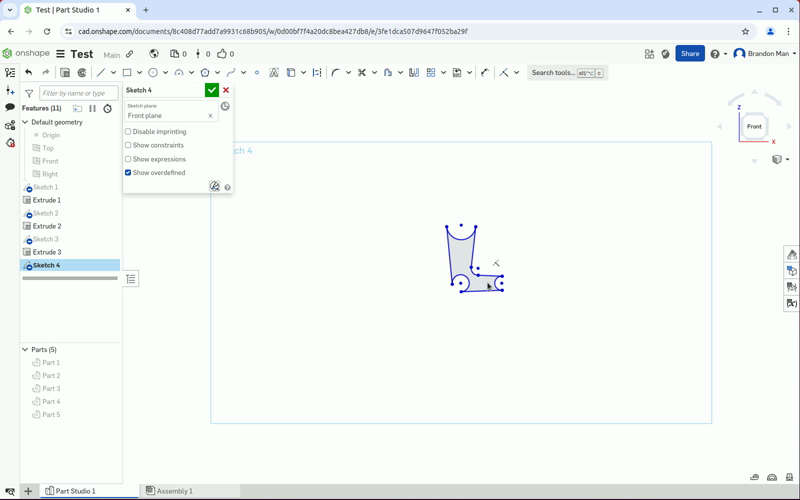
scroll(6)
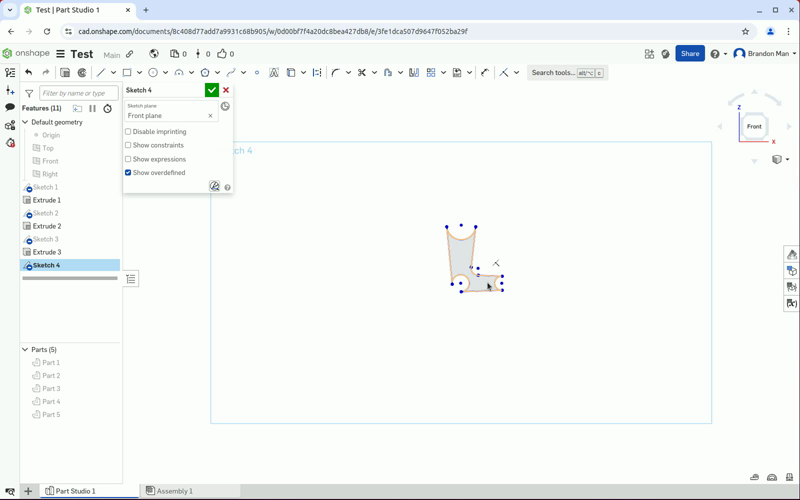
scroll(6)
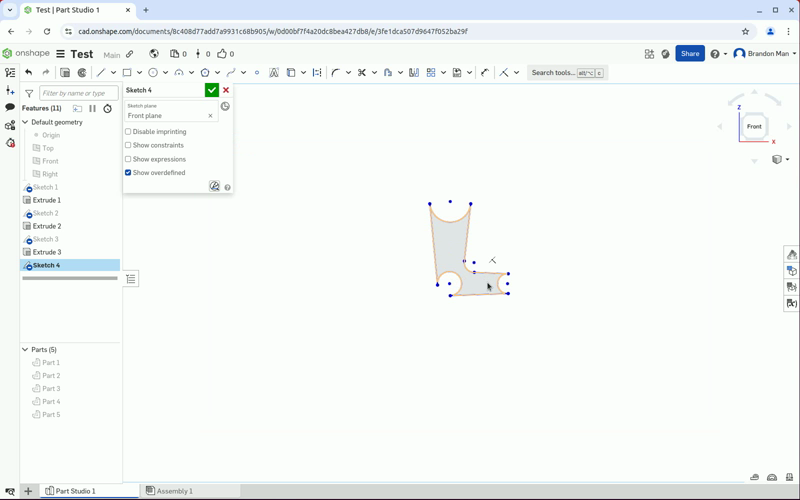
scroll(6)
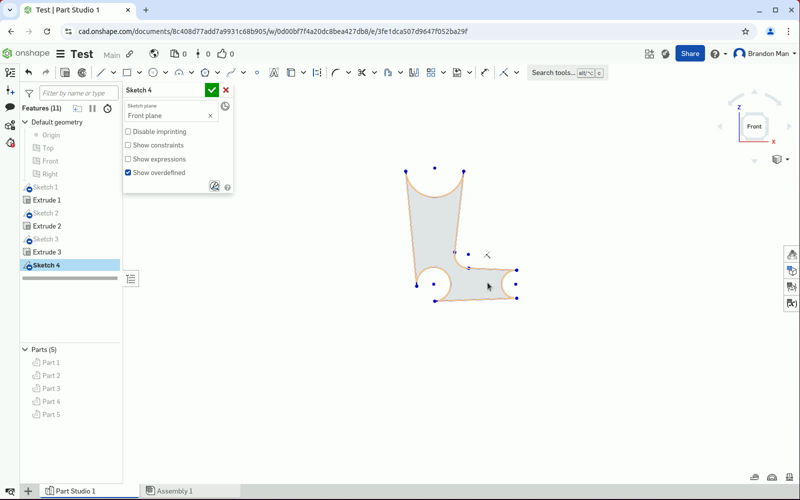
scroll(6)
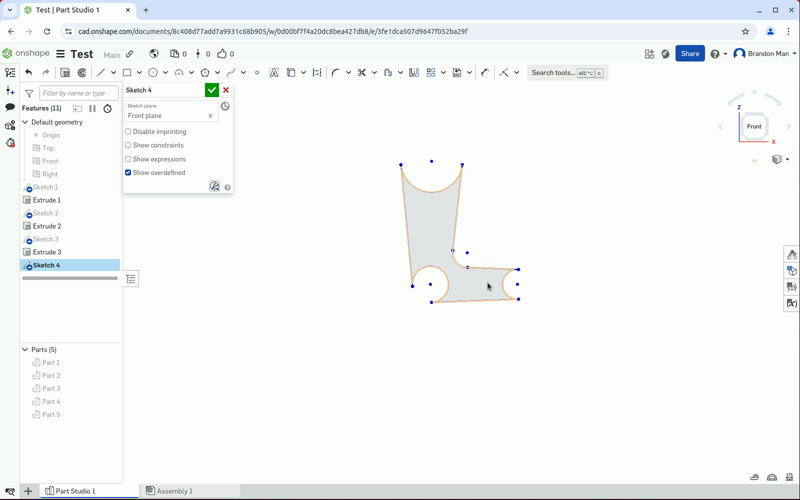
scroll(6)
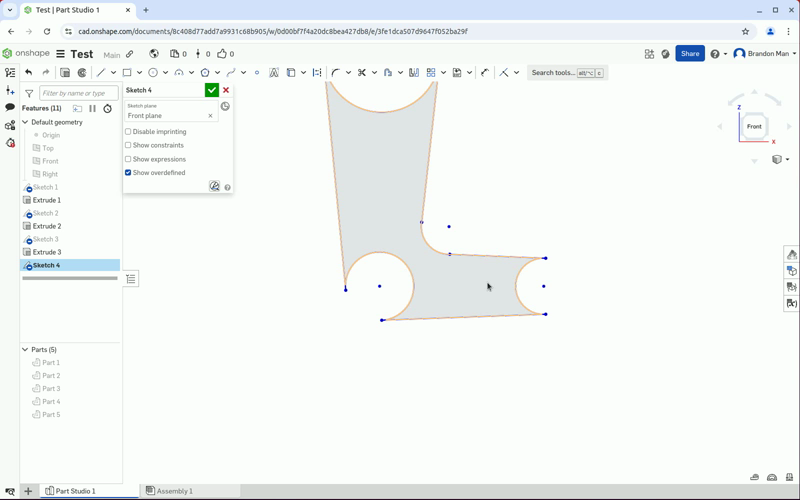
scroll(6)
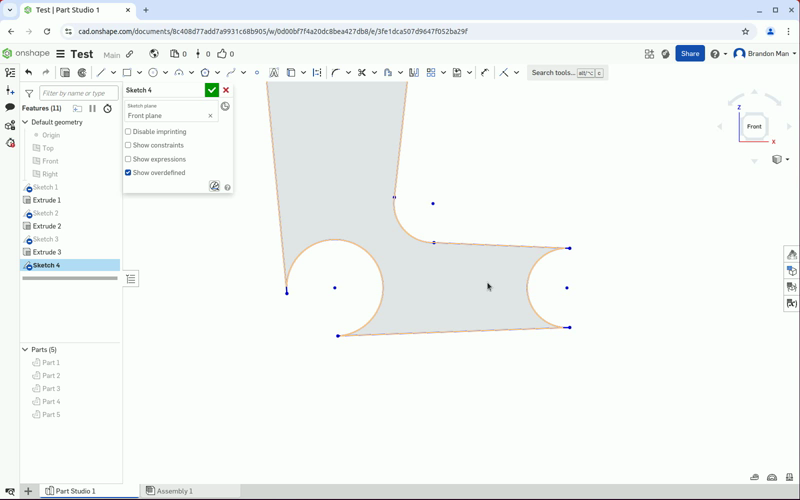
scroll(6)
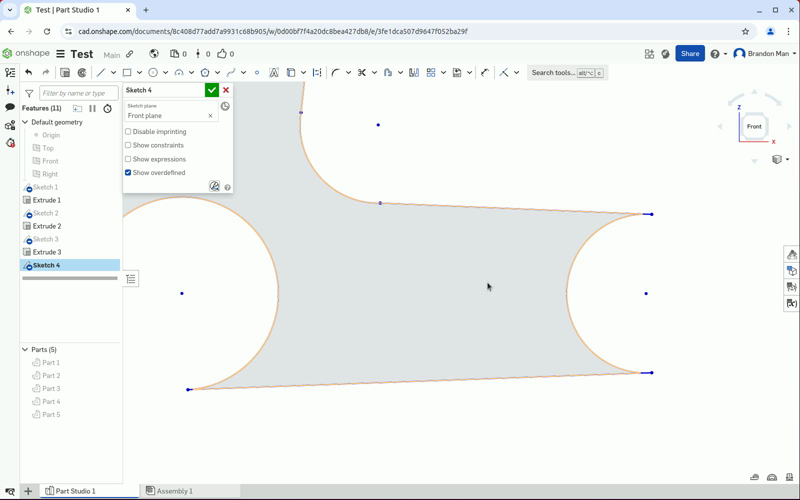
click(487, 282)
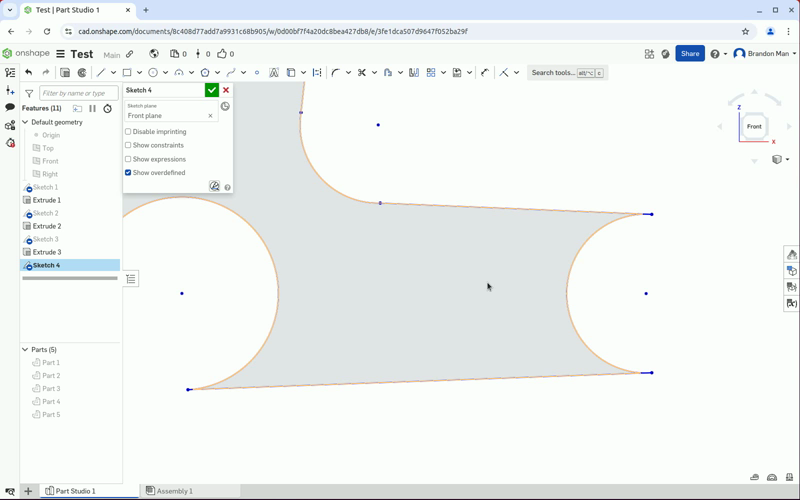
scroll(-6)
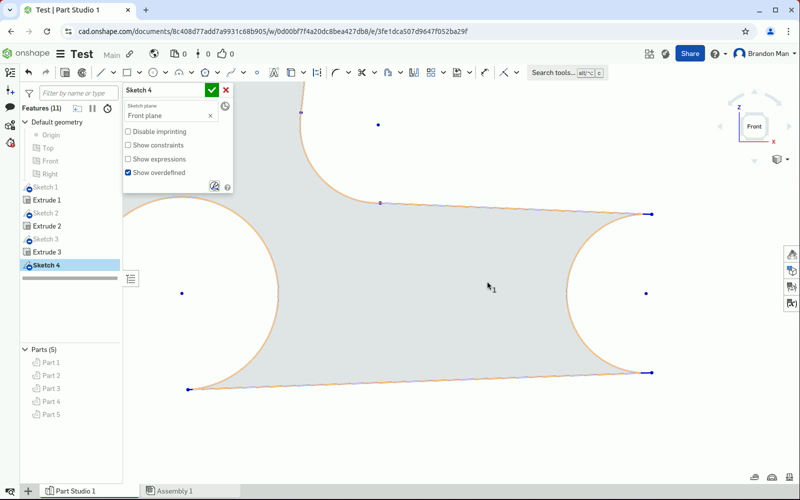
scroll(-6)
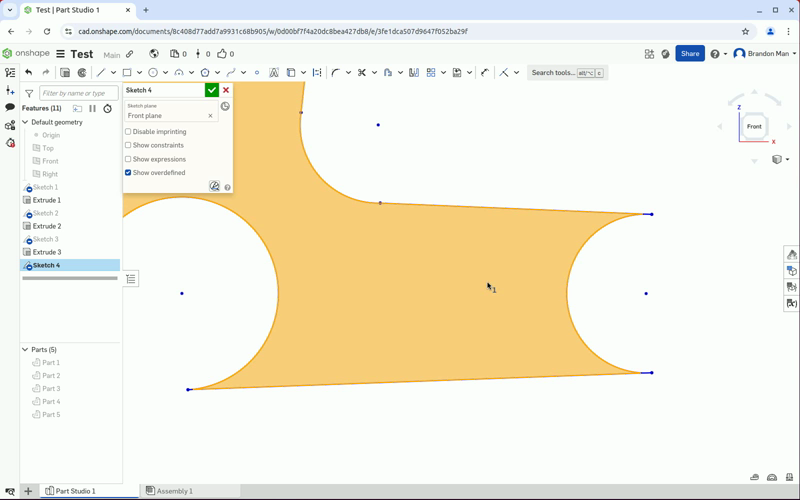
scroll(-6)
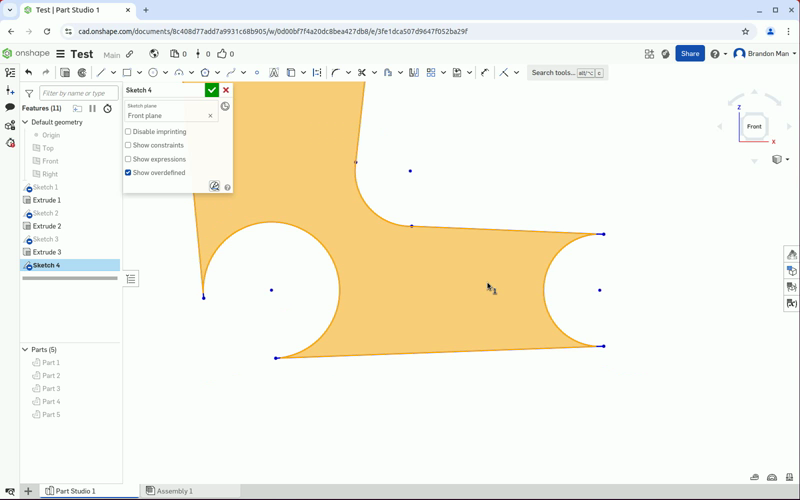
scroll(-6)
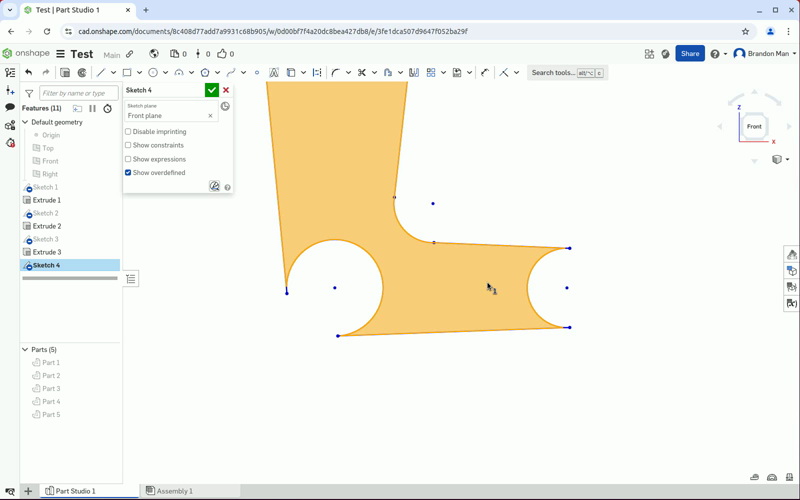
scroll(-6)
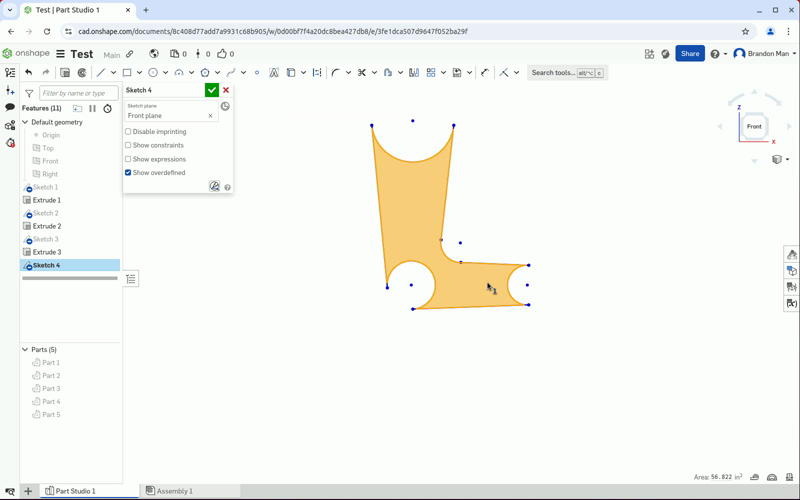
scroll(-6)
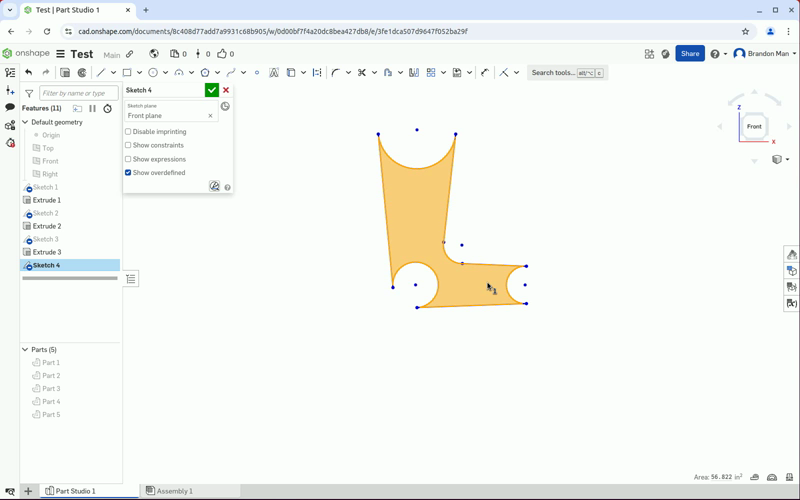
scroll(-6)
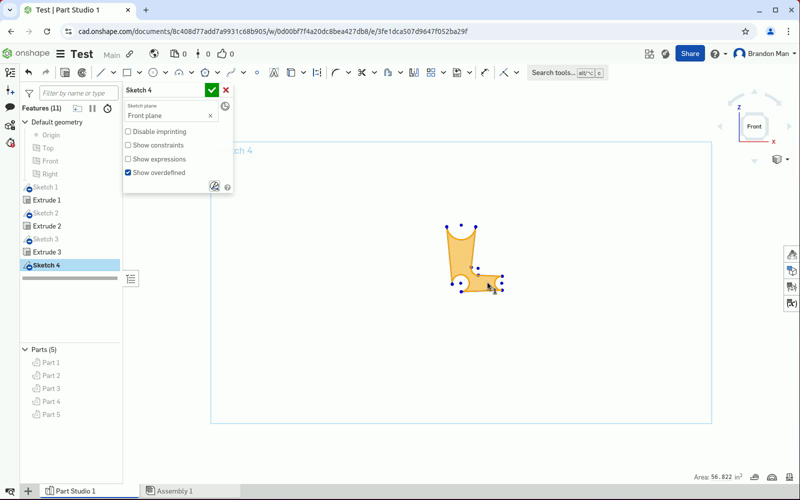
mouse_move(73, 352)
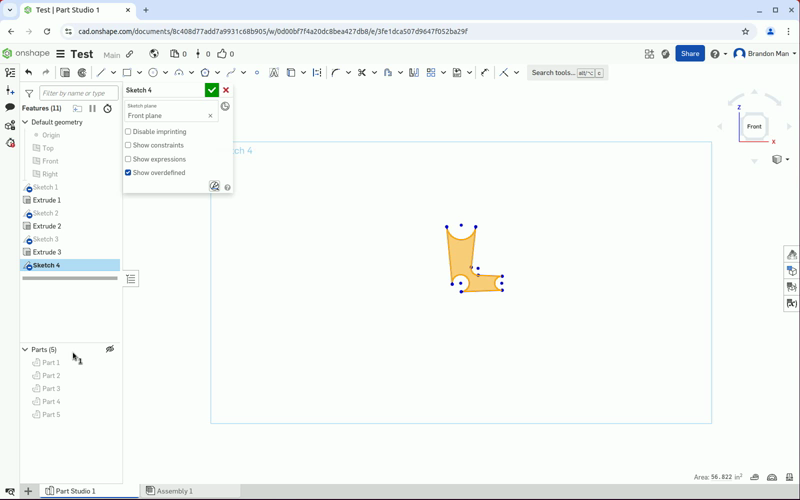
key(shift+y)
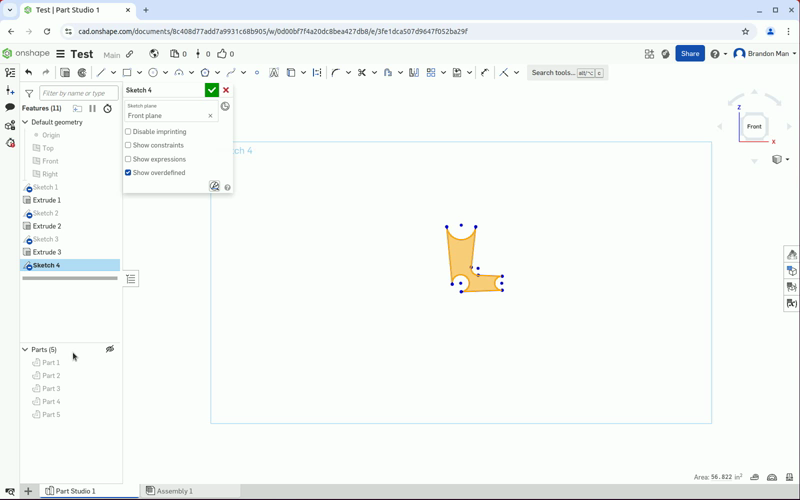
key(shift+e)
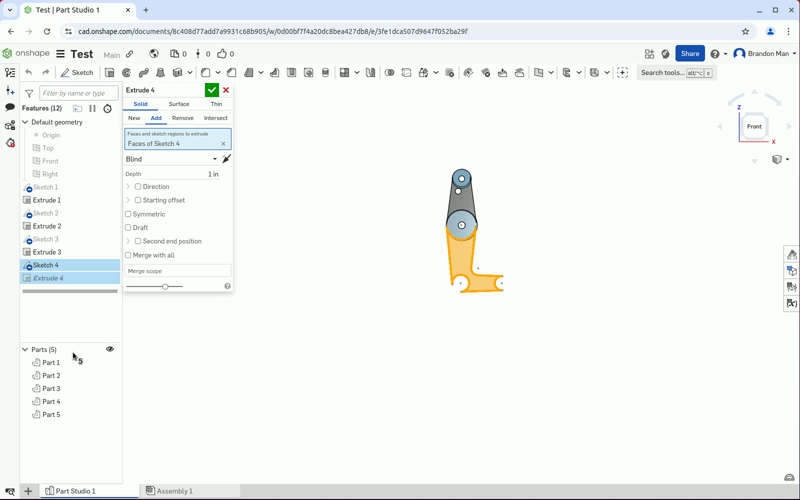
mouse_move(143, 106)
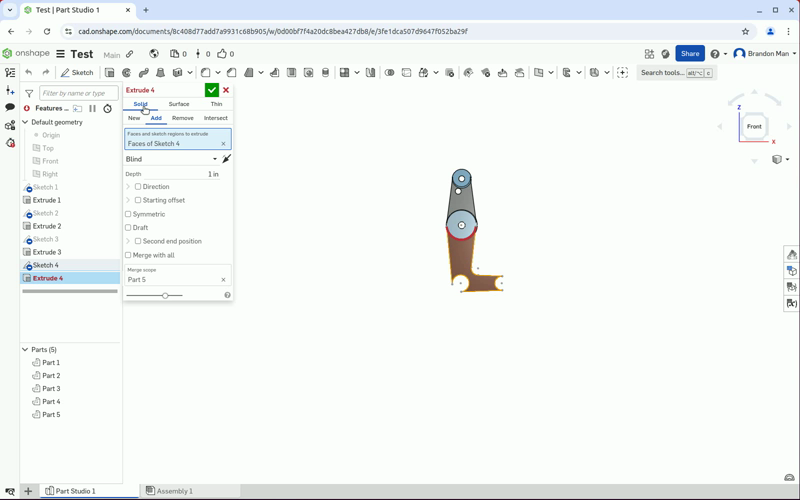
click(143, 106)
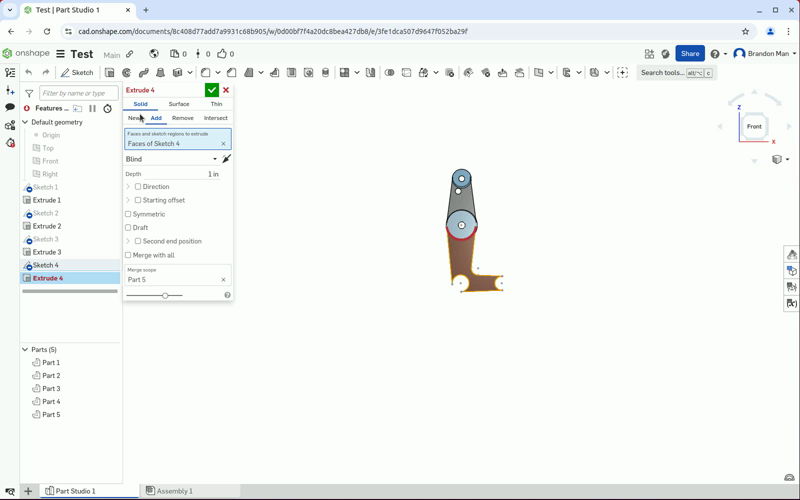
mouse_move(137, 120)
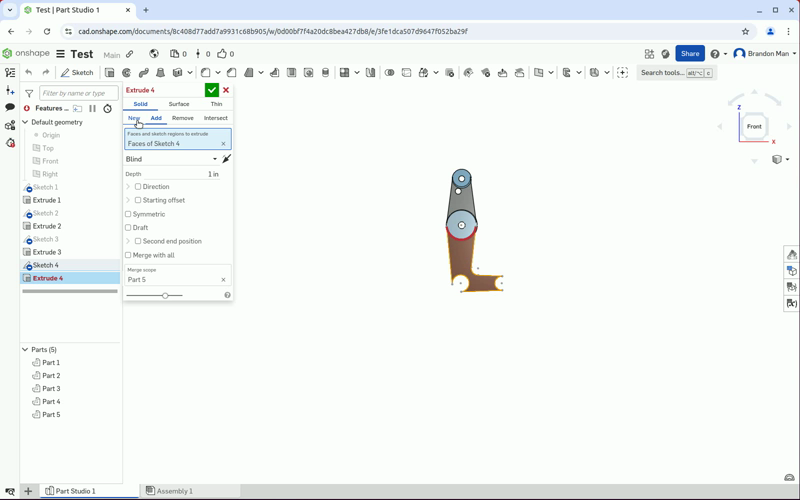
click(137, 120)
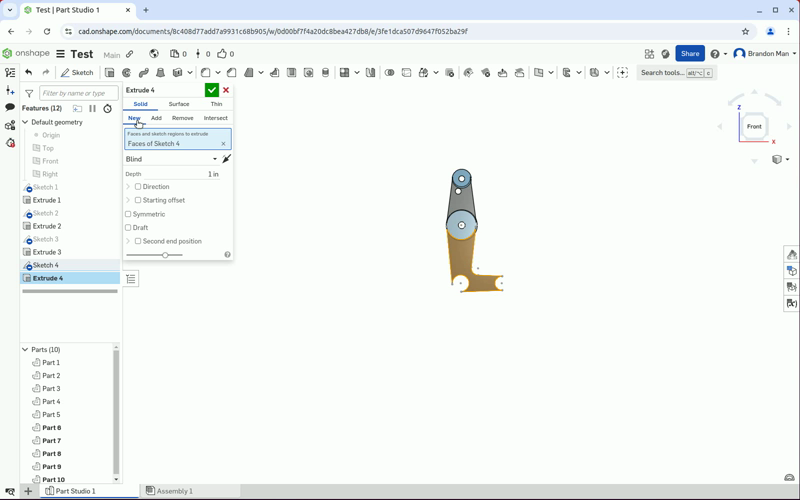
key(tab, 4)
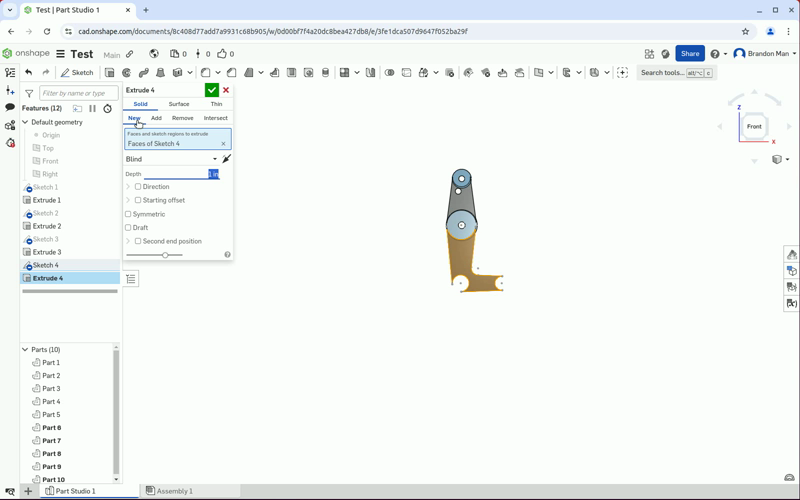
text(0.481)
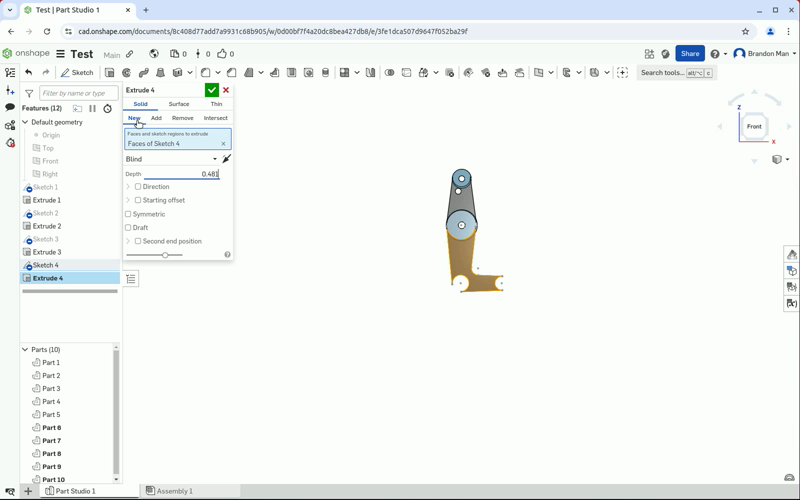
key(enter)
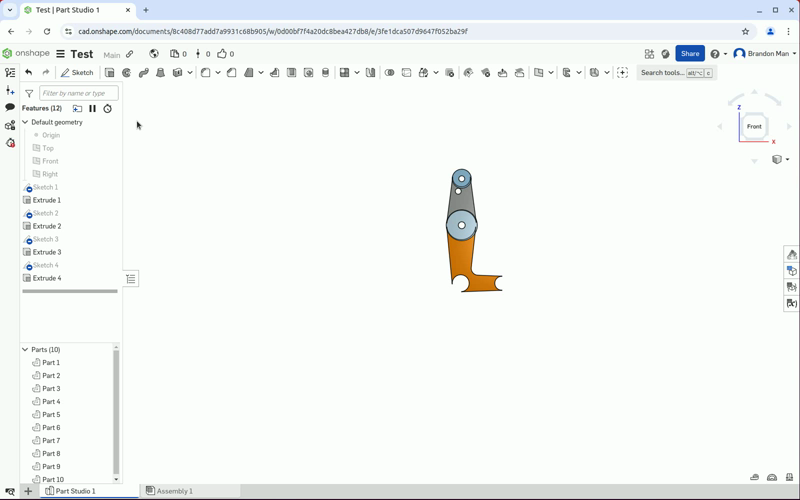
key(shift+h)
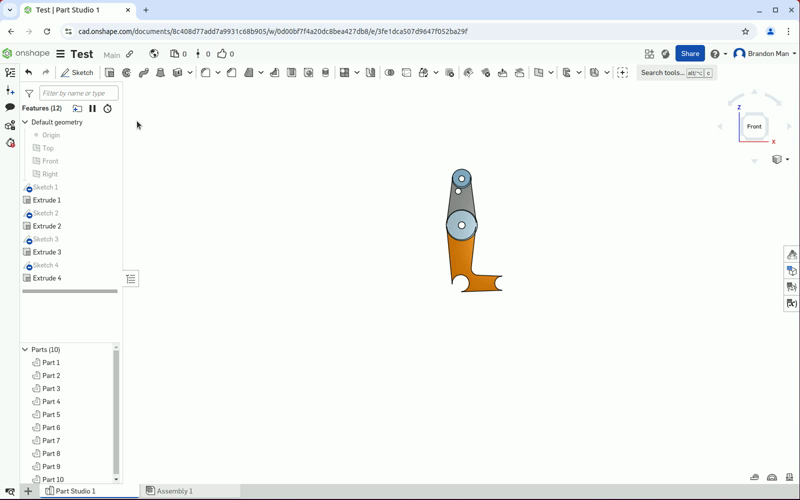
key(shift+h)
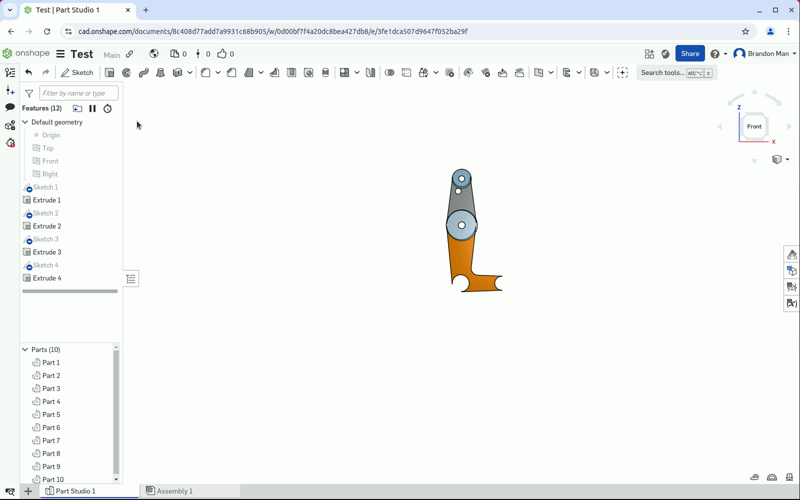
mouse_move(73, 189)
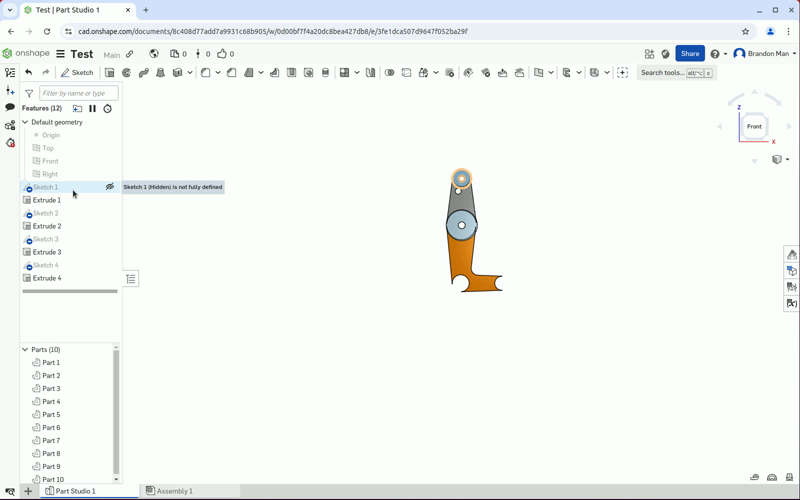
click(73, 189)
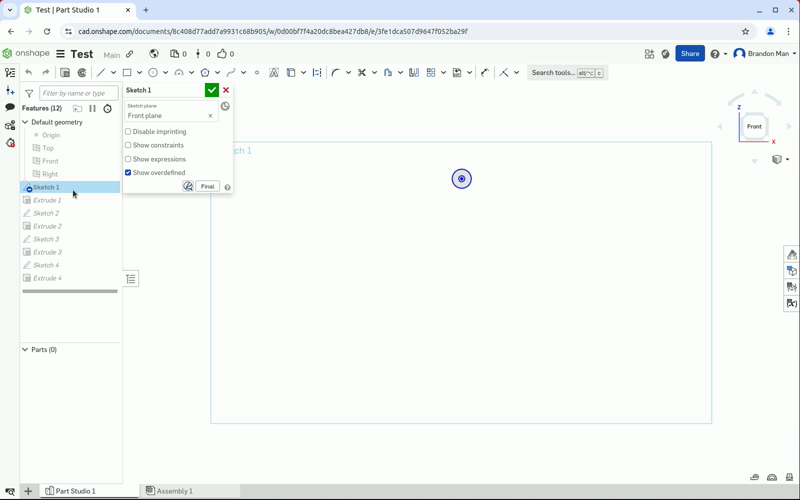
mouse_move(229, 92)
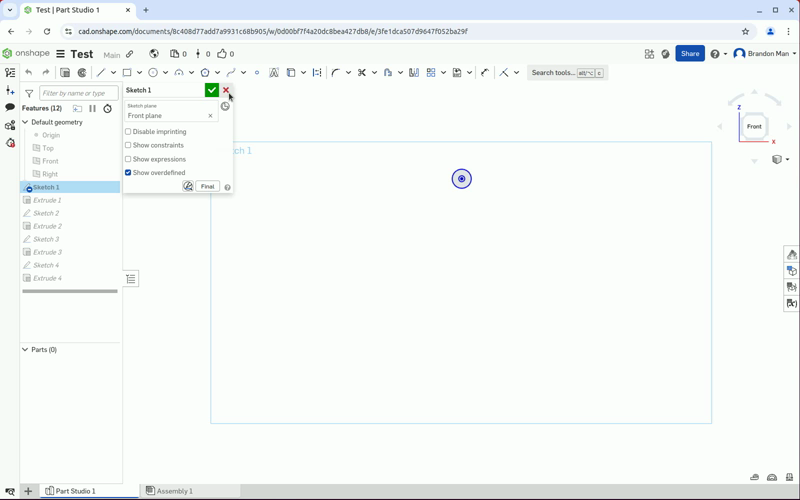
click(229, 92)
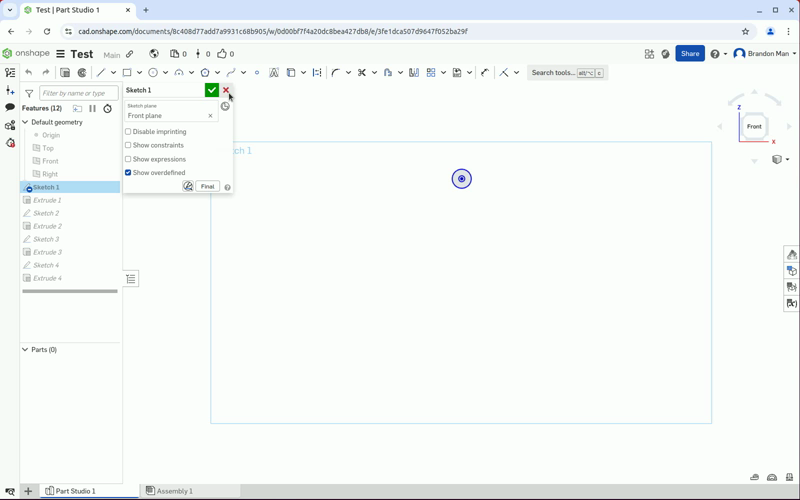
key(shift+s)
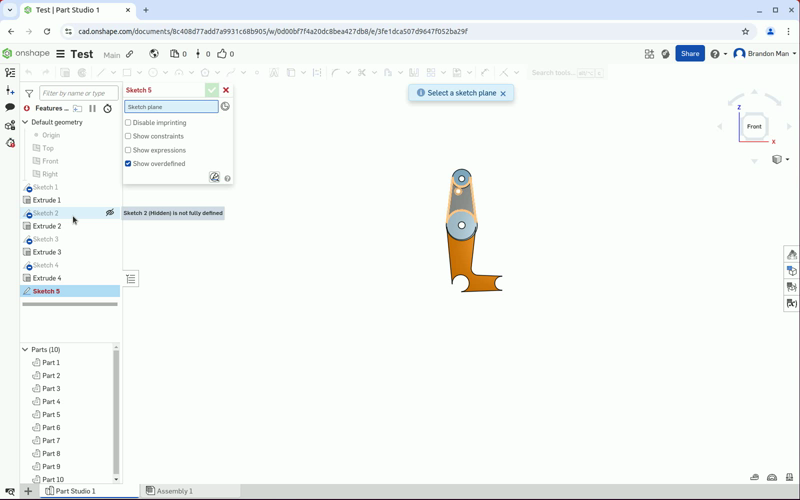
scroll(3)
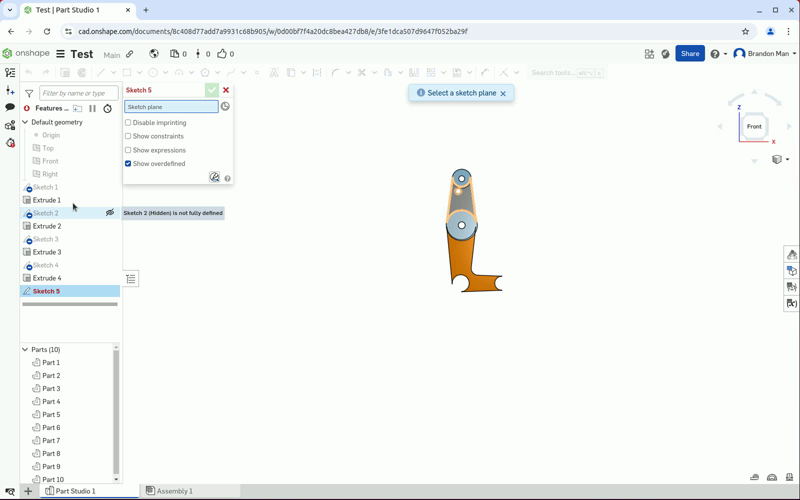
mouse_move(73, 163)
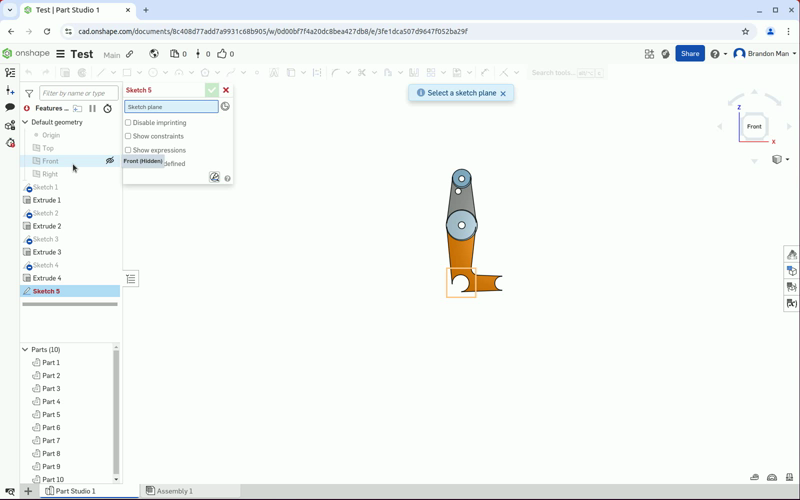
click(73, 163)
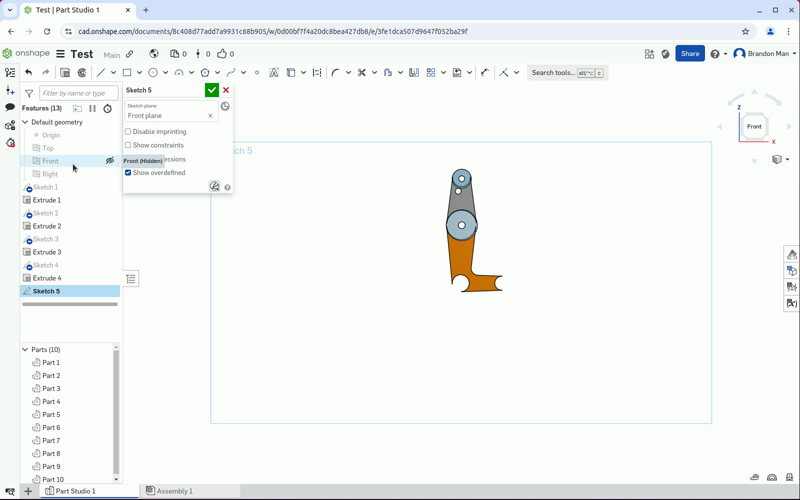
mouse_move(69, 352)
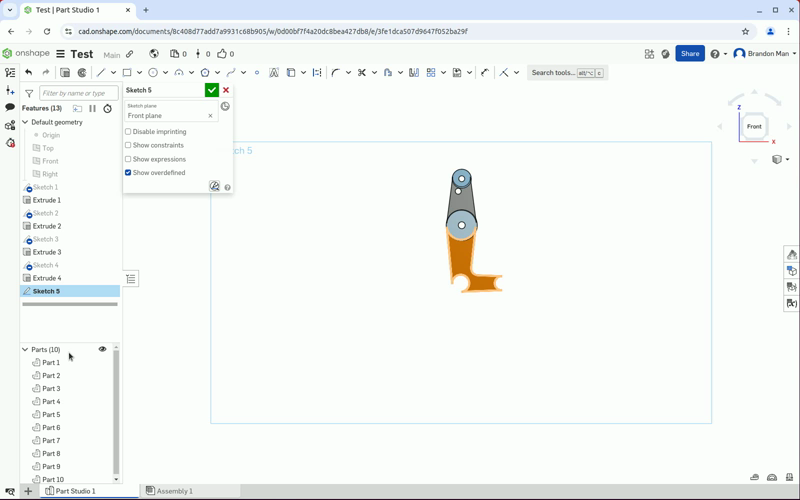
key(y)
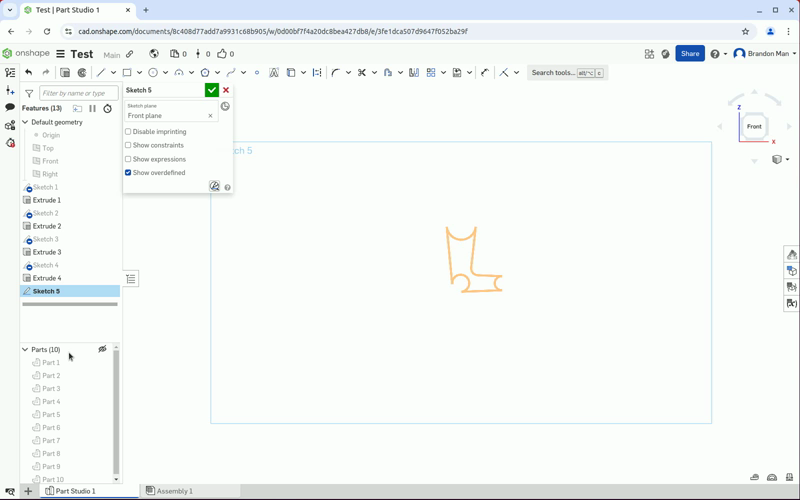
key(c)
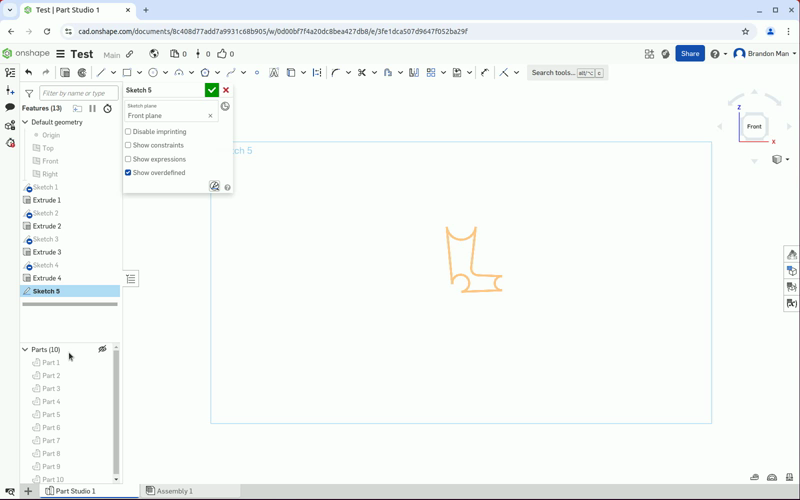
key_down(shift)
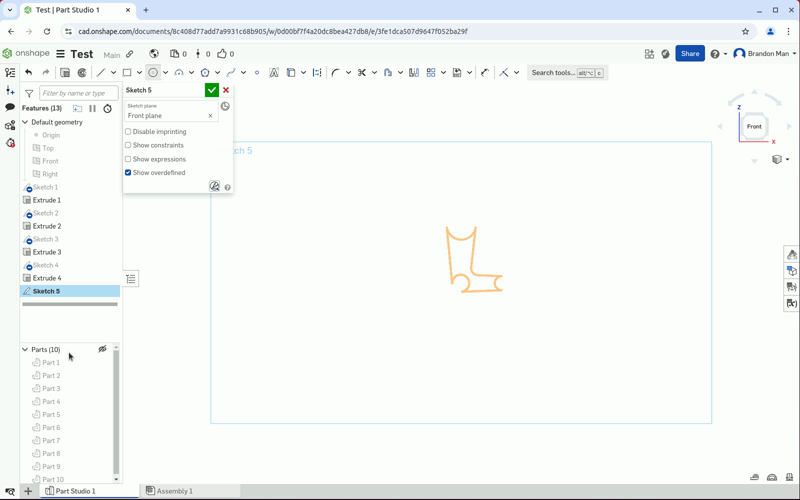
mouse_move(461, 282)
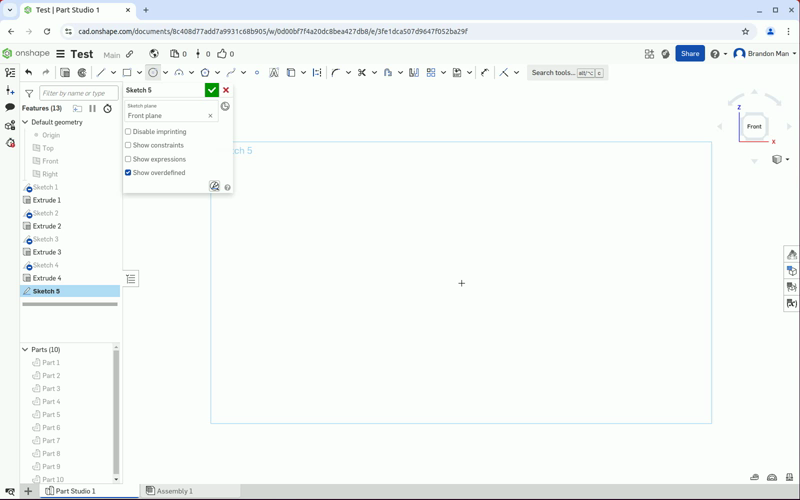
click(461, 282)
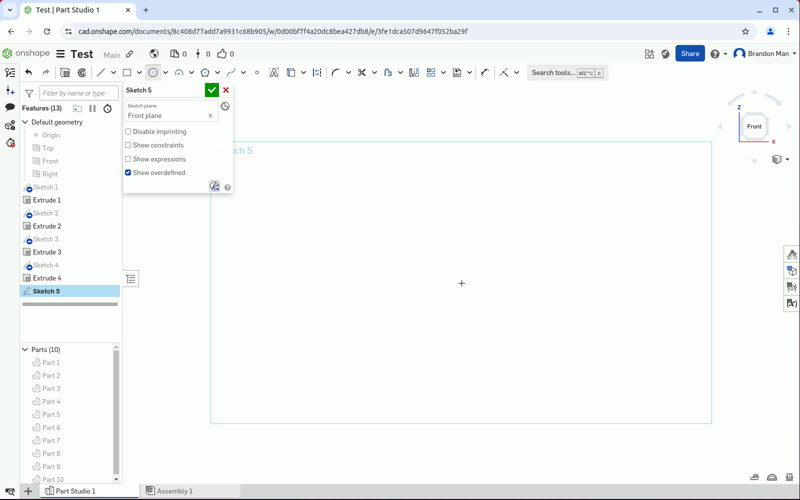
key_up(shift)
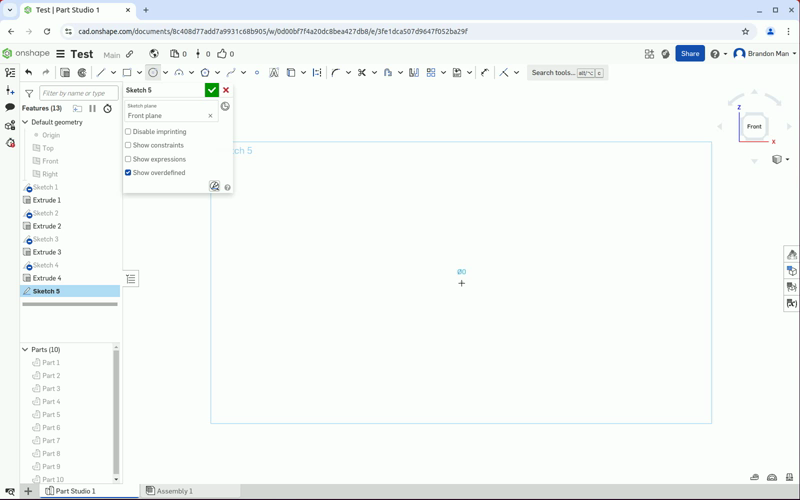
mouse_move(471, 282)
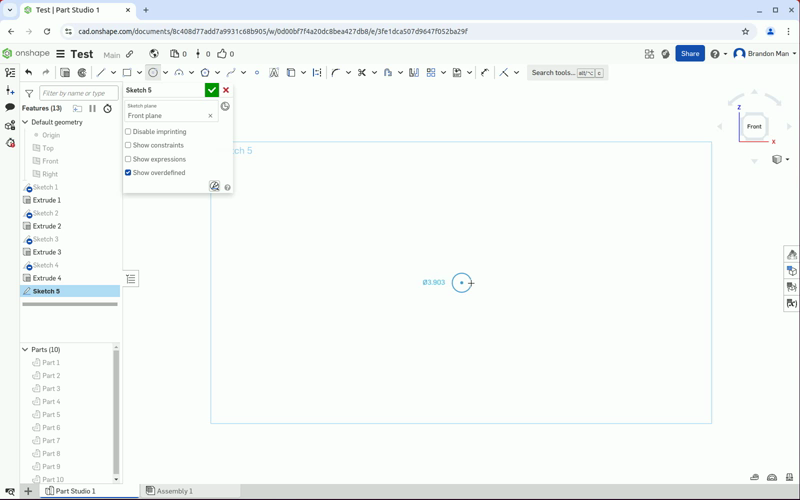
click(471, 282)
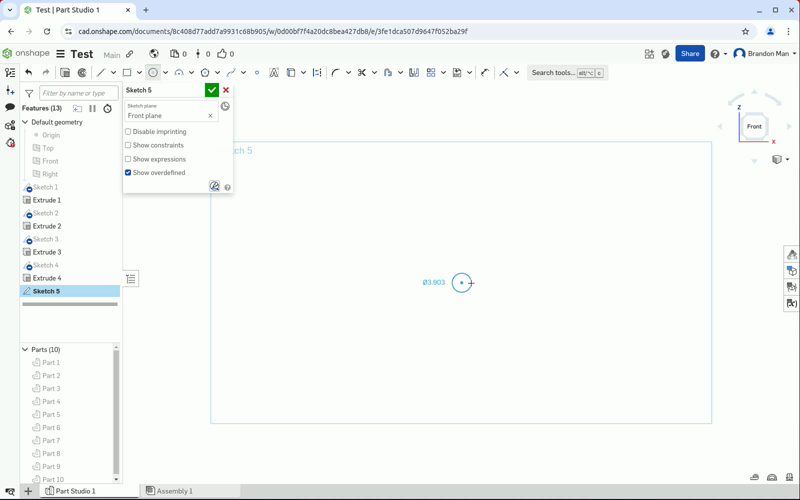
key(esc)
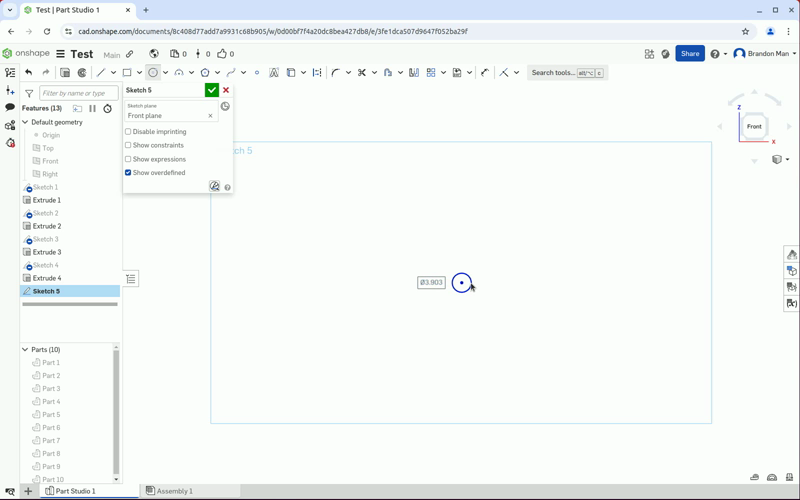
key(c)
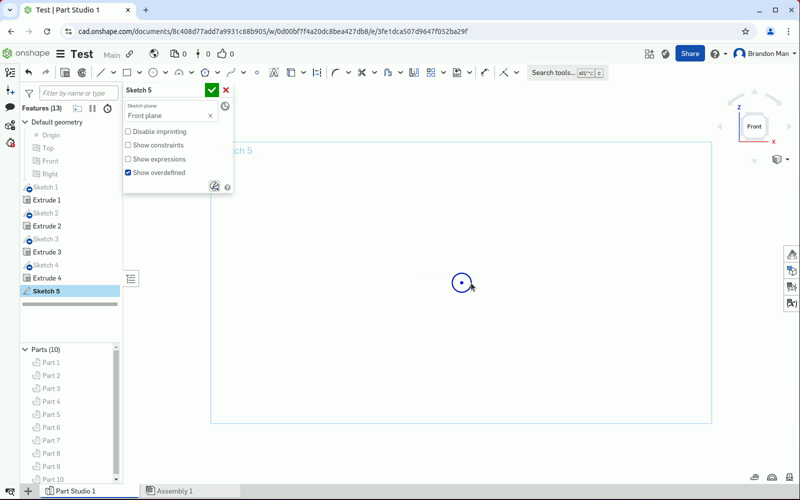
key_down(shift)
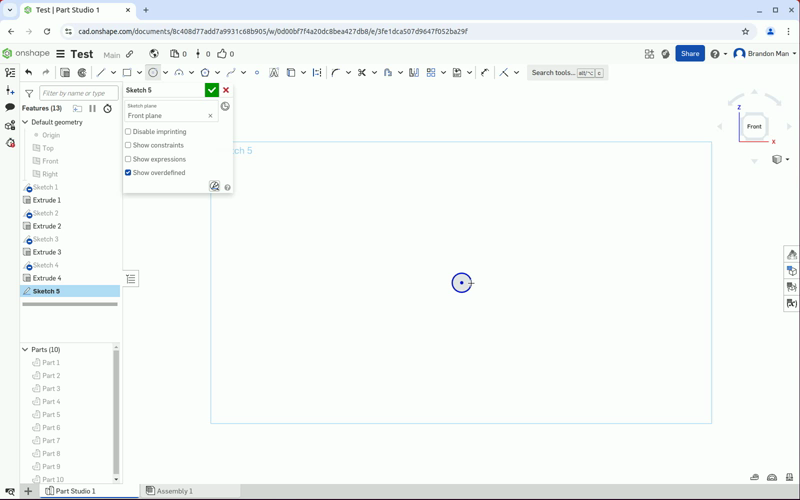
mouse_move(461, 282)
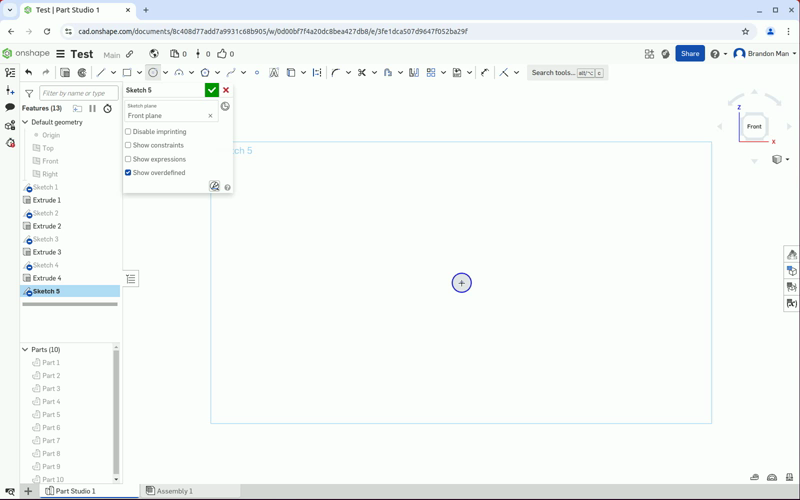
click(461, 282)
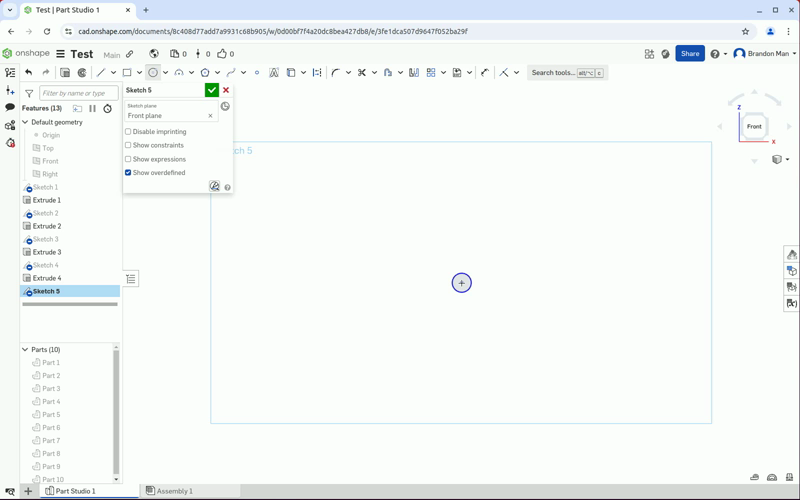
key_up(shift)
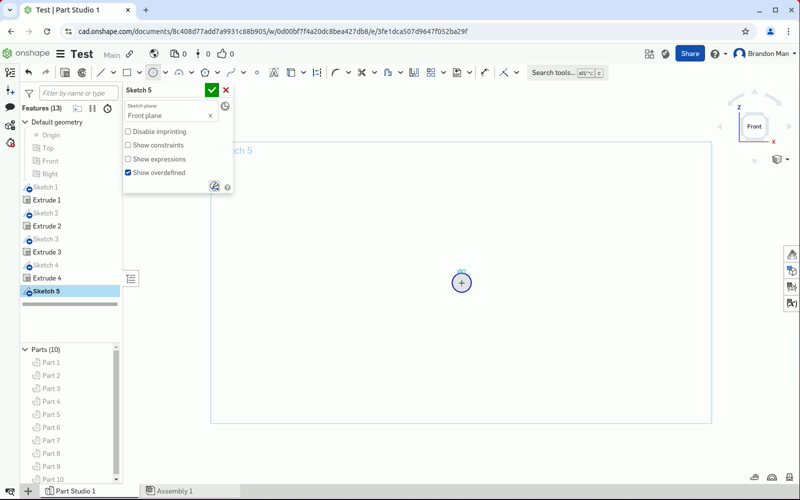
mouse_move(464, 282)
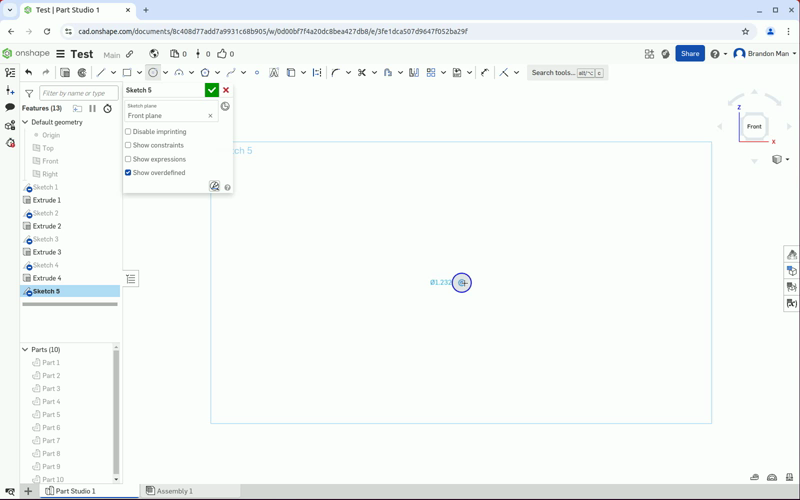
scroll(6)
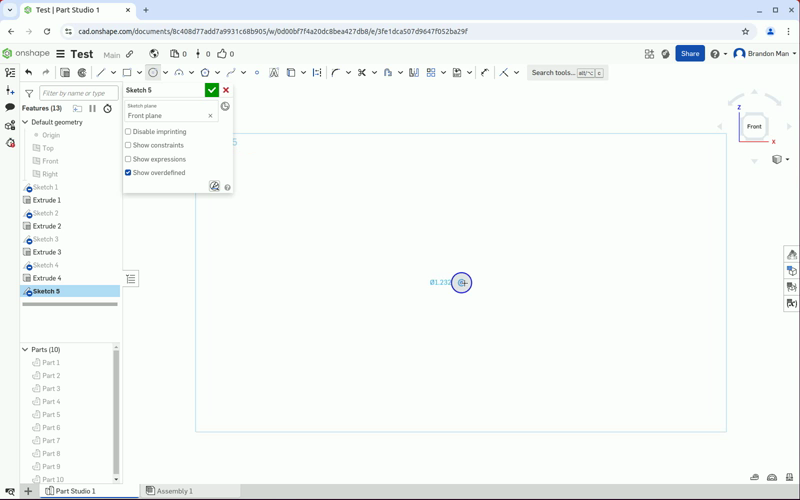
scroll(6)
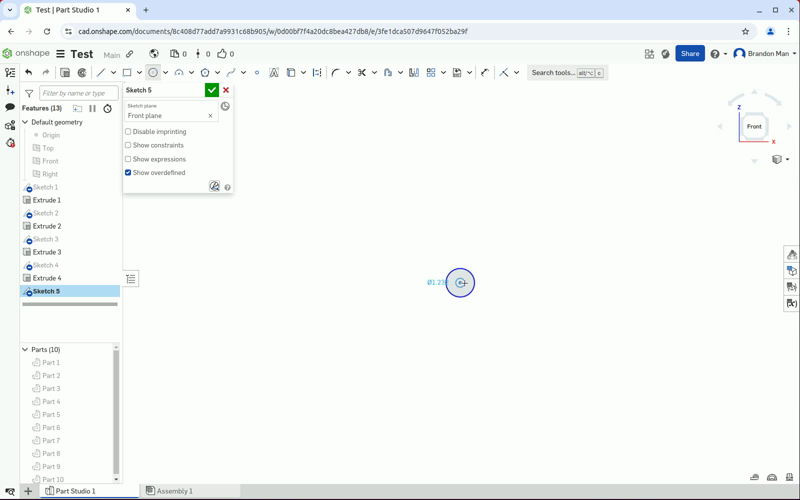
scroll(6)
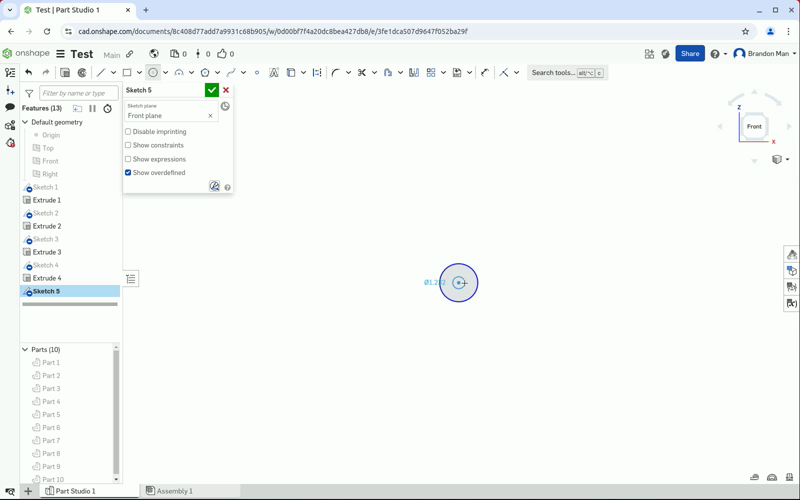
scroll(6)
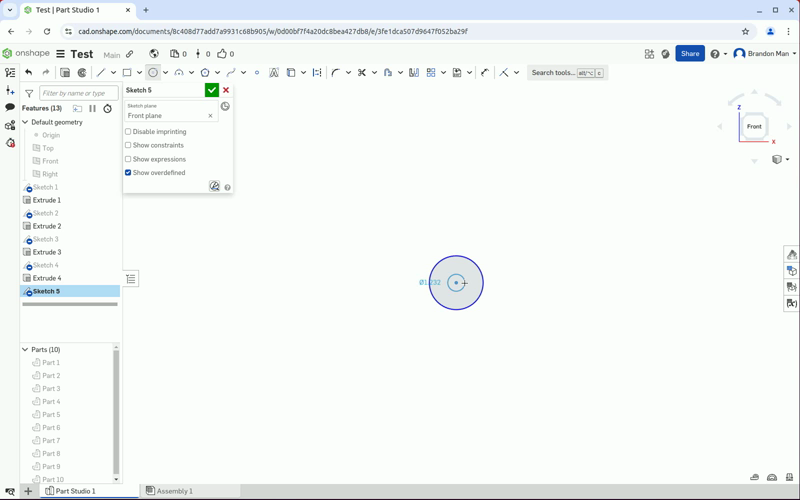
scroll(6)
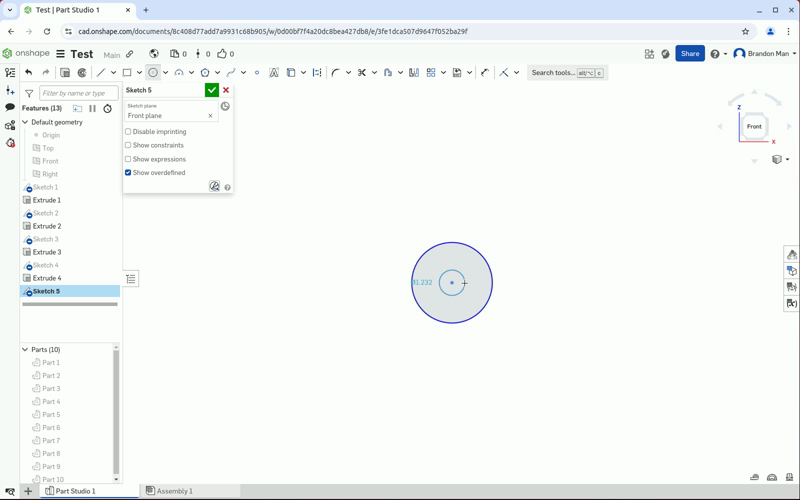
scroll(6)
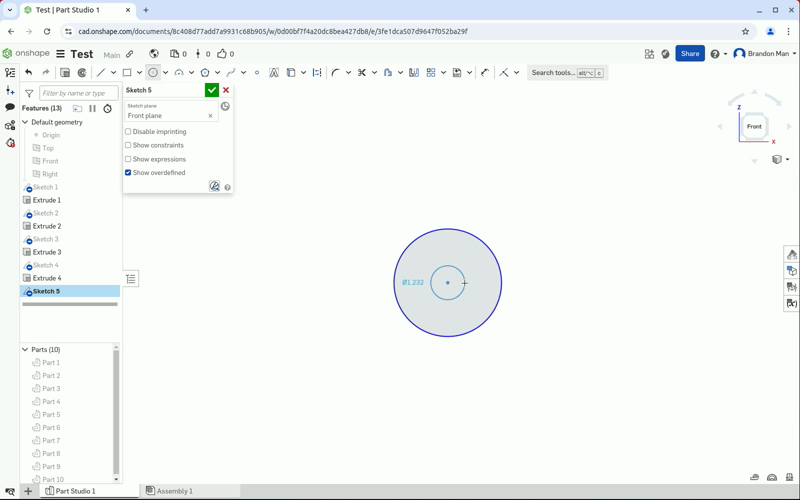
scroll(6)
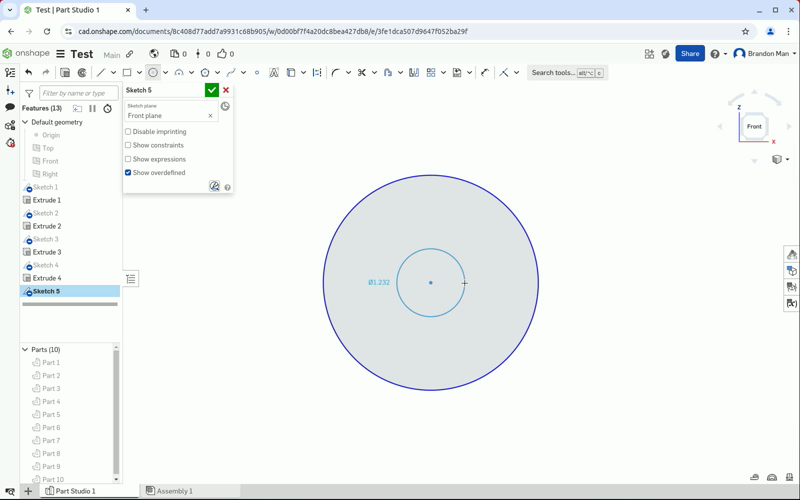
click(464, 282)
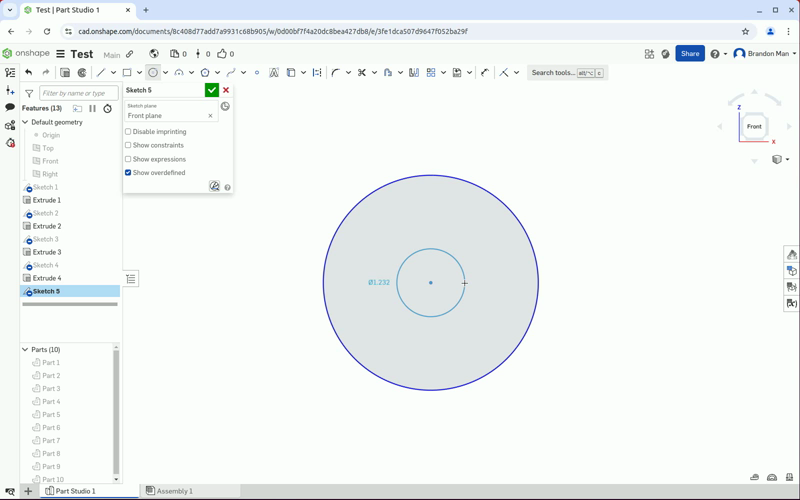
scroll(-6)
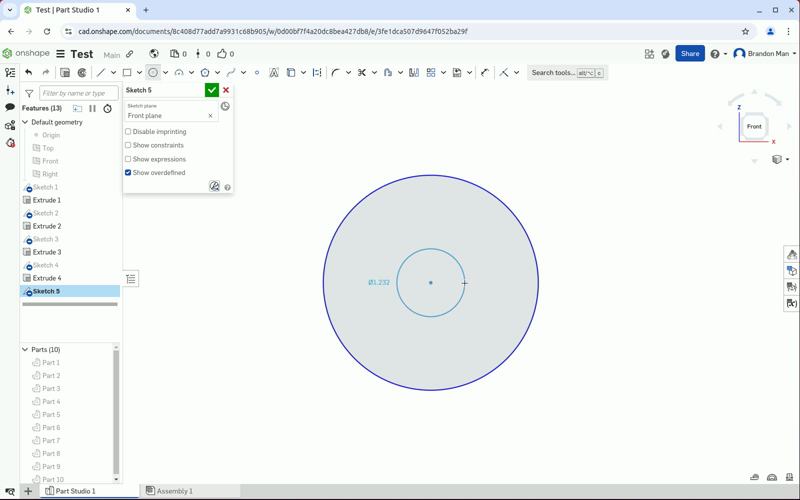
scroll(-6)
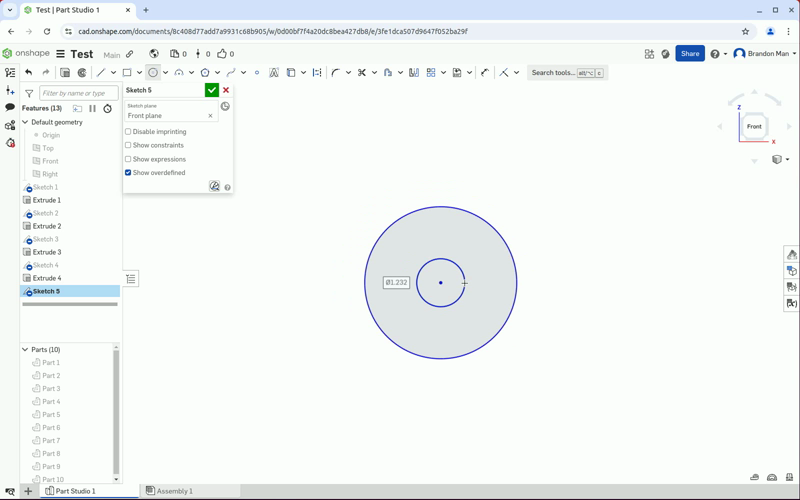
scroll(-6)
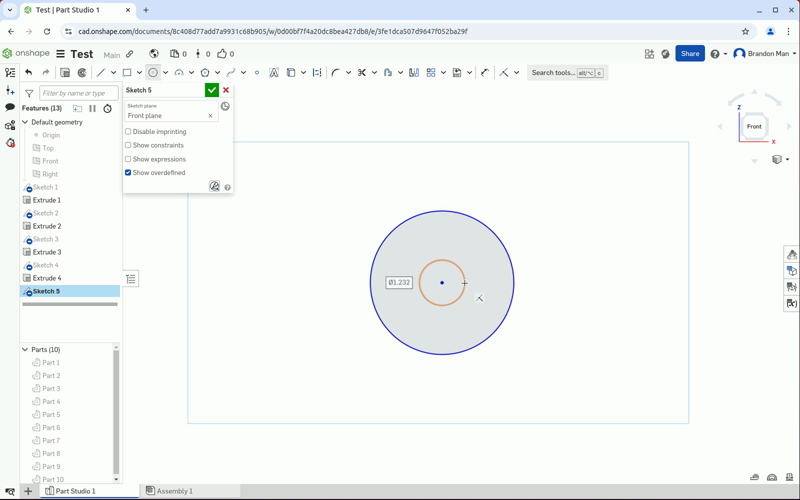
scroll(-6)
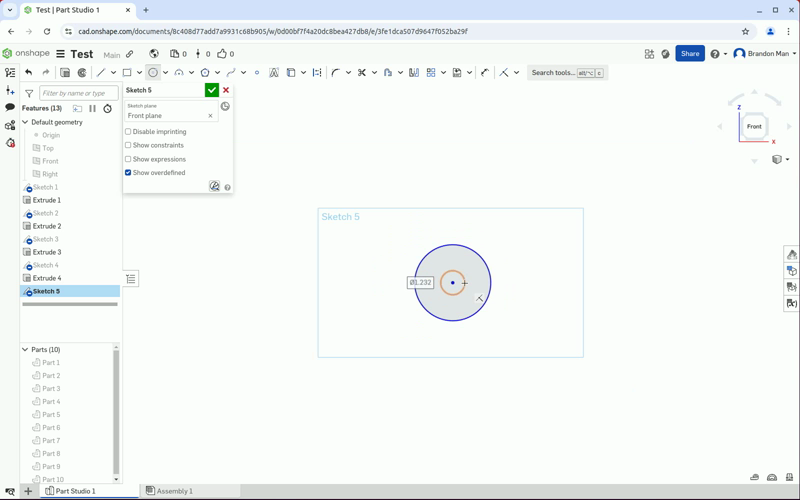
scroll(-6)
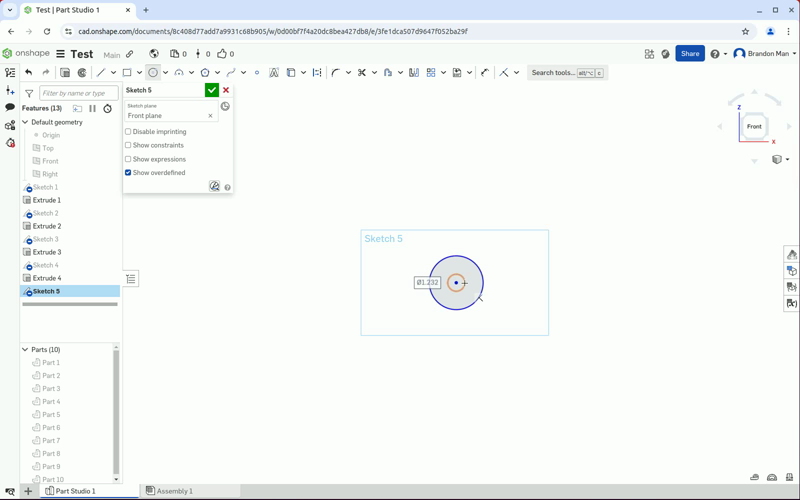
scroll(-6)
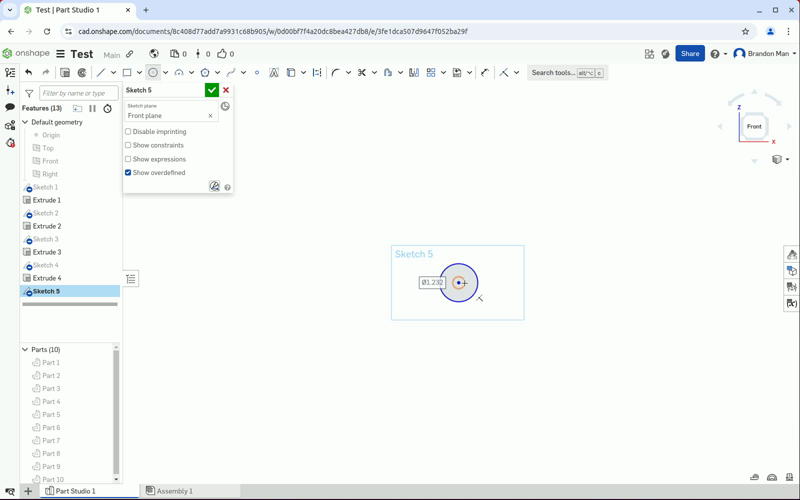
scroll(-6)
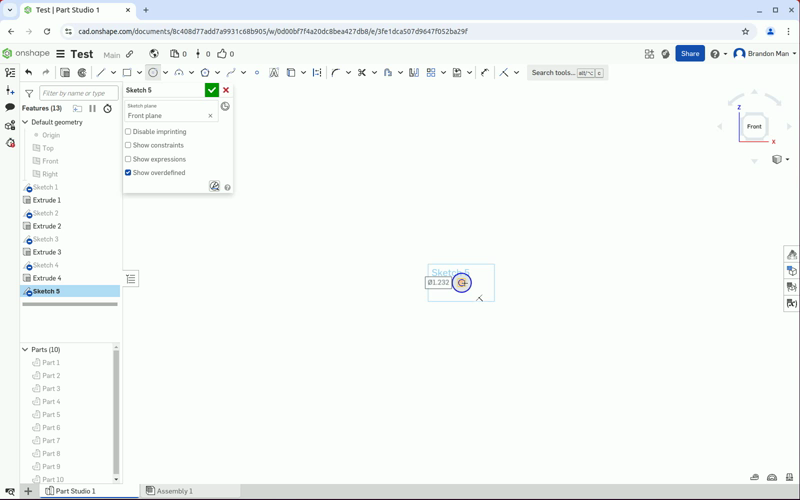
key(esc)
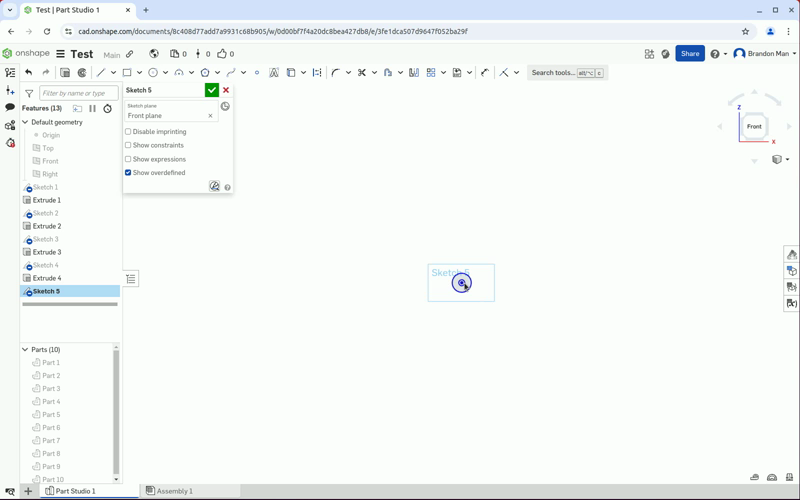
mouse_move(463, 286)
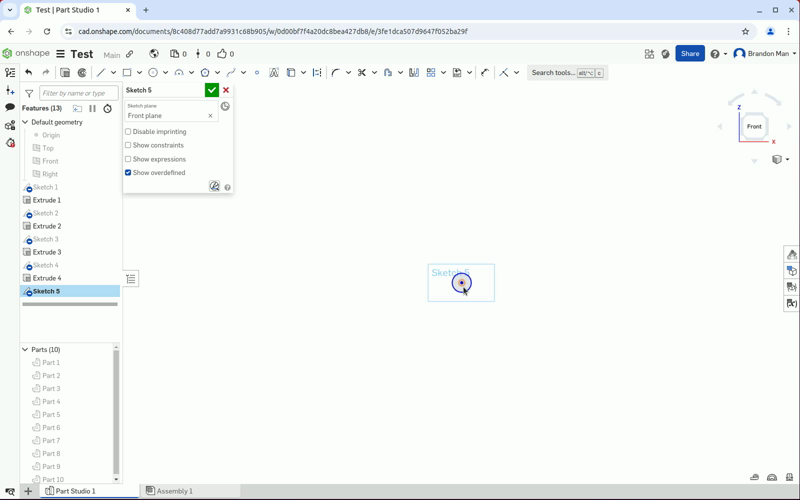
scroll(6)
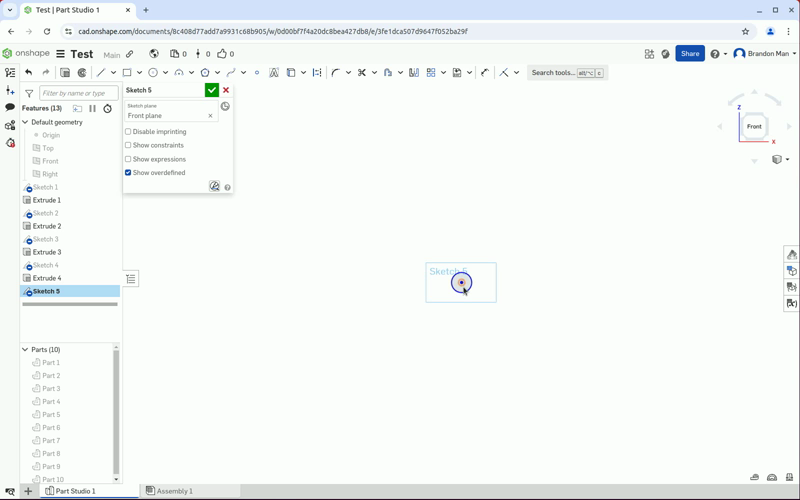
scroll(6)
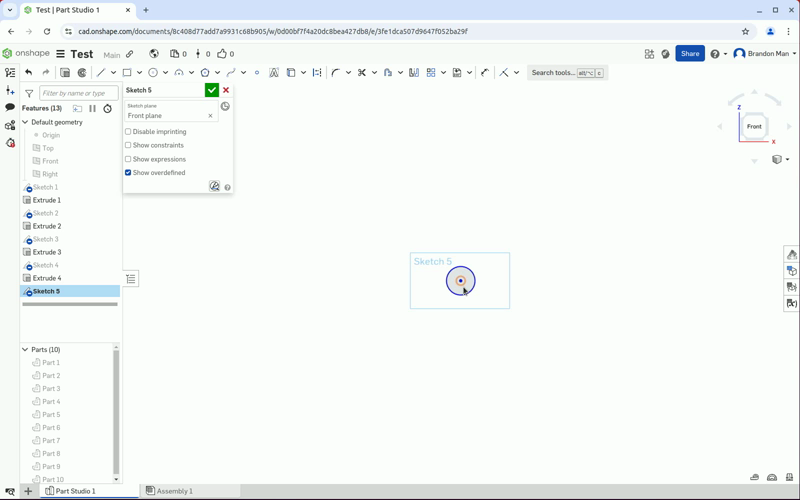
scroll(6)
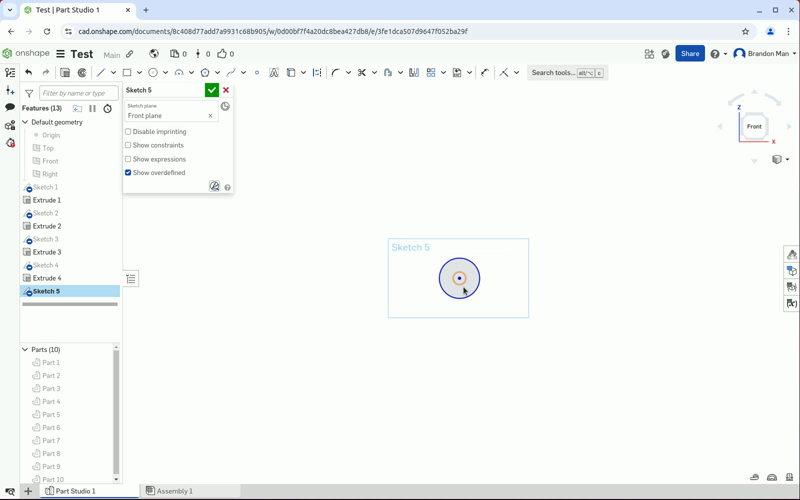
scroll(6)
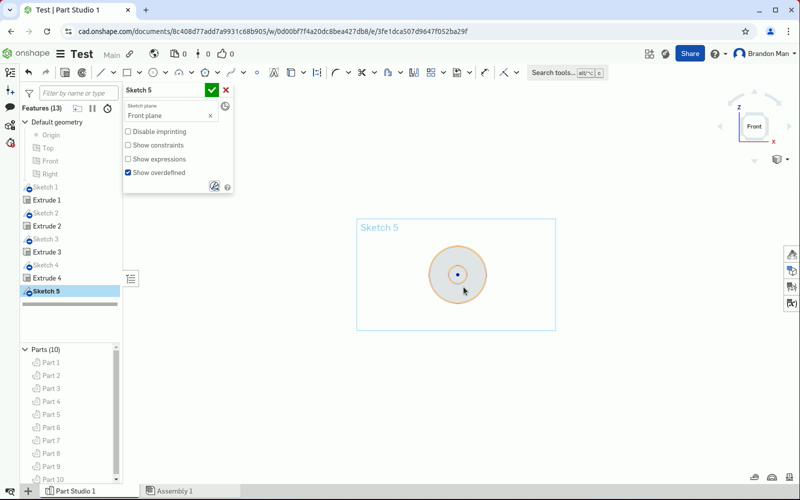
scroll(6)
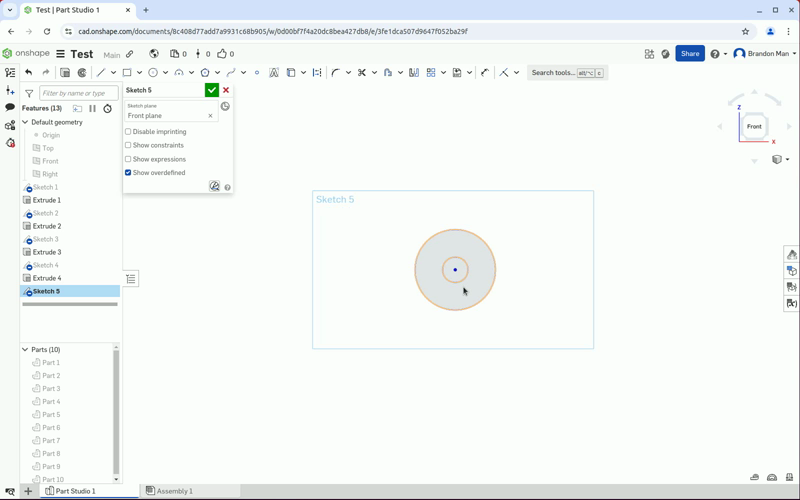
scroll(6)
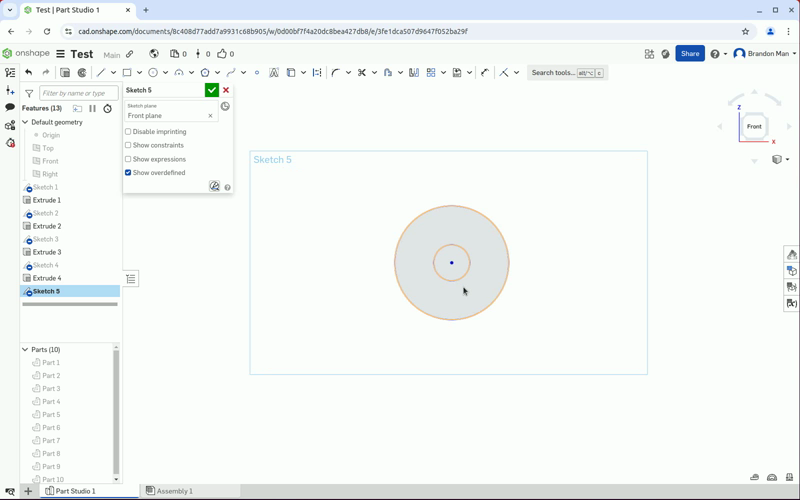
scroll(6)
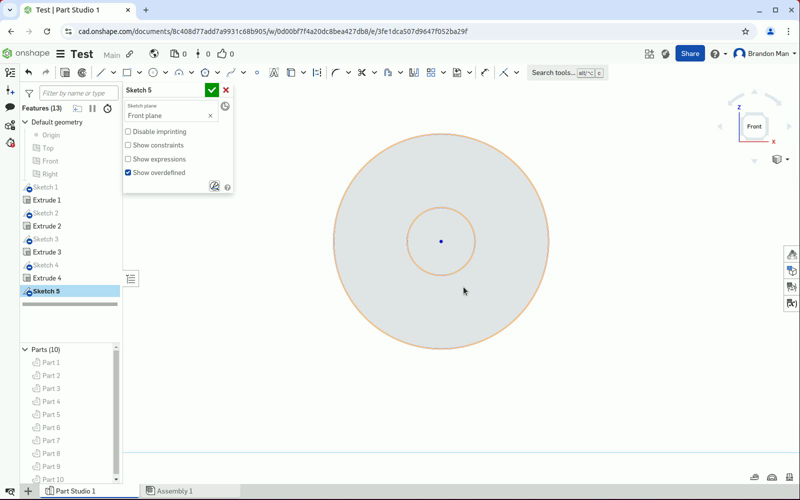
click(463, 286)
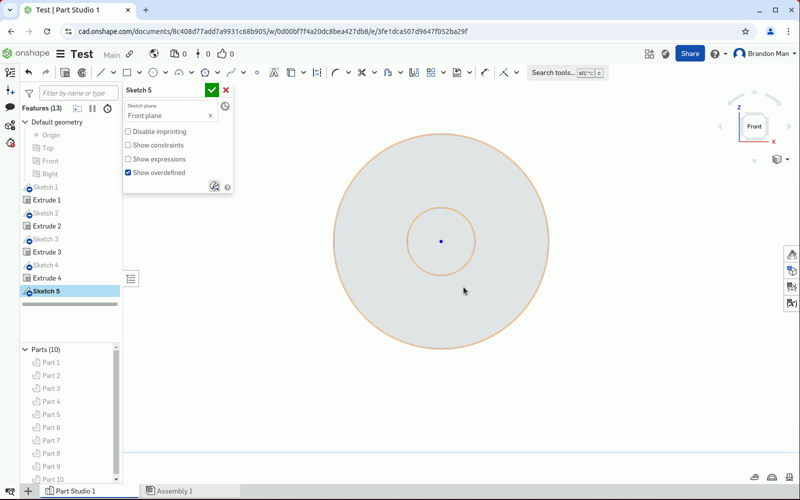
scroll(-6)
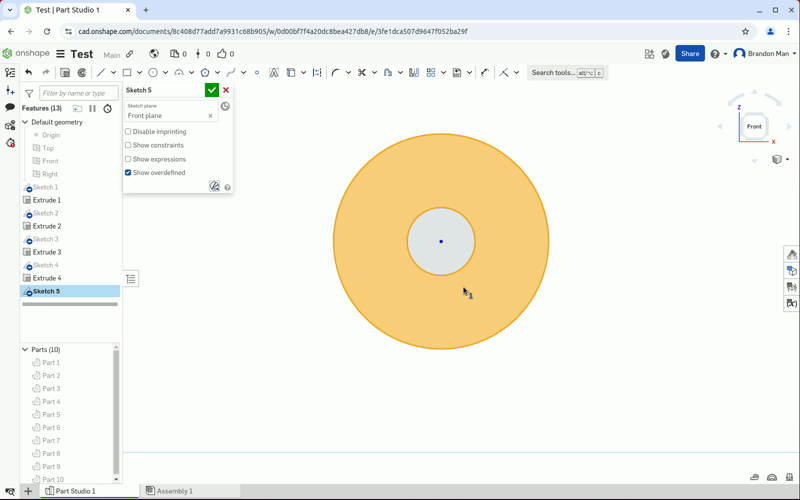
scroll(-6)
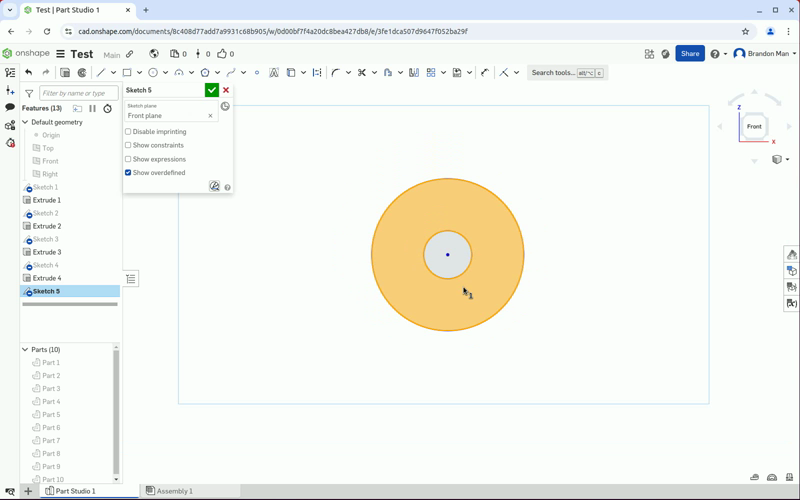
scroll(-6)
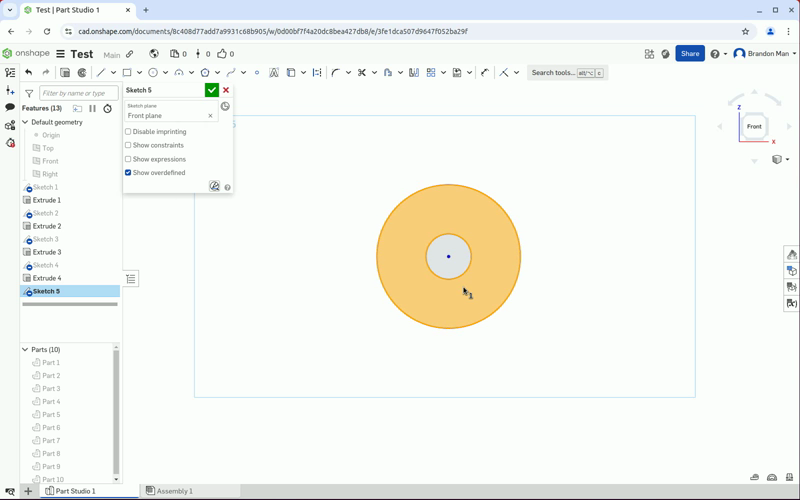
scroll(-6)
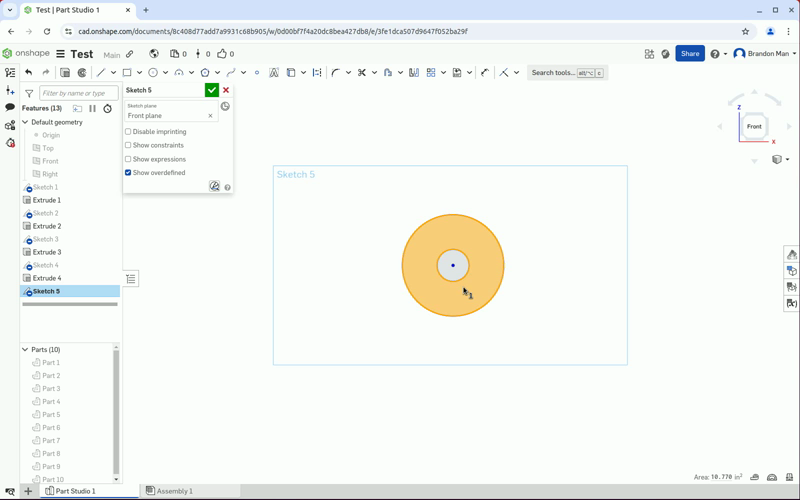
scroll(-6)
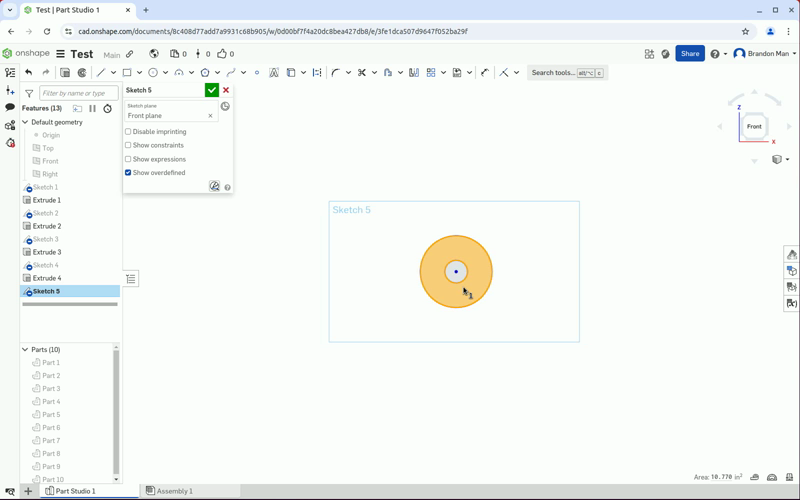
scroll(-6)
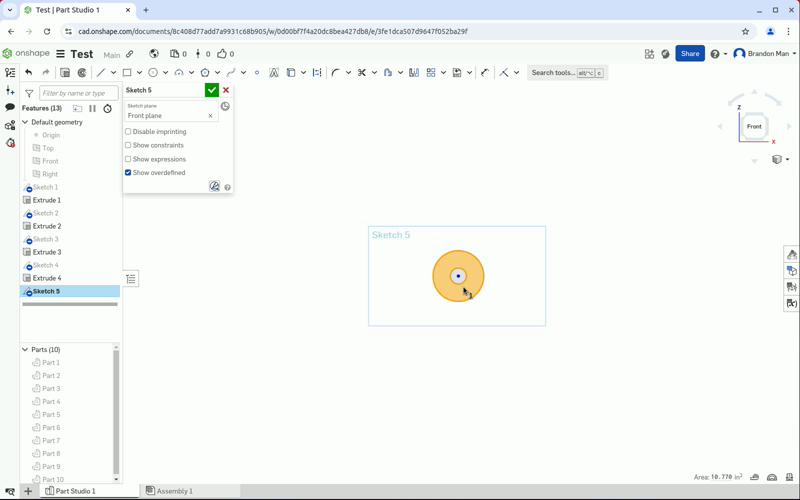
scroll(-6)
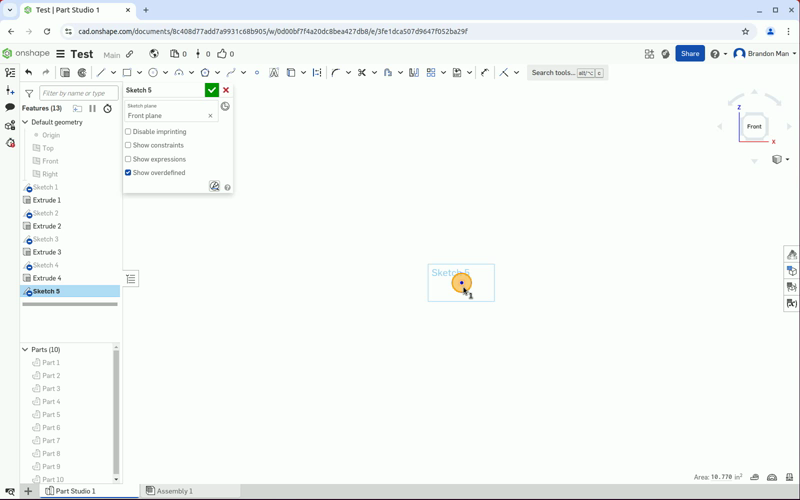
mouse_move(69, 352)
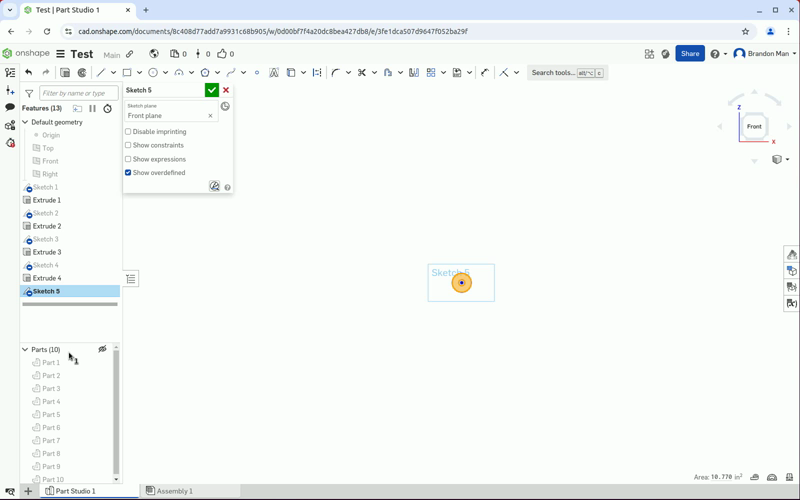
key(shift+y)
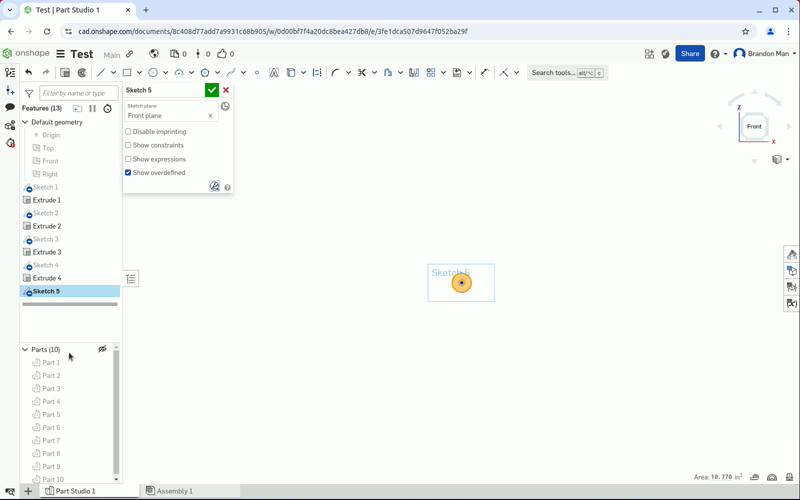
key(shift+e)
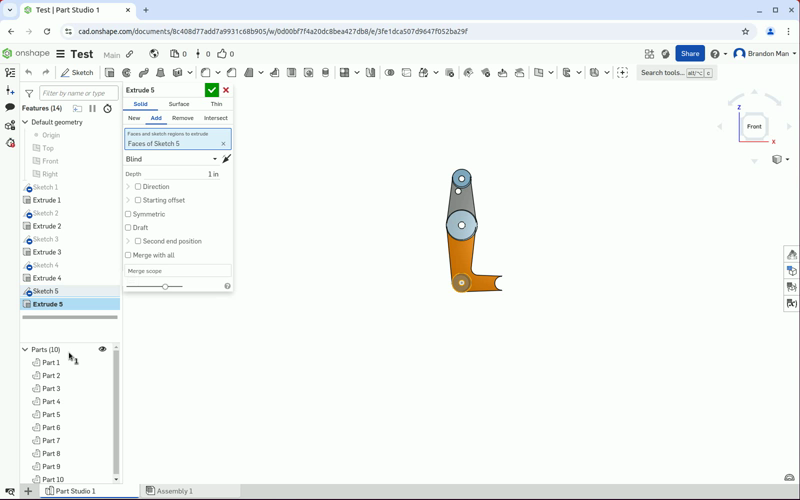
mouse_move(143, 106)
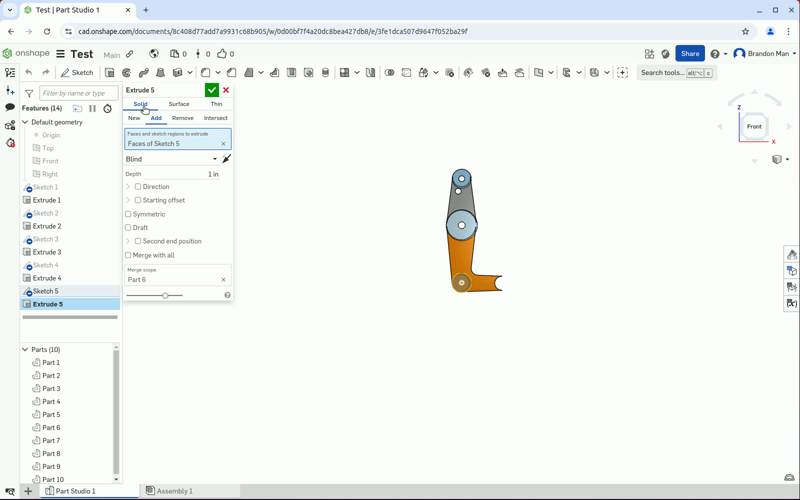
click(143, 106)
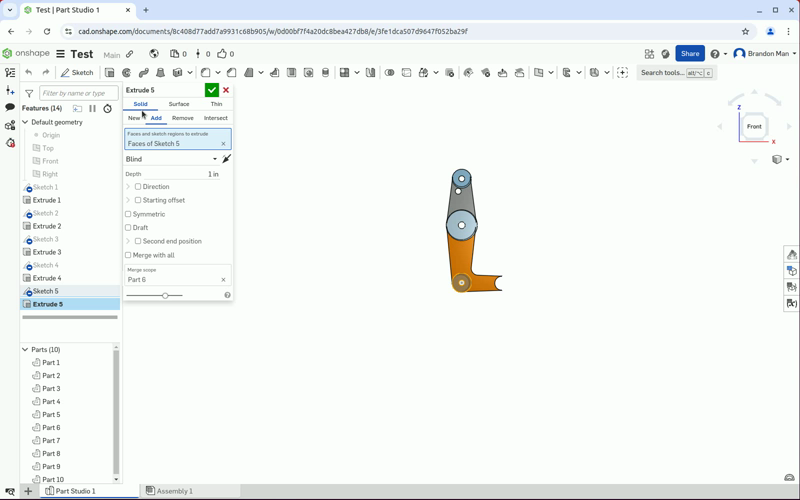
mouse_move(137, 120)
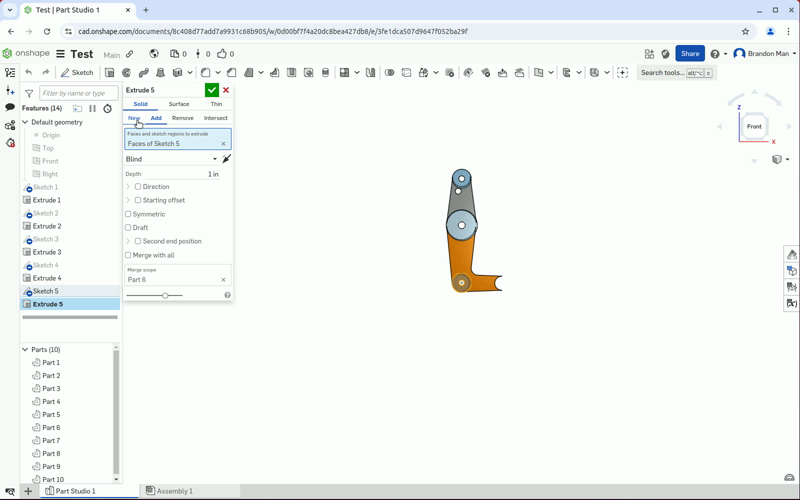
click(137, 120)
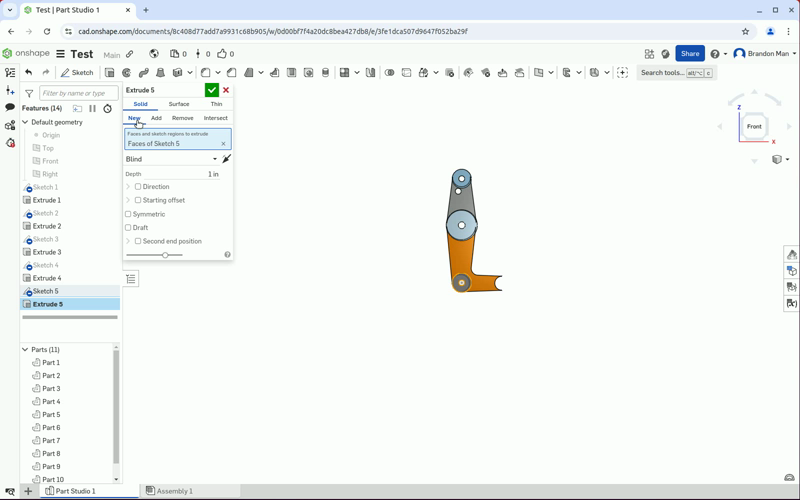
key(tab, 4)
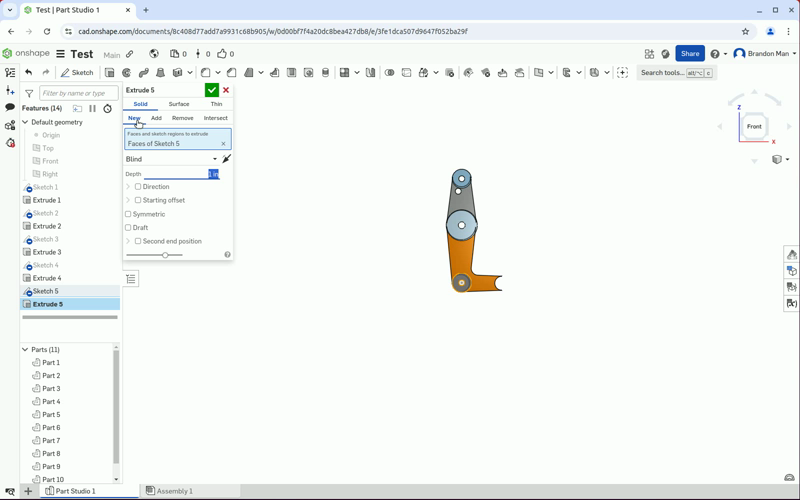
text(0.481)
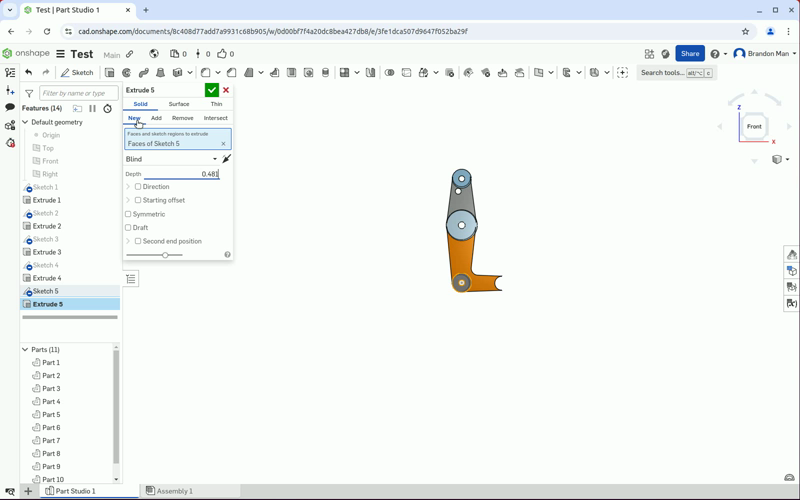
key(enter)
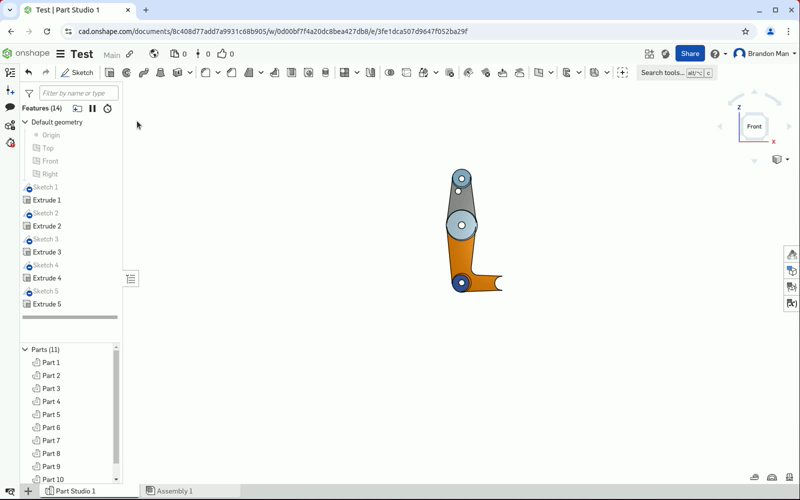
key(shift+h)
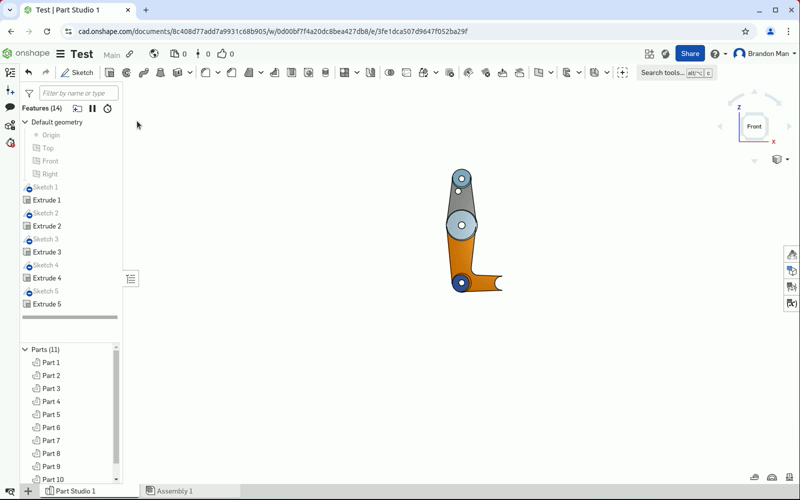
key(shift+h)
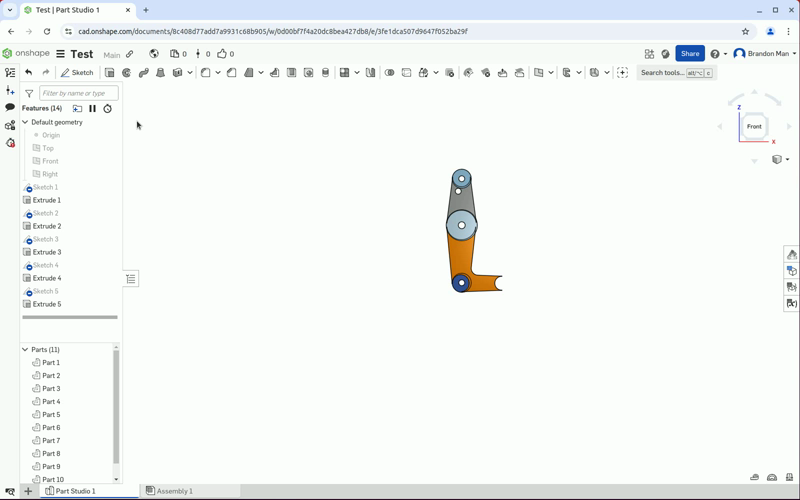
mouse_move(73, 189)
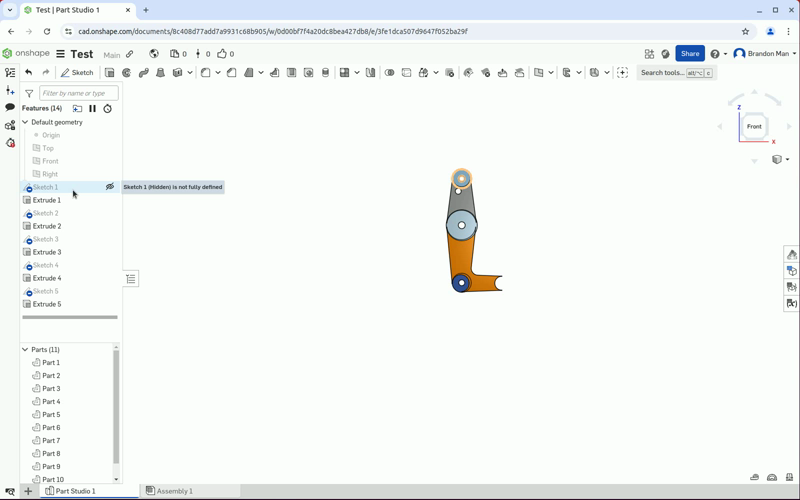
click(73, 189)
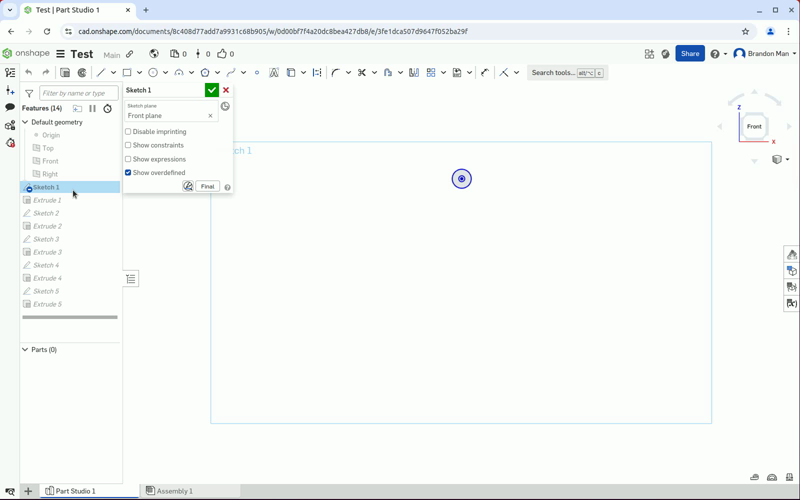
mouse_move(229, 92)
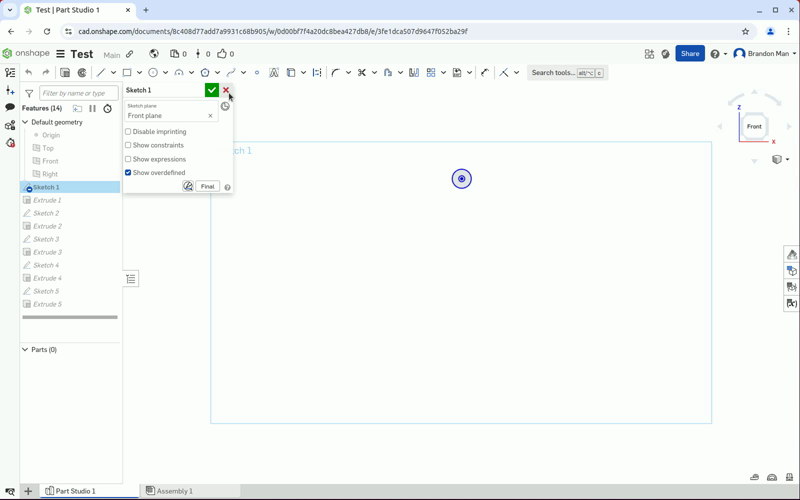
click(229, 92)
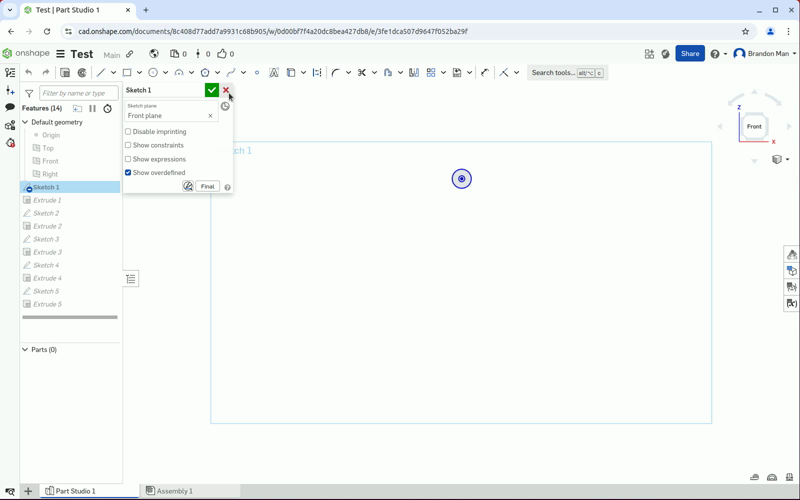
key(shift+s)
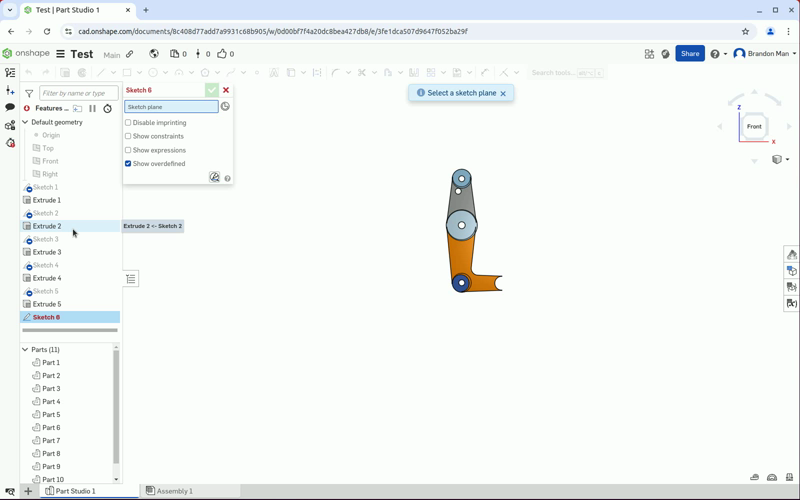
scroll(3)
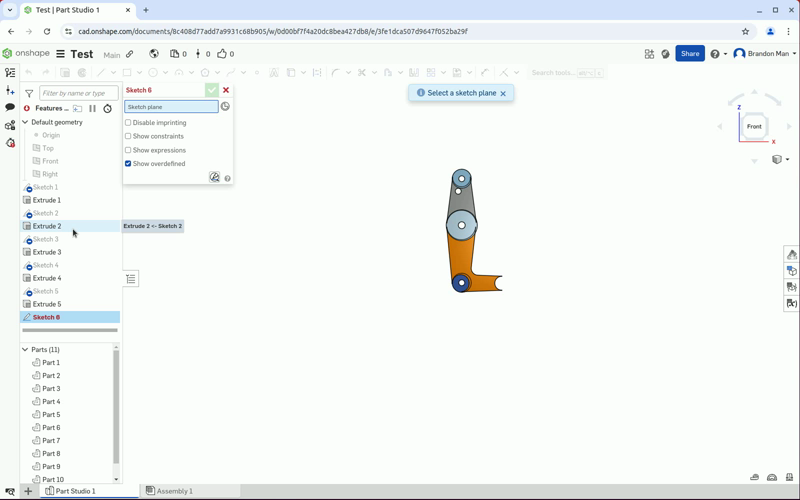
mouse_move(73, 163)
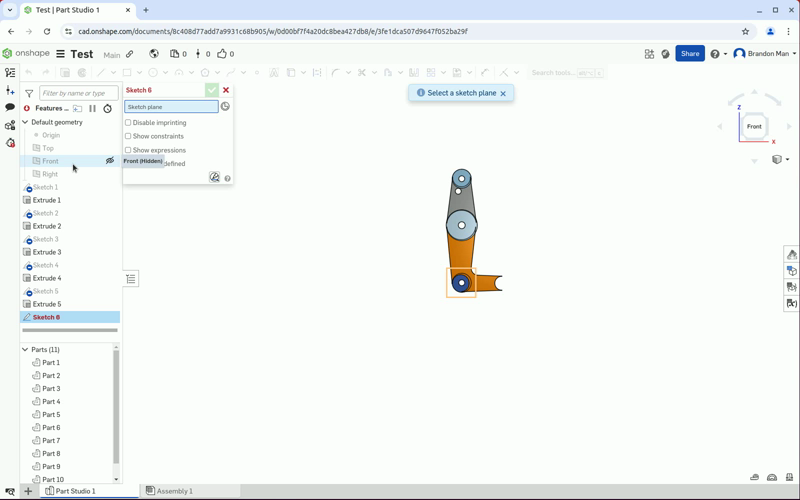
click(73, 163)
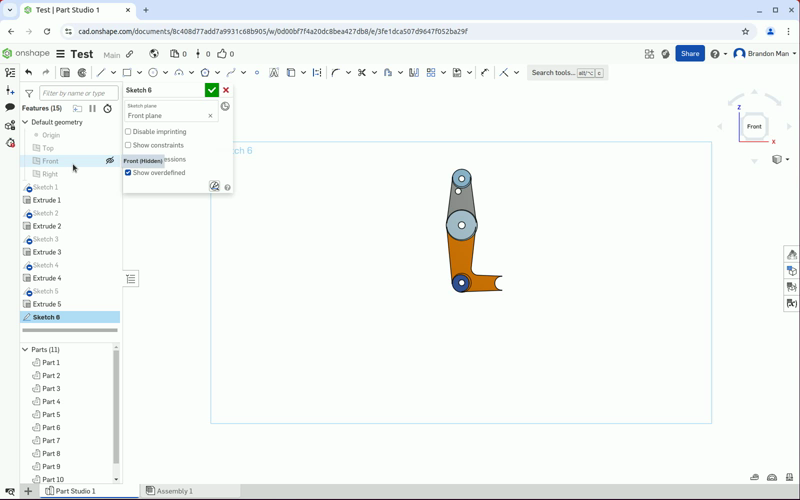
mouse_move(69, 352)
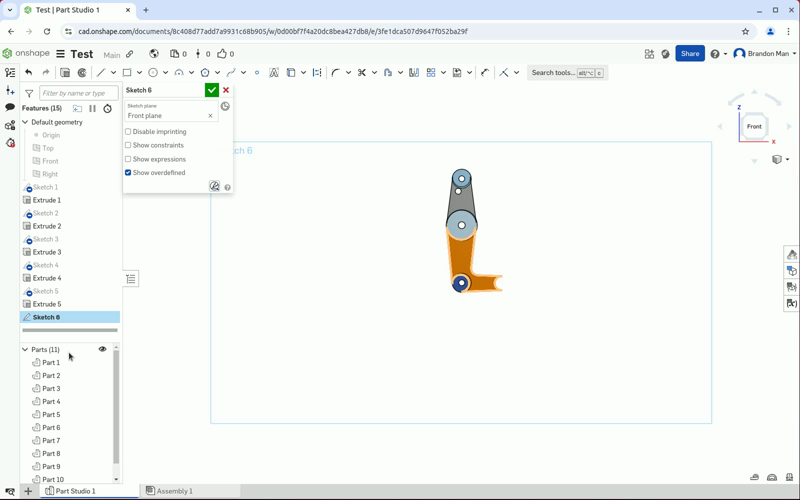
key(y)
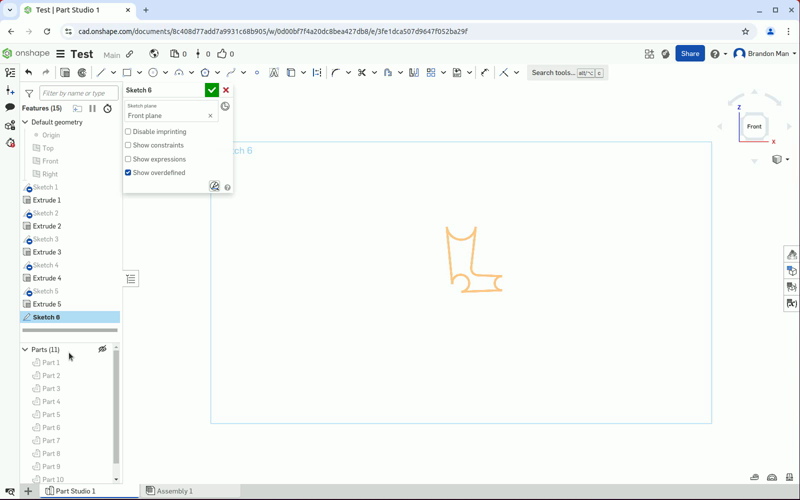
key(c)
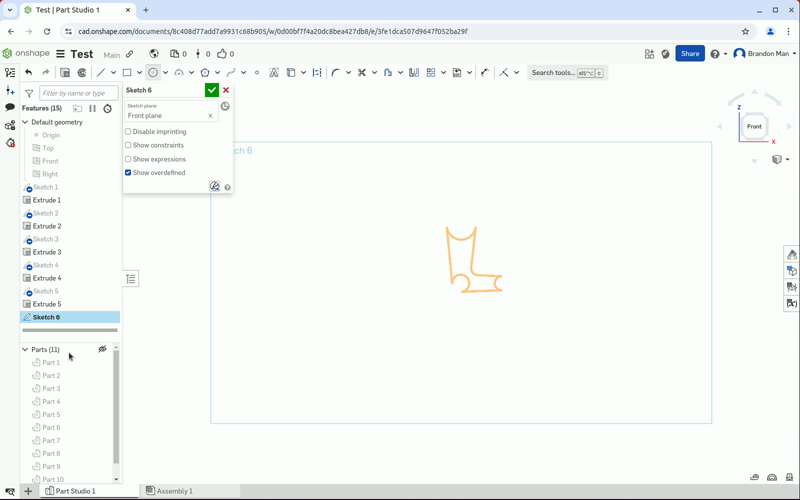
key_down(shift)
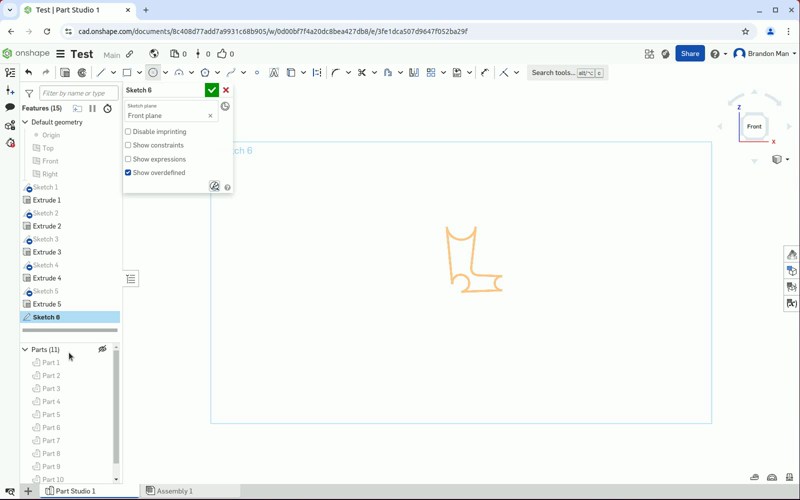
mouse_move(501, 282)
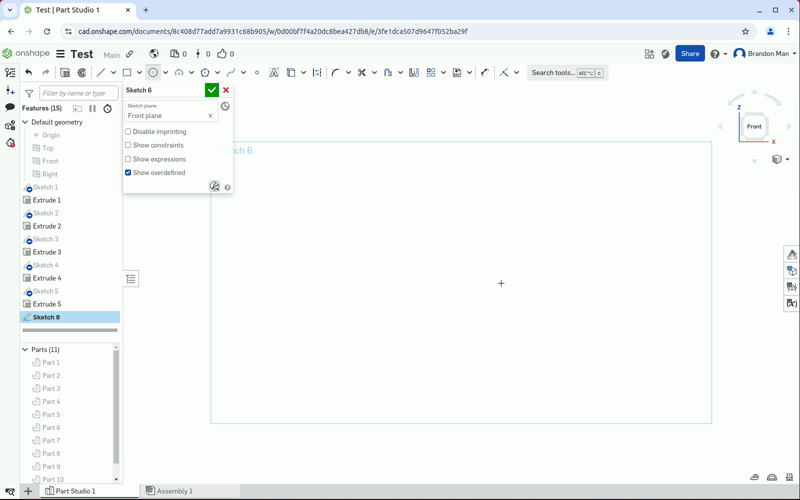
click(501, 282)
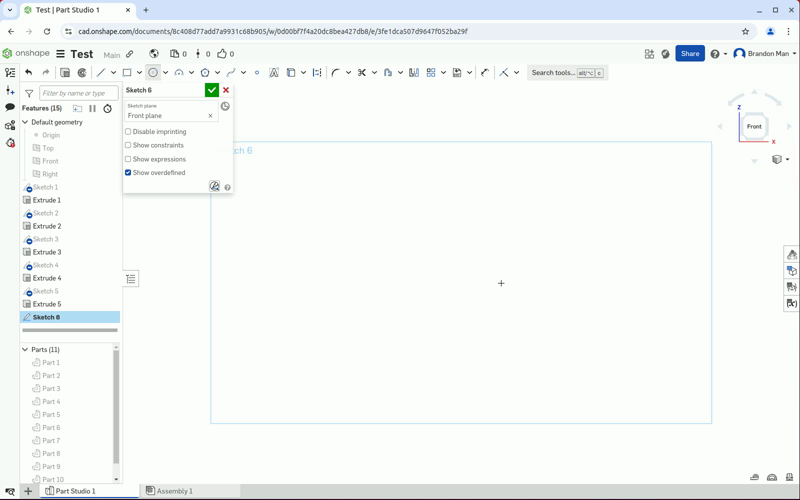
key_up(shift)
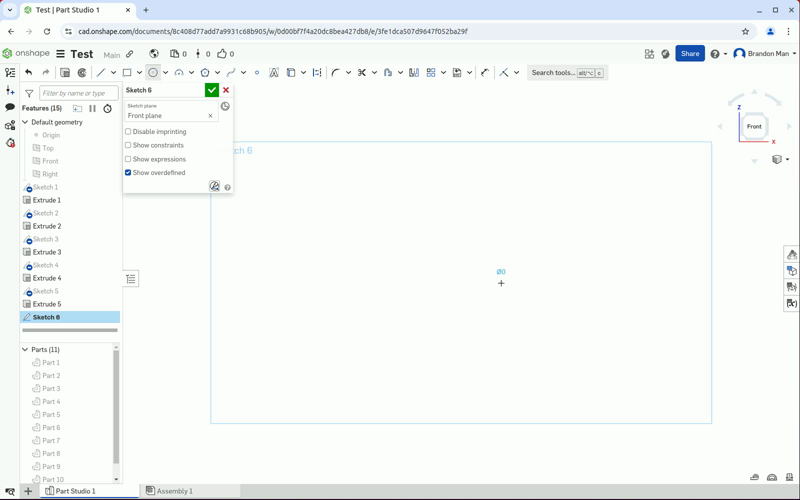
mouse_move(508, 282)
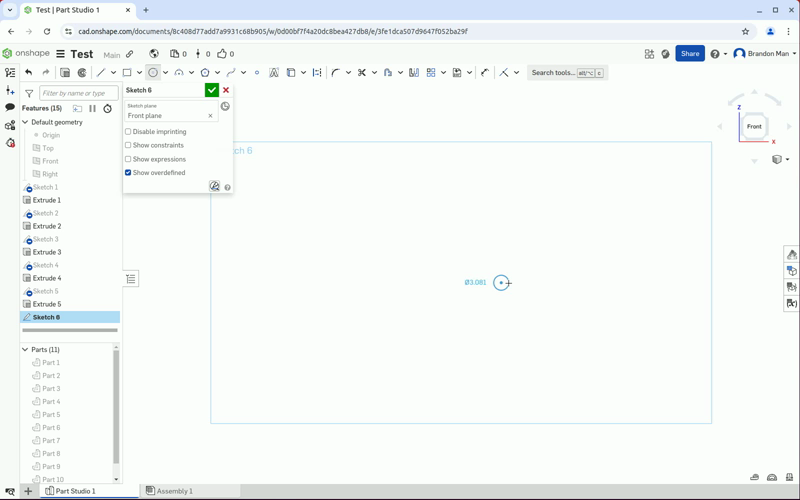
click(508, 282)
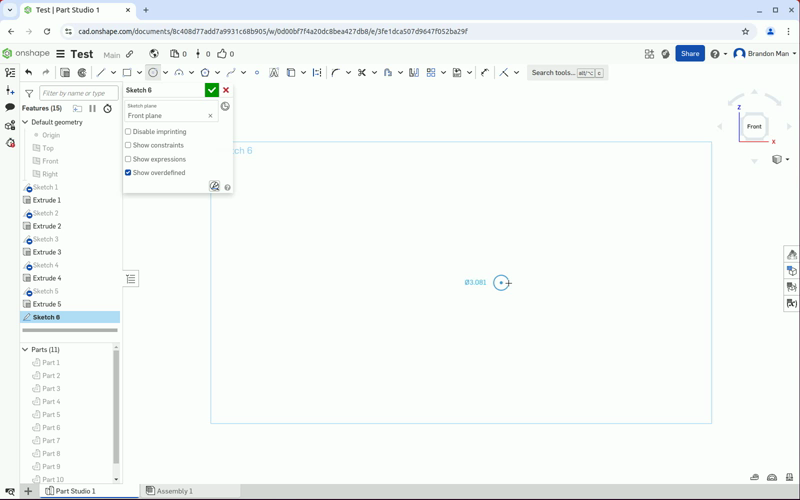
key(esc)
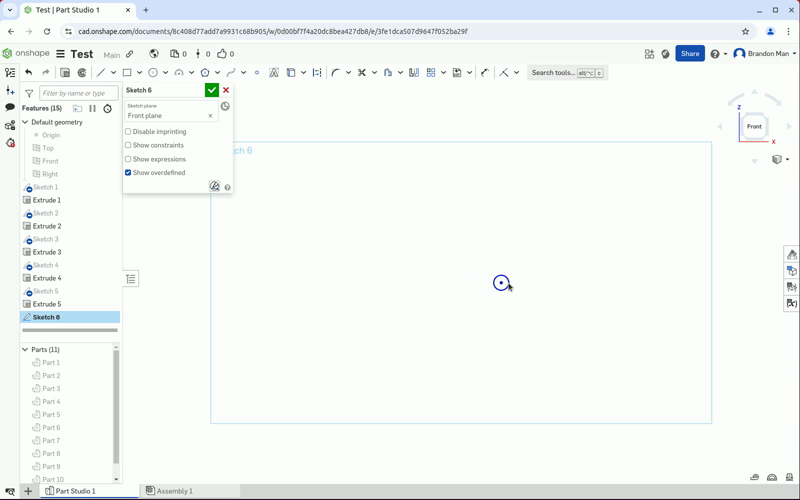
key(c)
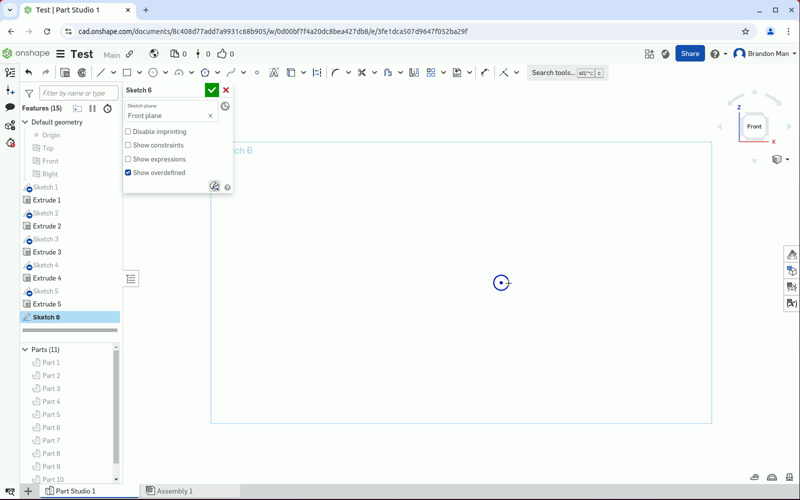
key_down(shift)
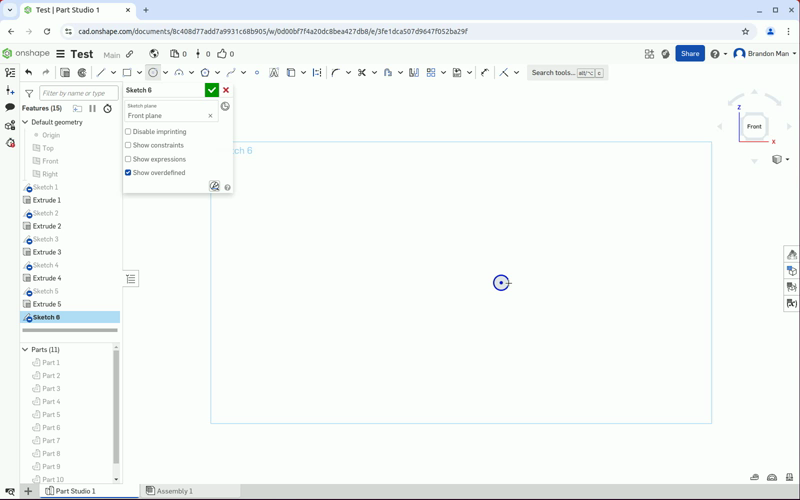
mouse_move(501, 282)
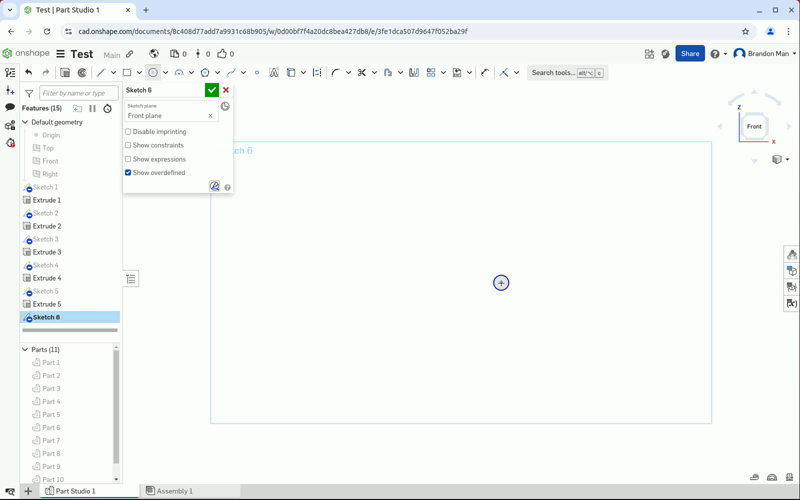
click(501, 282)
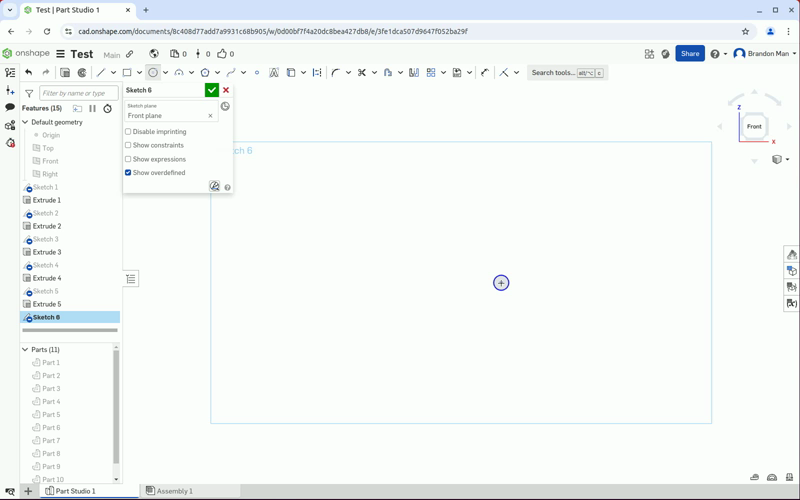
key_up(shift)
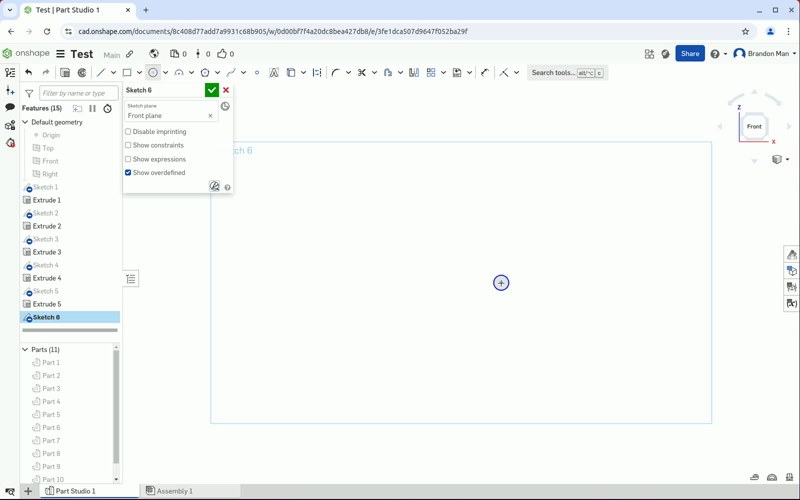
mouse_move(504, 282)
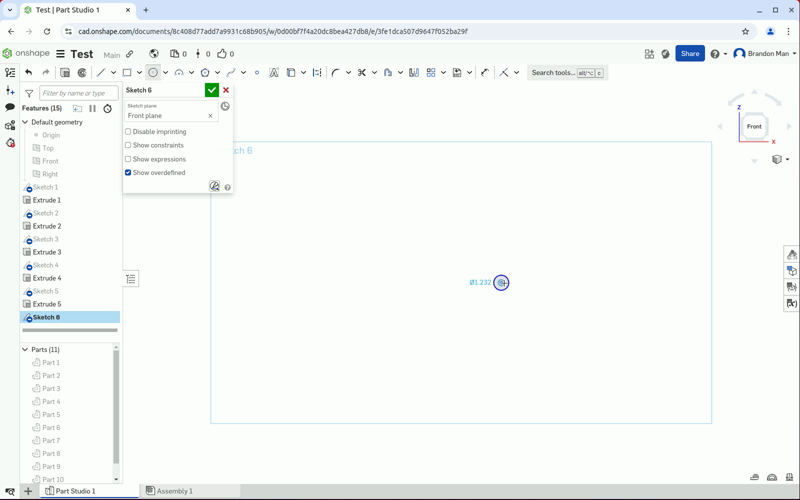
scroll(6)
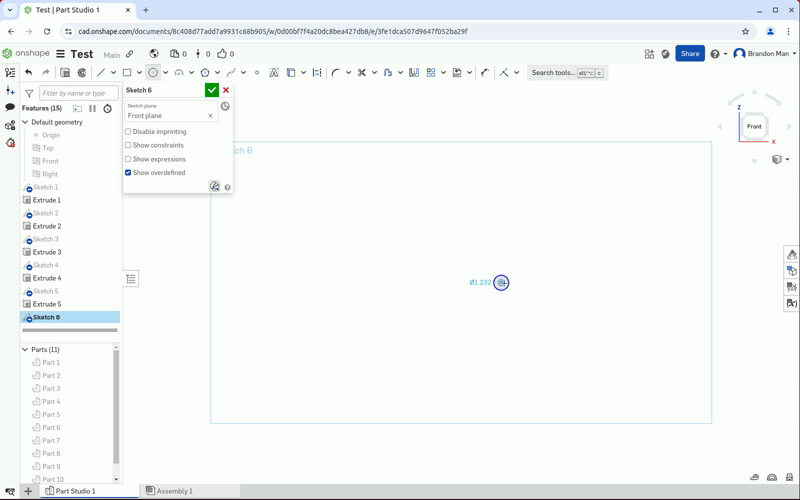
scroll(6)
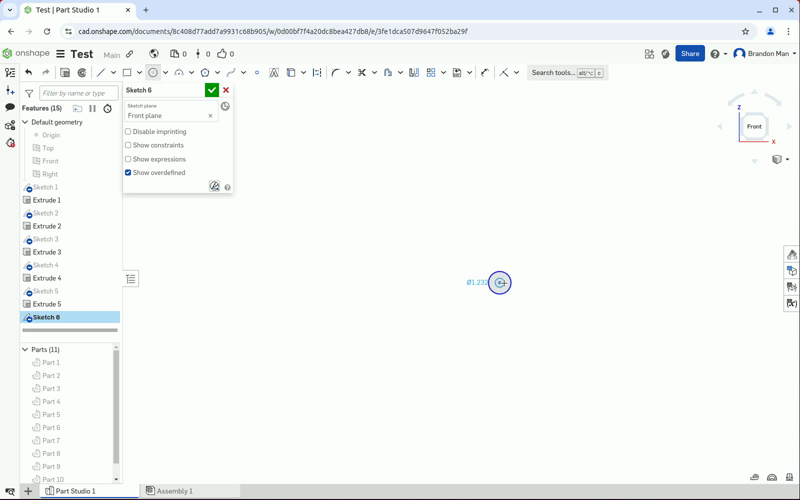
scroll(6)
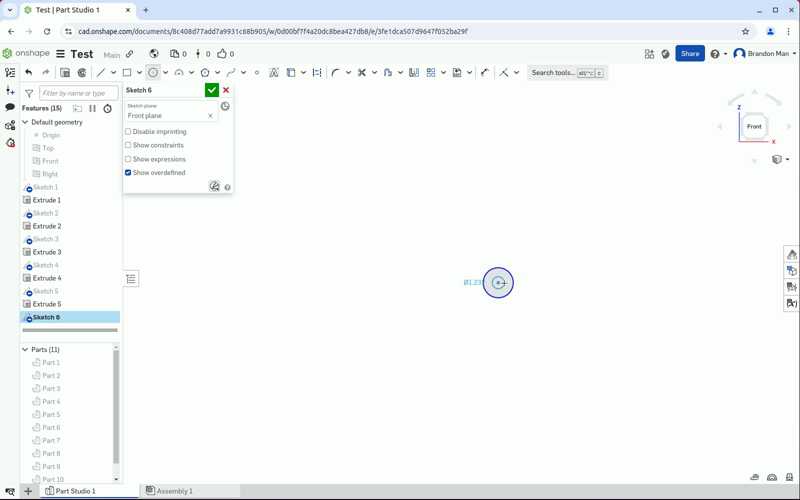
scroll(6)
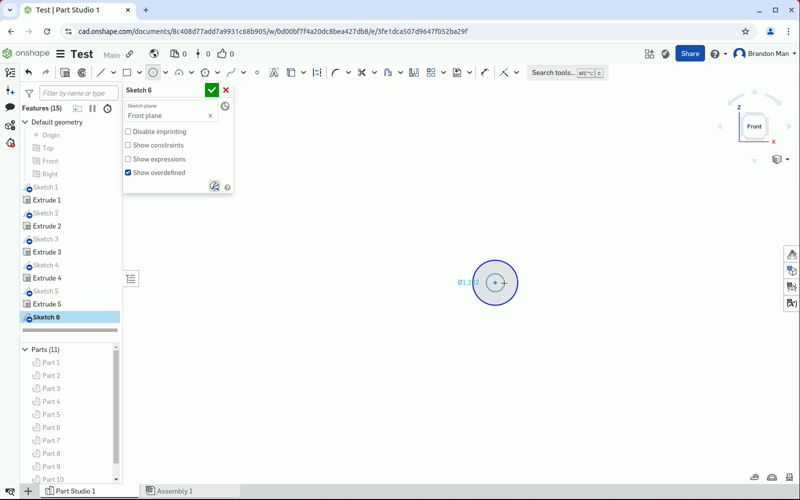
scroll(6)
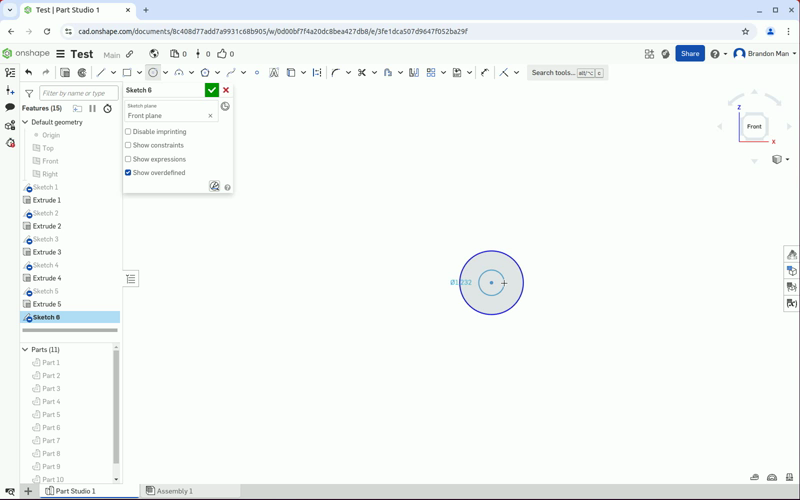
scroll(6)
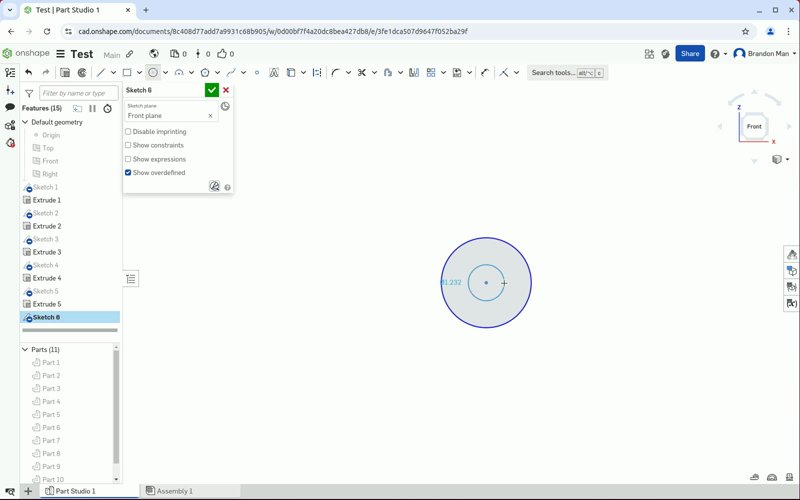
scroll(6)
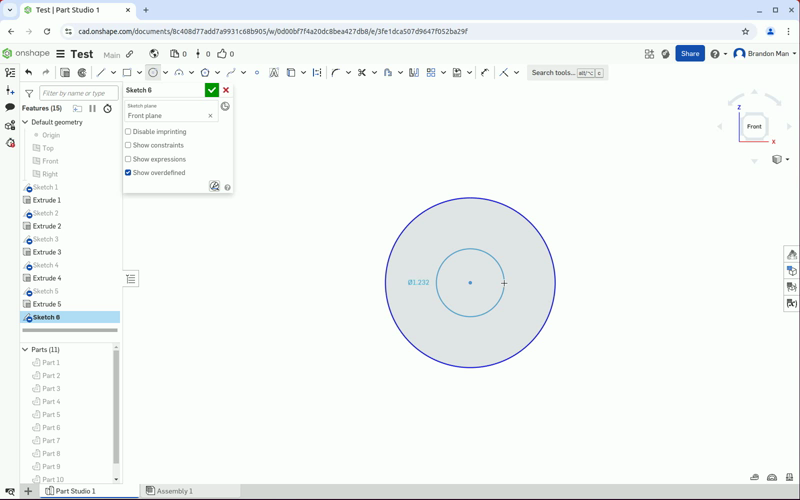
click(504, 282)
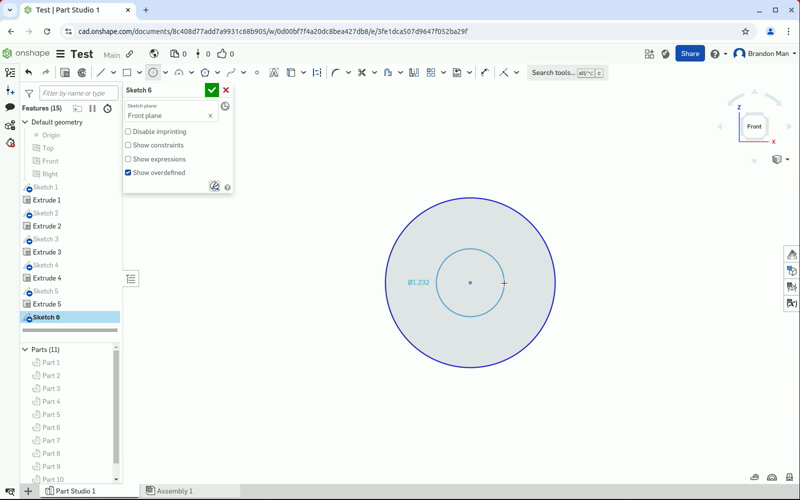
scroll(-6)
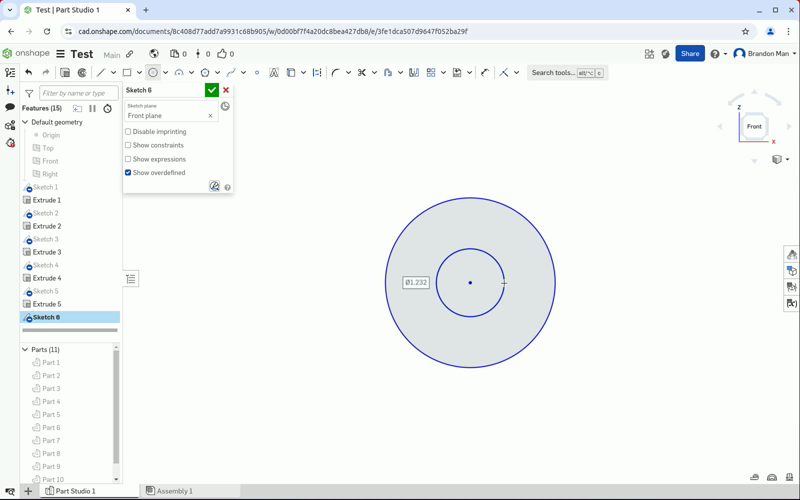
scroll(-6)
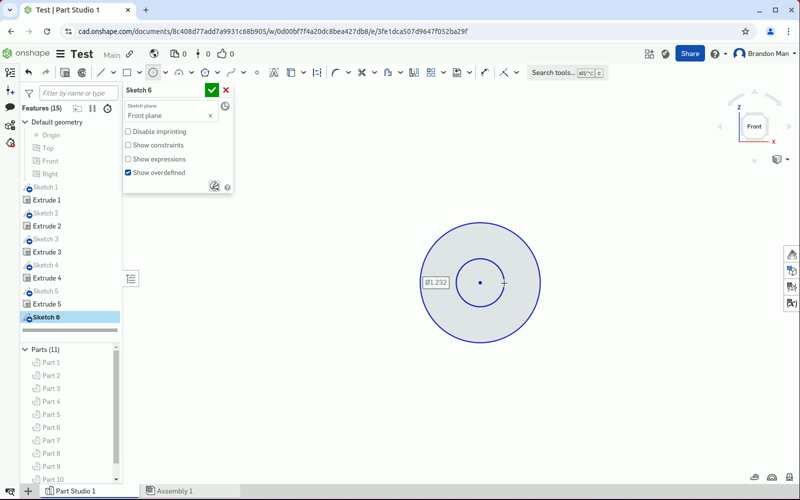
scroll(-6)
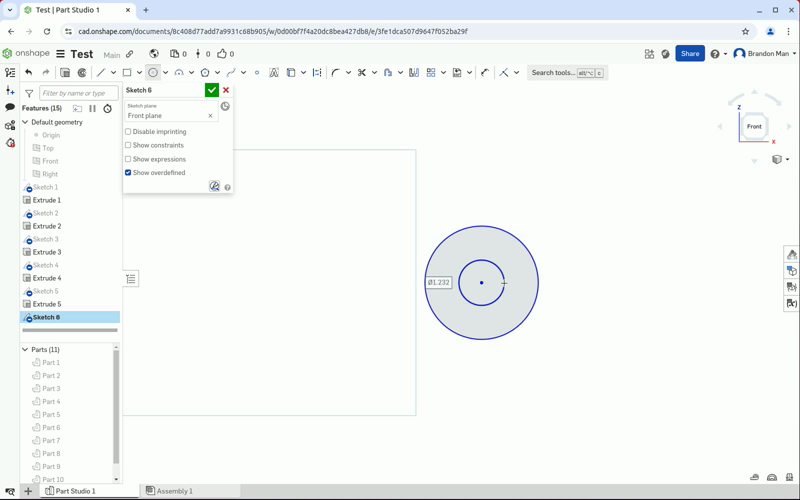
scroll(-6)
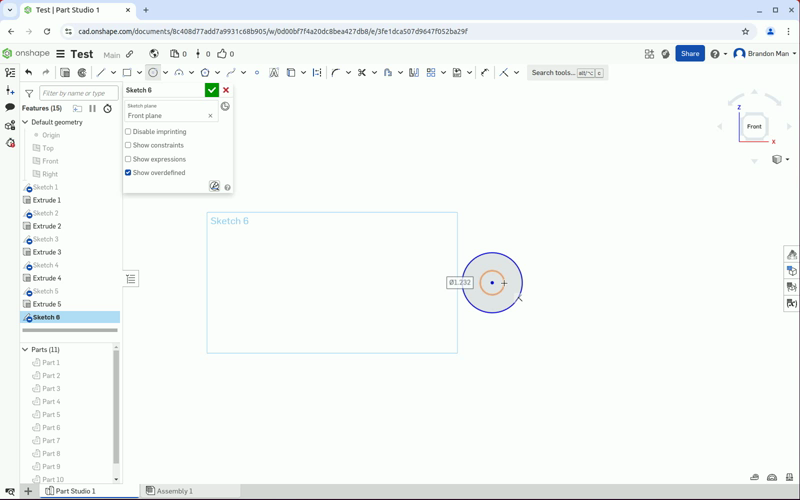
scroll(-6)
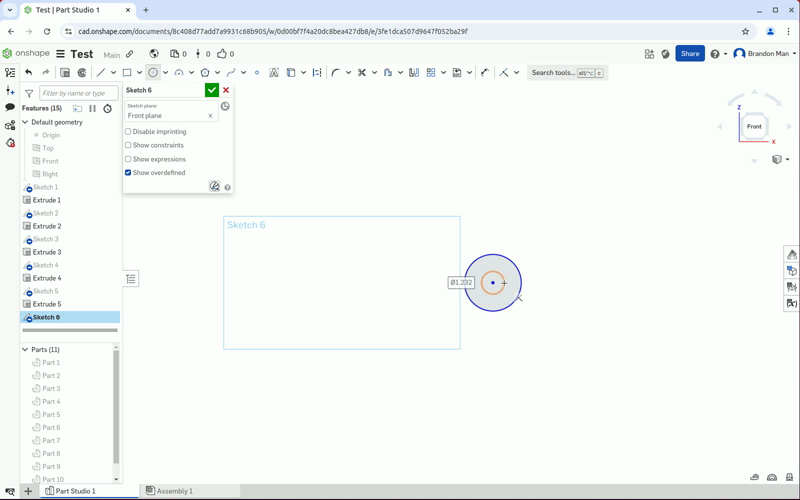
scroll(-6)
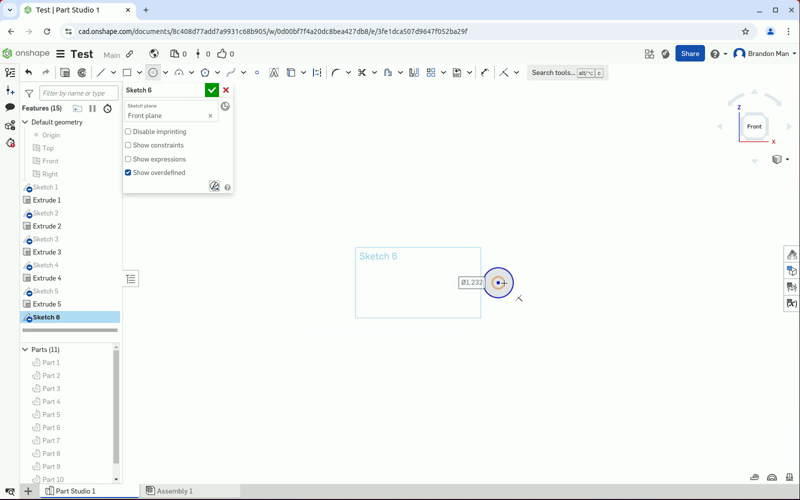
scroll(-6)
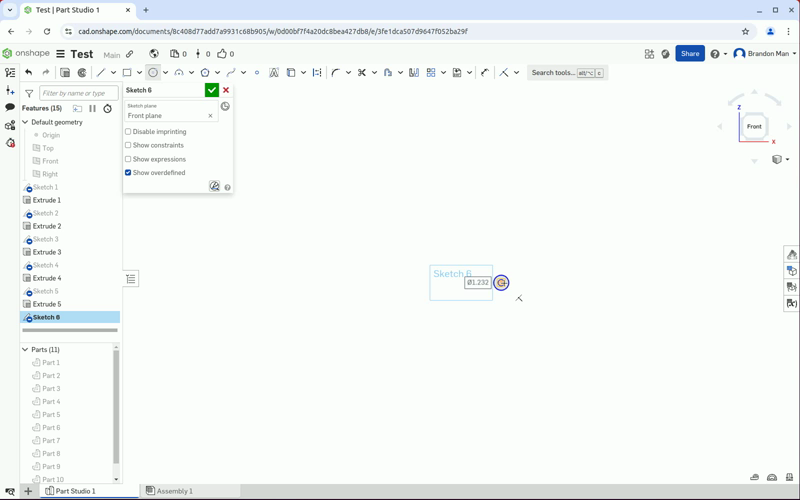
key(esc)
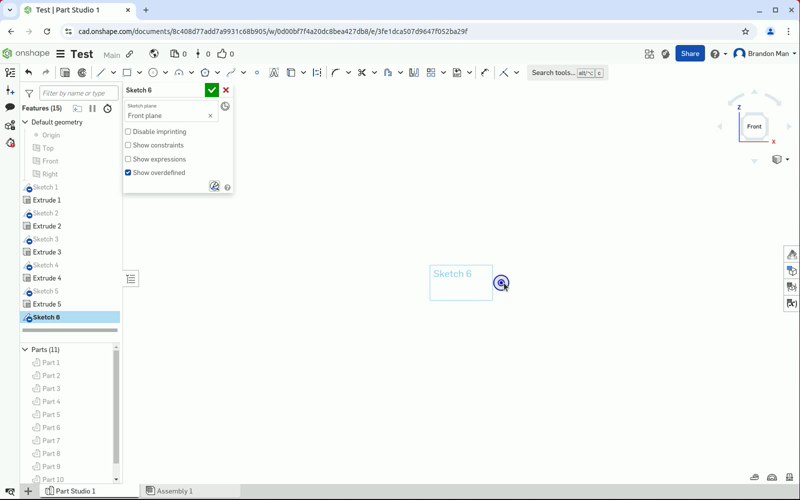
mouse_move(505, 278)
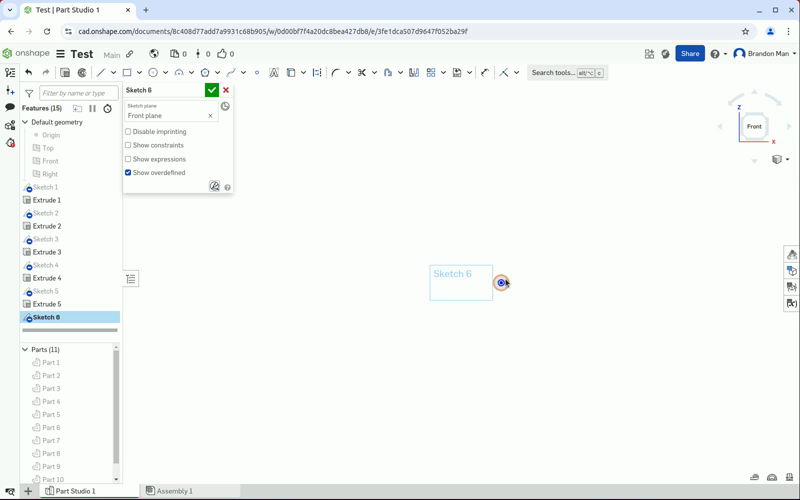
scroll(6)
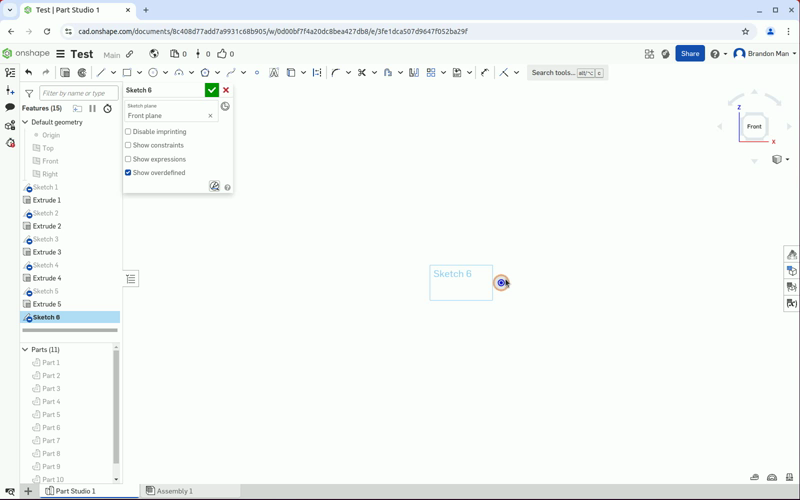
scroll(6)
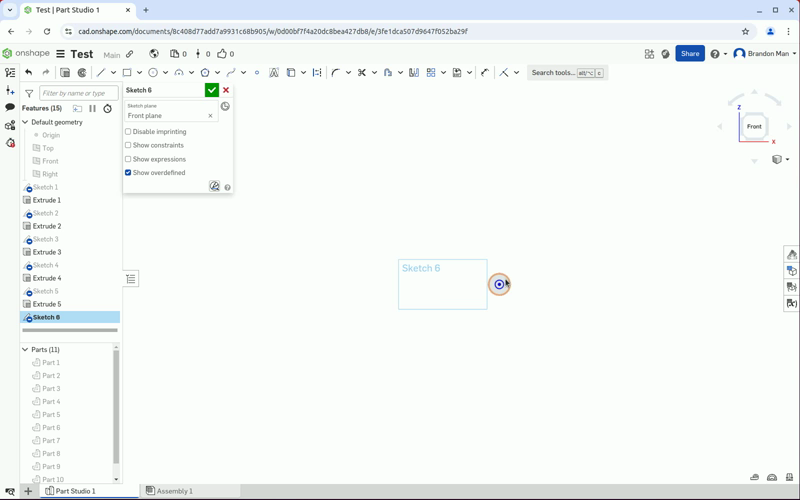
scroll(6)
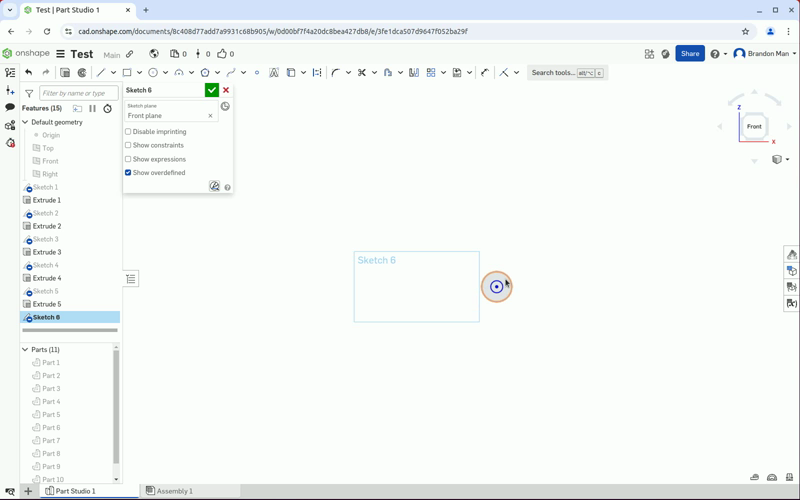
scroll(6)
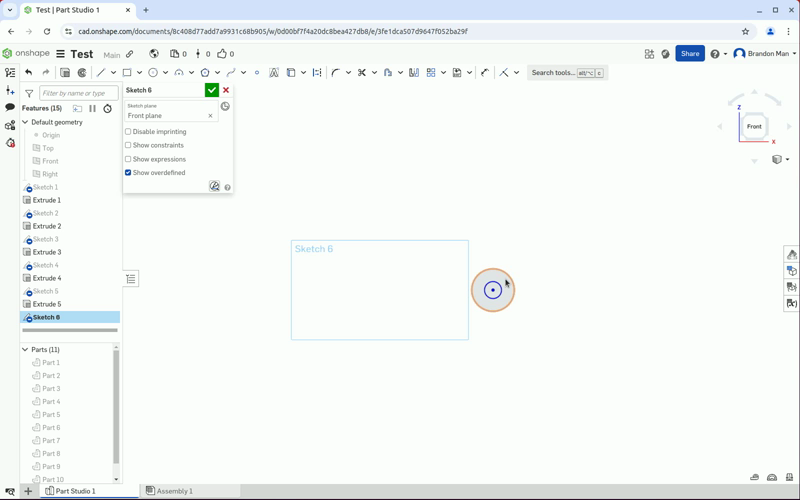
scroll(6)
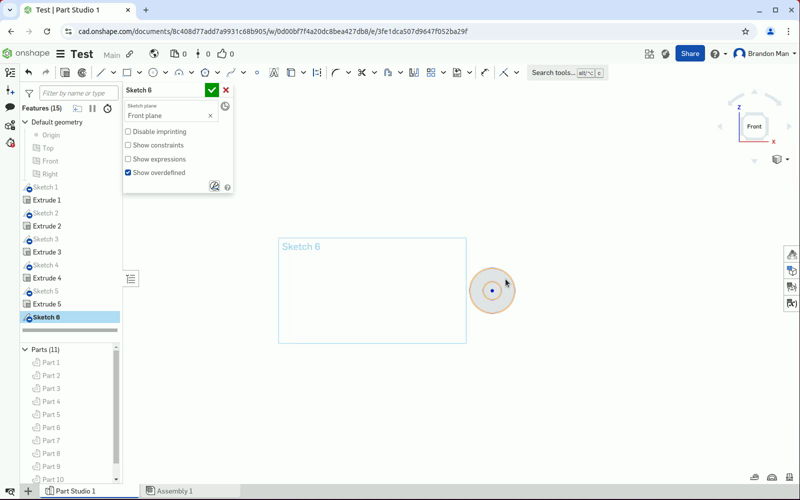
scroll(6)
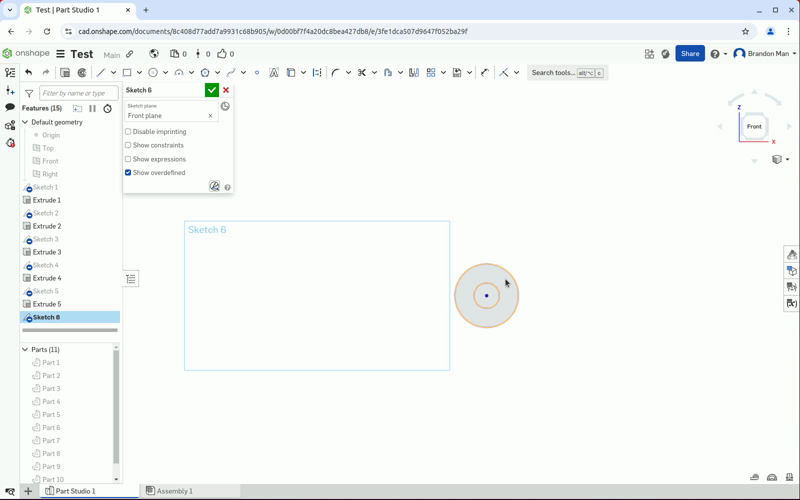
scroll(6)
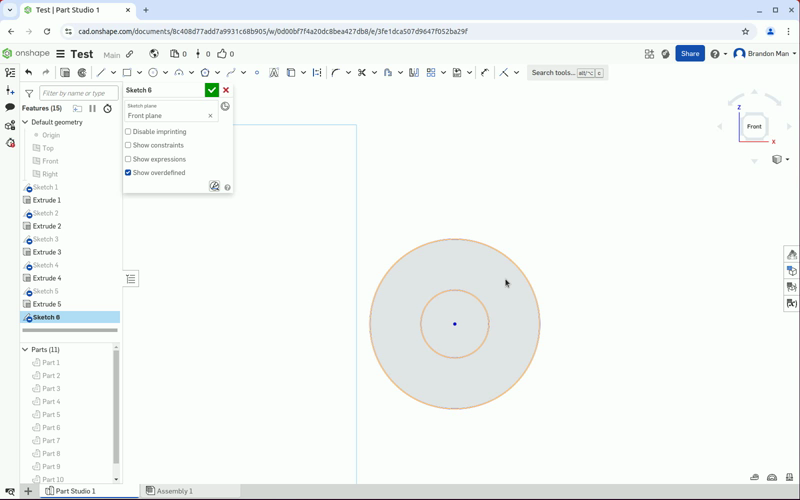
click(505, 278)
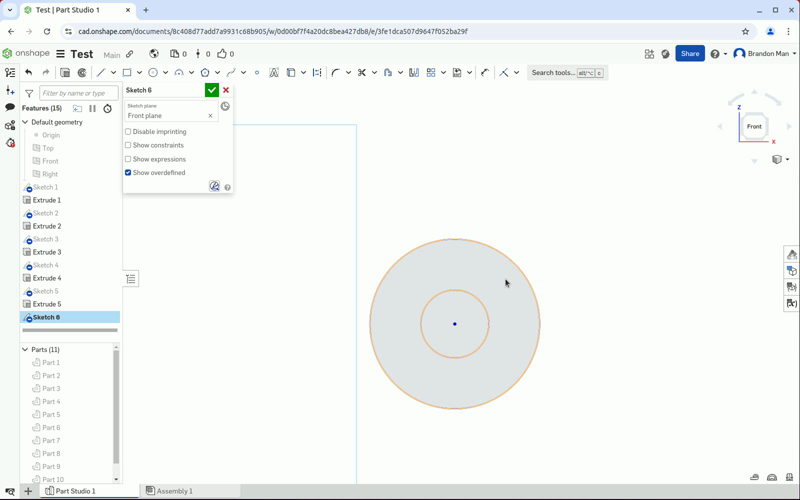
scroll(-6)
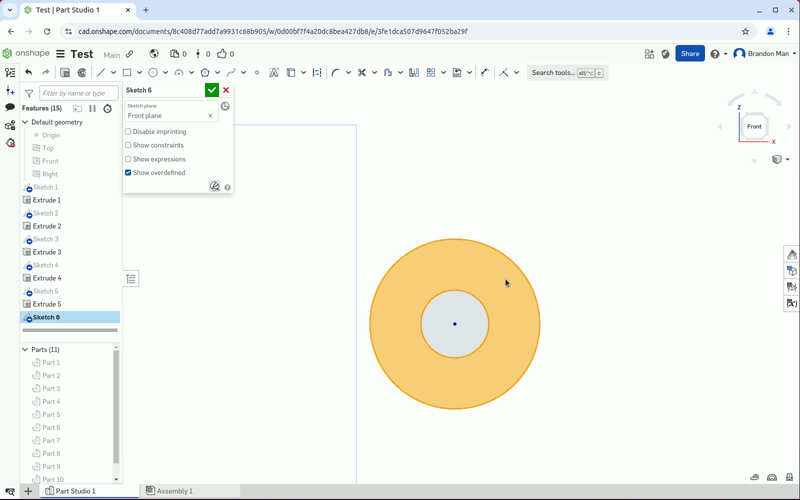
scroll(-6)
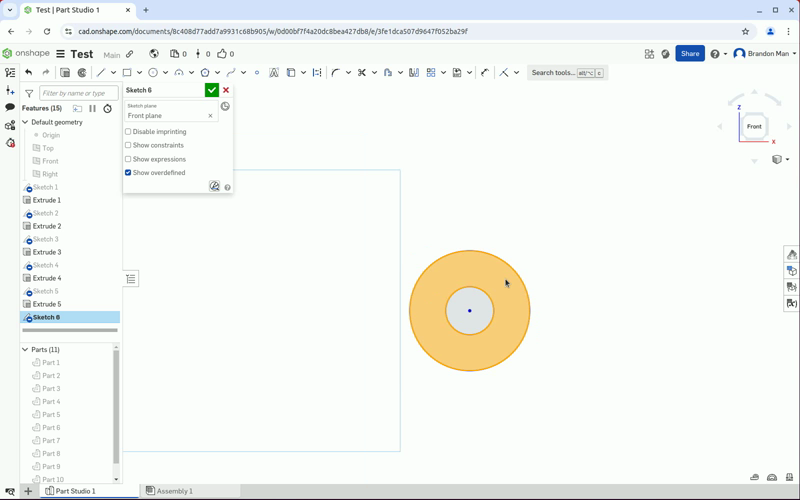
scroll(-6)
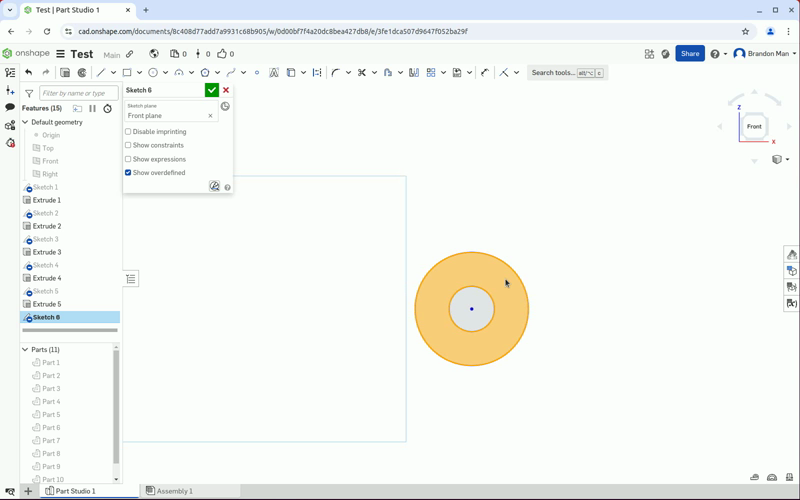
scroll(-6)
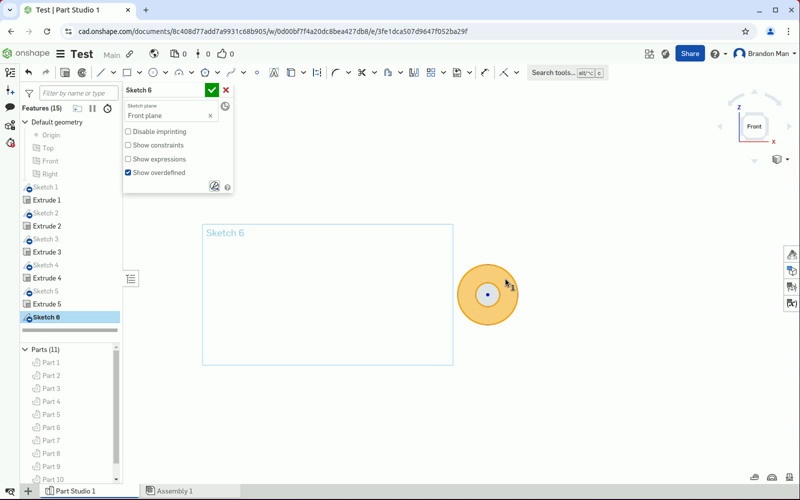
scroll(-6)
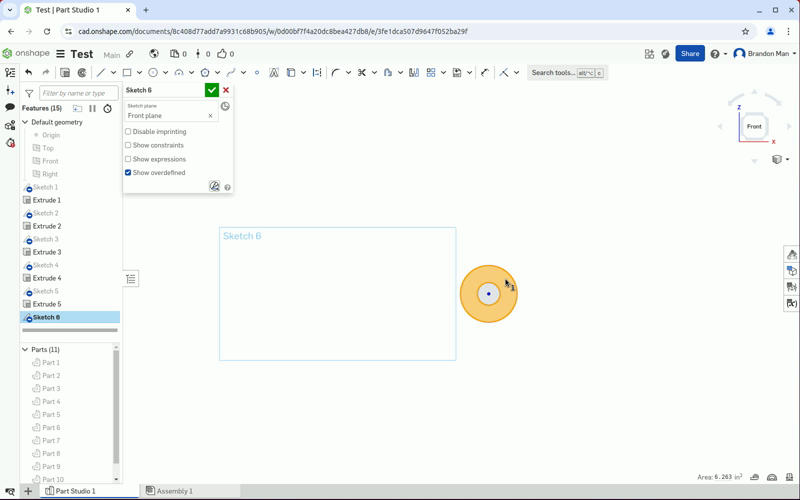
scroll(-6)
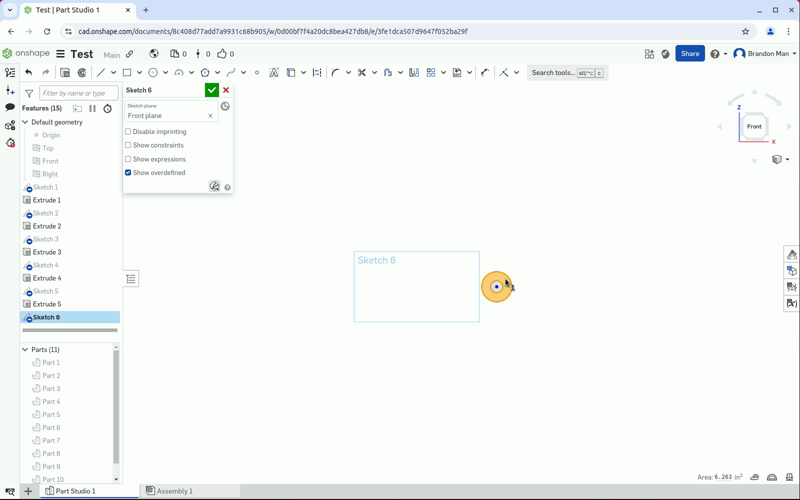
scroll(-6)
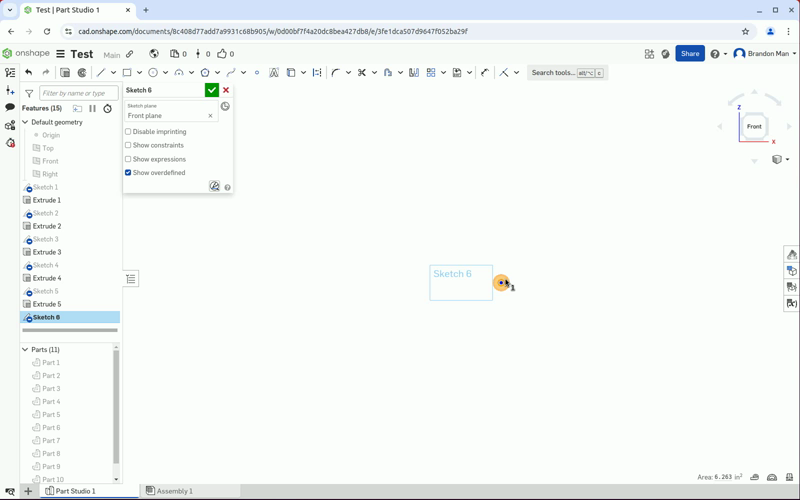
mouse_move(69, 352)
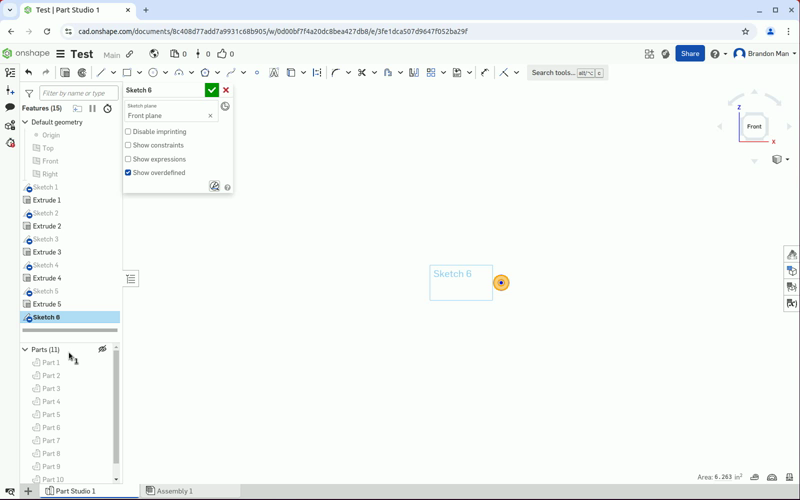
key(shift+y)
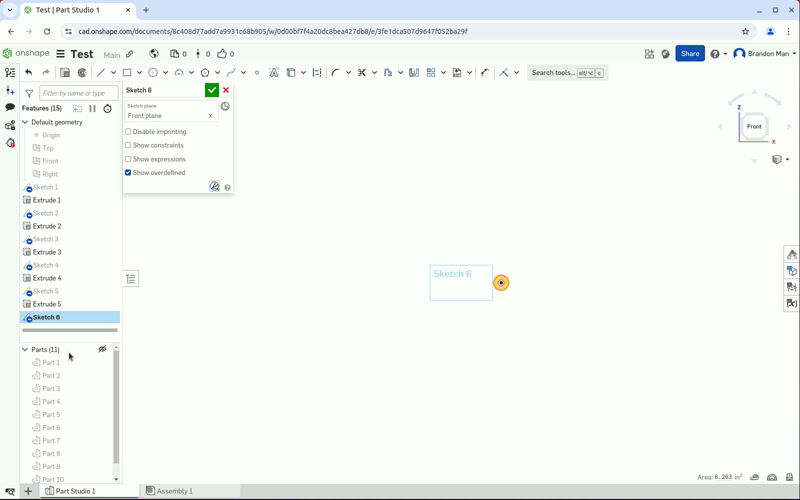
key(shift+e)
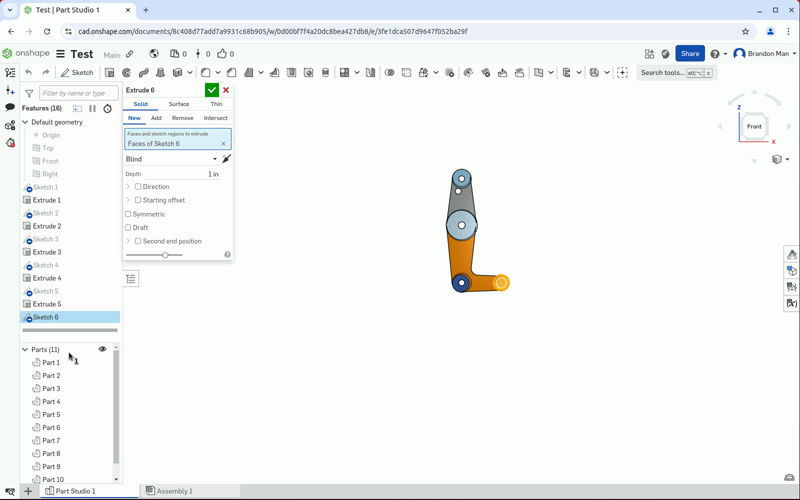
mouse_move(143, 106)
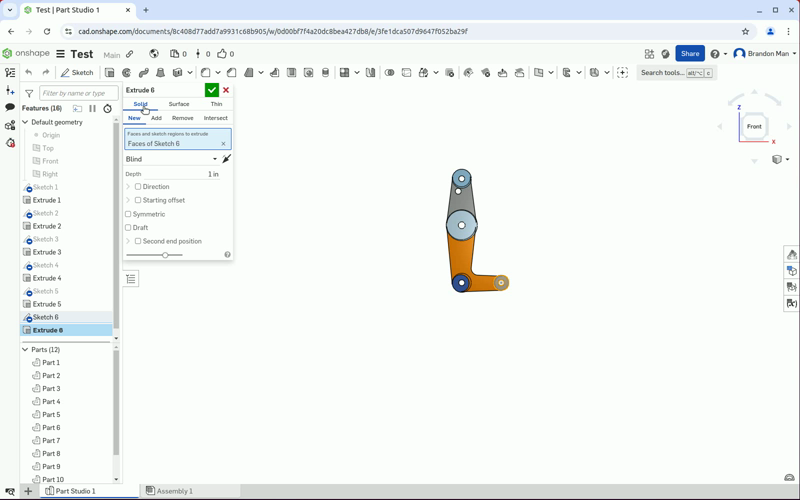
click(143, 106)
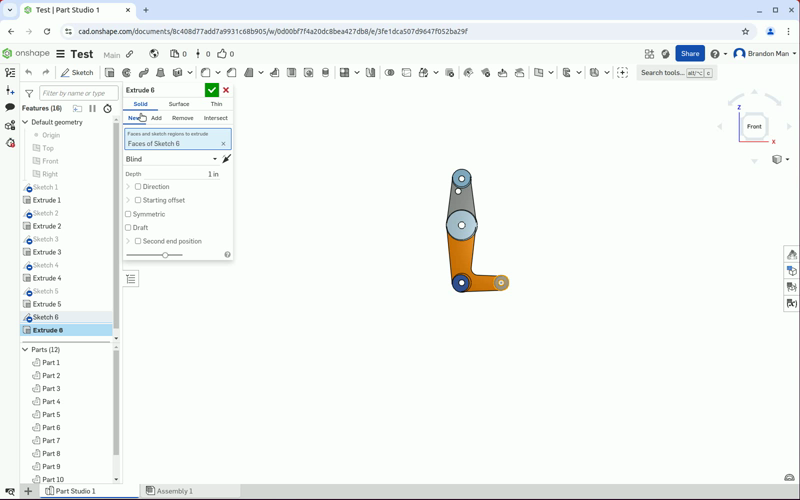
mouse_move(137, 120)
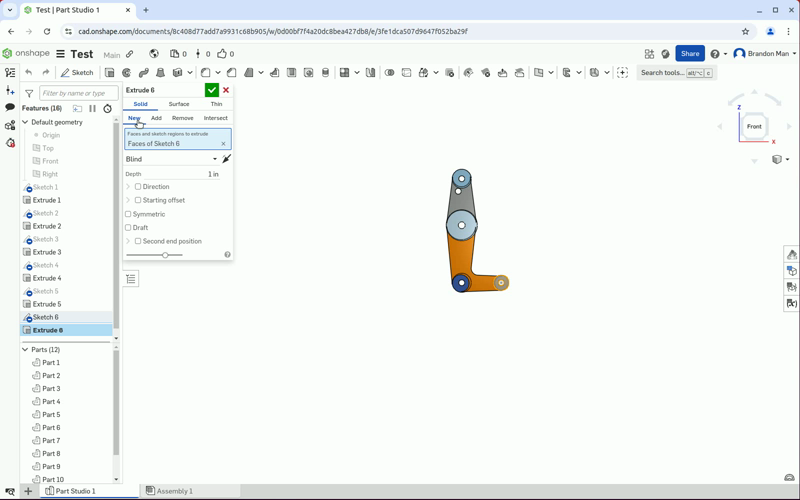
click(137, 120)
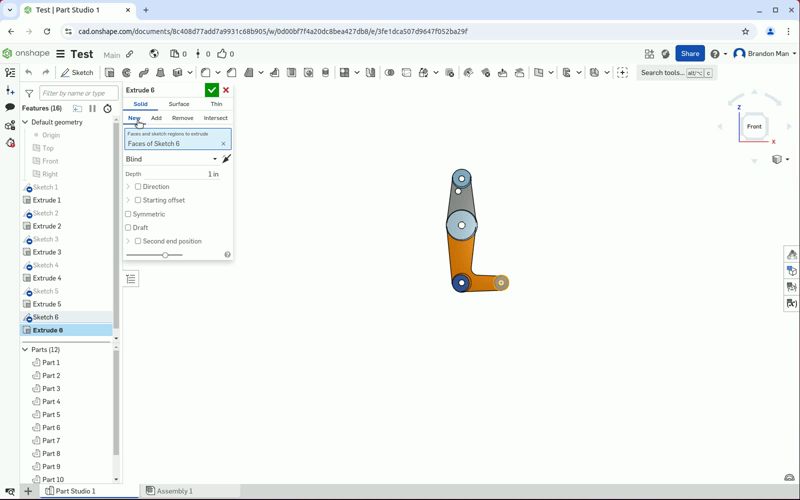
key(tab, 4)
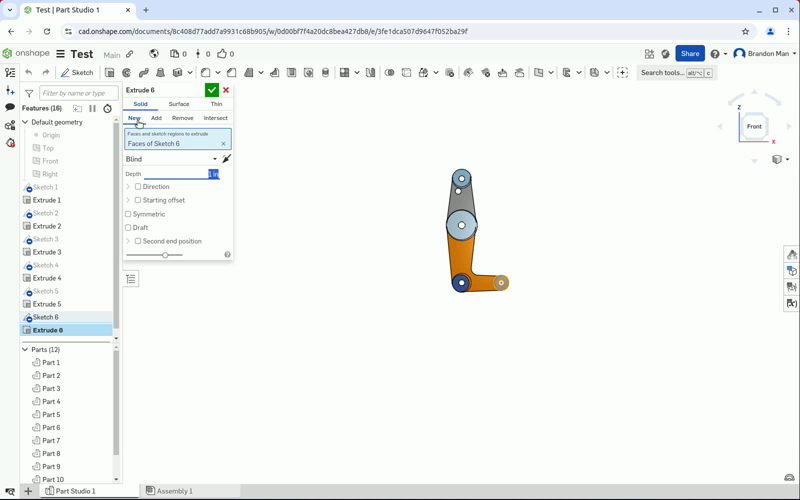
text(0.481)
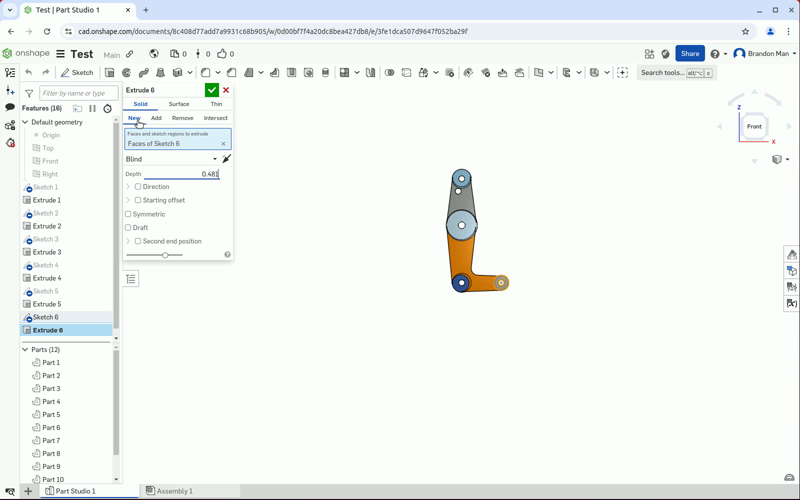
key(enter)
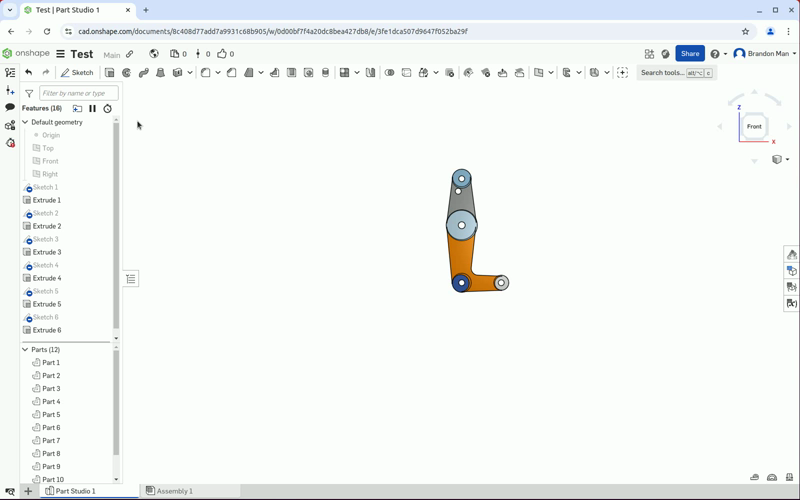
key(shift+h)
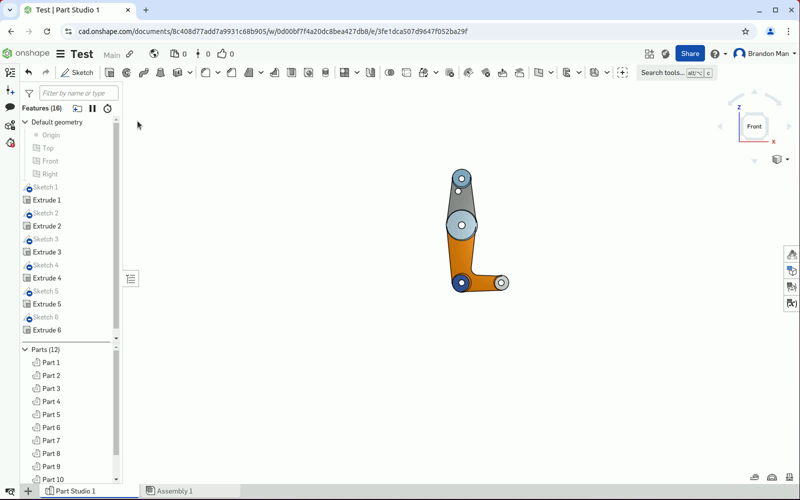
key(shift+h)
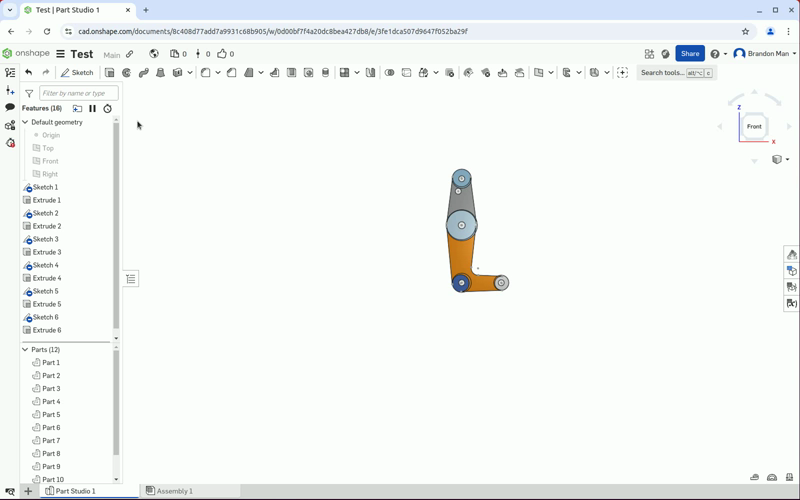
key(shift+7)
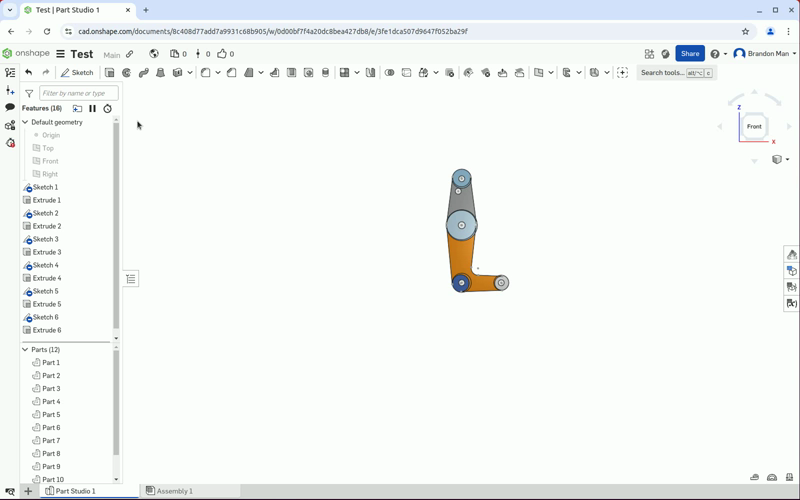
key(left, 2)
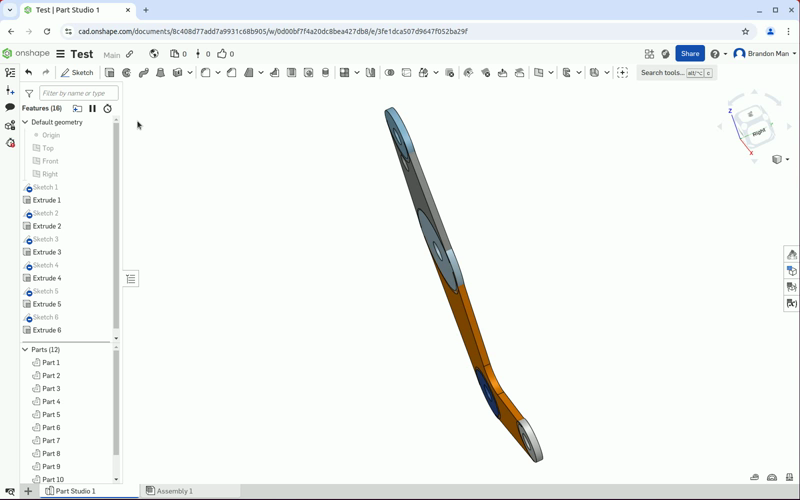
key(down, 2)
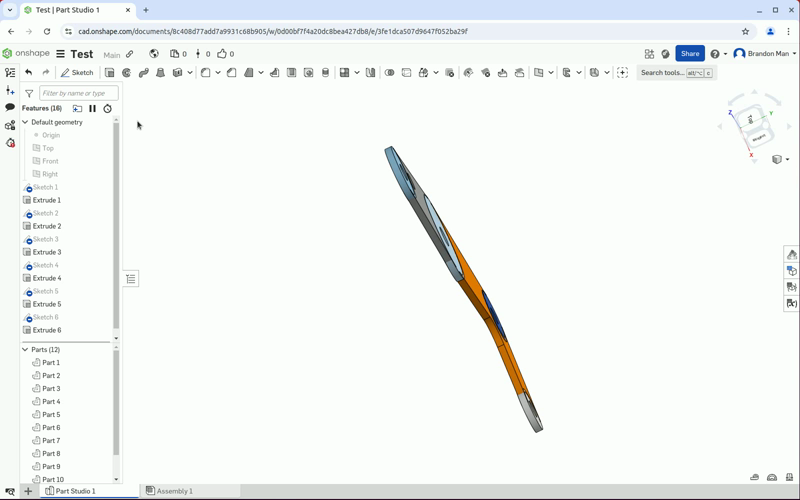
key(up, 2)
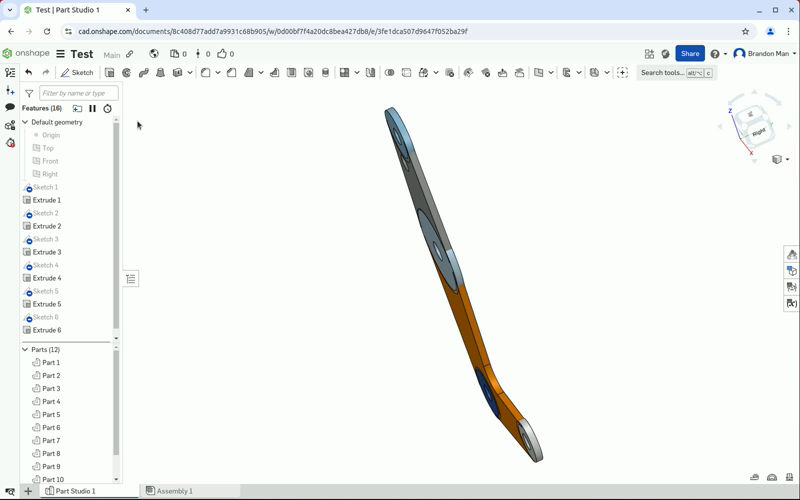
key(right, 2)
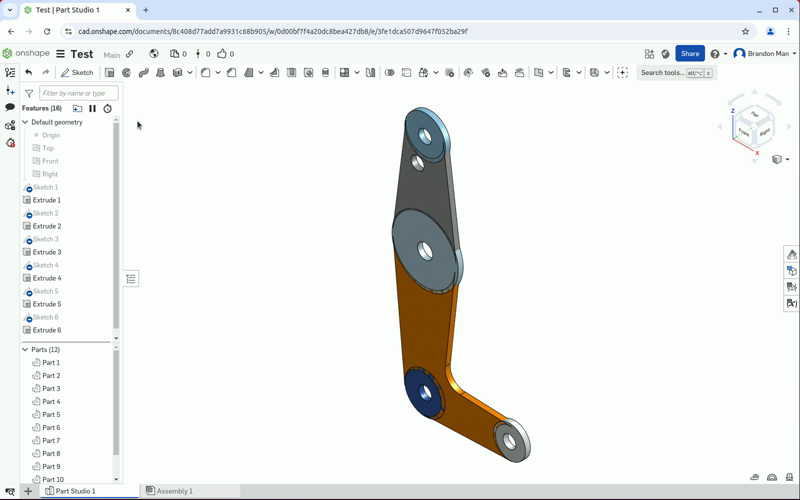
mouse_move(69, 189)
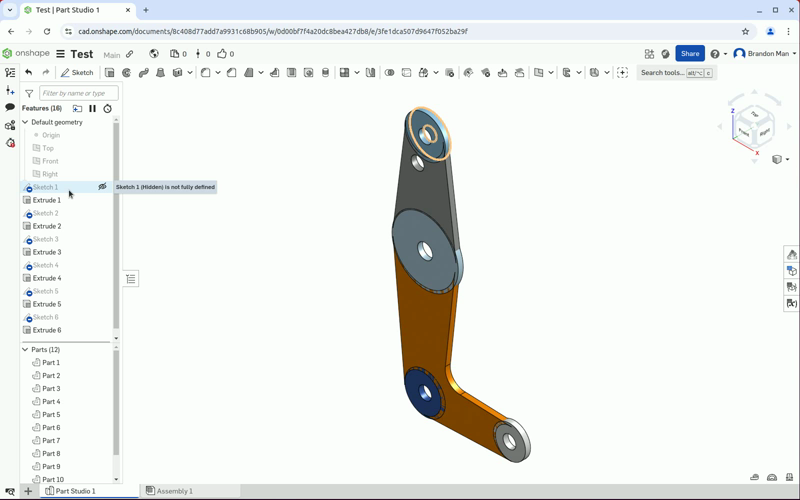
click(69, 189)